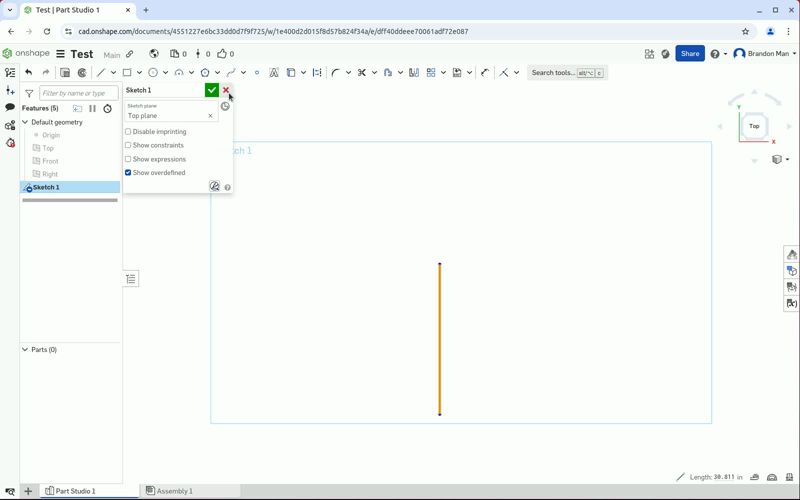
key(shift+h)
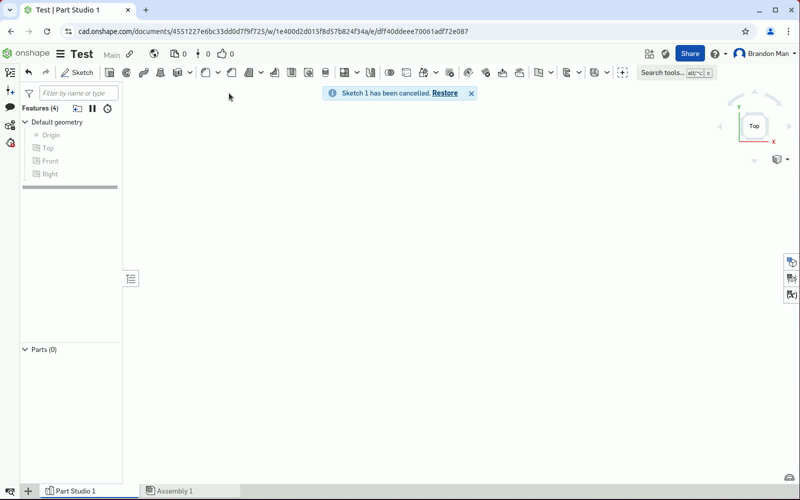
mouse_move(73, 352)
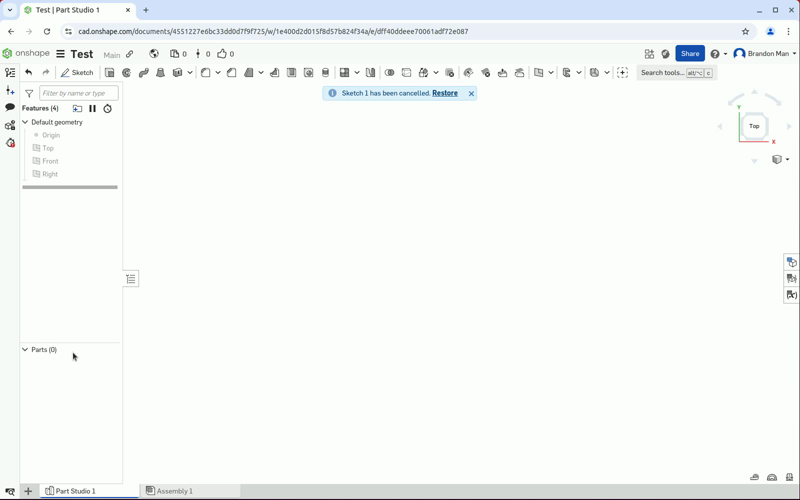
key(y)
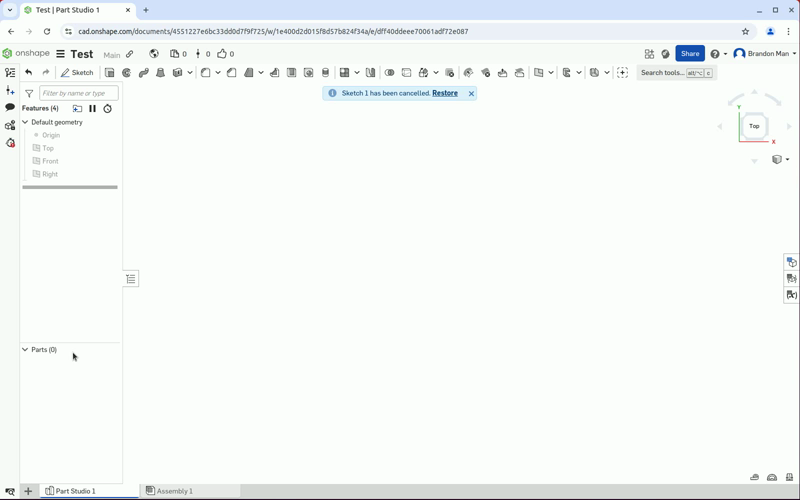
key(shift+p)
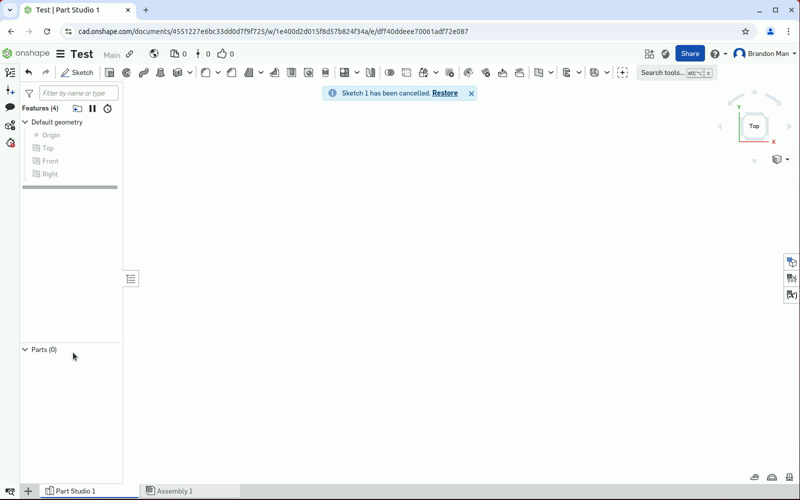
key(space)
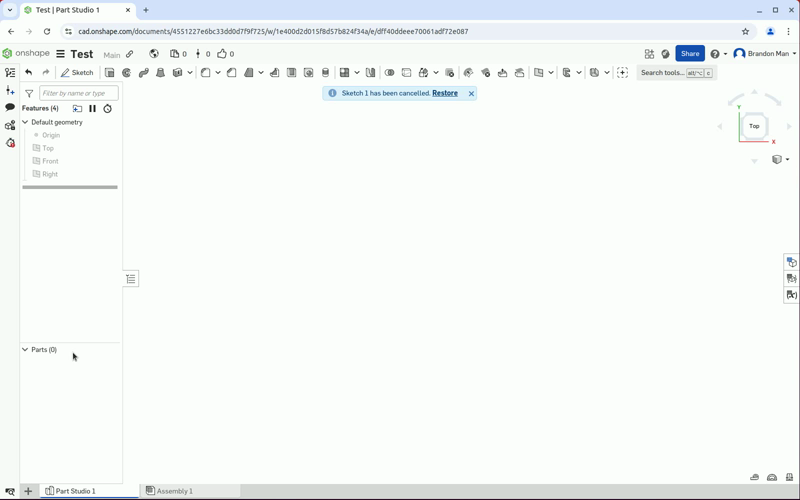
key_down(shift)
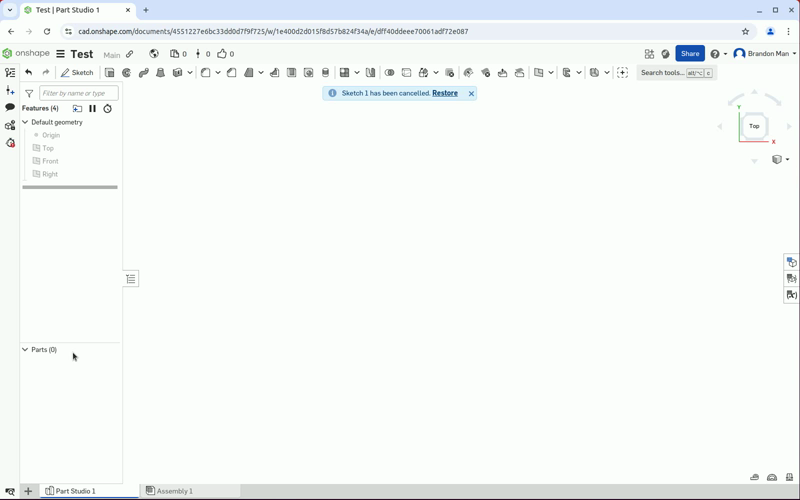
key(up)
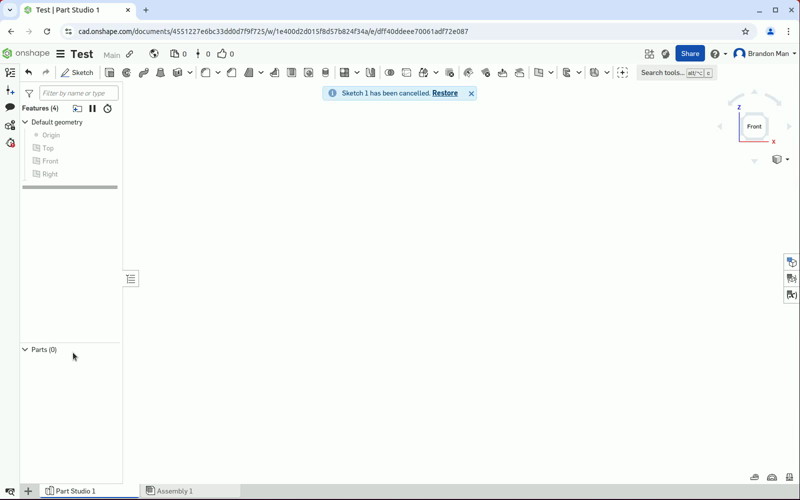
key_up(shift)
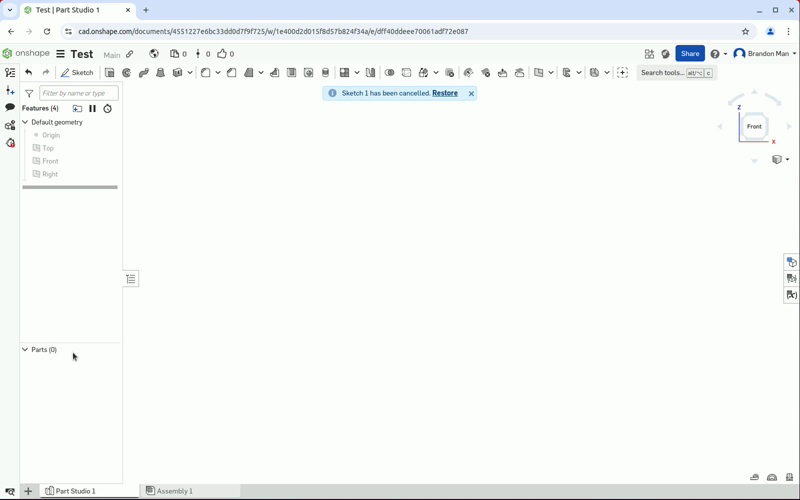
mouse_move(73, 352)
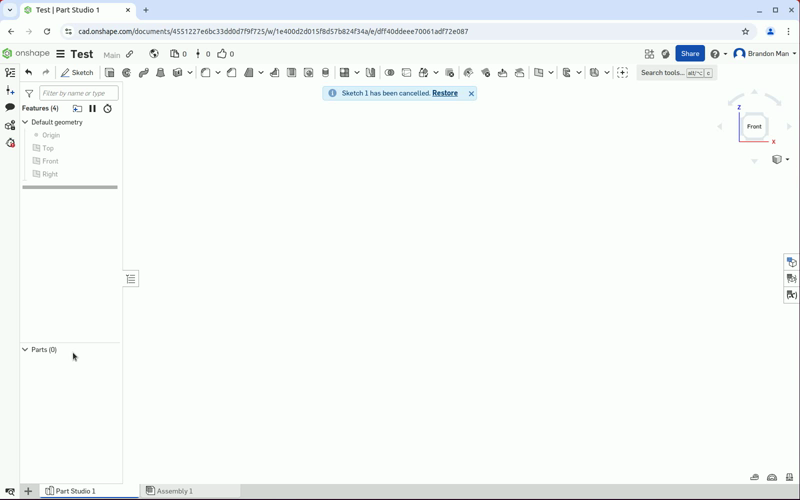
key(shift+y)
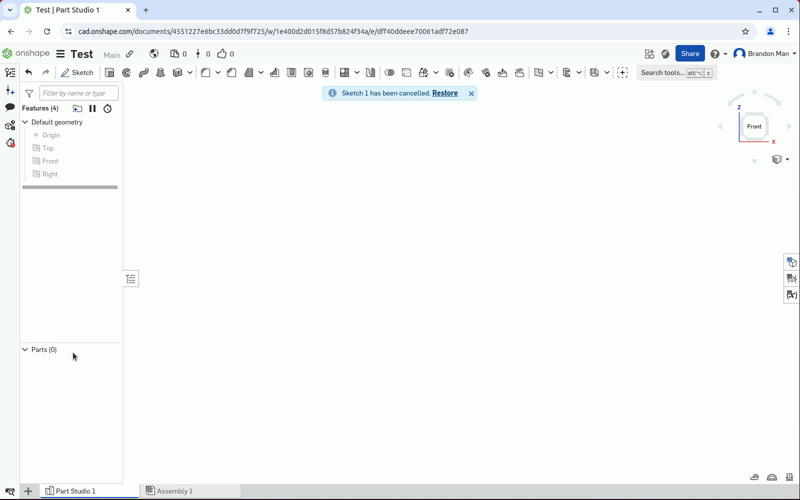
key(shift+s)
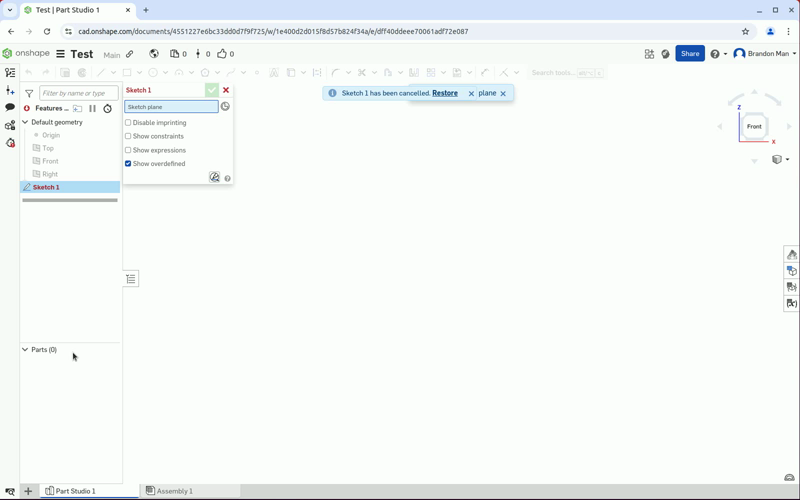
mouse_move(73, 163)
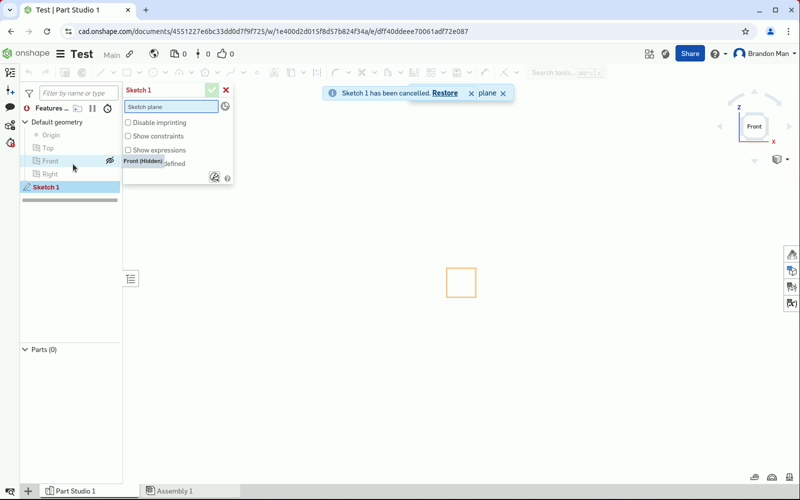
click(73, 163)
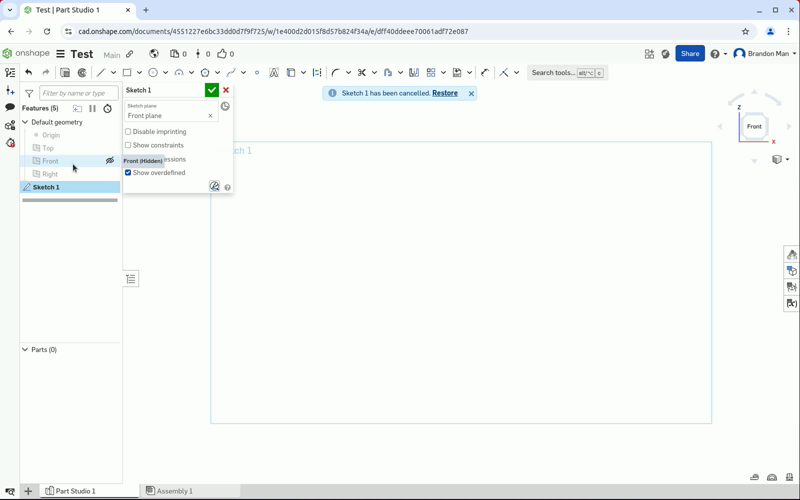
mouse_move(73, 352)
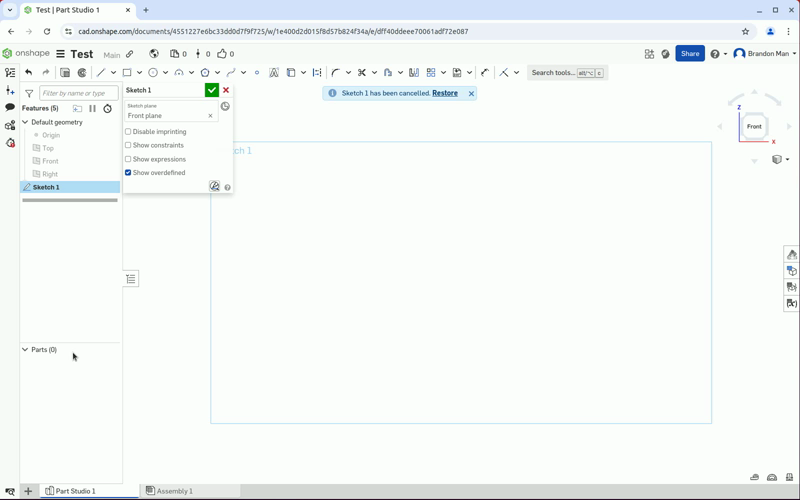
key(y)
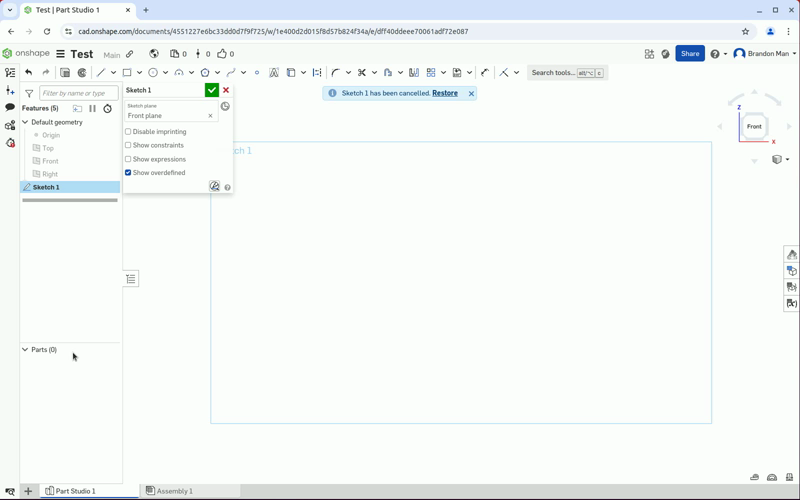
key(l)
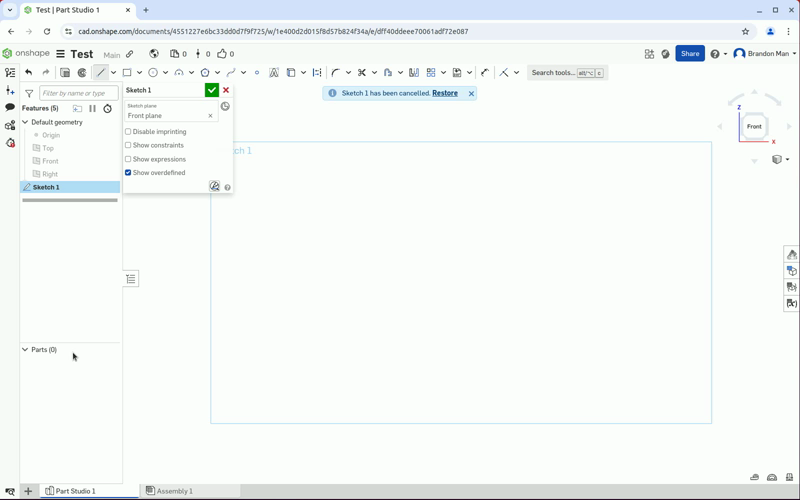
key_down(shift)
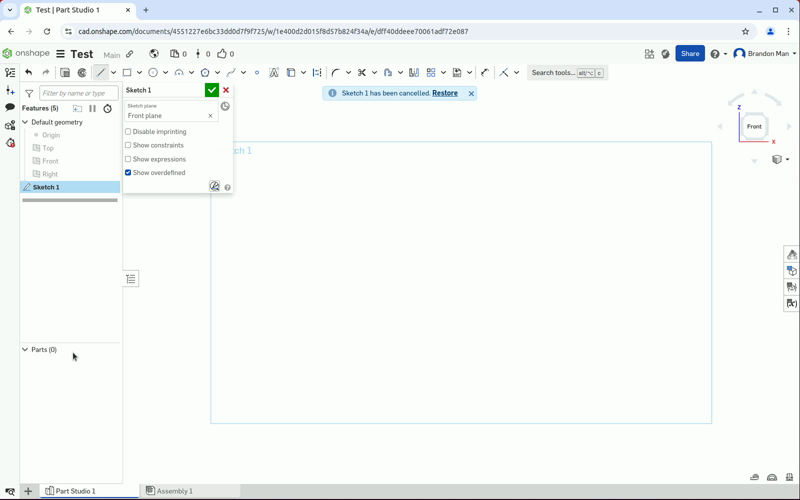
mouse_move(460, 226)
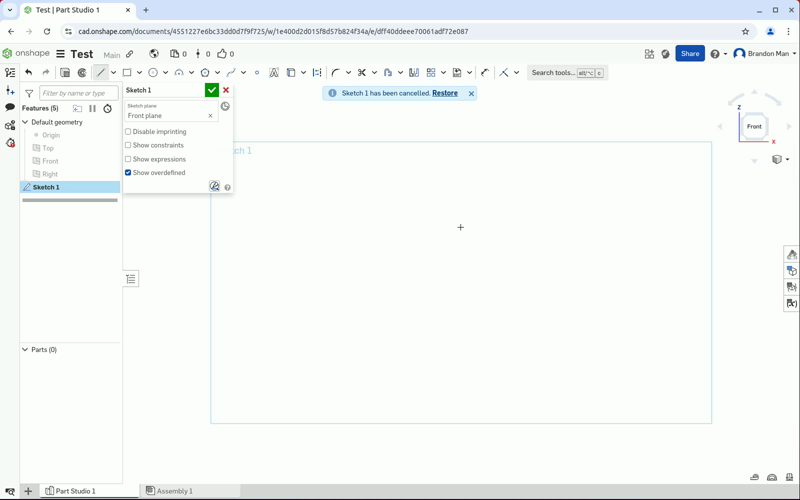
click(460, 226)
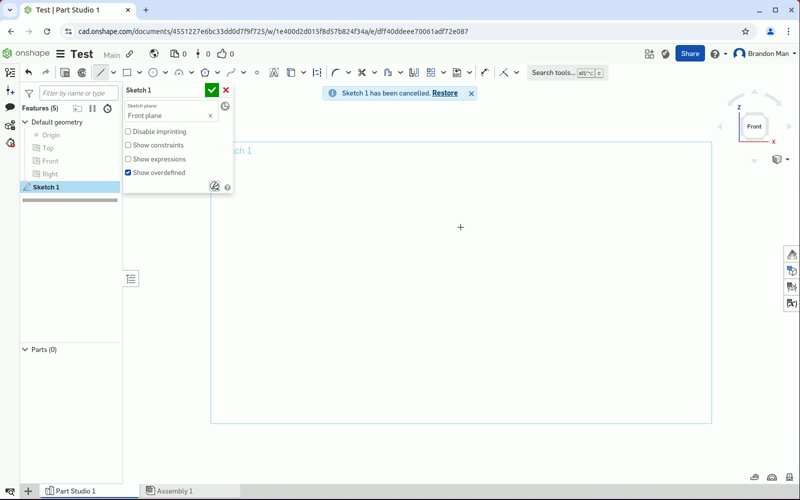
key_up(shift)
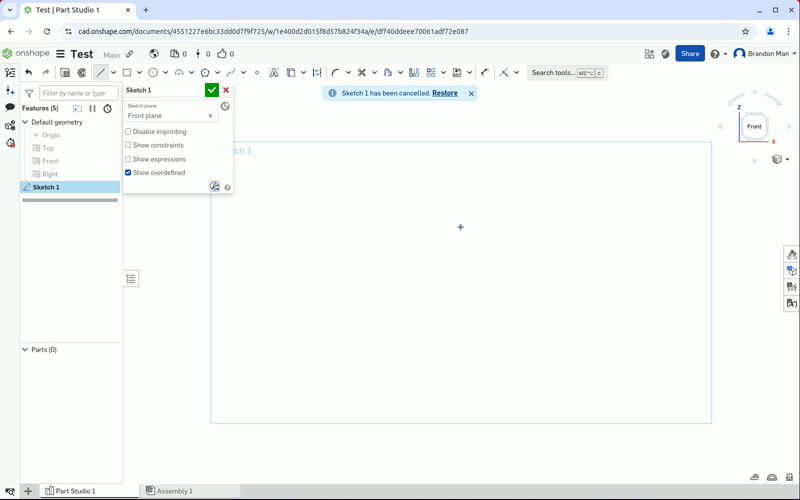
key_down(shift)
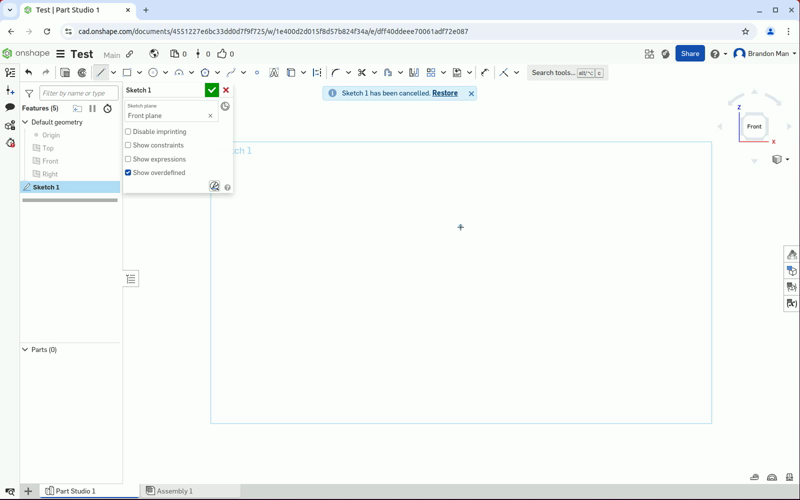
mouse_move(490, 226)
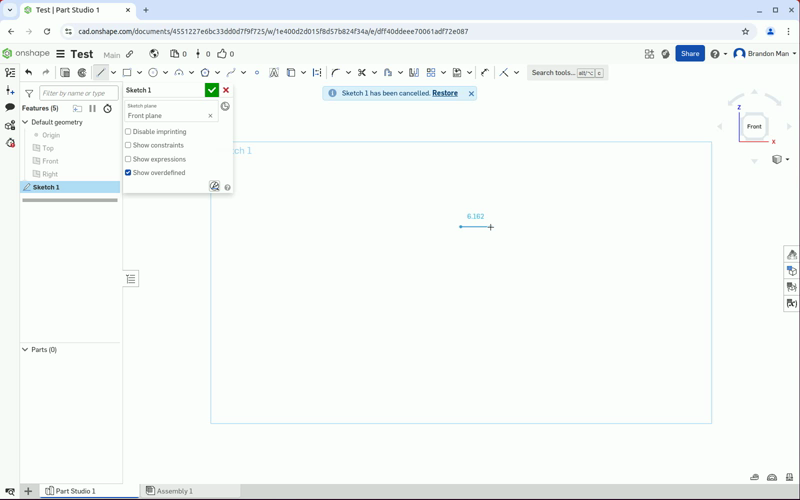
mouse_move(486, 226)
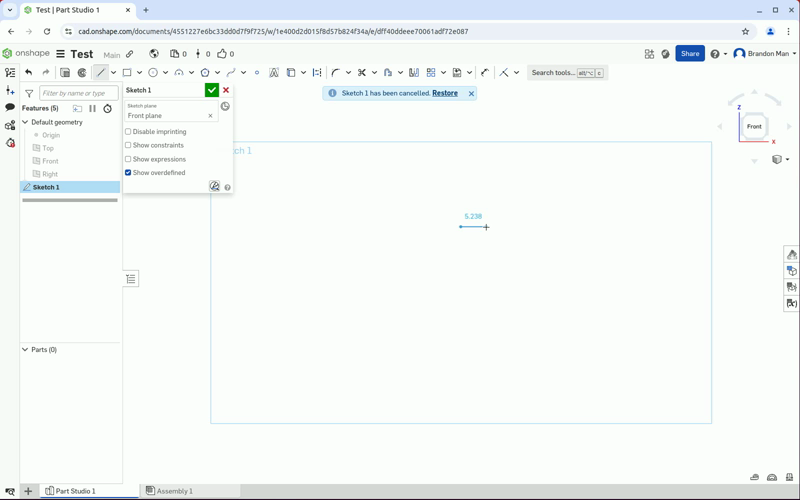
click(486, 226)
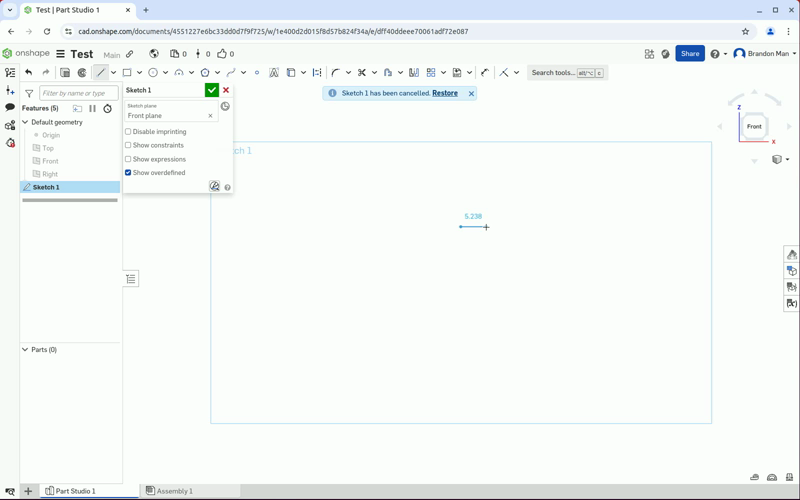
key_up(shift)
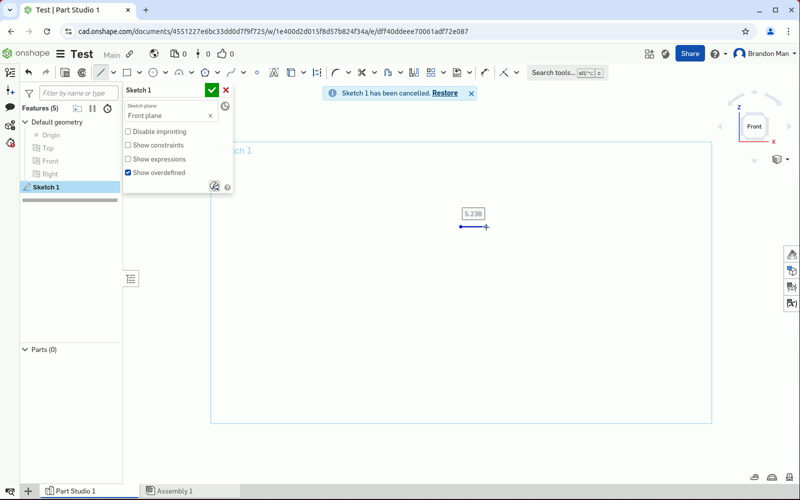
key_down(shift)
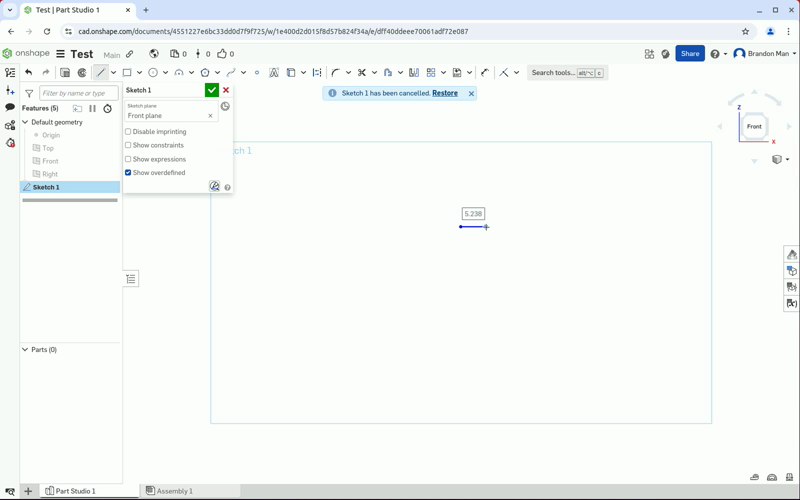
mouse_move(516, 226)
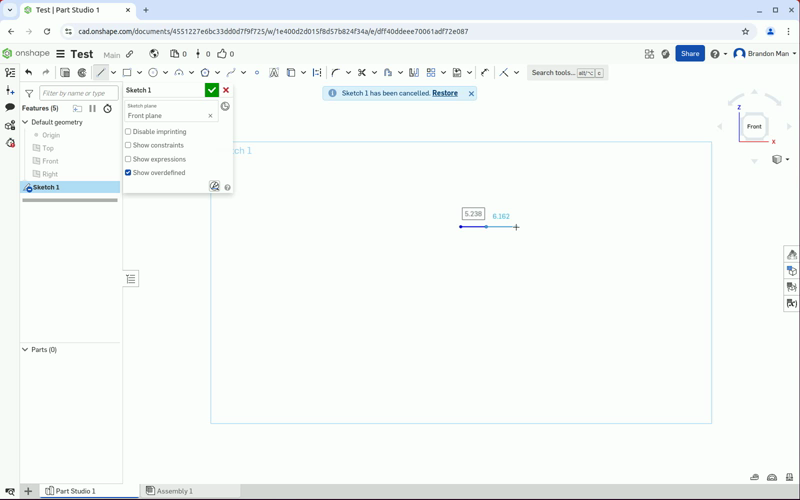
mouse_move(460, 207)
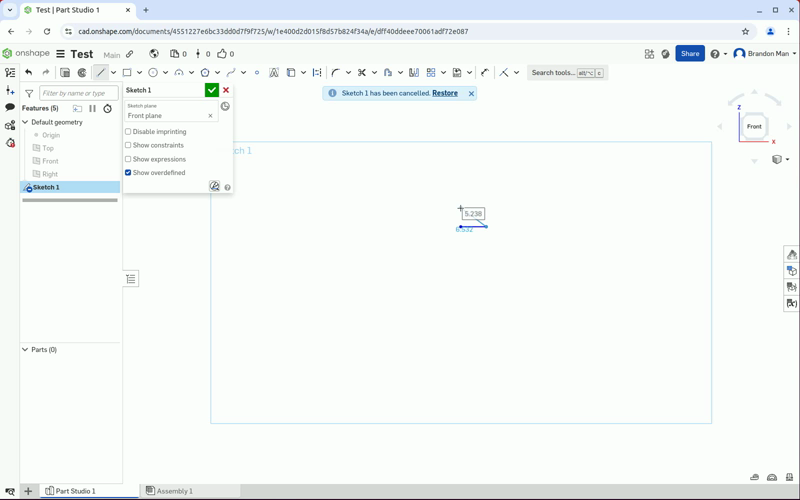
click(460, 207)
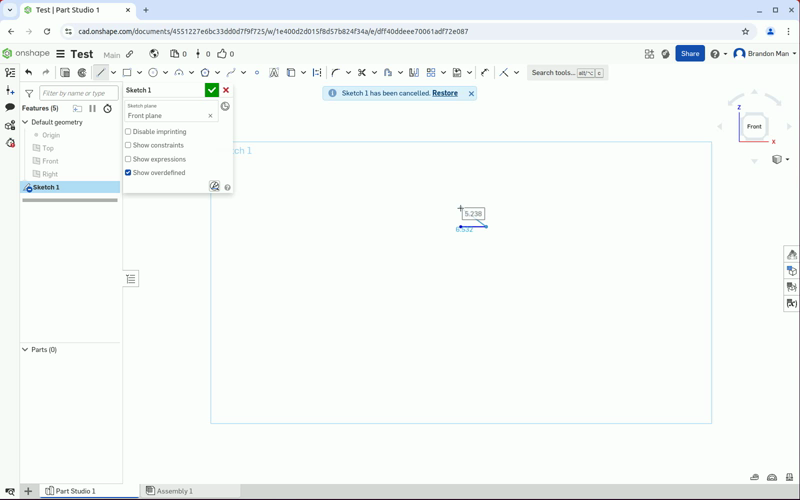
key_up(shift)
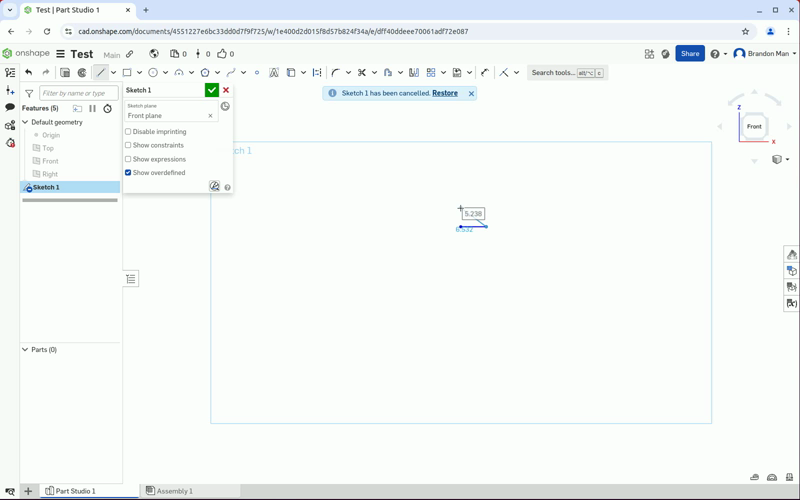
mouse_move(490, 207)
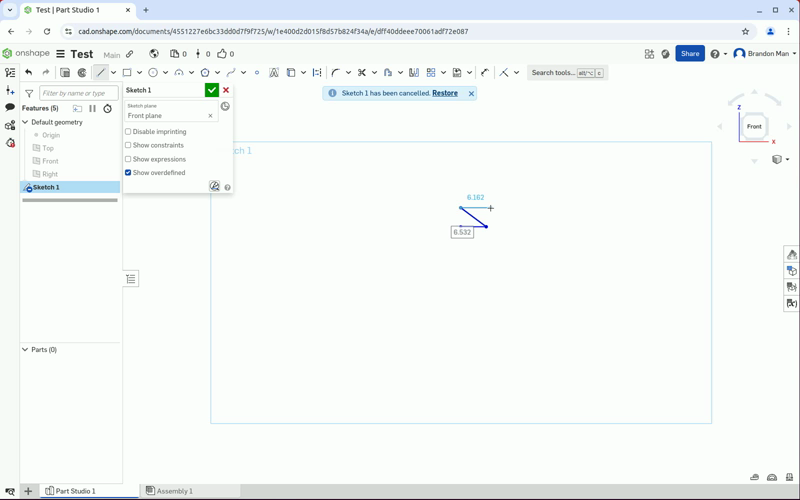
key_down(shift)
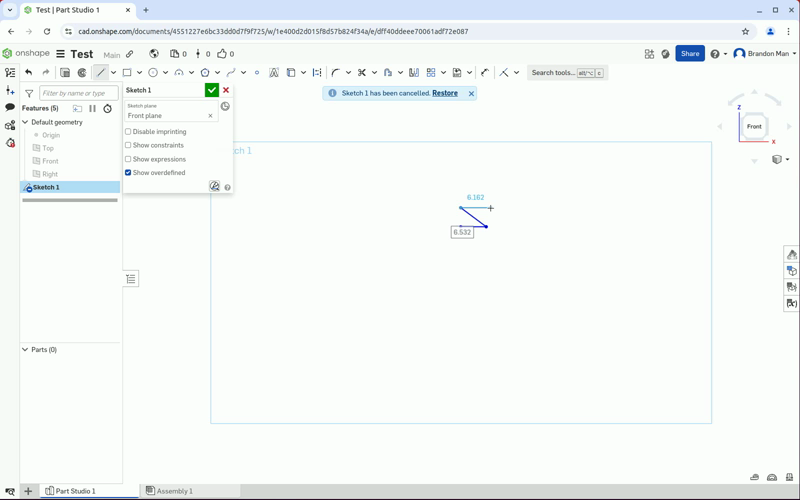
mouse_move(460, 226)
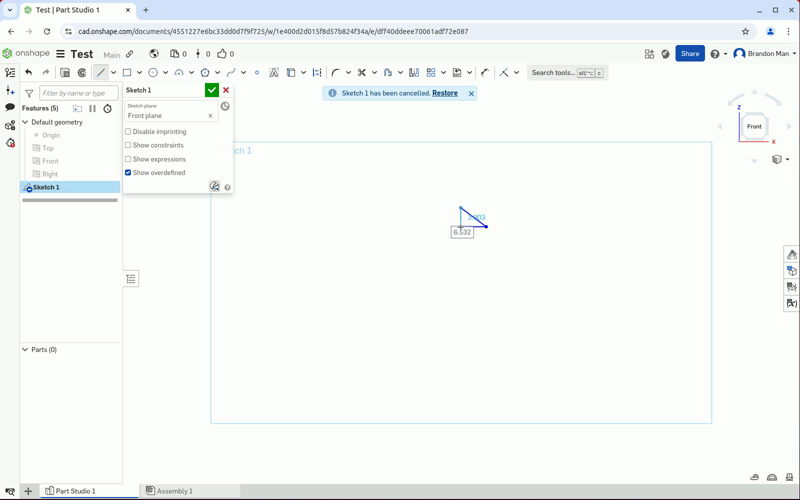
key_up(shift)
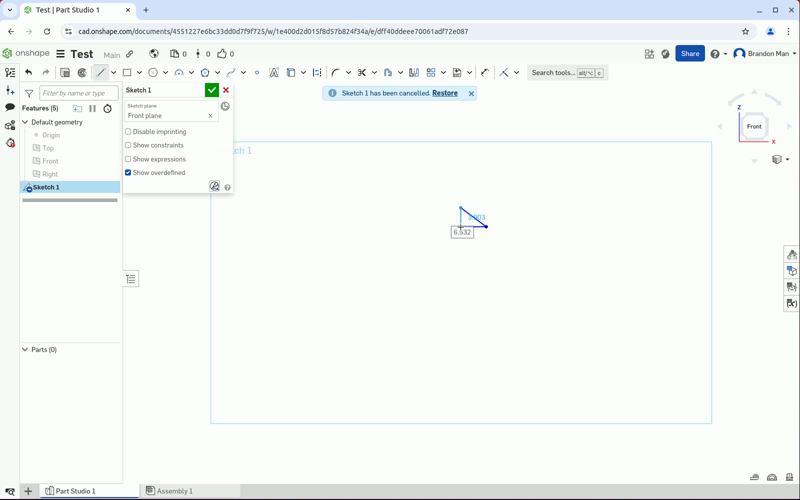
click(460, 226)
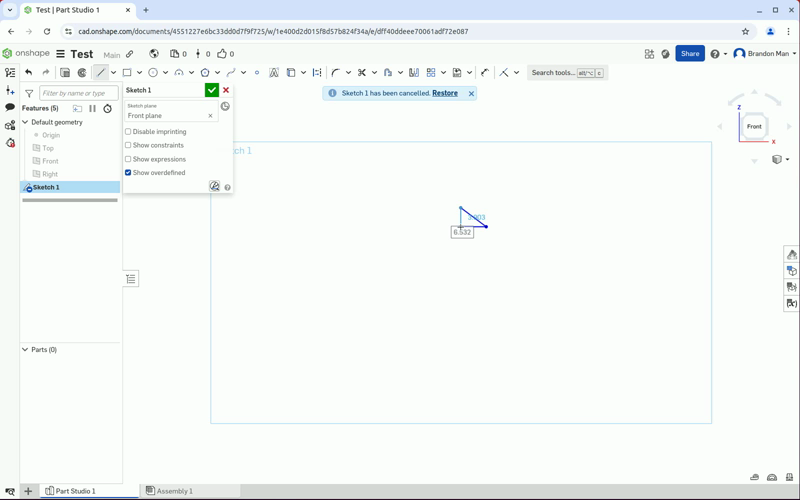
key(esc)
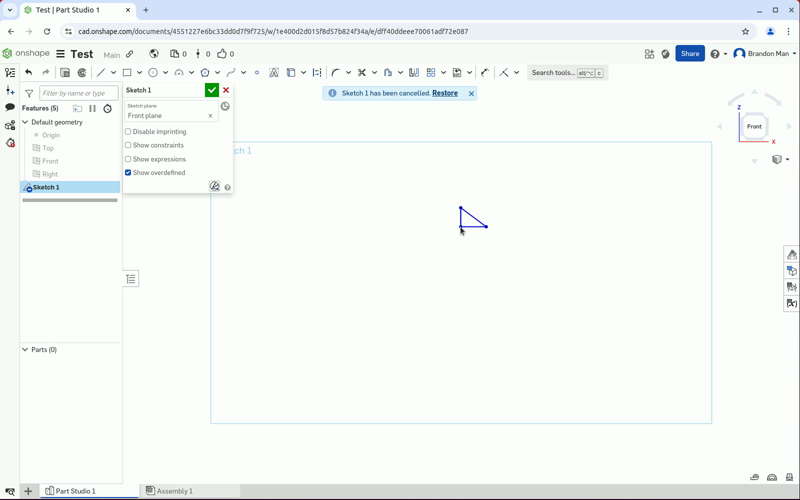
mouse_move(478, 225)
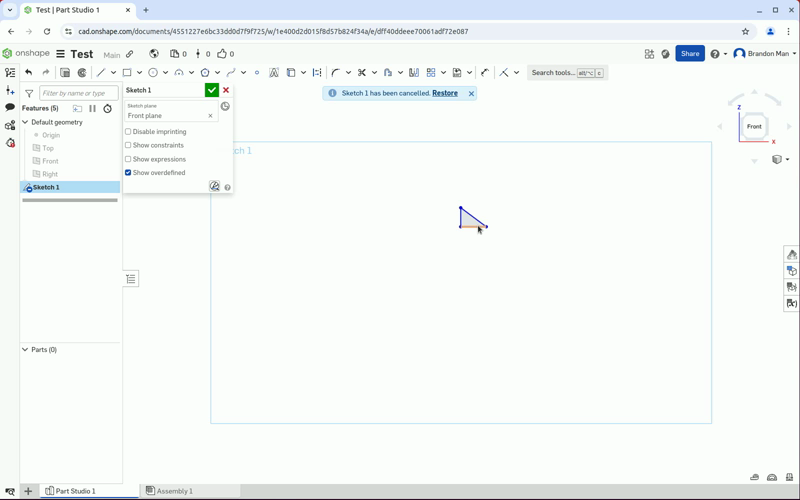
scroll(6)
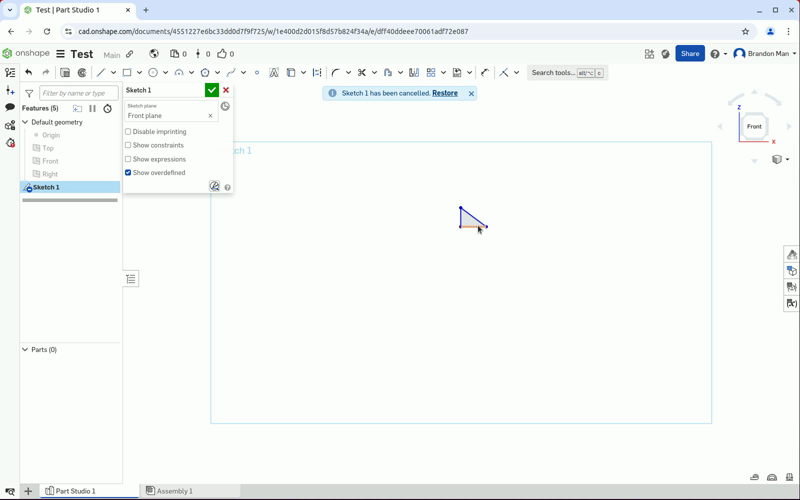
scroll(6)
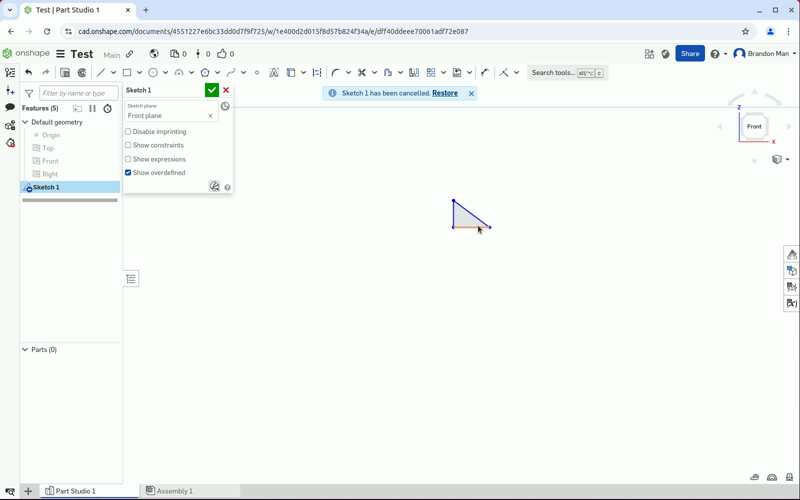
scroll(6)
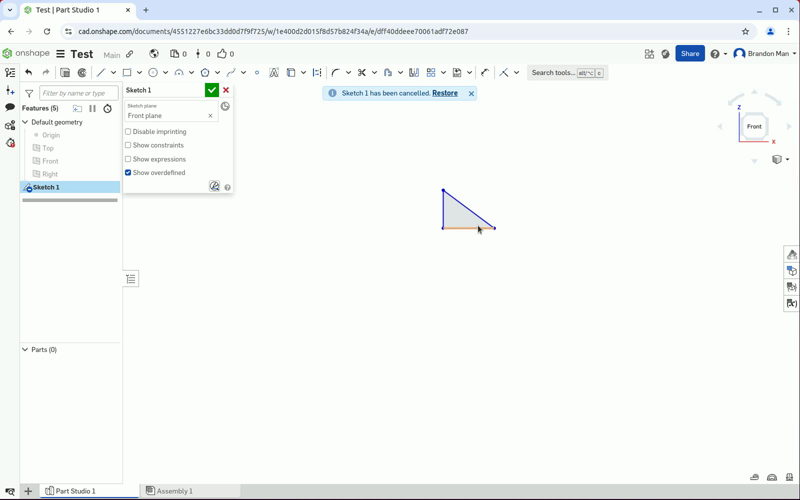
scroll(6)
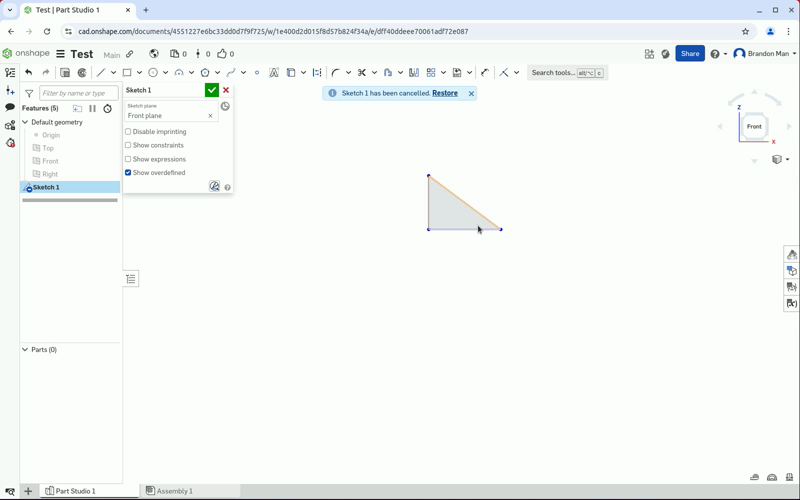
scroll(6)
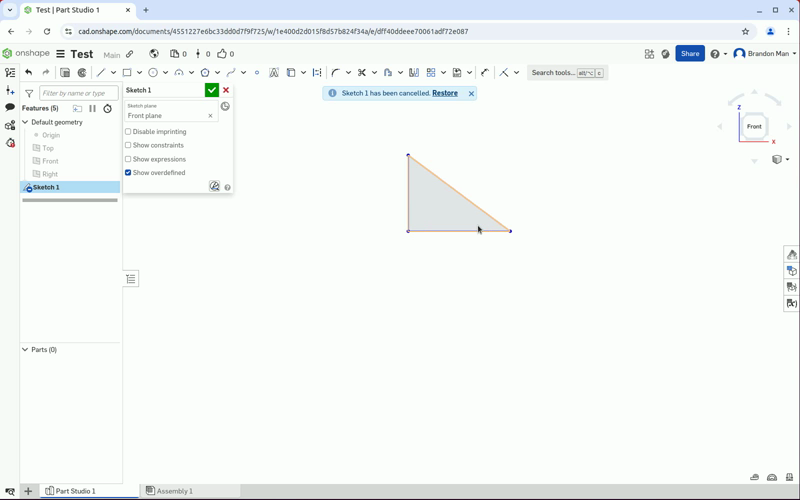
scroll(6)
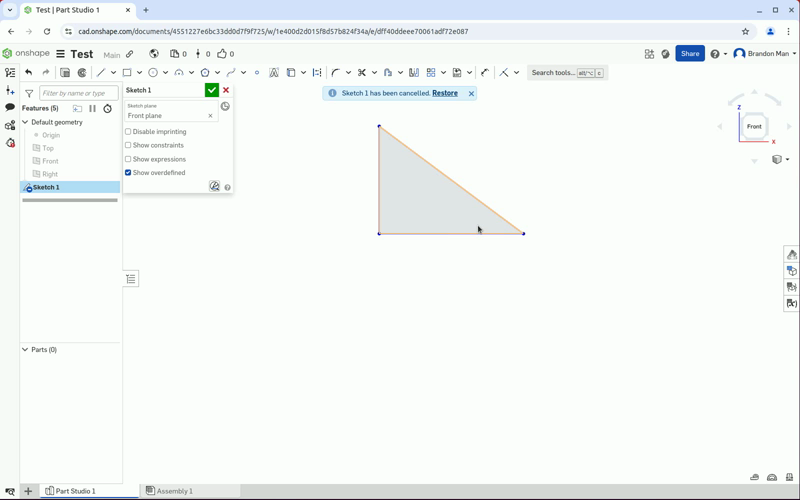
scroll(6)
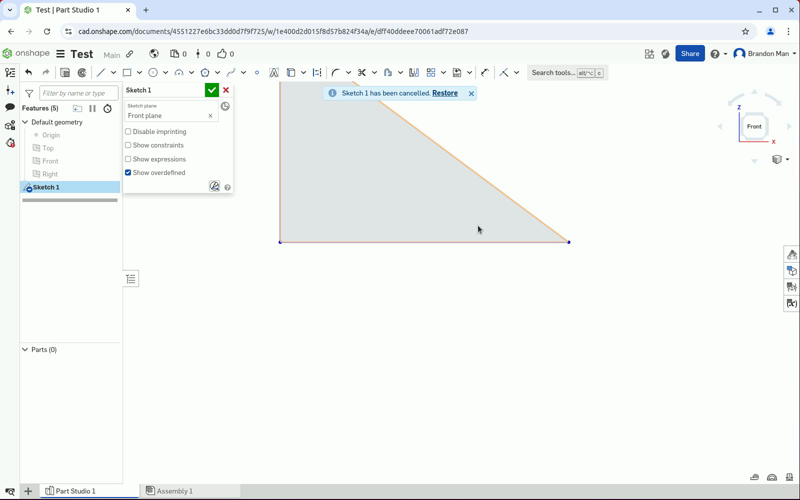
click(478, 225)
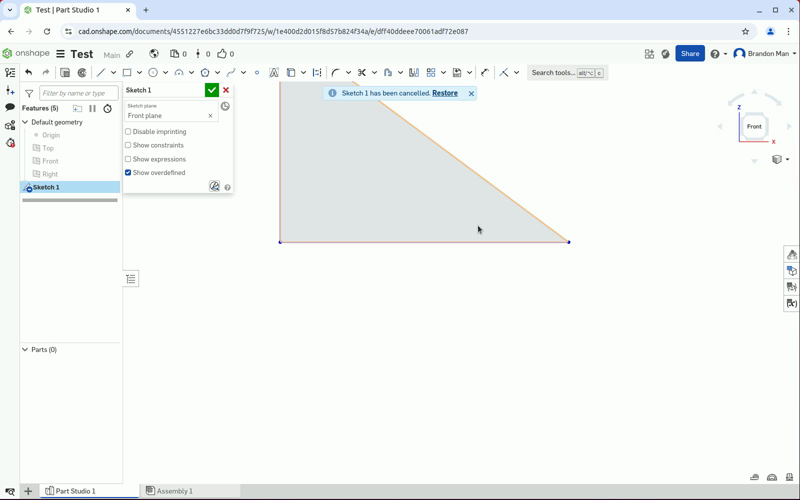
scroll(-6)
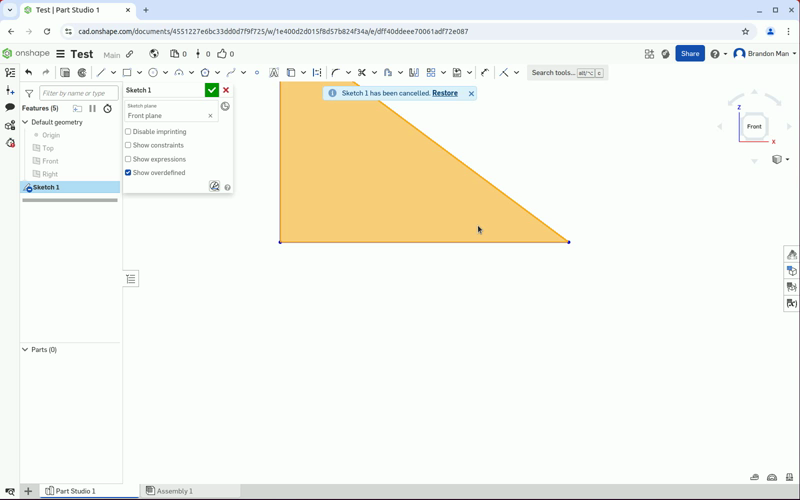
scroll(-6)
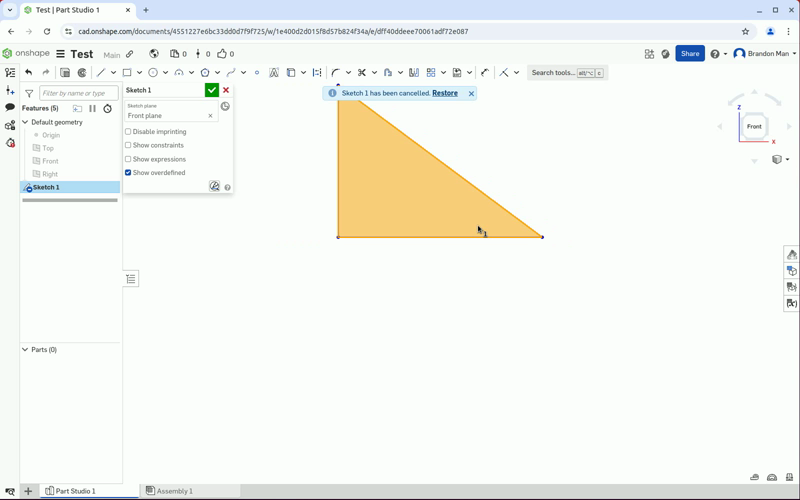
scroll(-6)
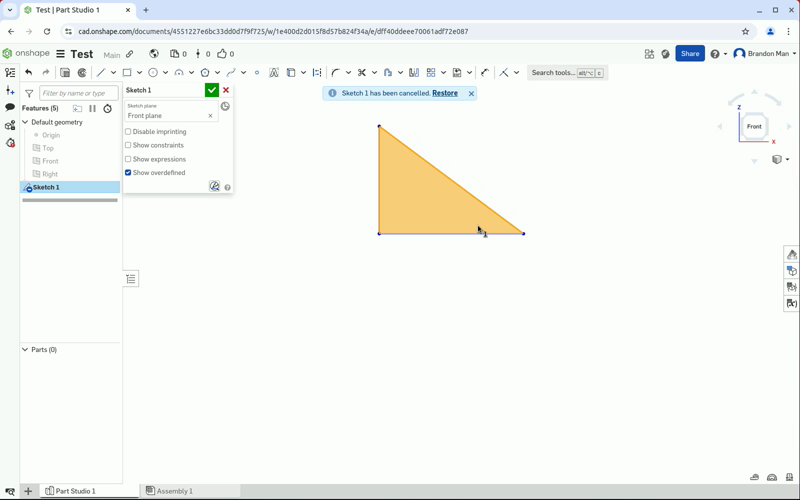
scroll(-6)
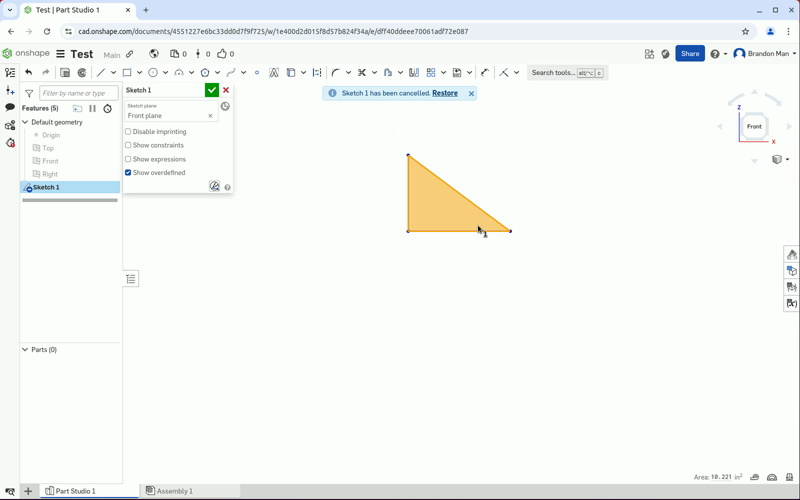
scroll(-6)
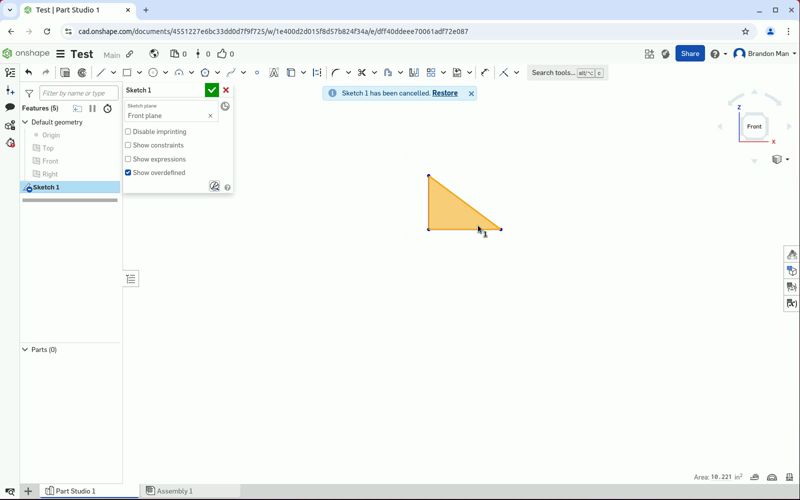
scroll(-6)
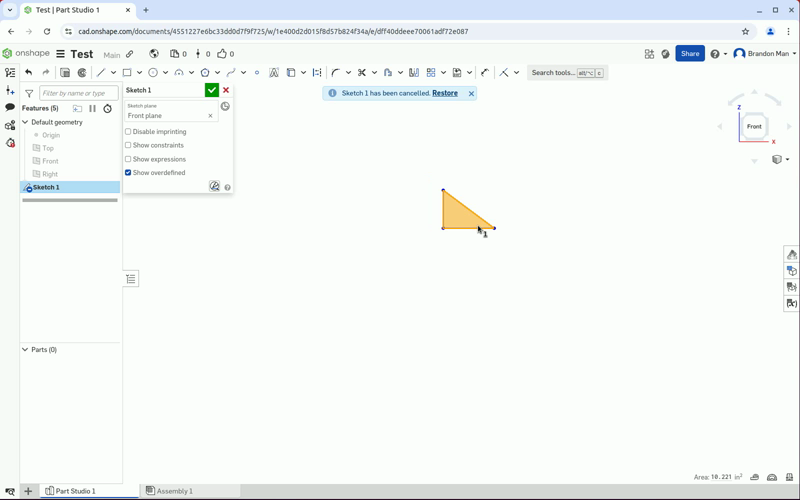
scroll(-6)
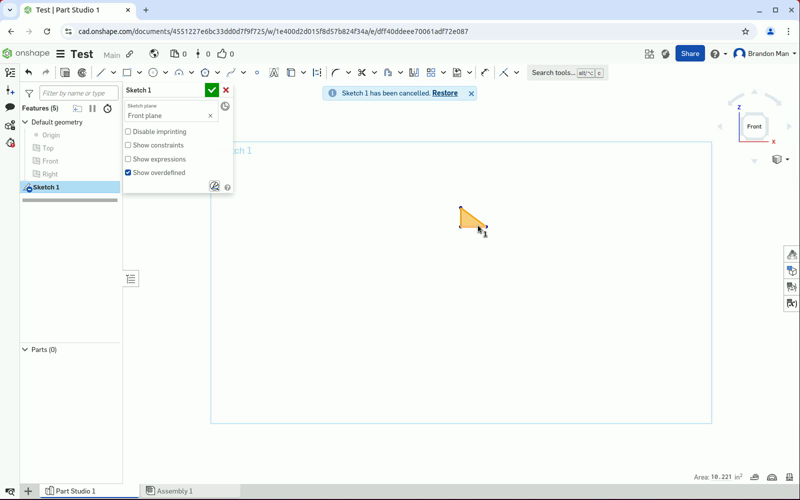
mouse_move(73, 352)
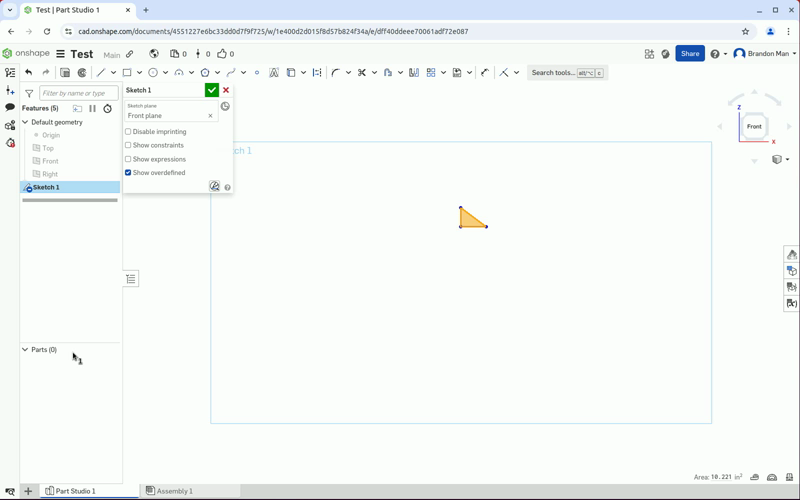
key(shift+y)
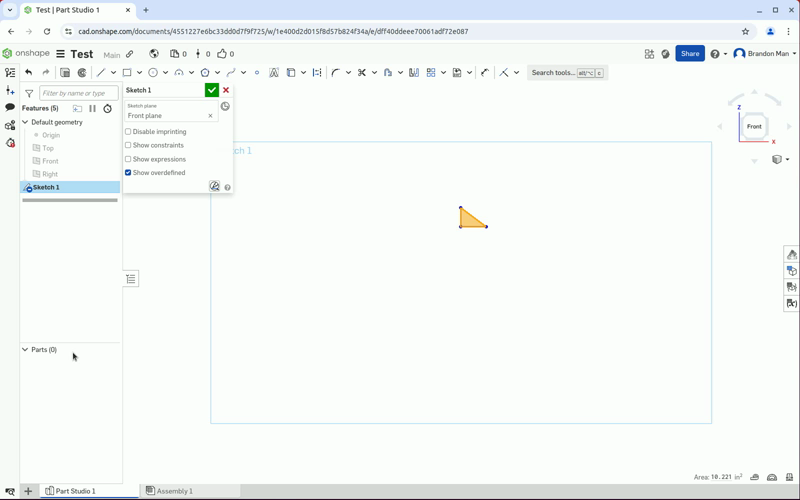
key(shift+e)
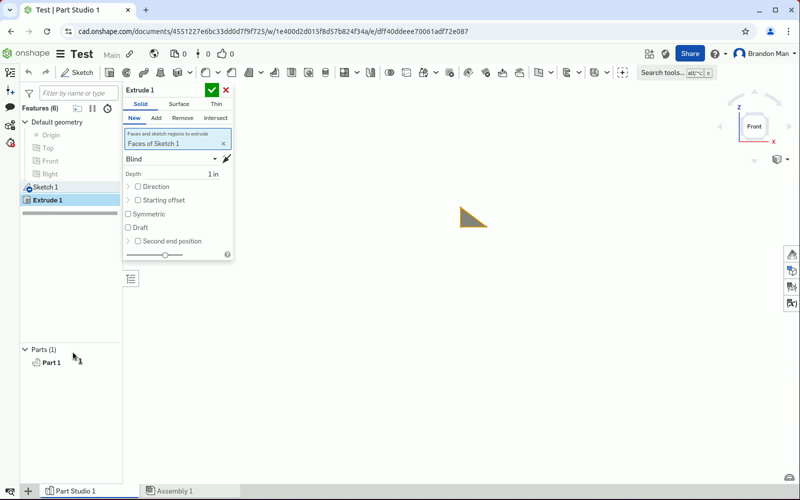
mouse_move(143, 106)
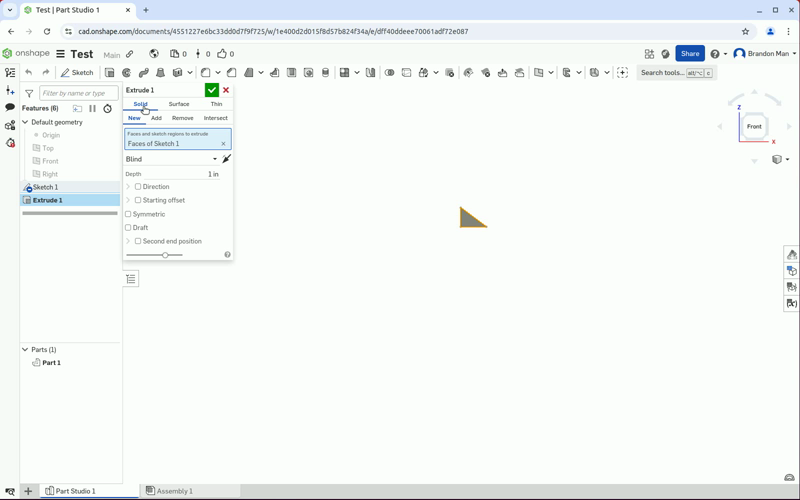
click(143, 106)
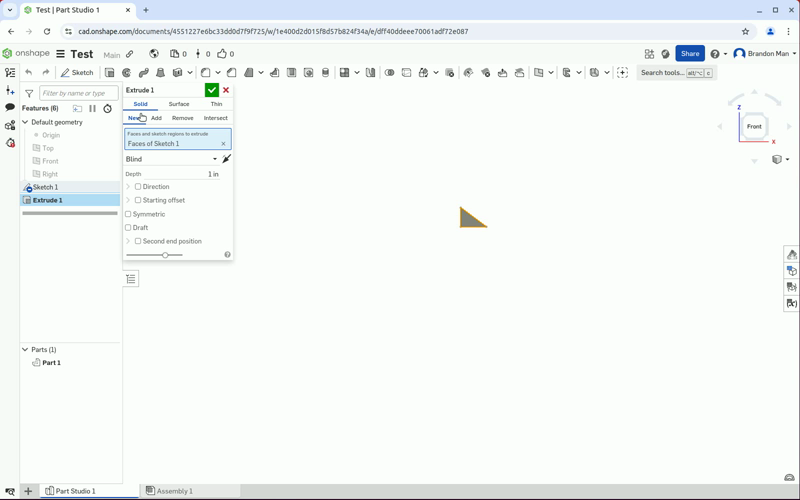
mouse_move(137, 120)
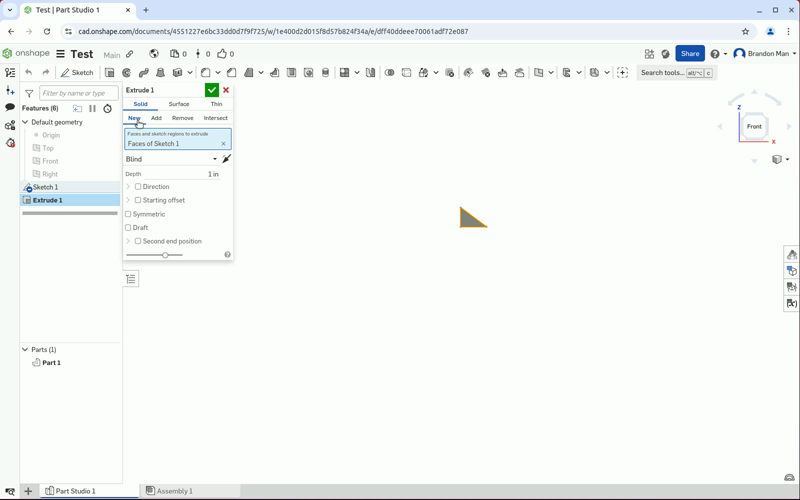
click(137, 120)
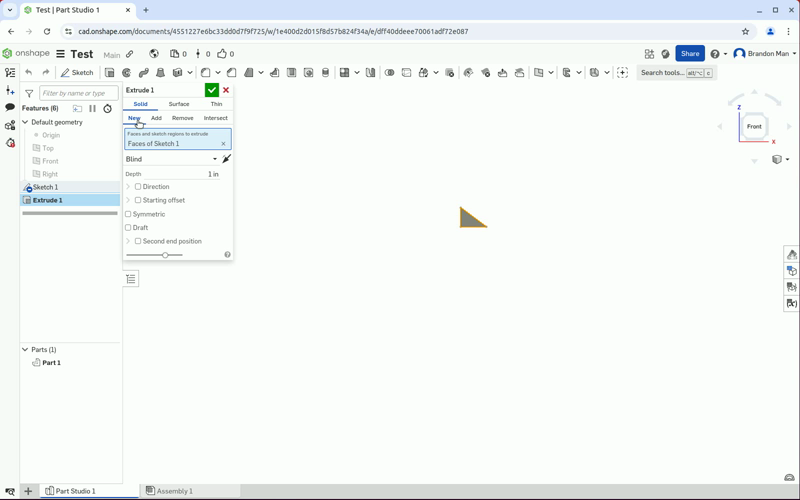
key(tab, 4)
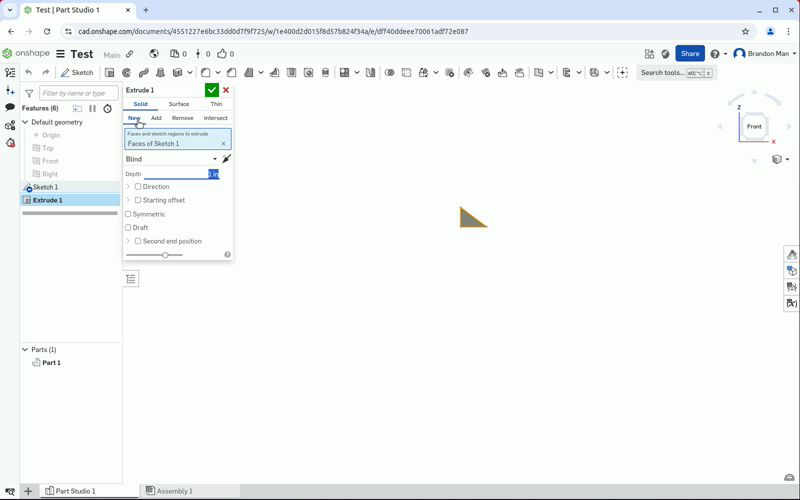
text(-23.108)
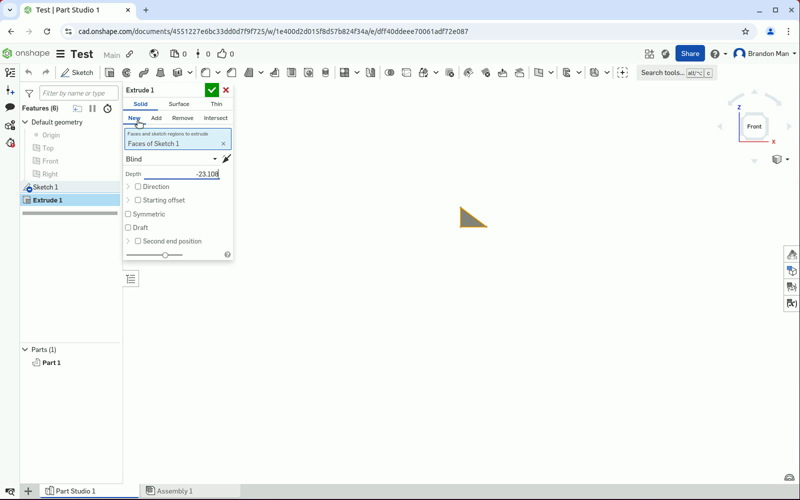
key(enter)
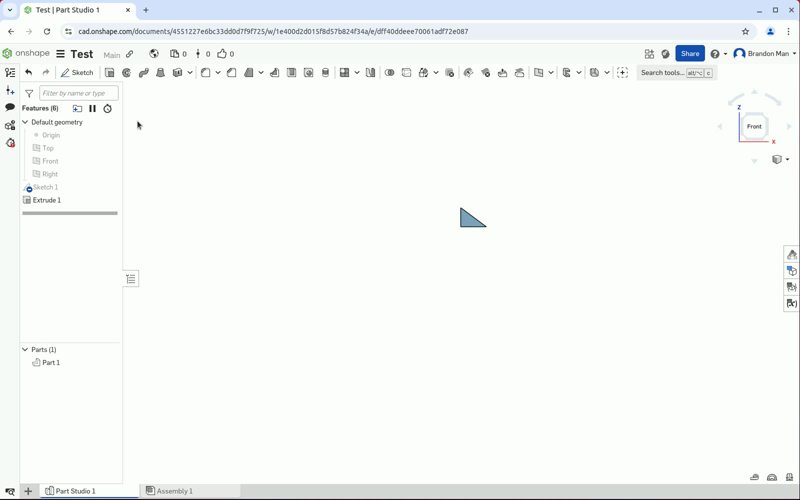
key(shift+h)
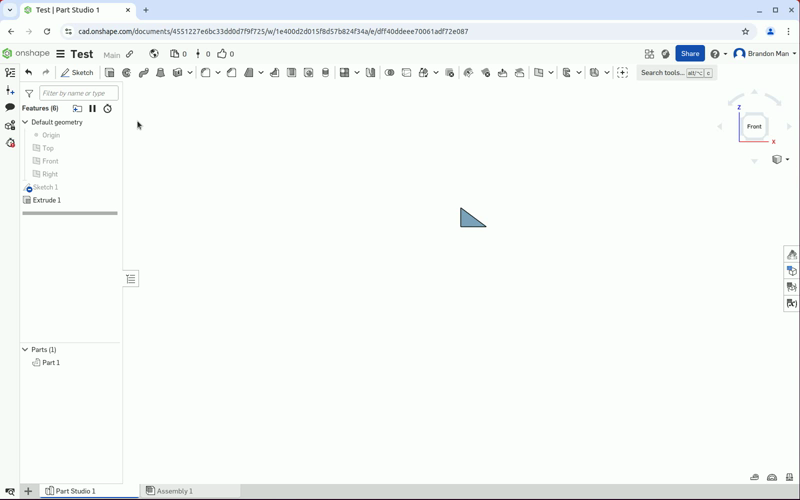
key(shift+h)
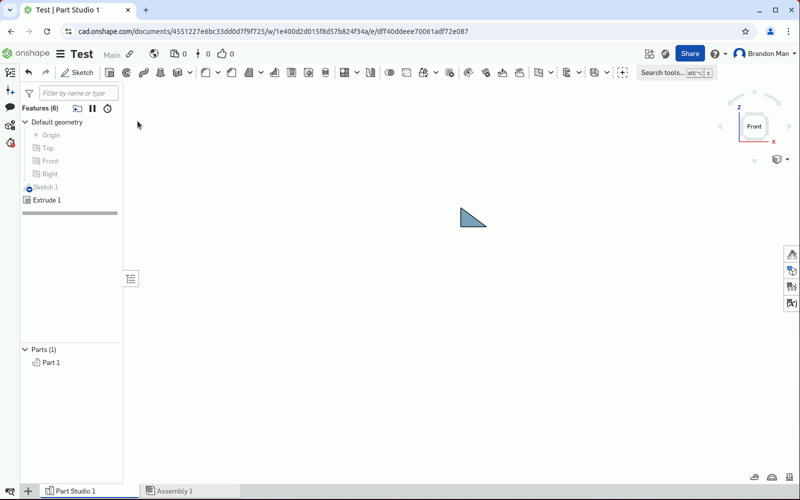
mouse_move(73, 189)
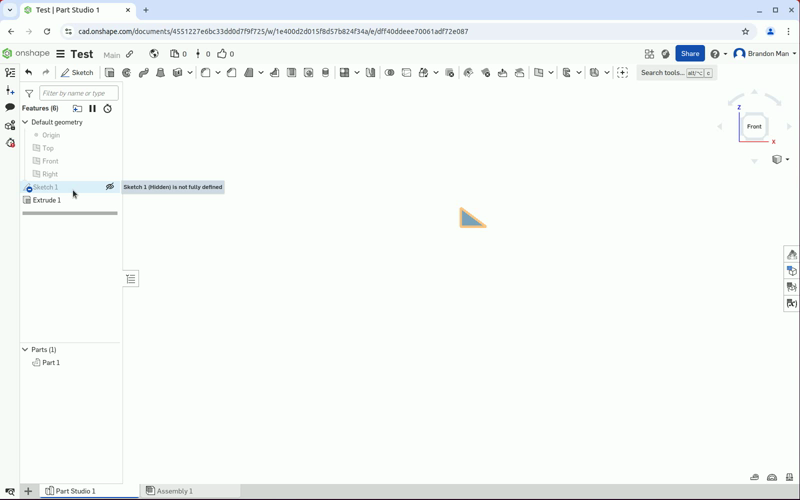
click(73, 189)
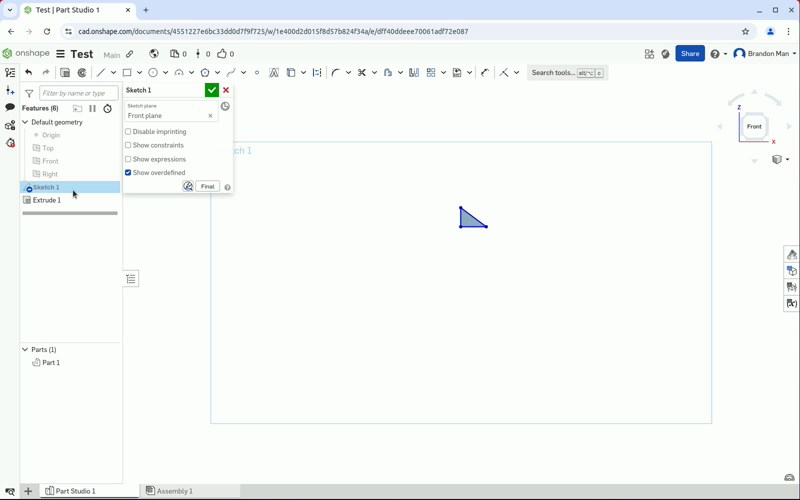
mouse_move(229, 92)
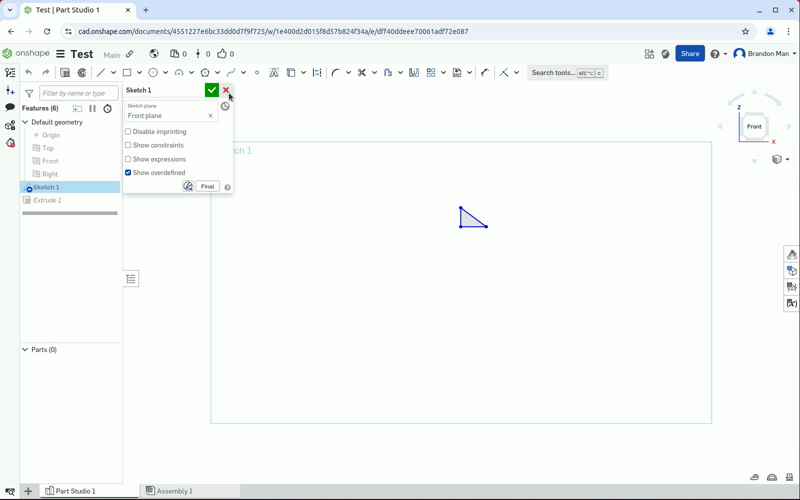
click(229, 92)
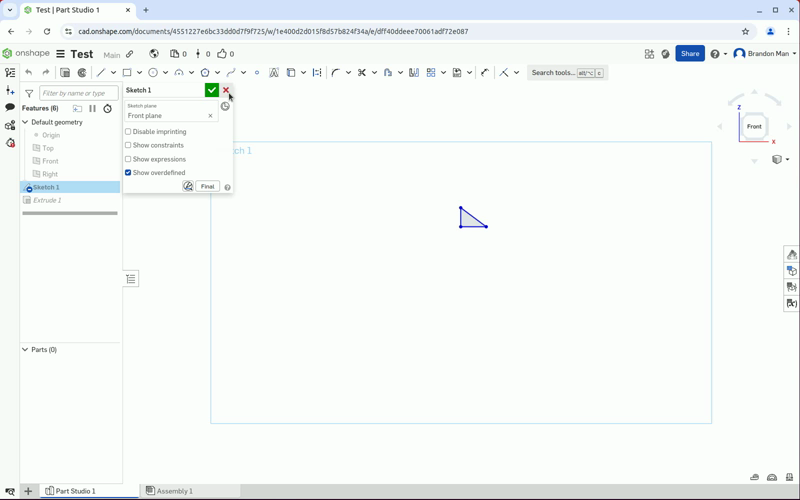
key(shift+s)
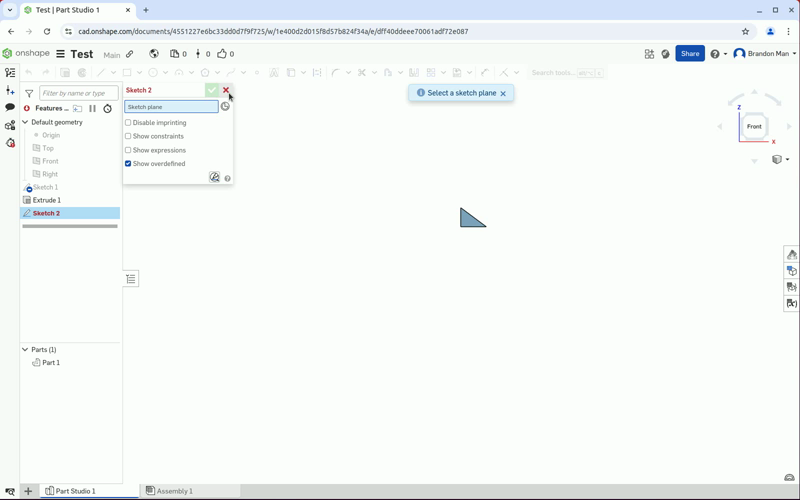
mouse_move(73, 163)
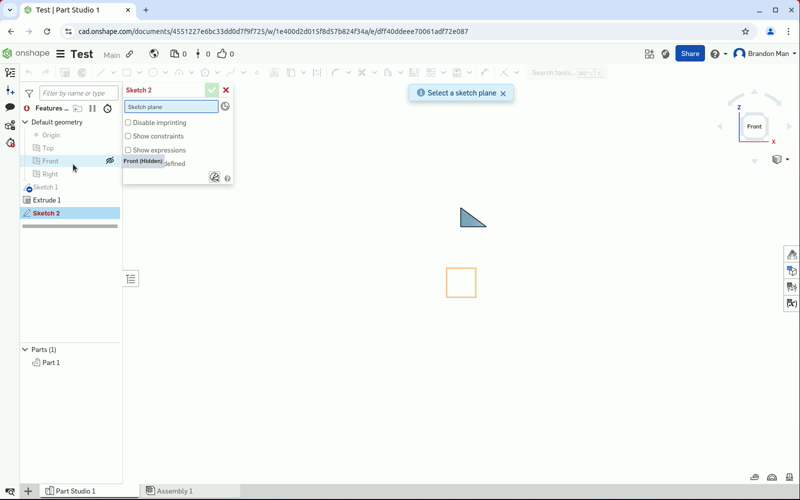
click(73, 163)
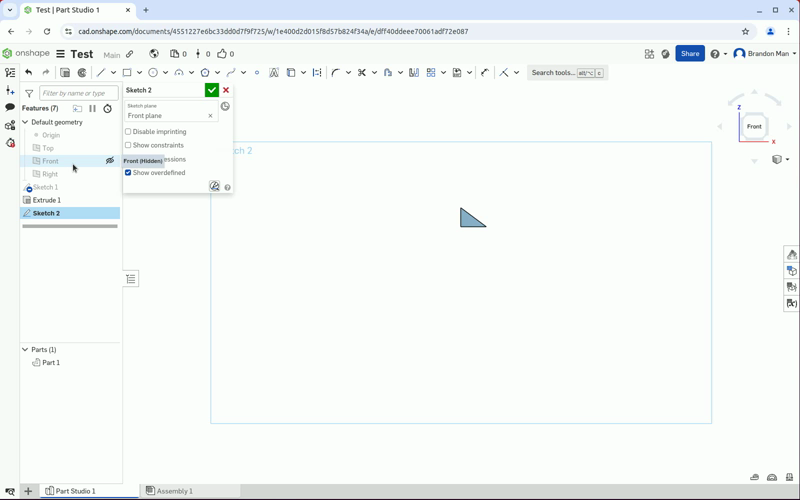
mouse_move(73, 352)
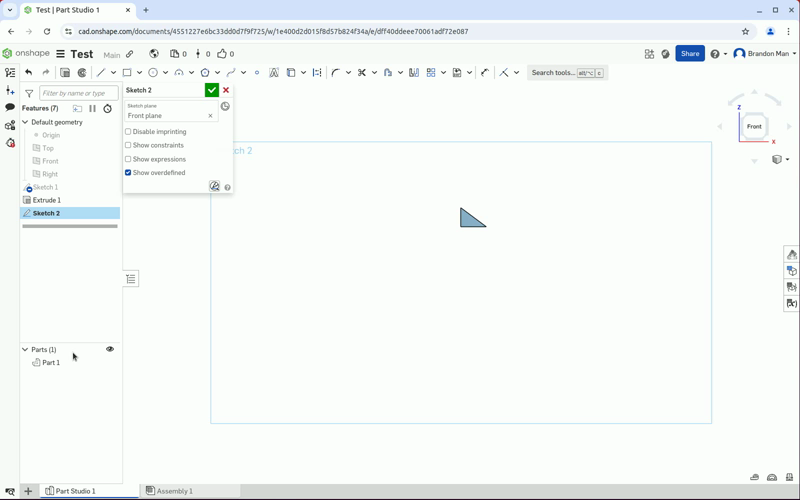
key(y)
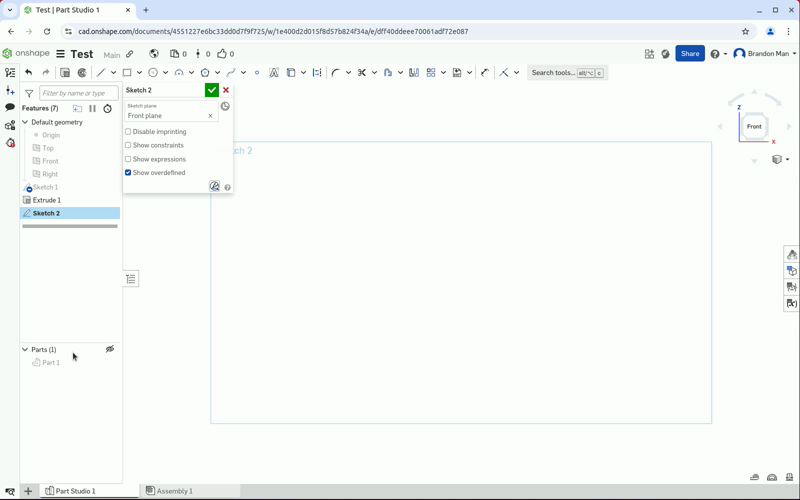
key(l)
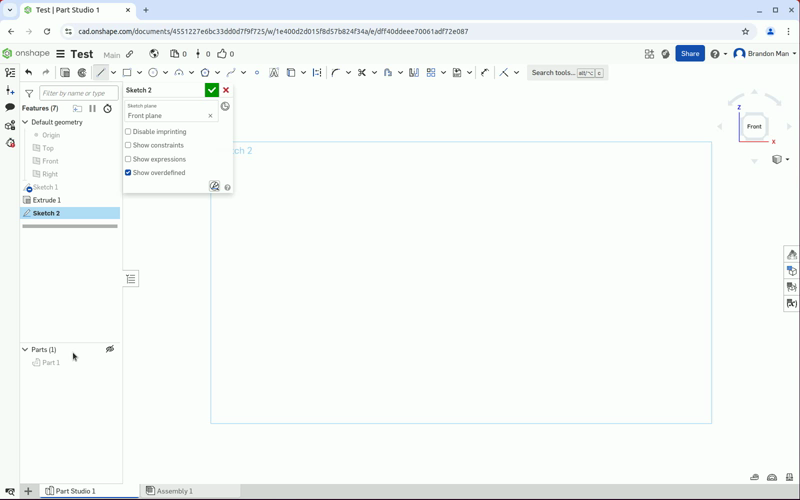
key_down(shift)
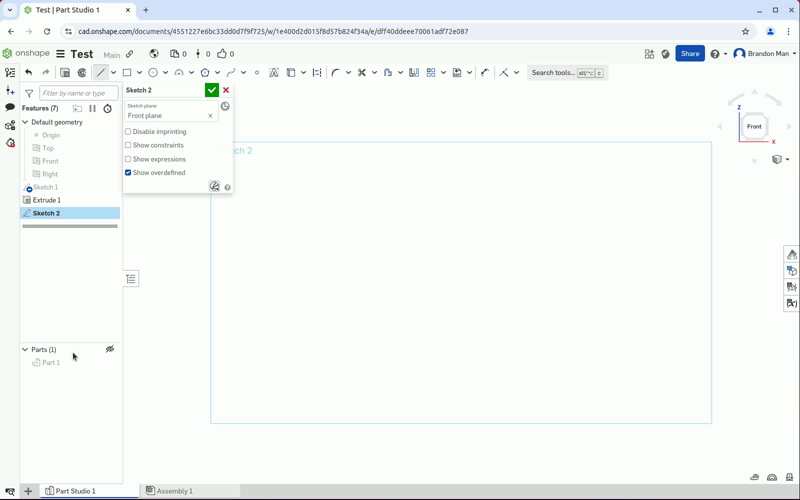
mouse_move(460, 264)
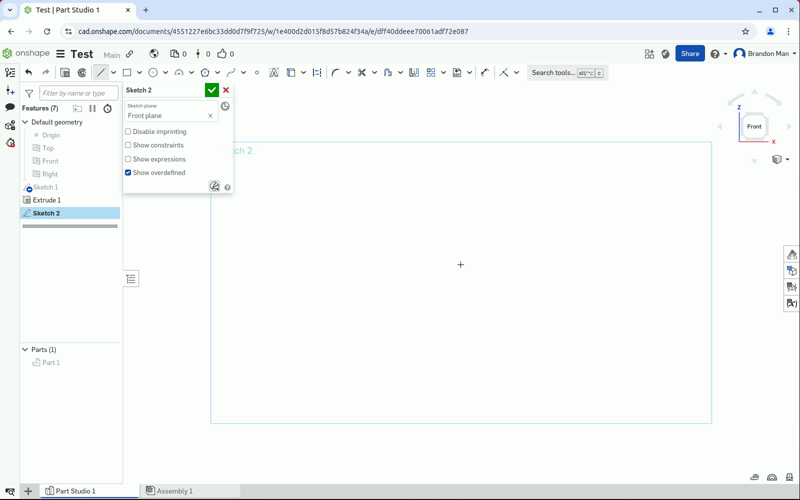
click(460, 264)
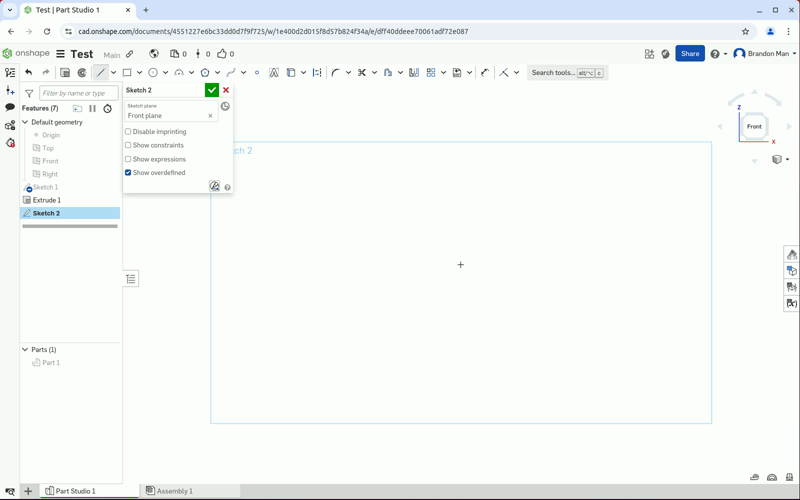
key_up(shift)
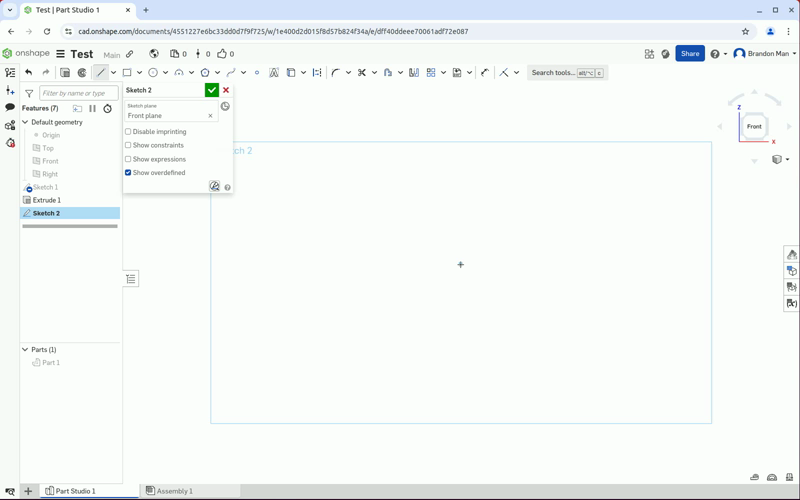
key_down(shift)
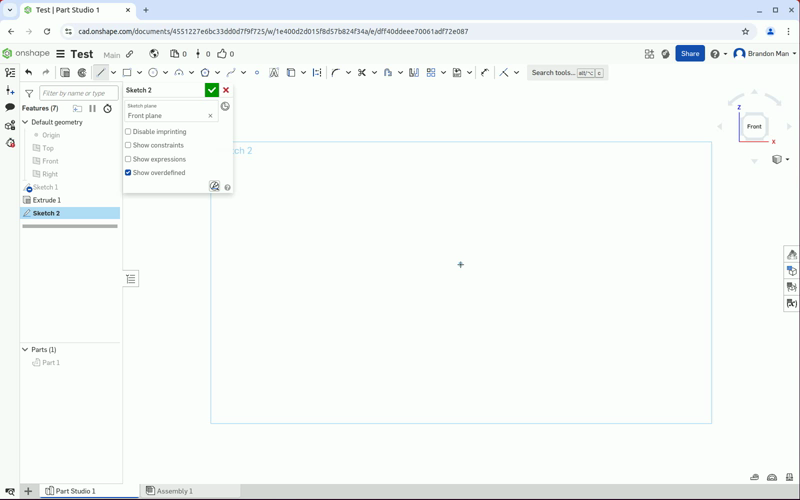
mouse_move(490, 264)
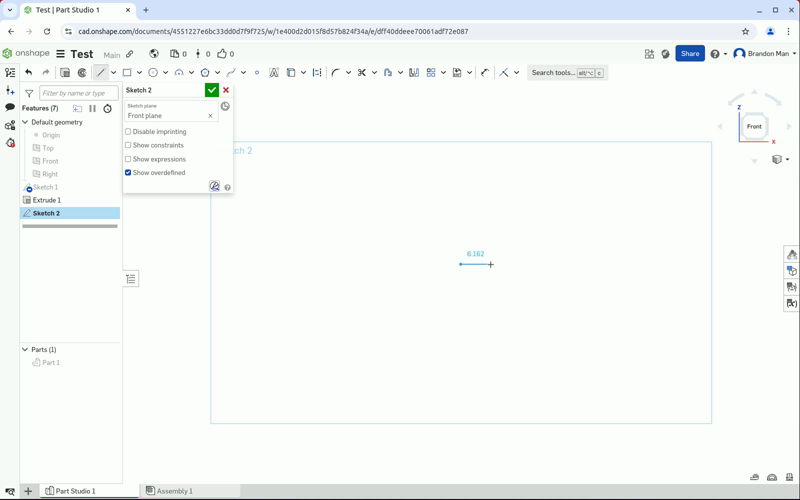
mouse_move(511, 264)
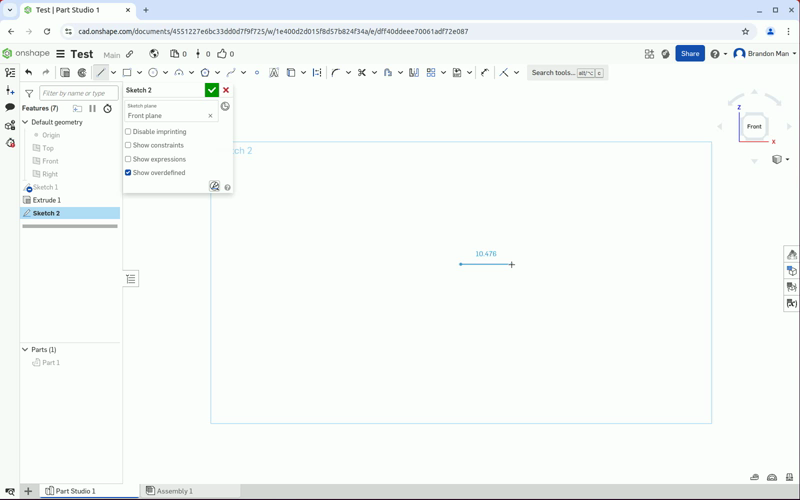
click(511, 264)
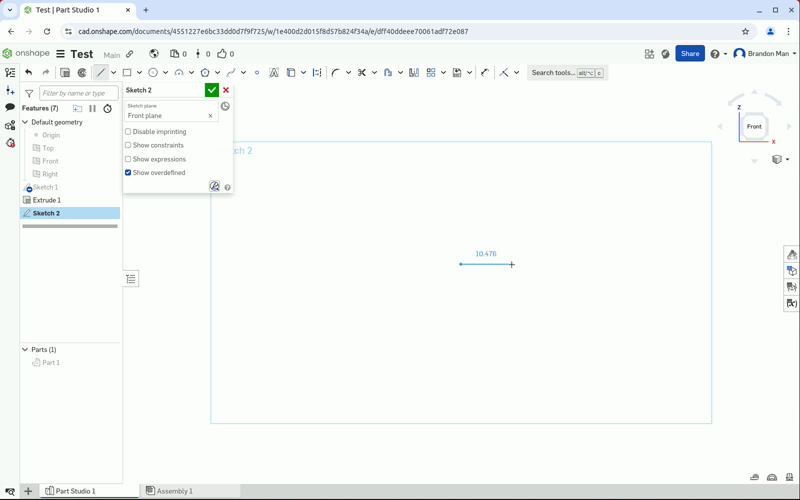
key_up(shift)
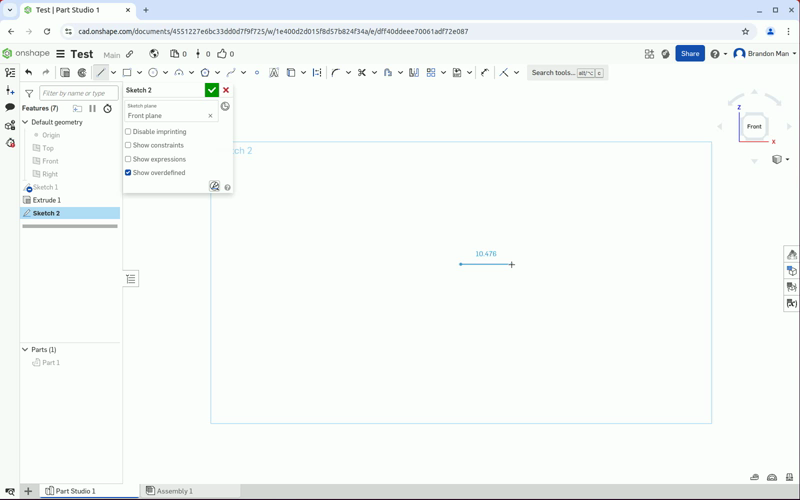
key_down(shift)
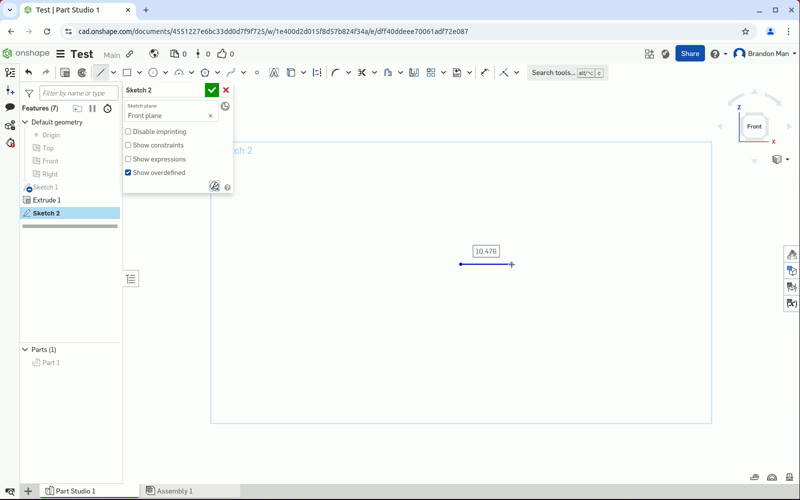
mouse_move(541, 264)
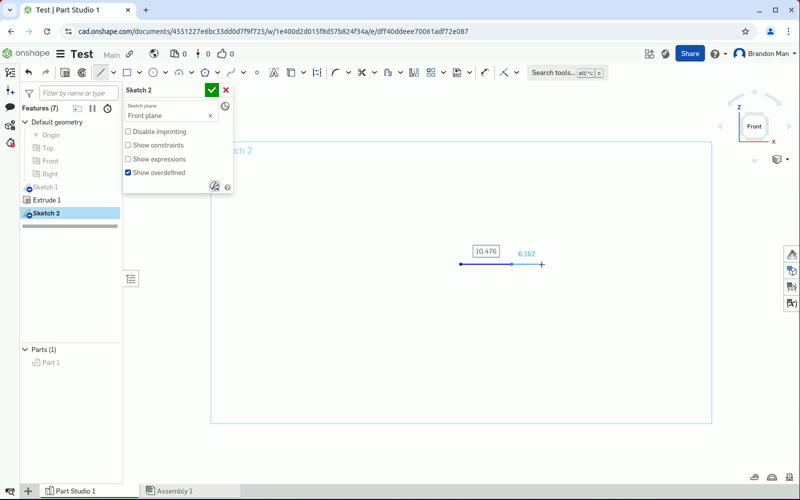
mouse_move(511, 244)
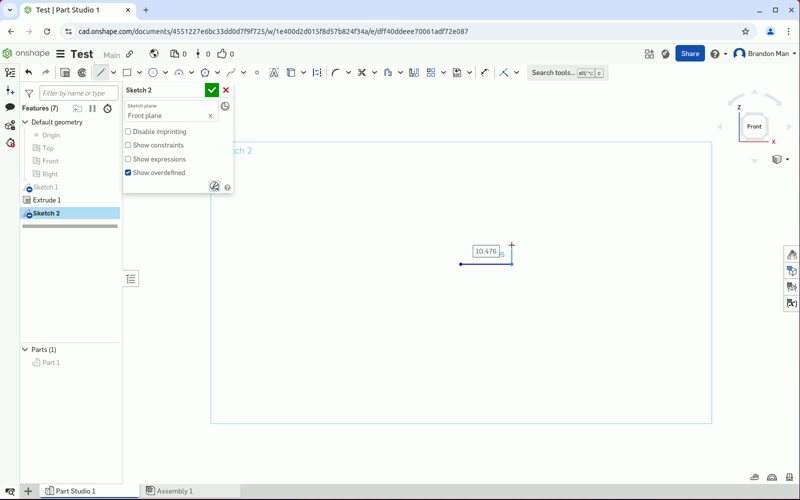
click(511, 244)
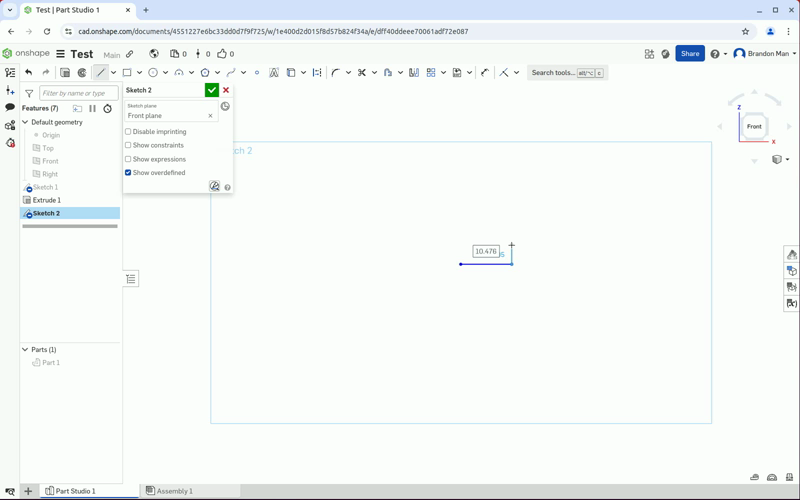
key_up(shift)
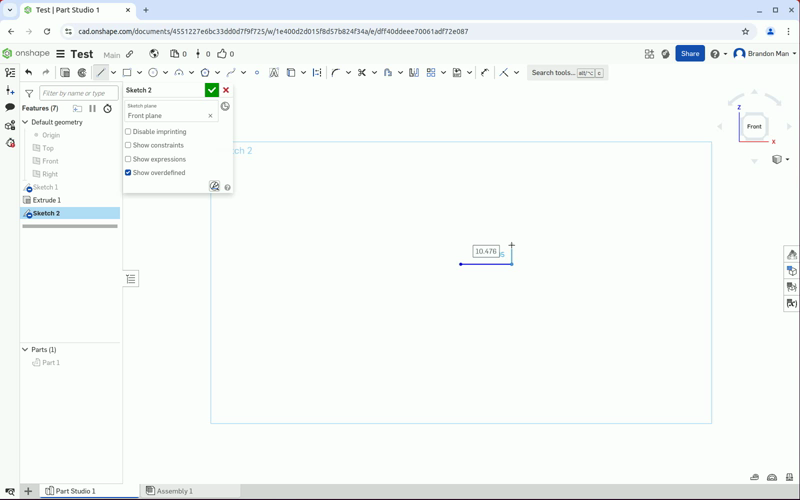
key_down(shift)
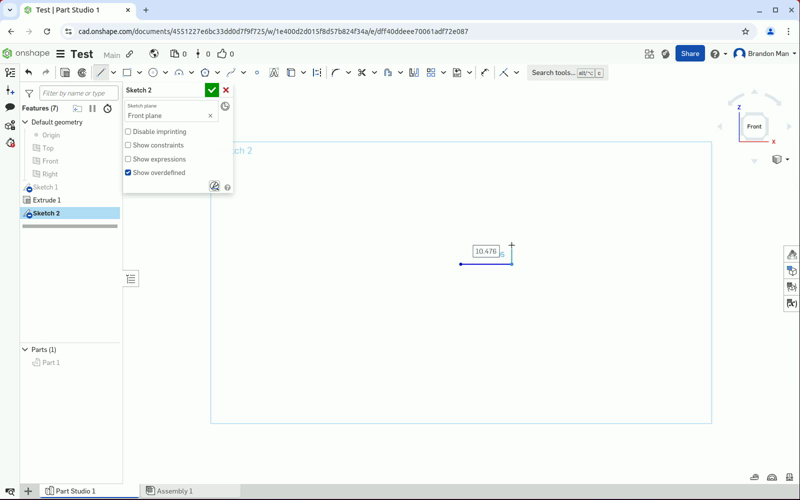
mouse_move(541, 244)
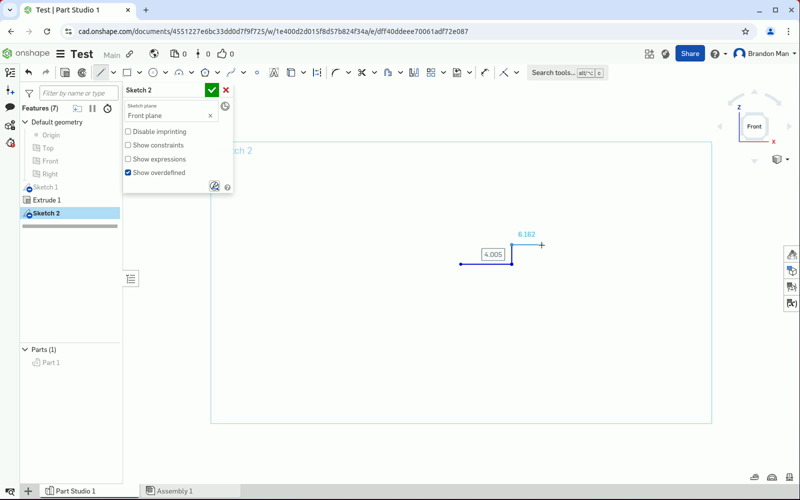
mouse_move(486, 225)
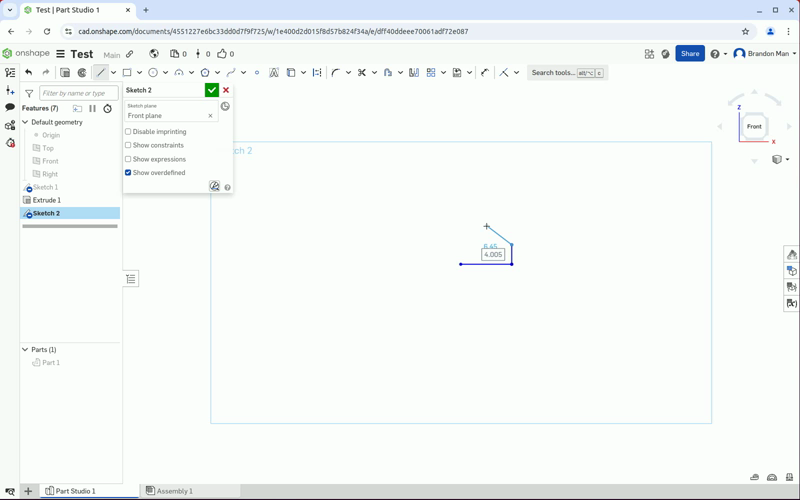
click(486, 225)
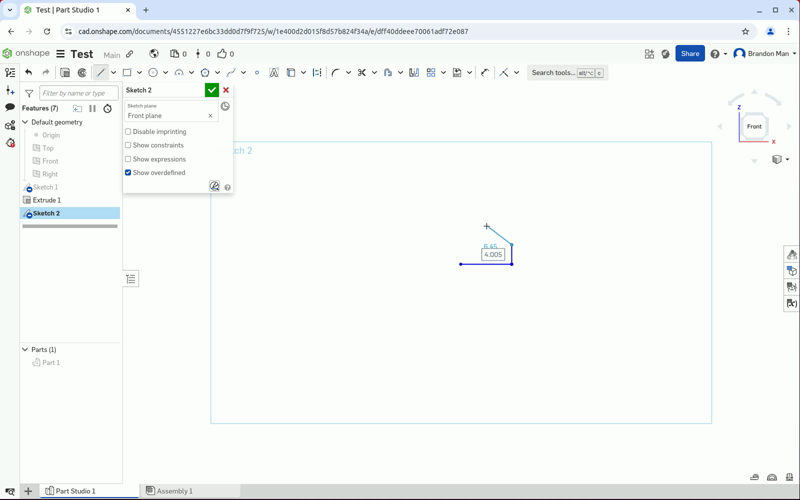
key_up(shift)
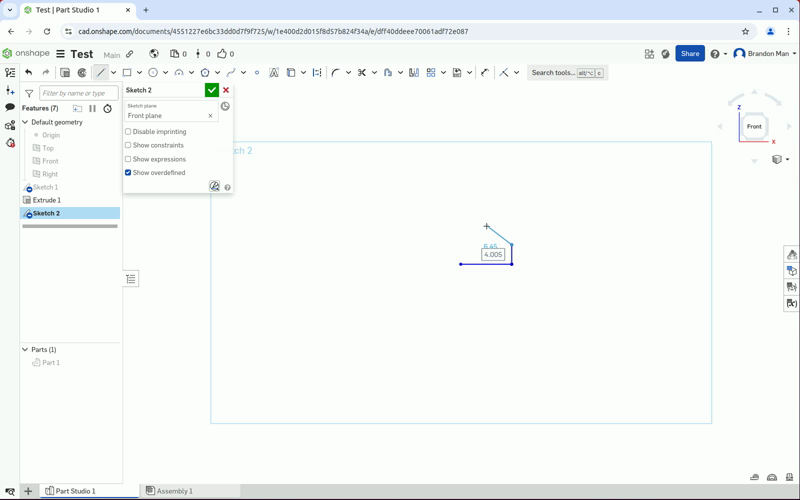
key_down(shift)
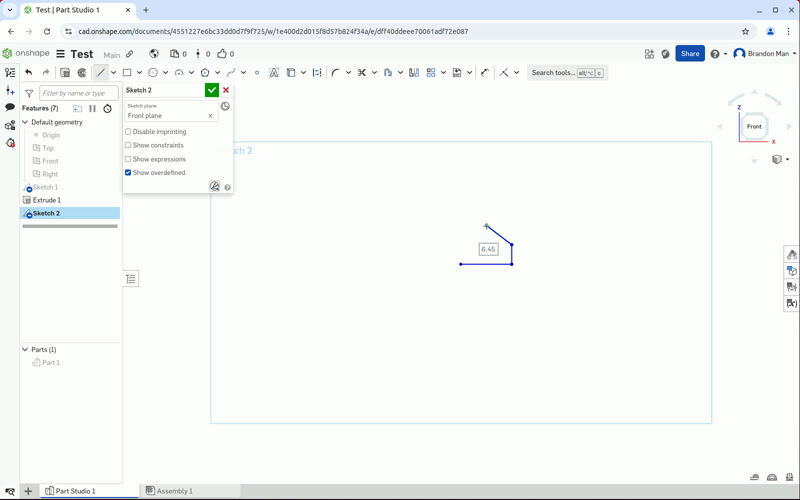
mouse_move(516, 225)
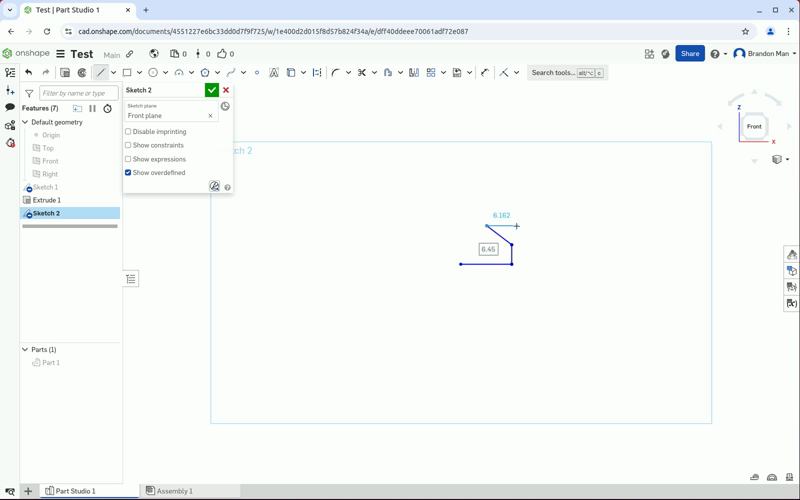
mouse_move(460, 225)
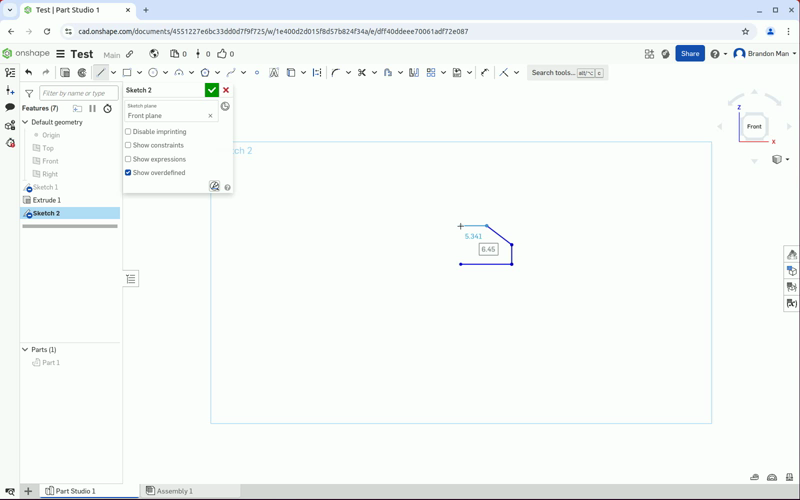
click(460, 225)
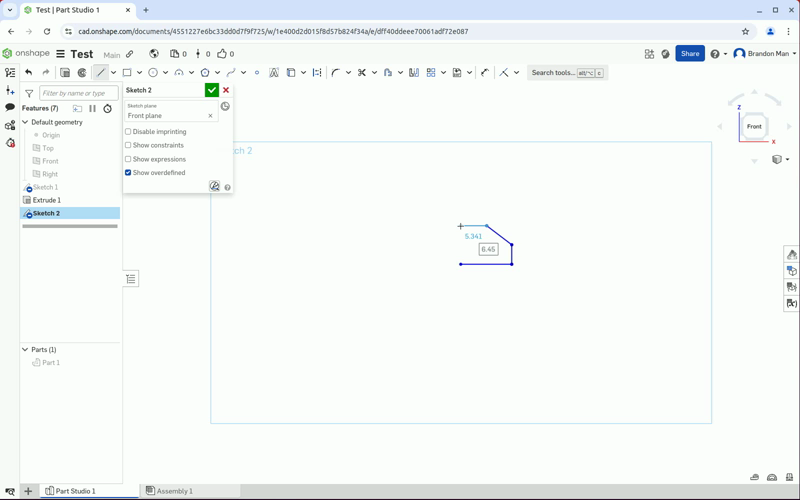
key_up(shift)
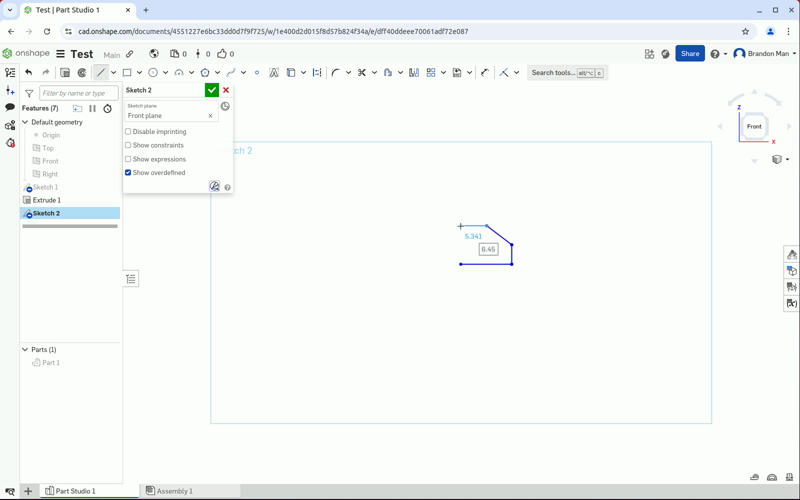
mouse_move(490, 225)
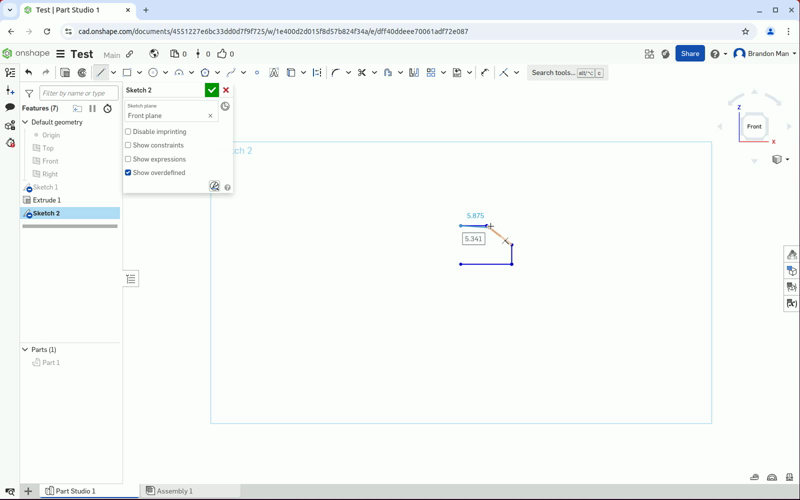
key_down(shift)
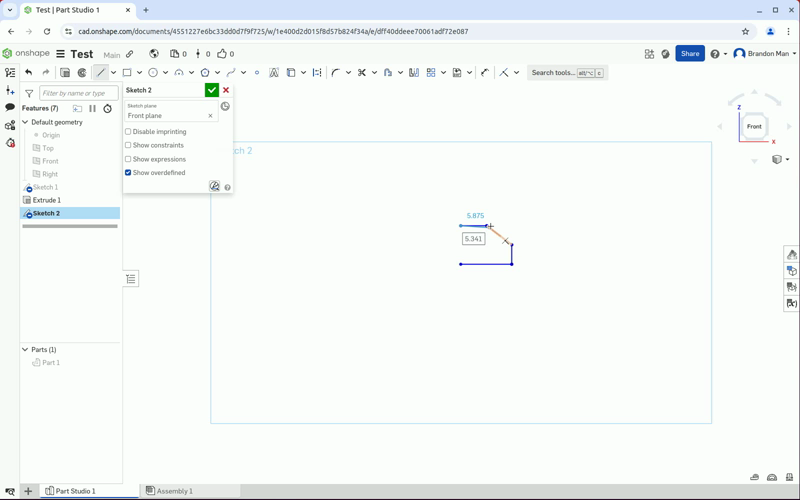
mouse_move(460, 264)
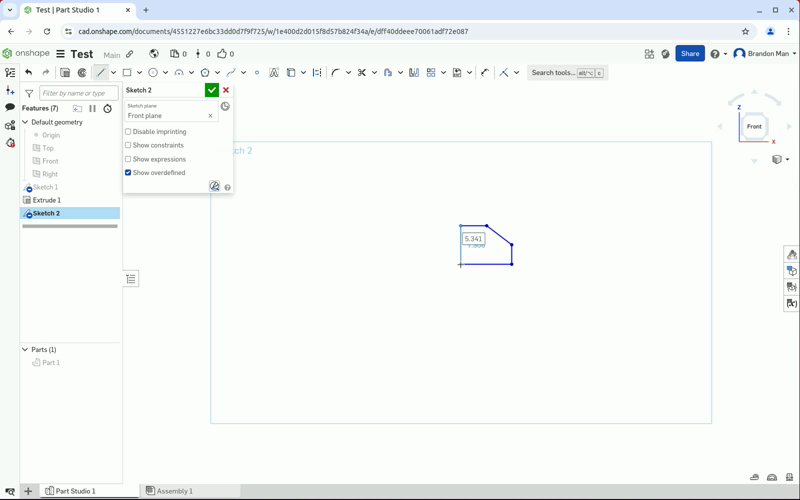
key_up(shift)
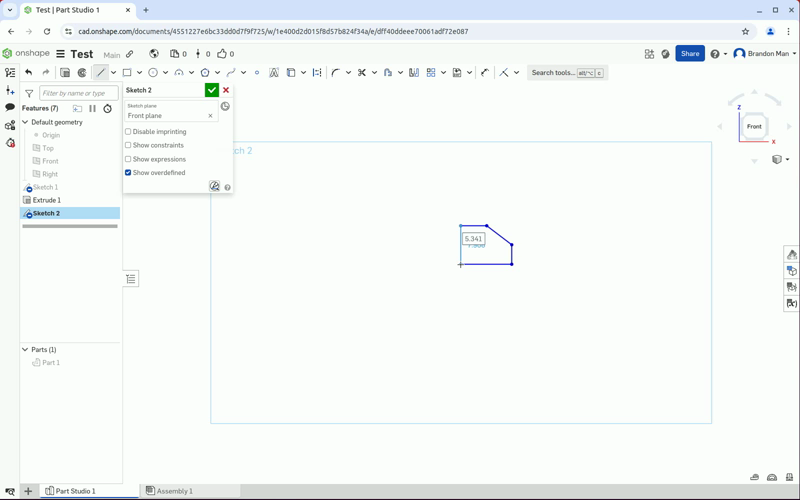
click(460, 264)
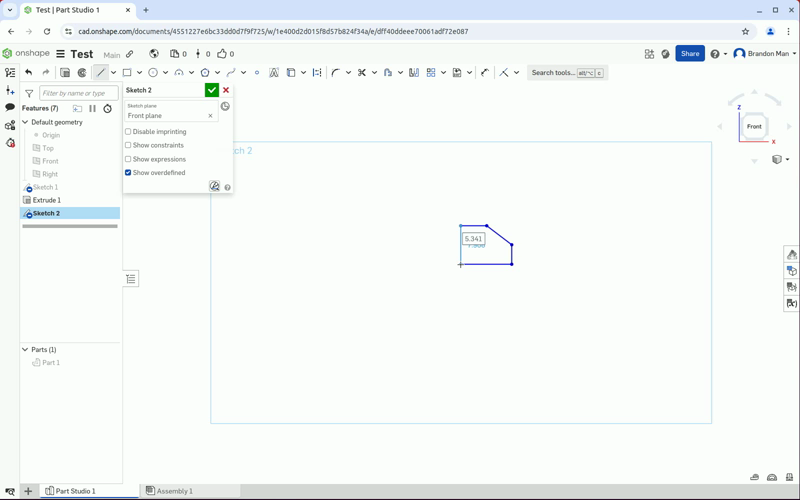
key(esc)
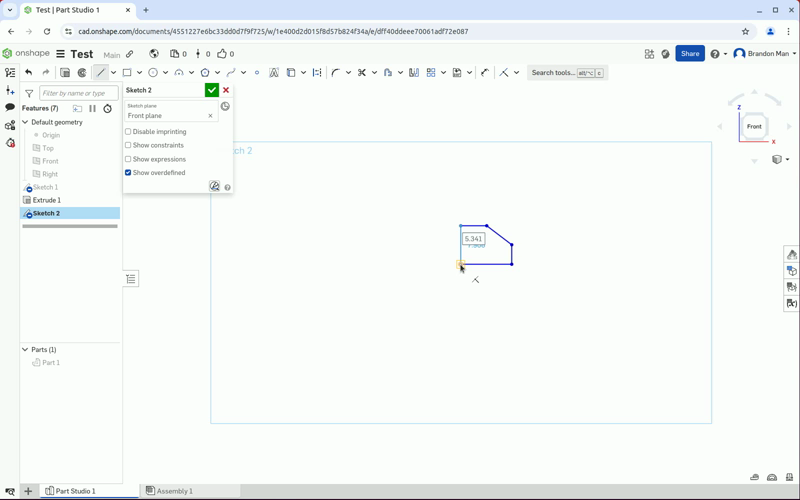
mouse_move(501, 253)
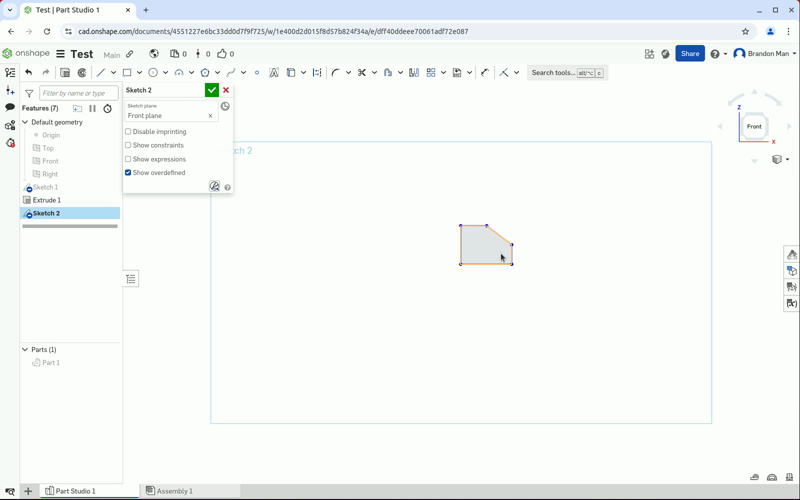
scroll(6)
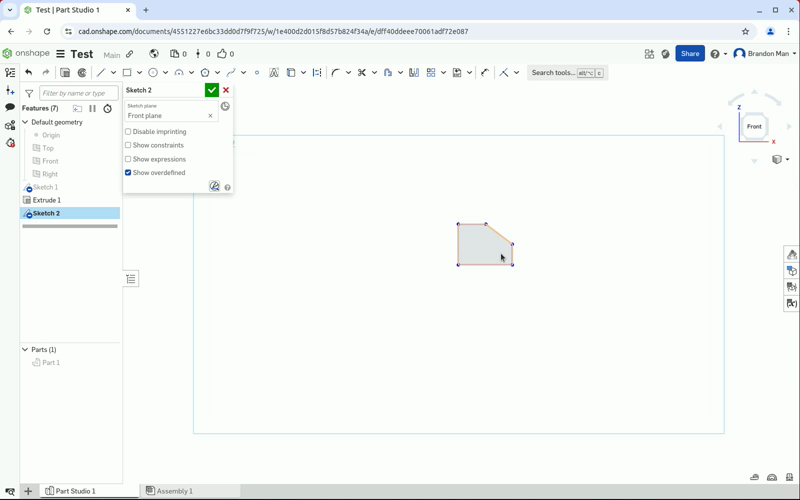
scroll(6)
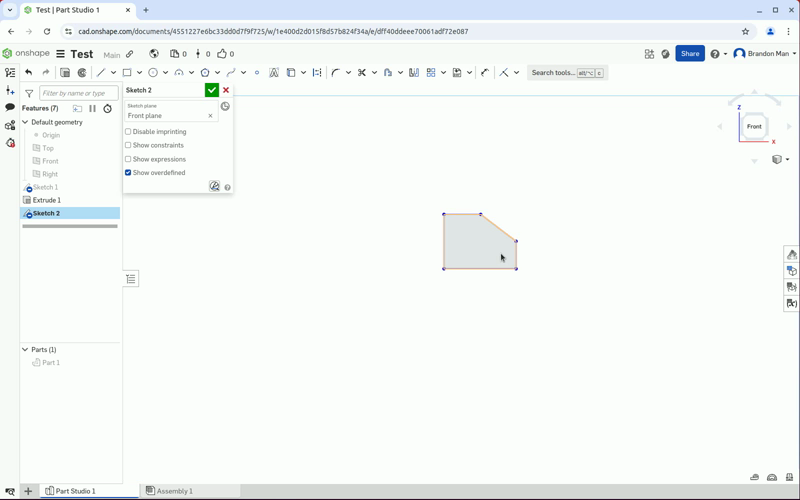
scroll(6)
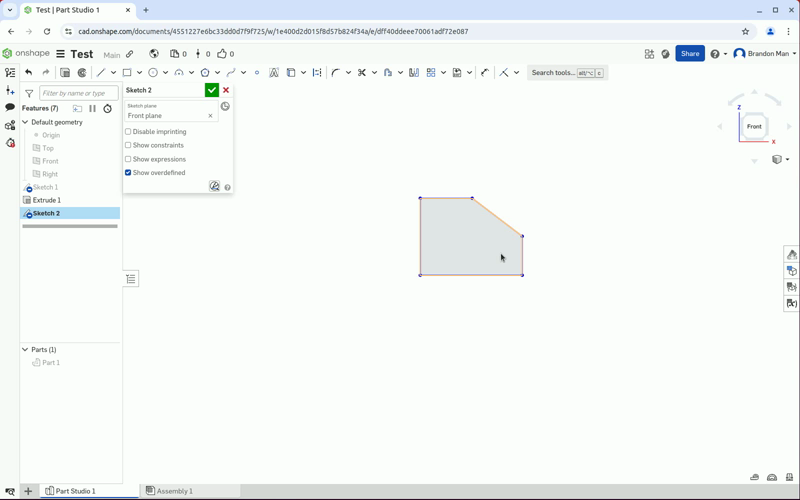
scroll(6)
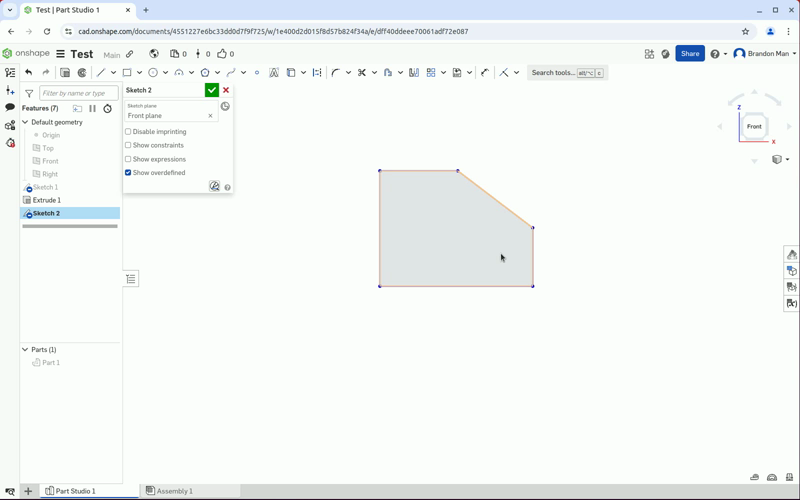
scroll(6)
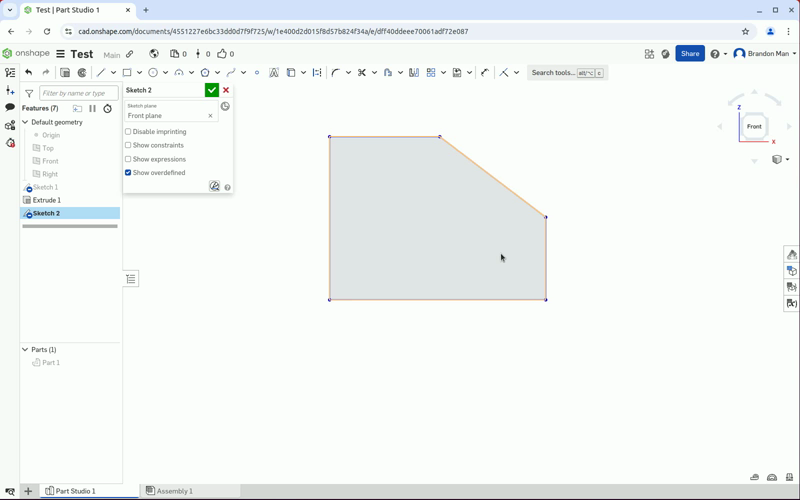
scroll(6)
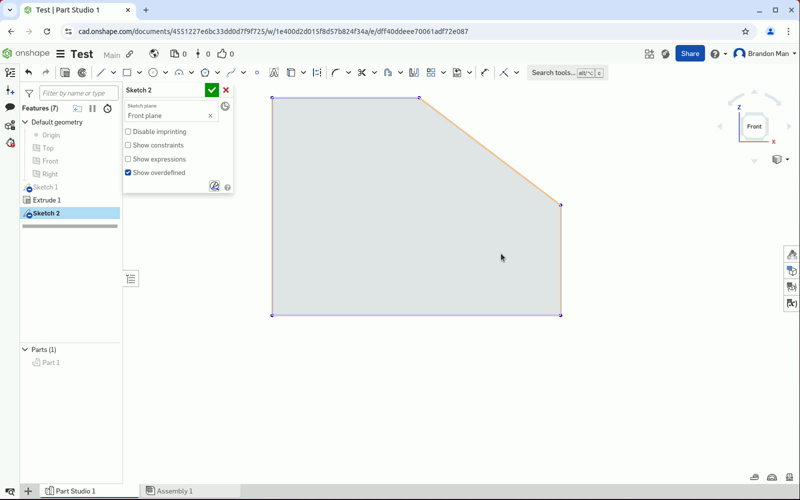
scroll(6)
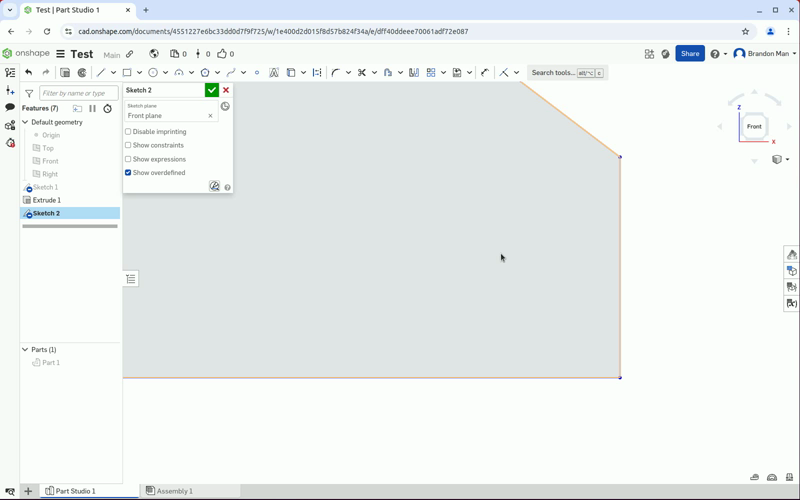
click(501, 253)
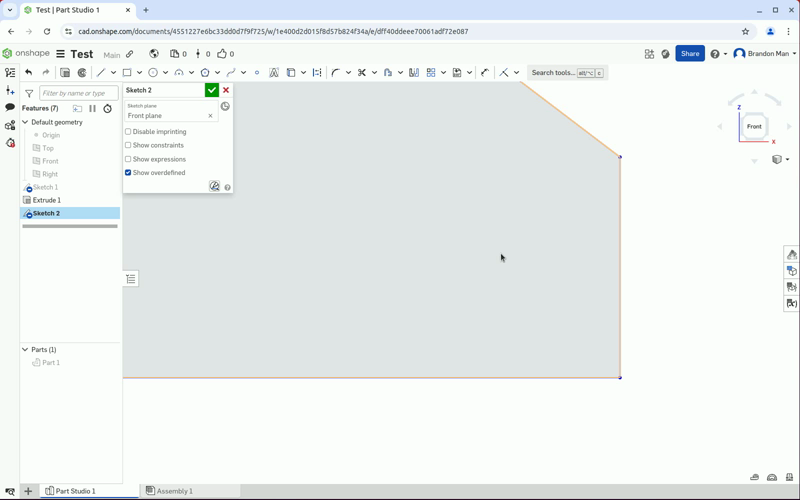
scroll(-6)
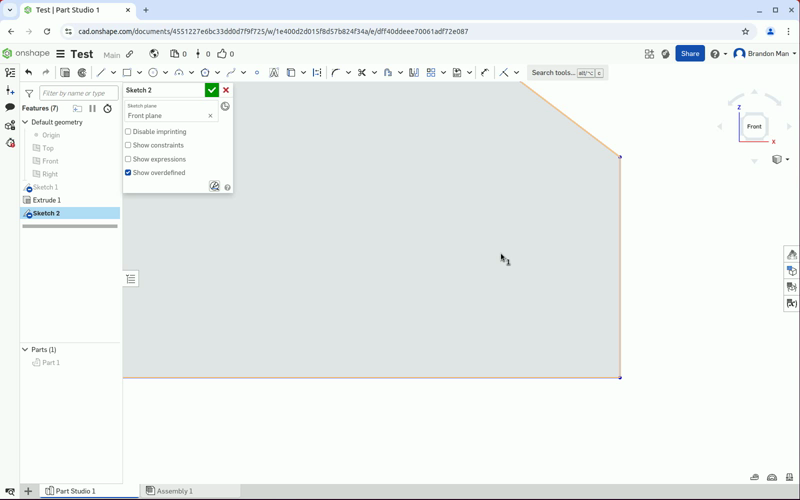
scroll(-6)
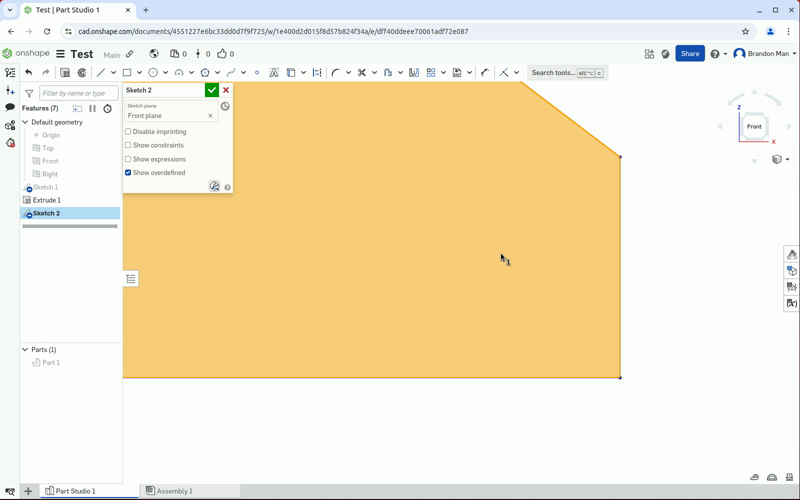
scroll(-6)
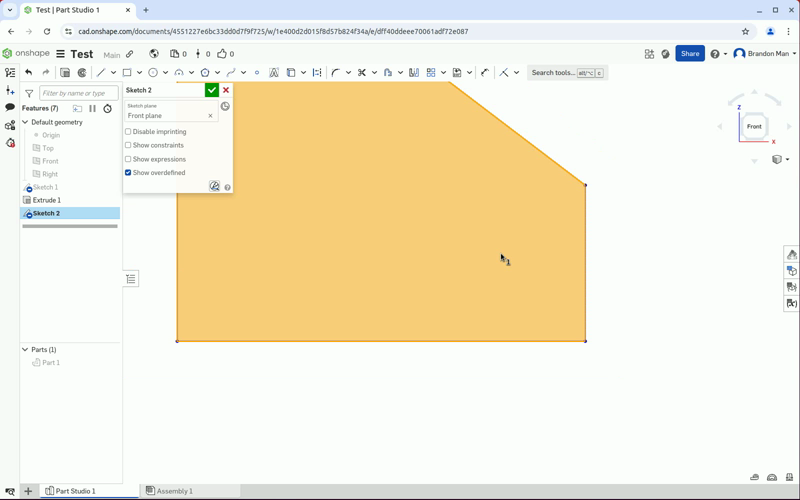
scroll(-6)
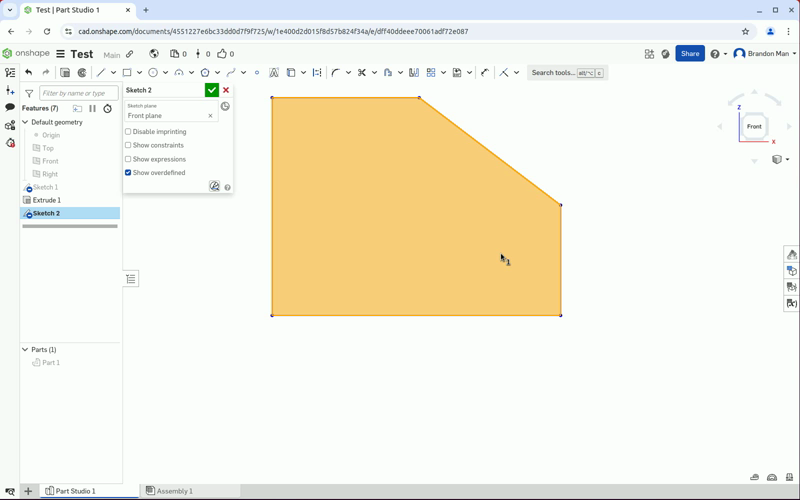
scroll(-6)
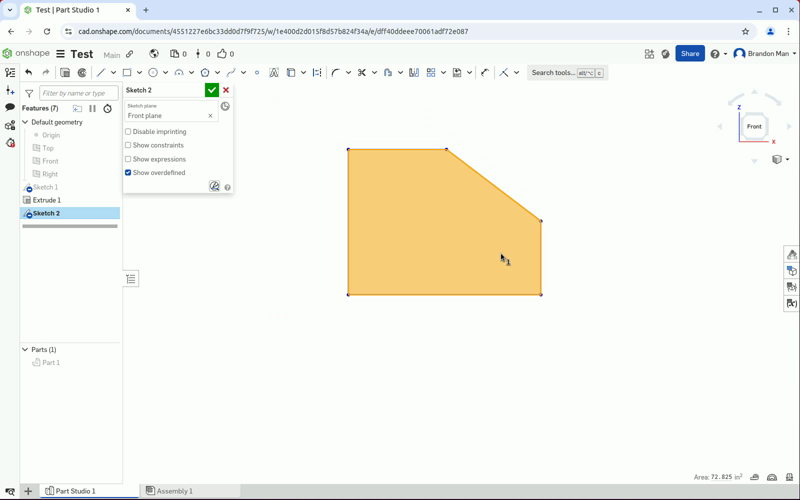
scroll(-6)
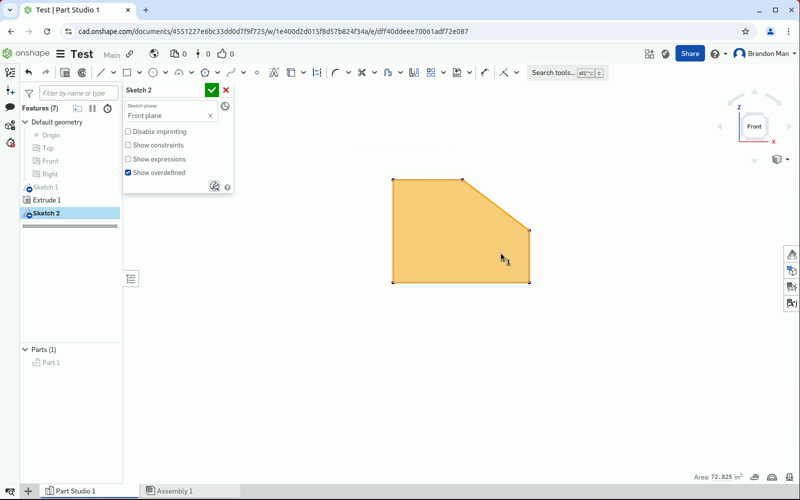
scroll(-6)
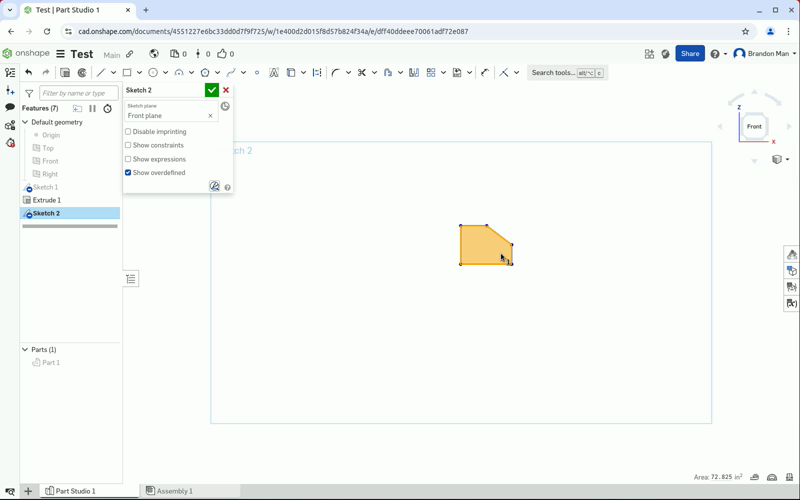
mouse_move(73, 352)
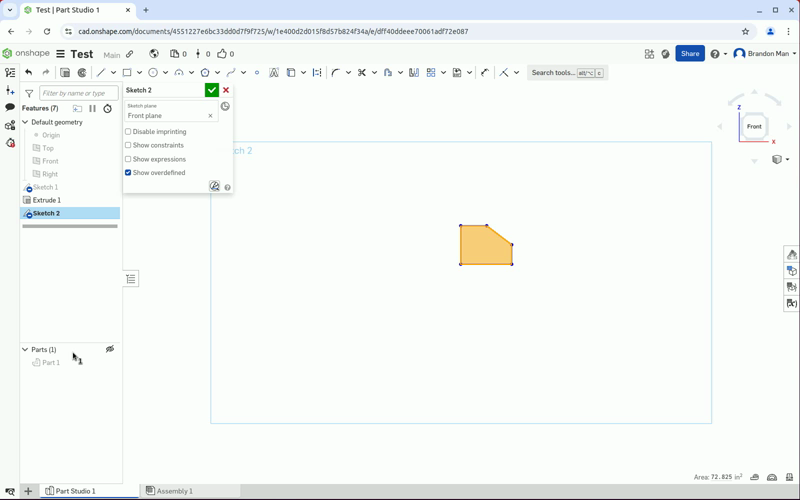
key(shift+y)
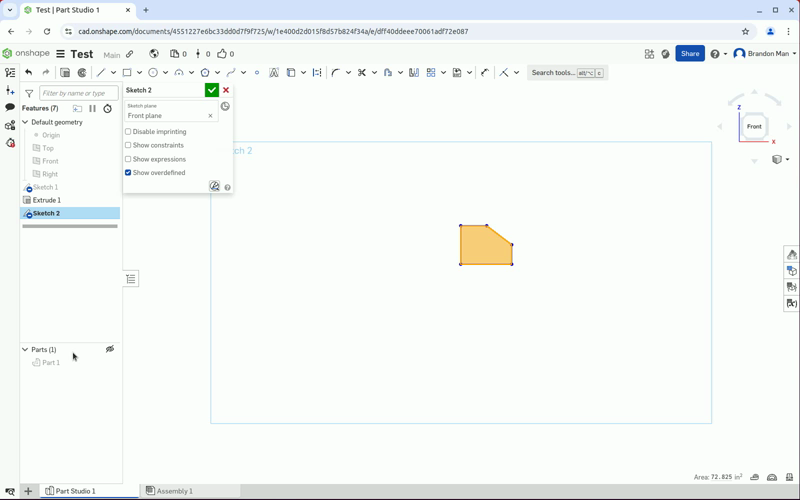
key(shift+e)
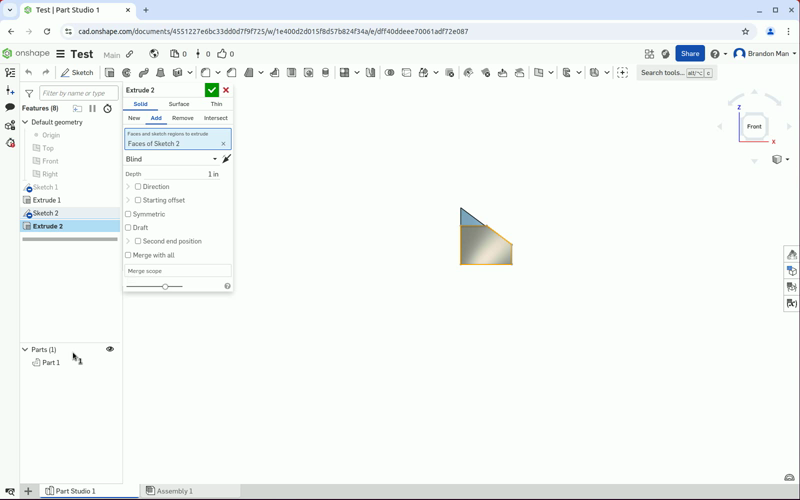
mouse_move(143, 106)
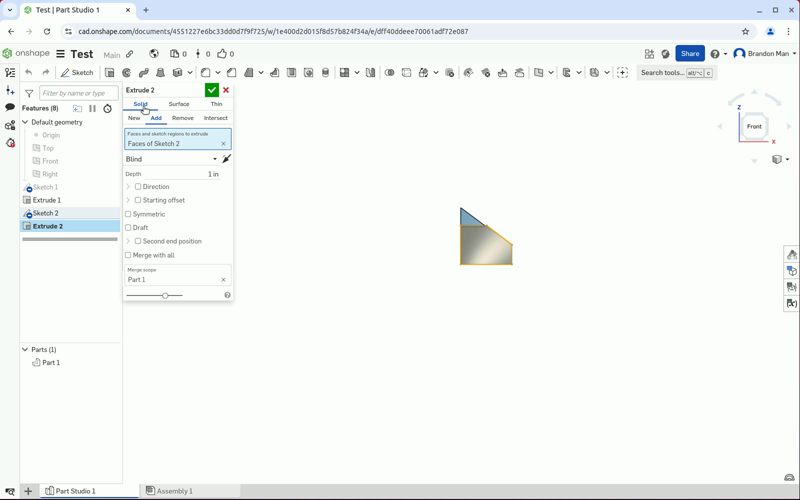
click(143, 106)
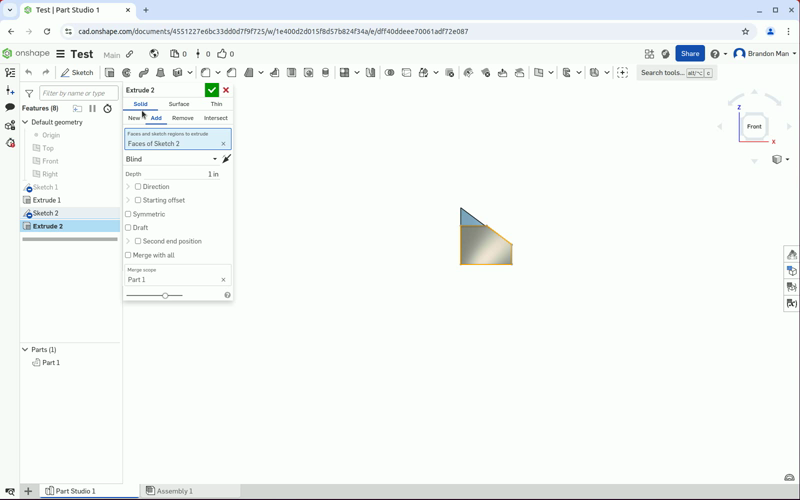
mouse_move(137, 120)
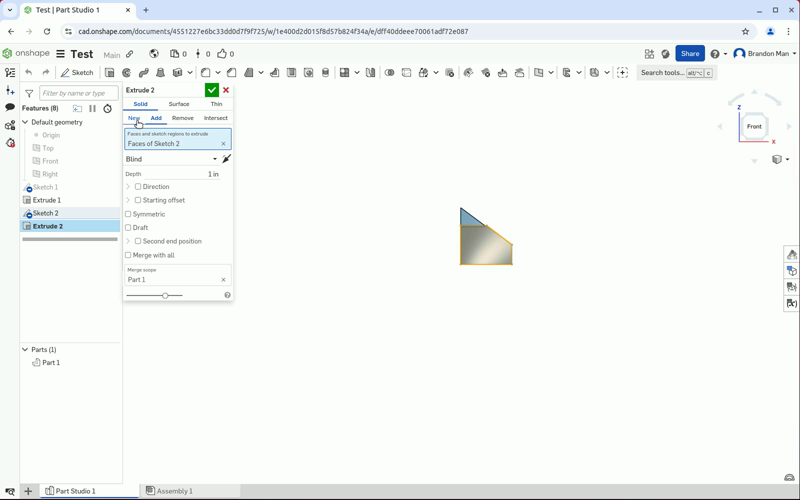
click(137, 120)
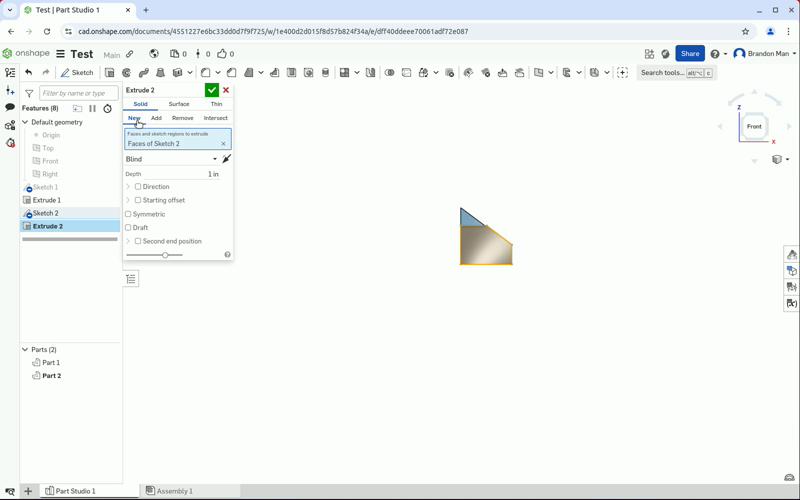
key(tab, 4)
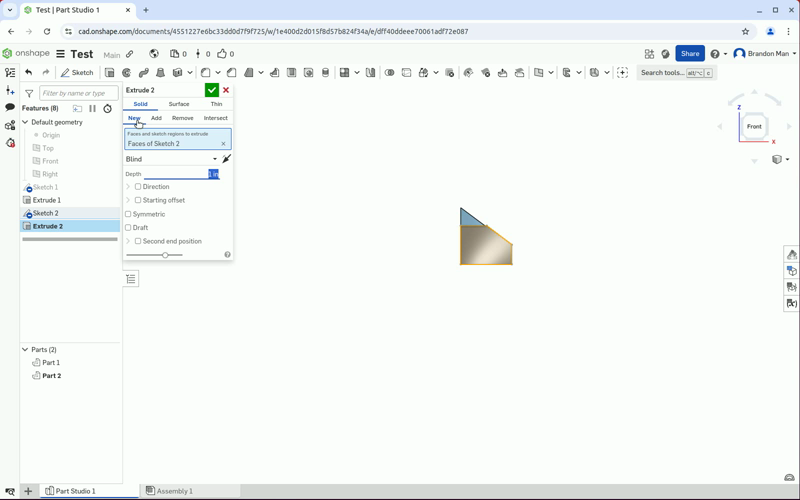
text(-23.108)
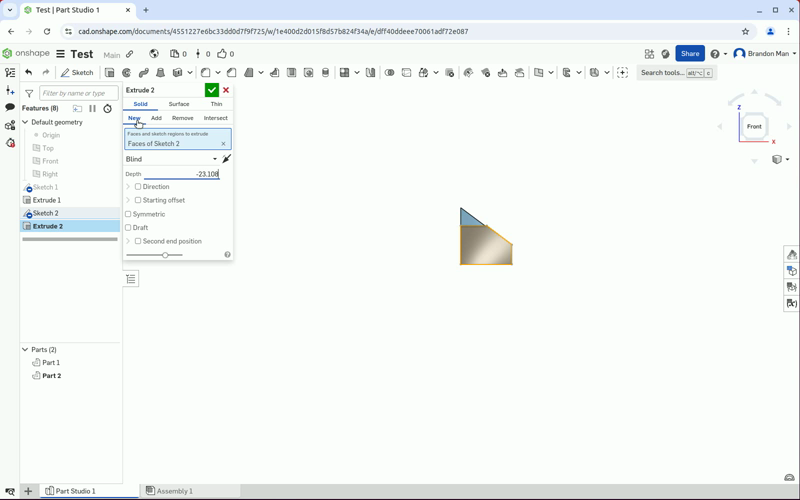
key(enter)
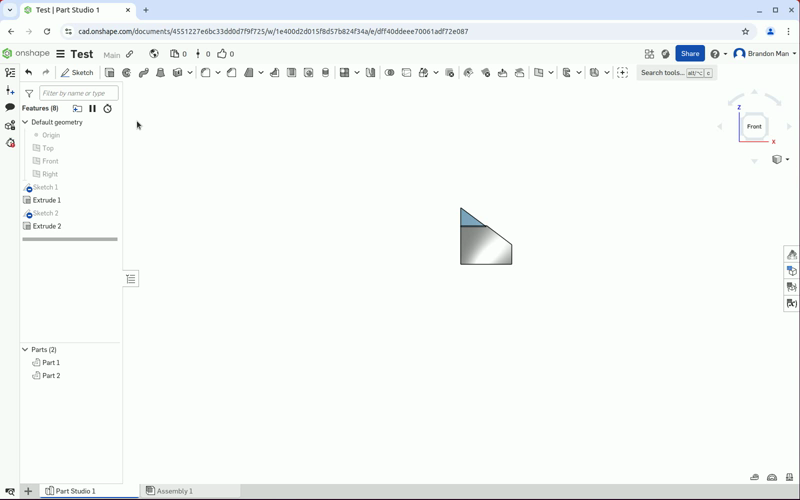
key(shift+h)
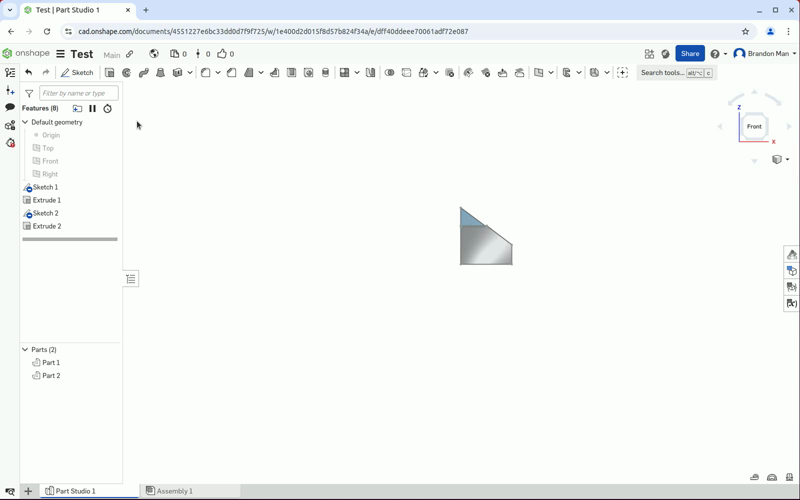
key(shift+h)
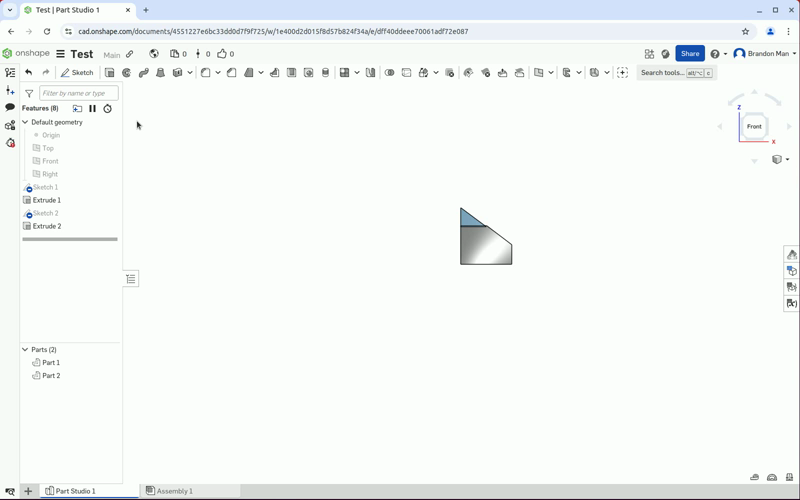
mouse_move(73, 189)
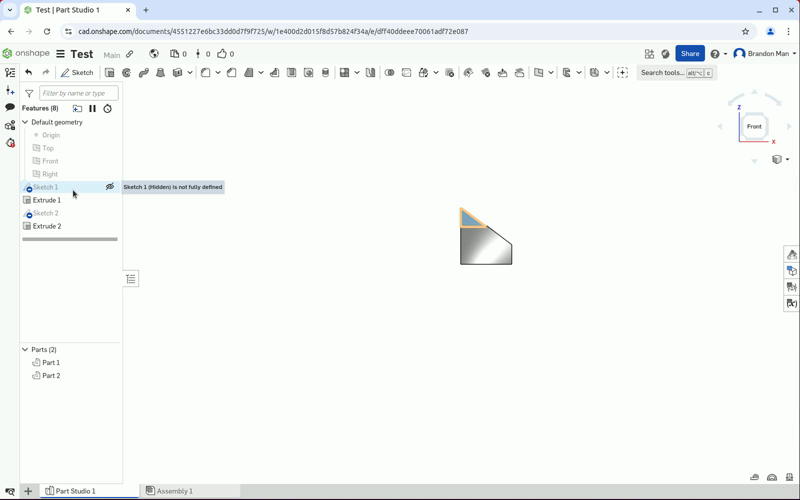
click(73, 189)
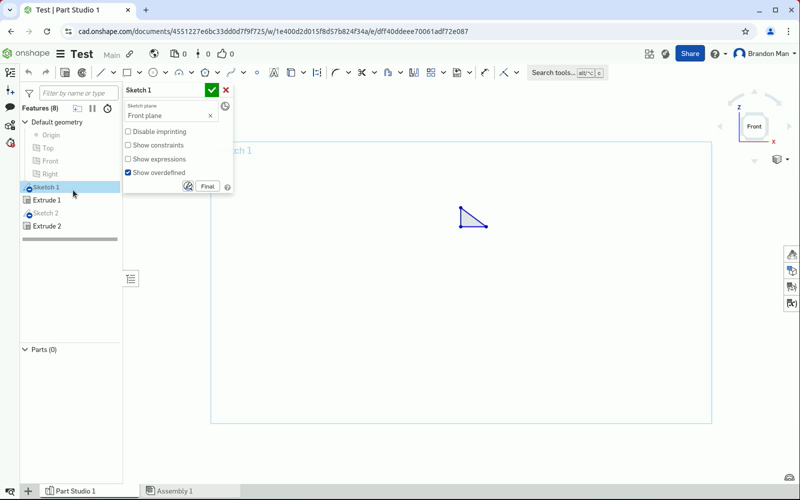
mouse_move(229, 92)
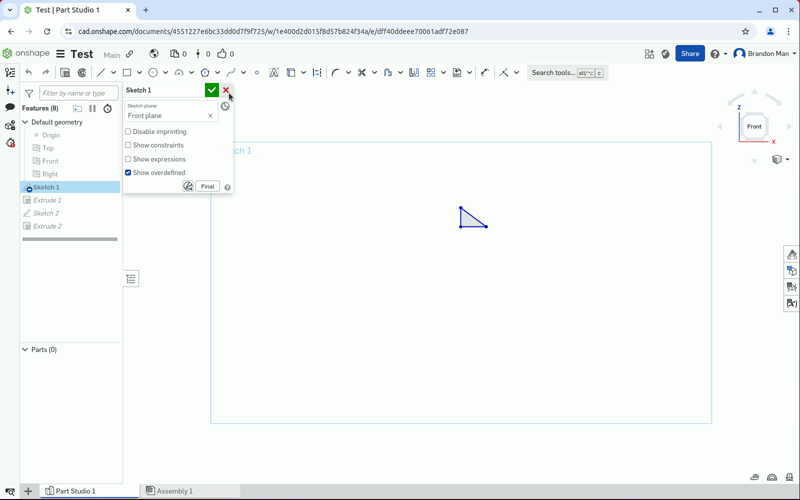
click(229, 92)
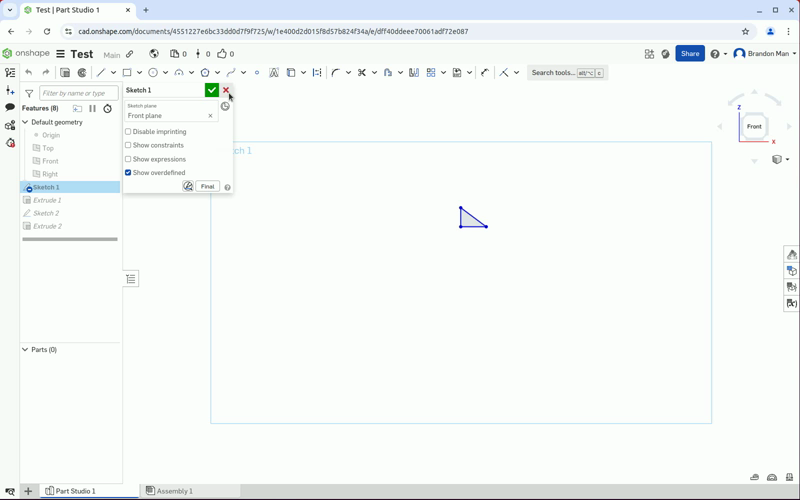
key(shift+s)
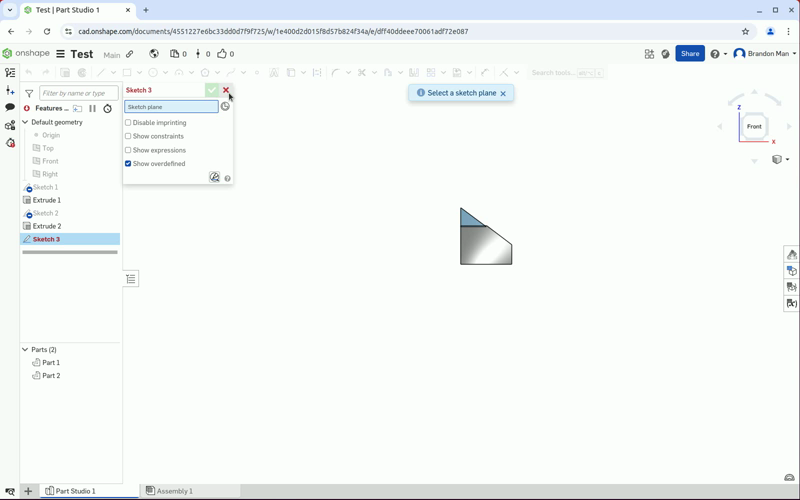
mouse_move(73, 163)
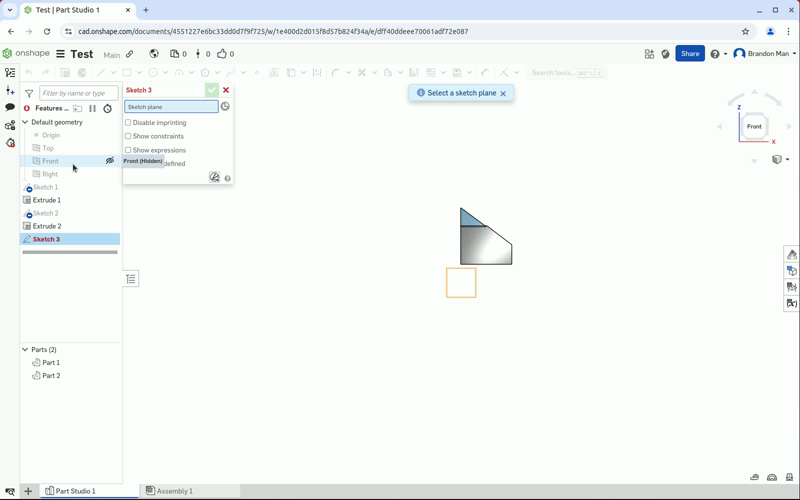
click(73, 163)
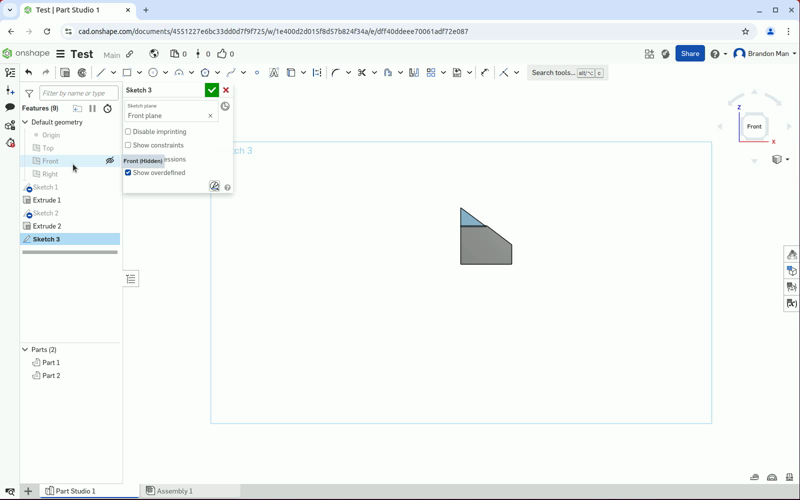
mouse_move(73, 352)
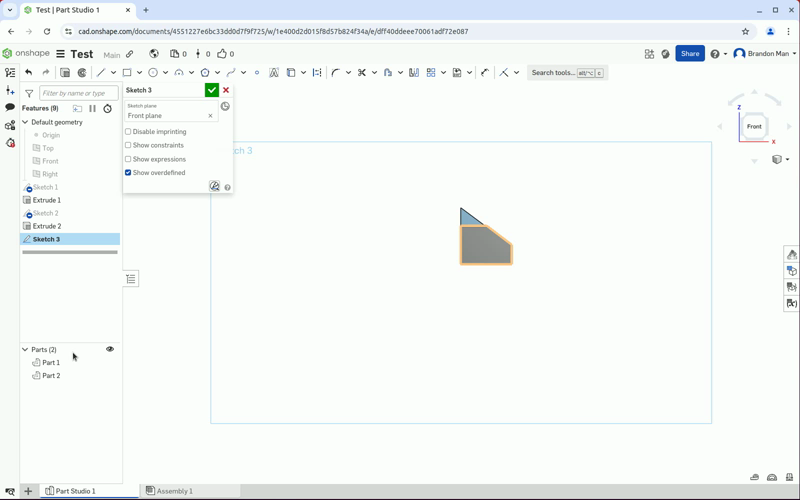
key(y)
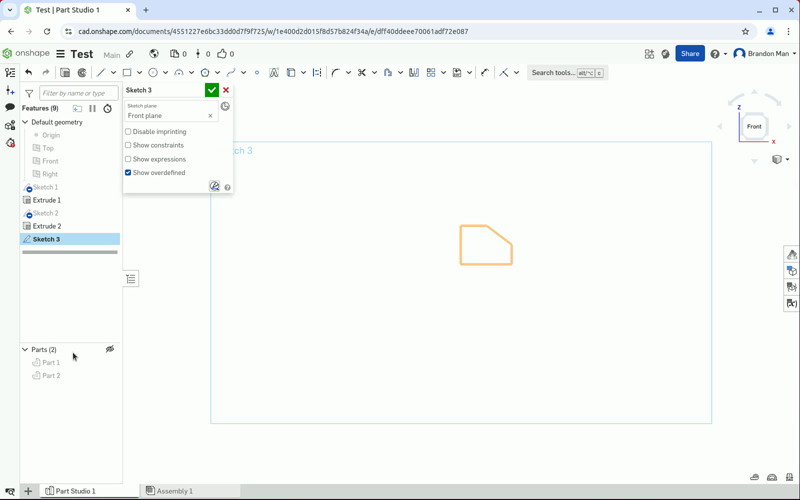
key(l)
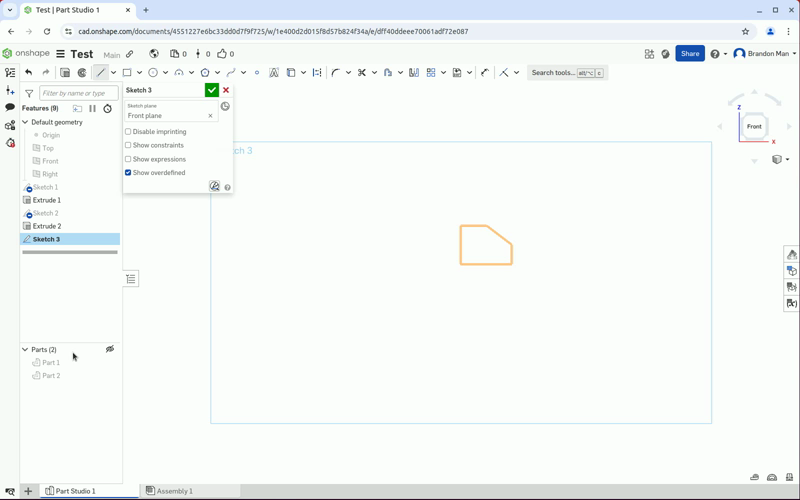
key_down(shift)
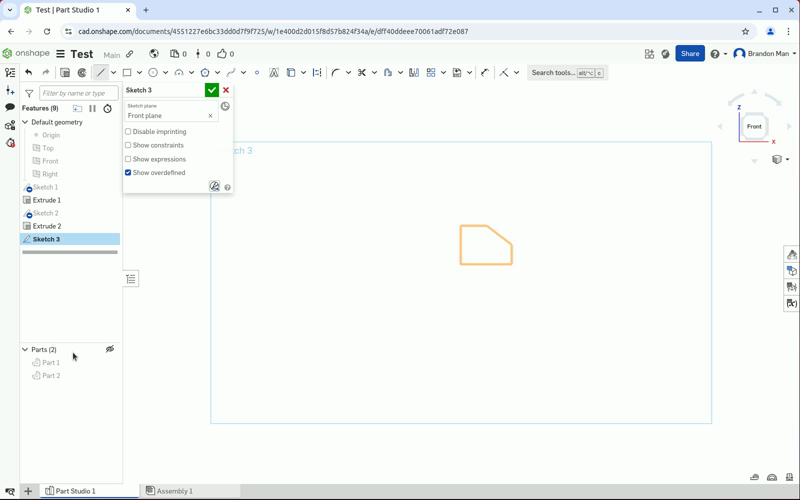
mouse_move(460, 282)
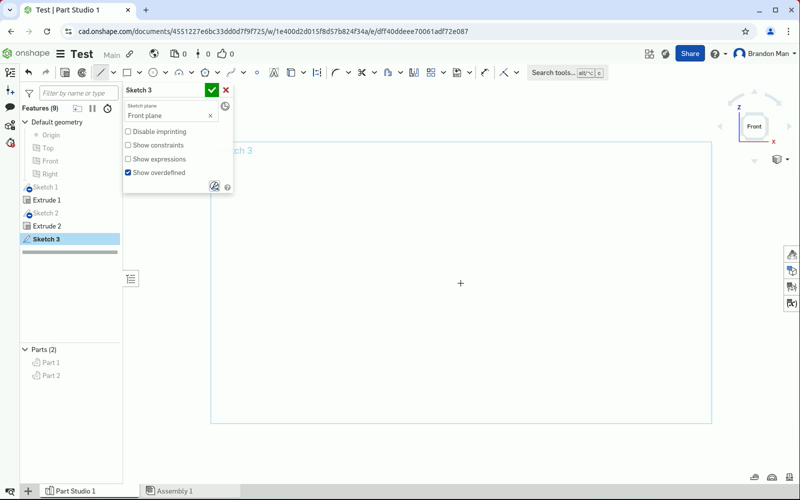
click(460, 282)
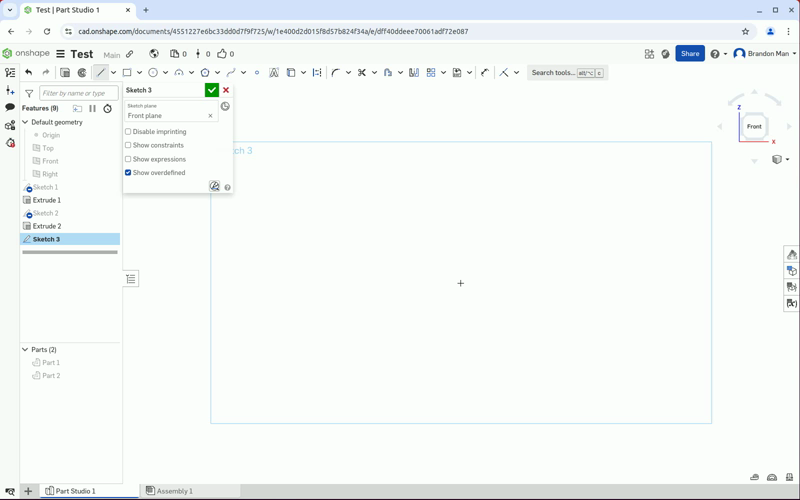
key_up(shift)
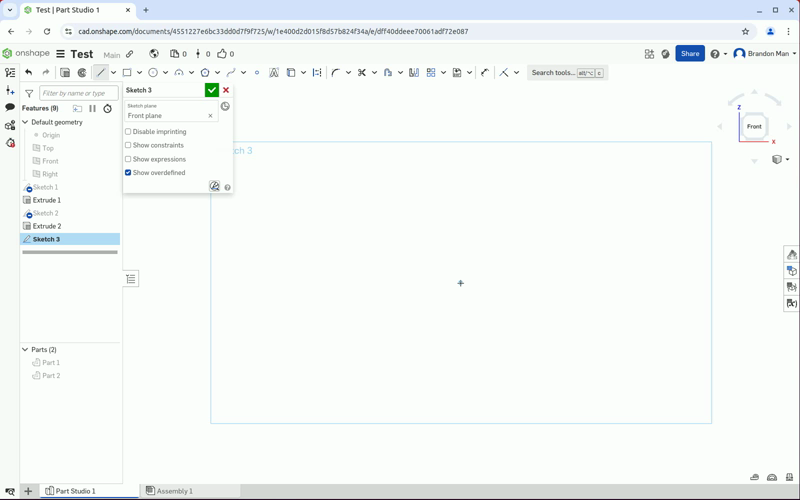
key_down(shift)
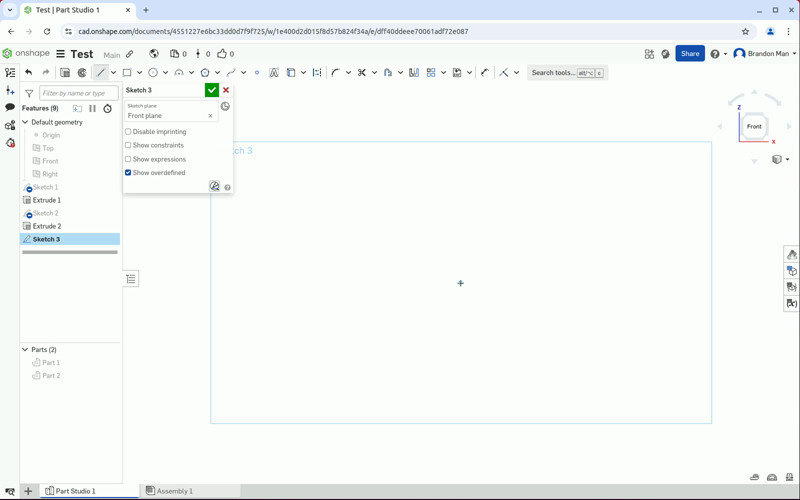
mouse_move(536, 282)
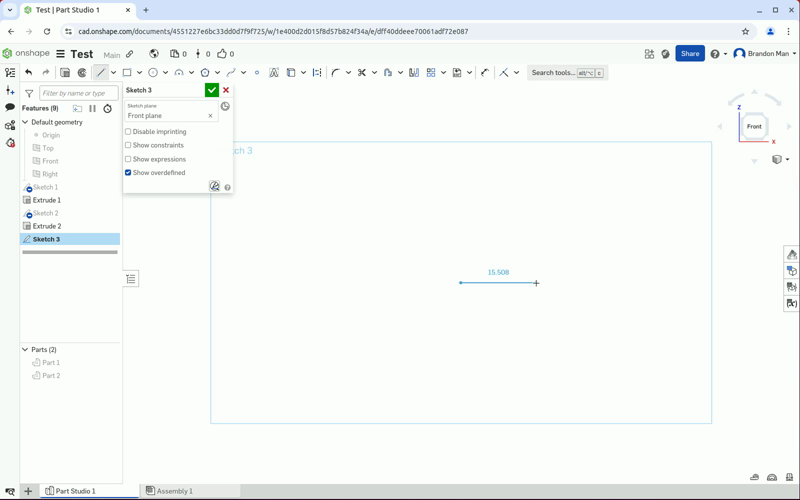
click(536, 282)
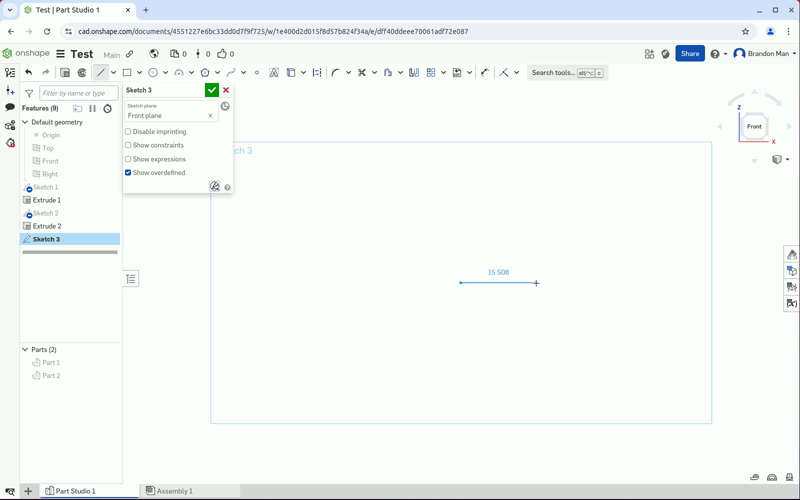
key_up(shift)
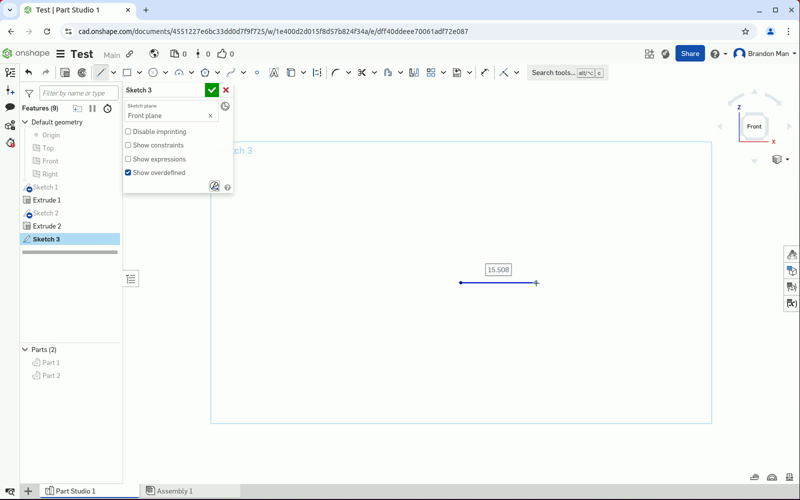
key_down(shift)
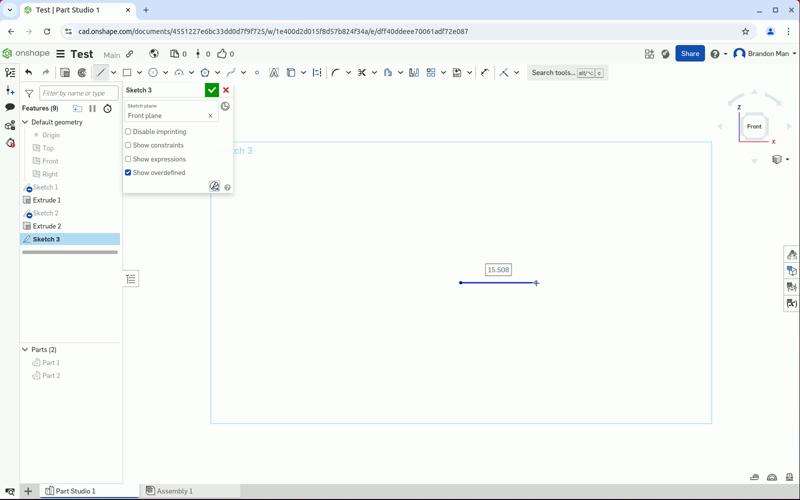
mouse_move(566, 282)
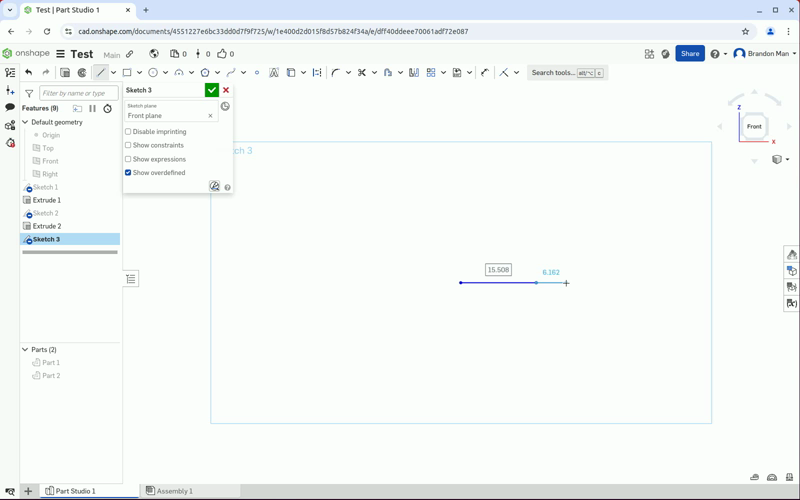
mouse_move(536, 264)
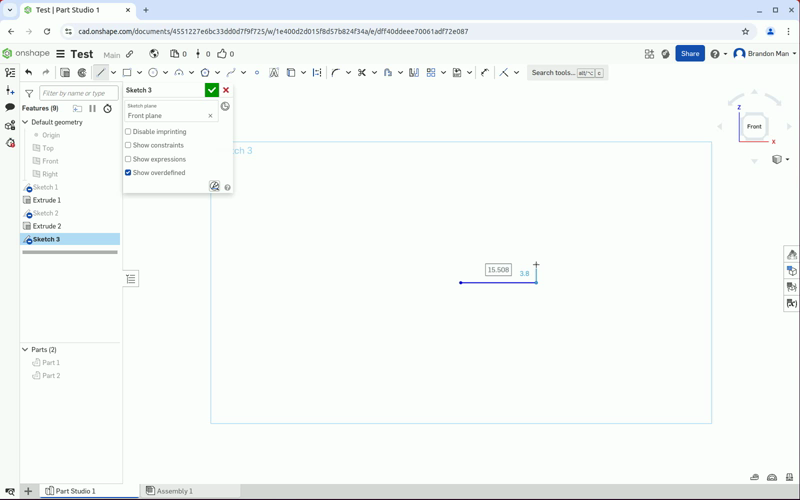
click(536, 264)
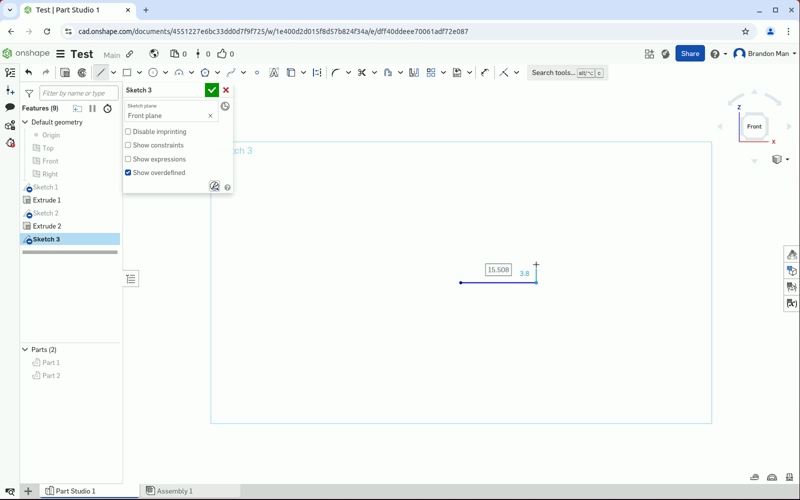
key_up(shift)
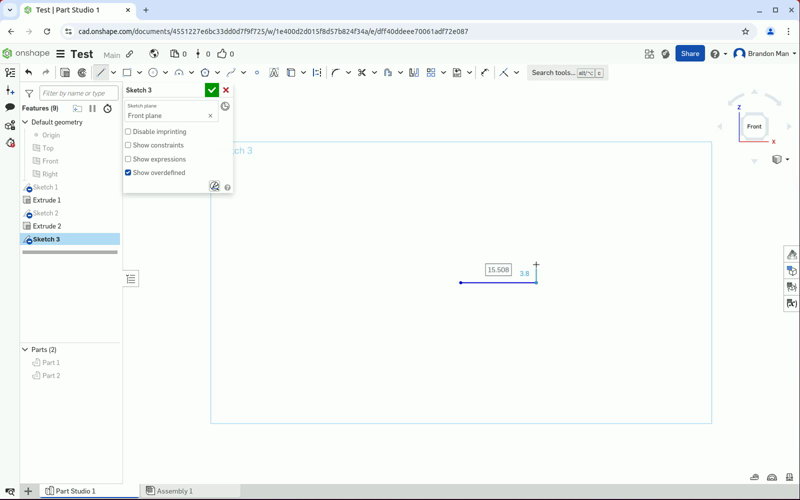
key_down(shift)
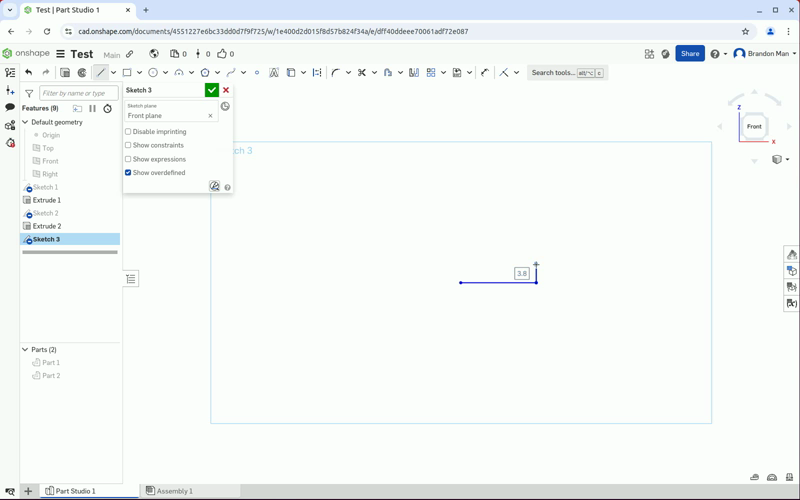
mouse_move(566, 264)
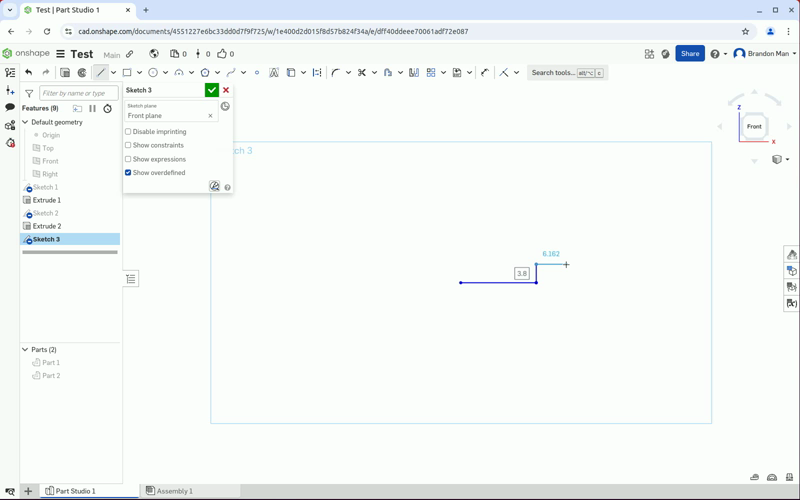
mouse_move(510, 264)
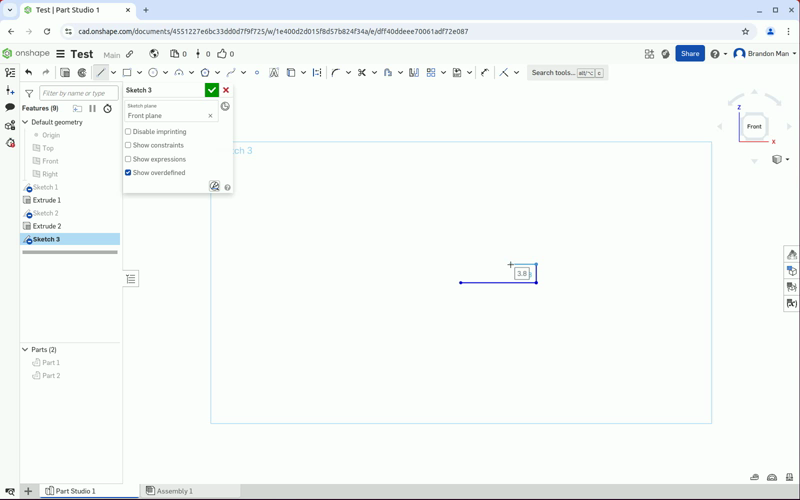
click(510, 264)
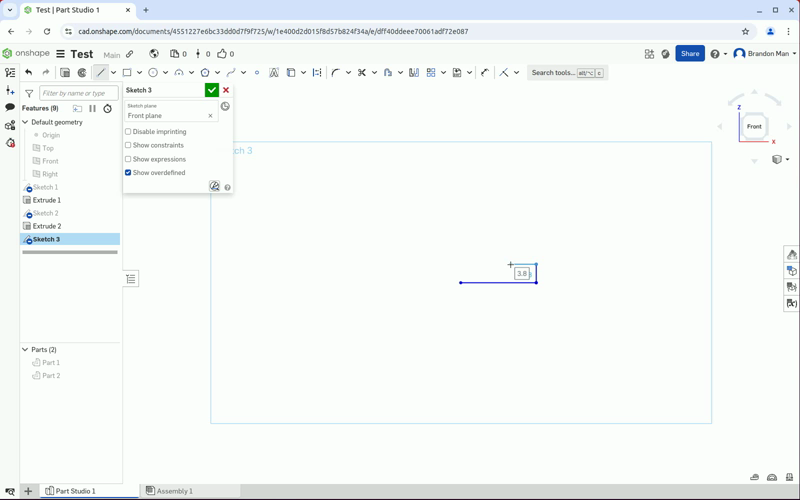
key_up(shift)
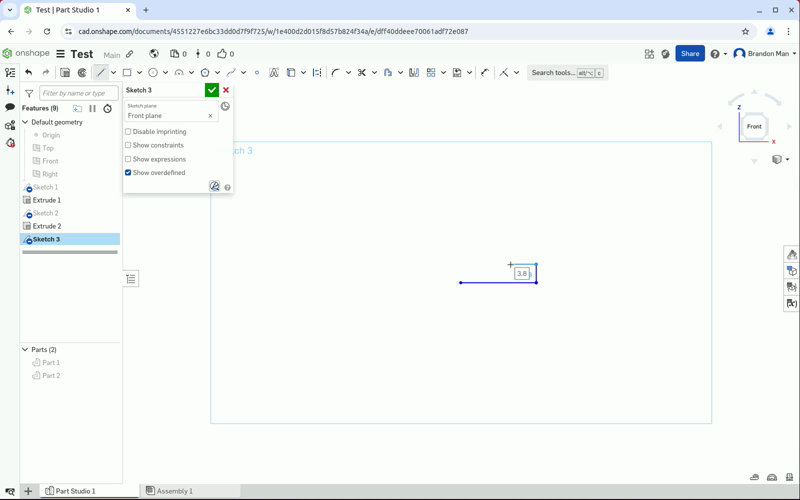
key_down(shift)
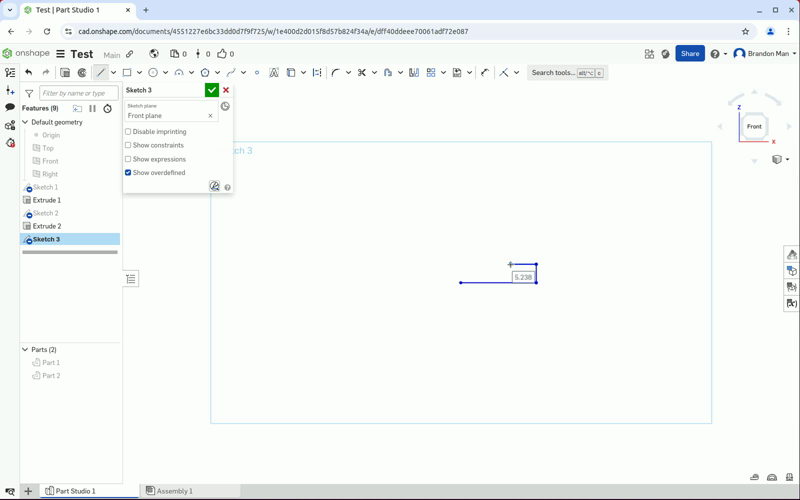
mouse_move(540, 264)
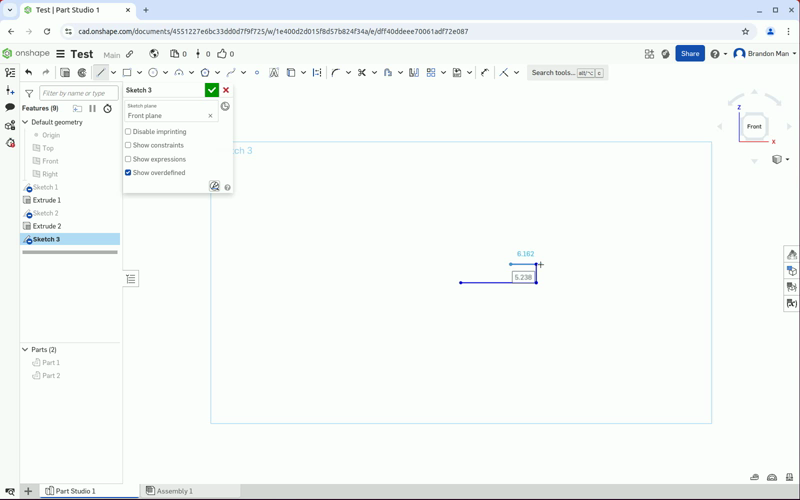
mouse_move(460, 264)
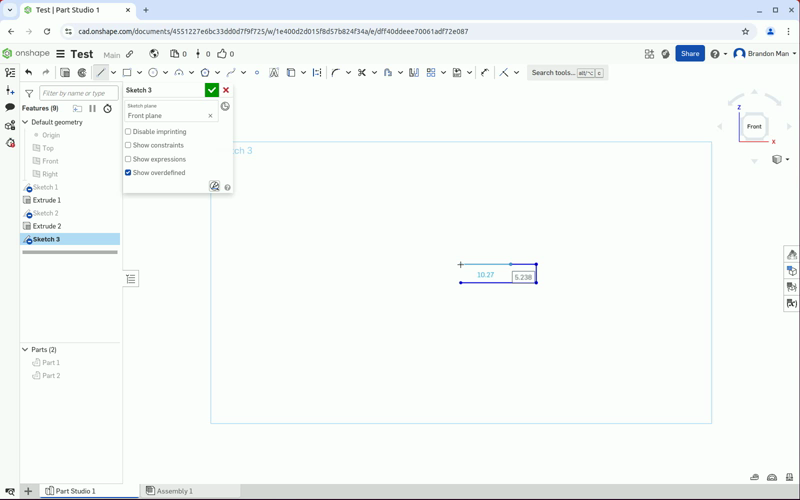
click(460, 264)
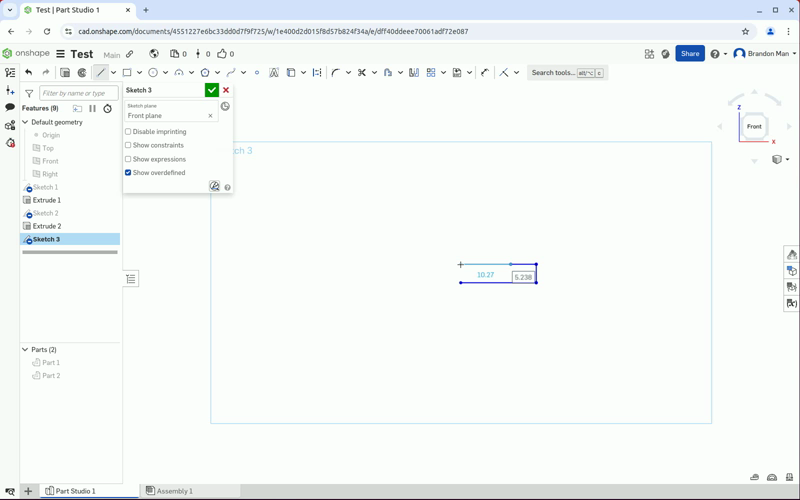
key_up(shift)
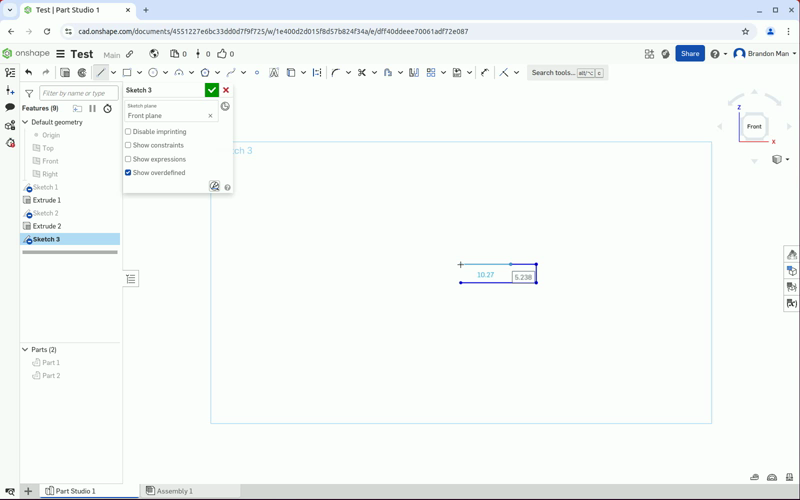
mouse_move(490, 264)
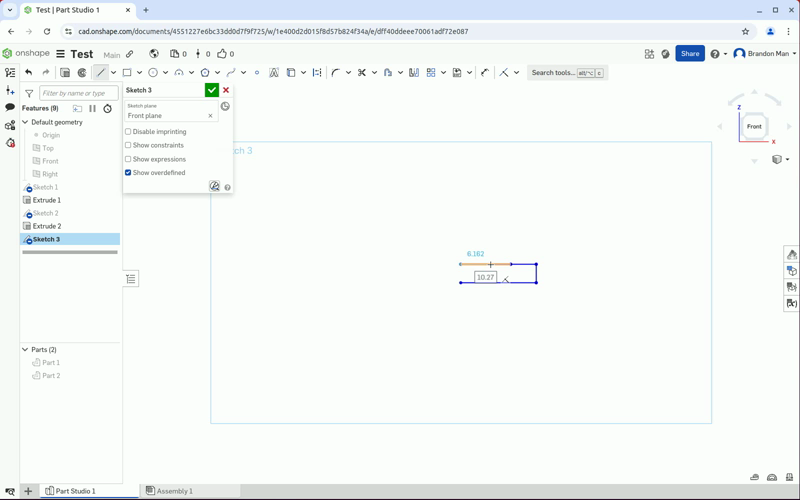
key_down(shift)
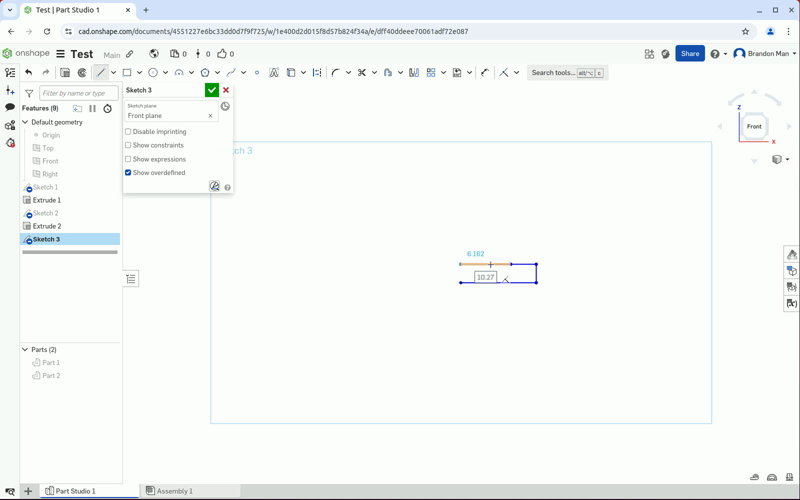
mouse_move(460, 282)
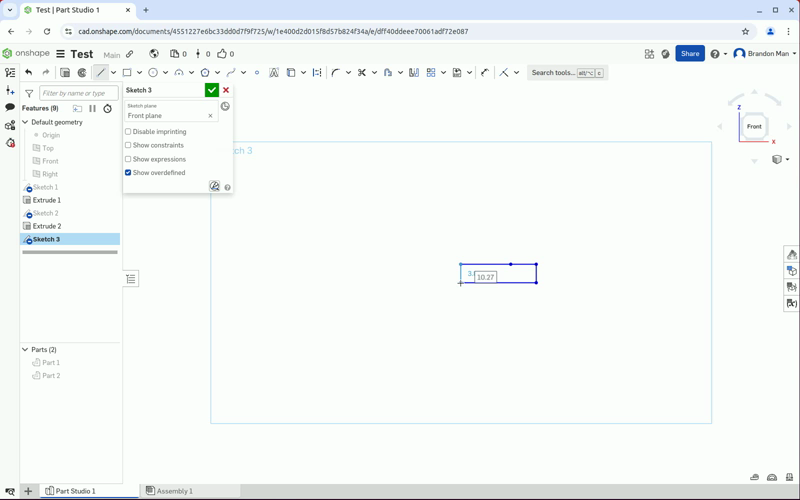
key_up(shift)
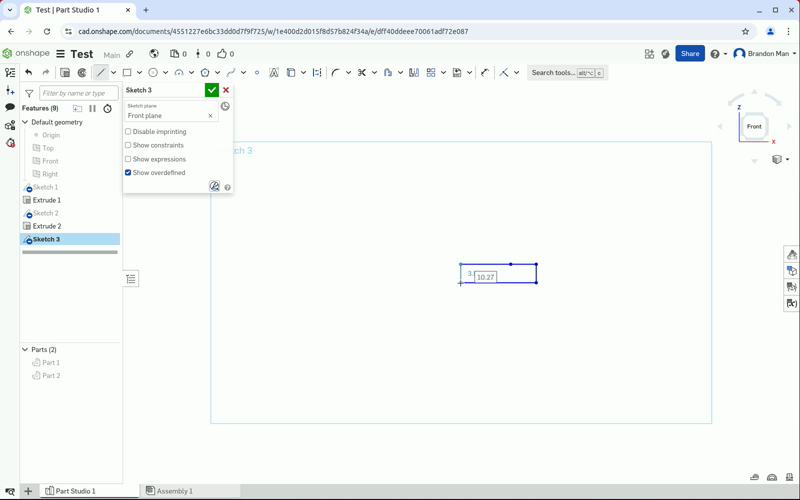
click(460, 282)
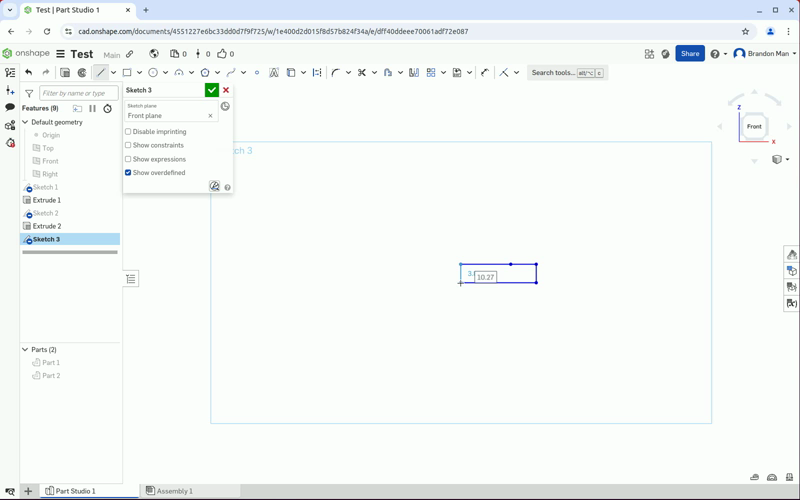
key(esc)
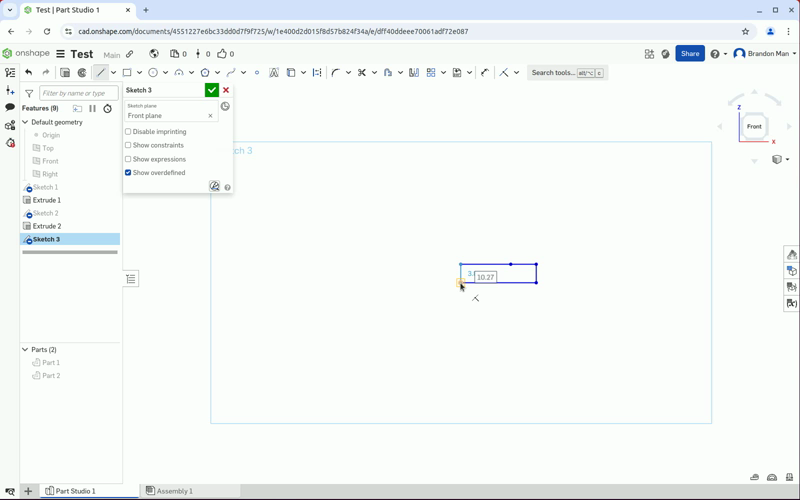
mouse_move(473, 276)
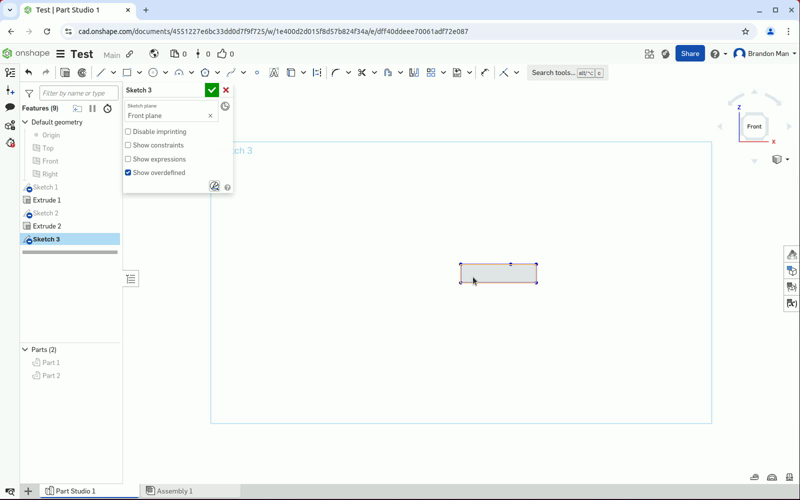
scroll(6)
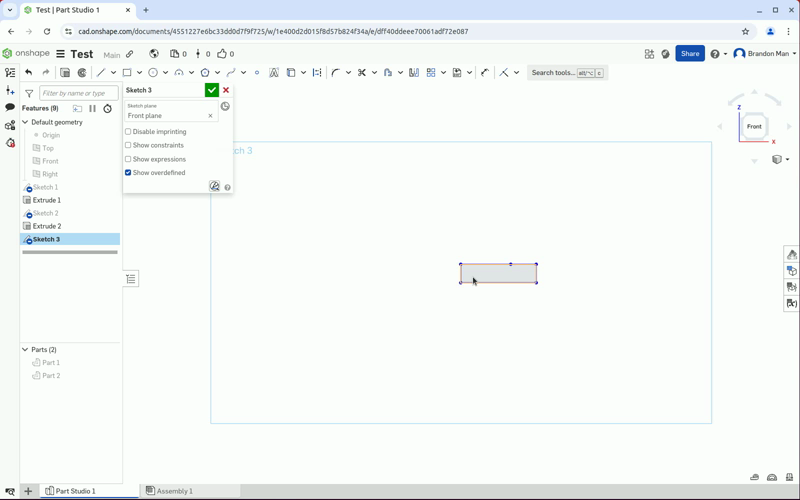
scroll(6)
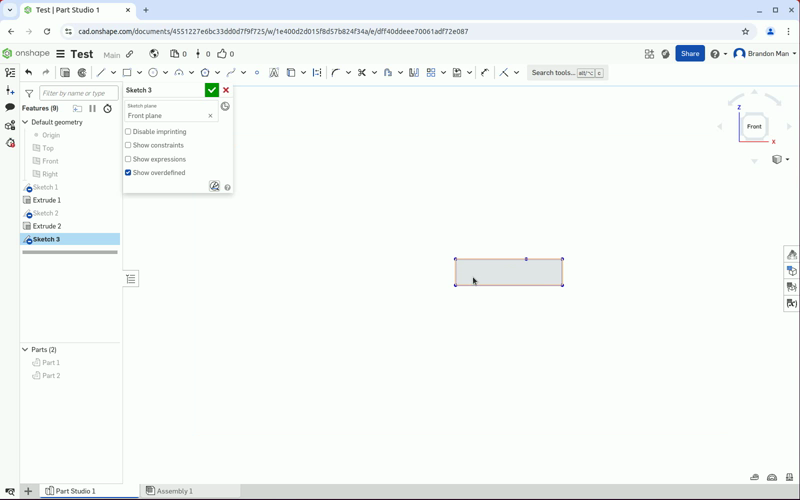
scroll(6)
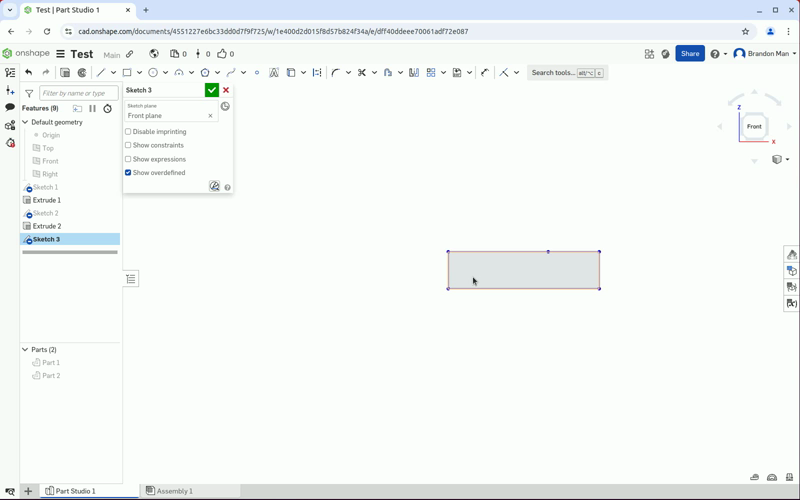
scroll(6)
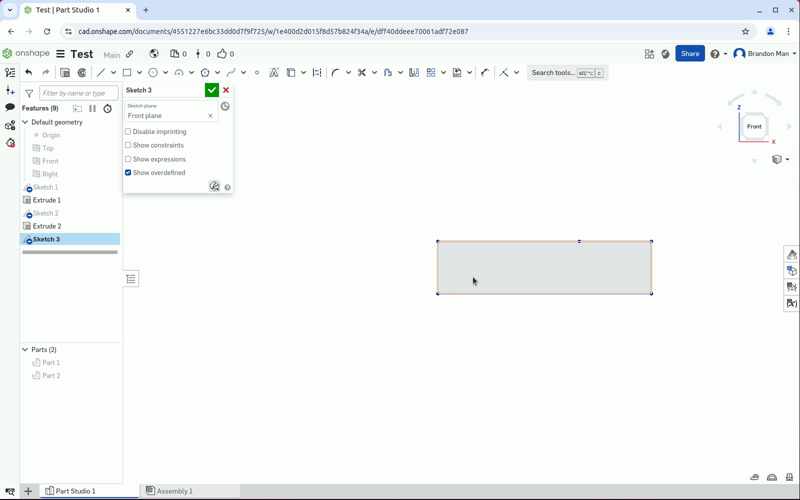
scroll(6)
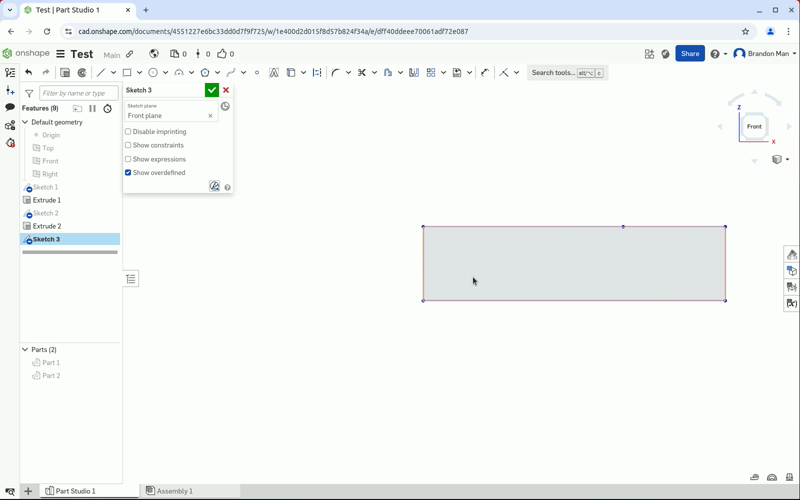
scroll(6)
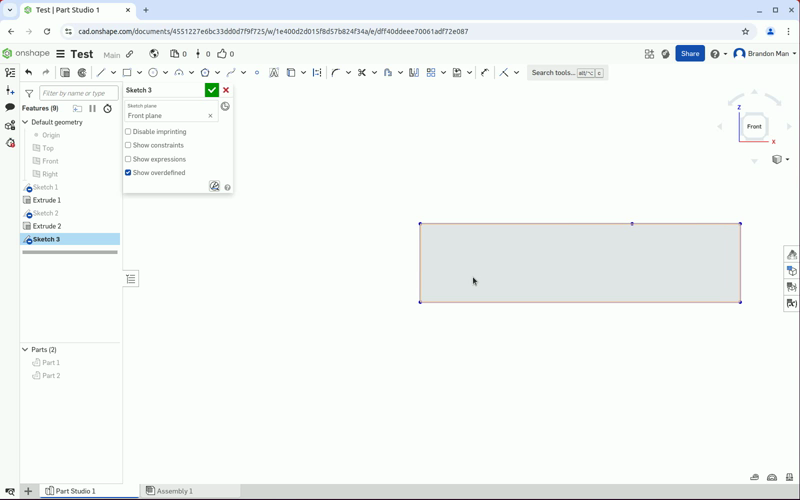
scroll(6)
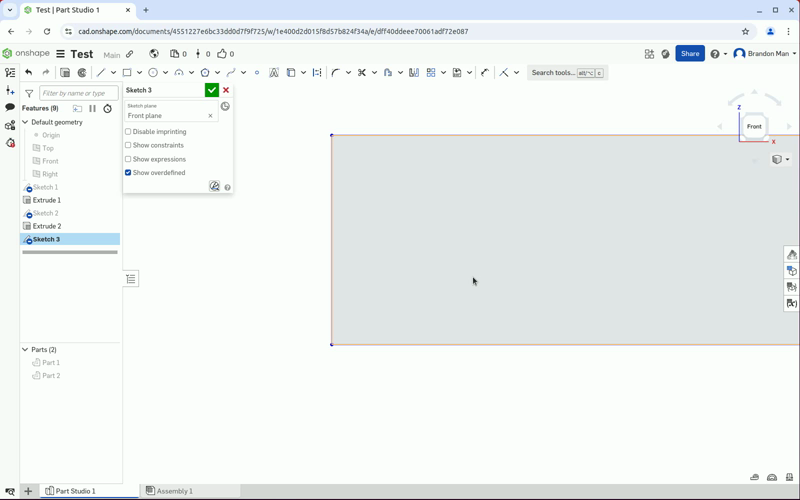
click(473, 276)
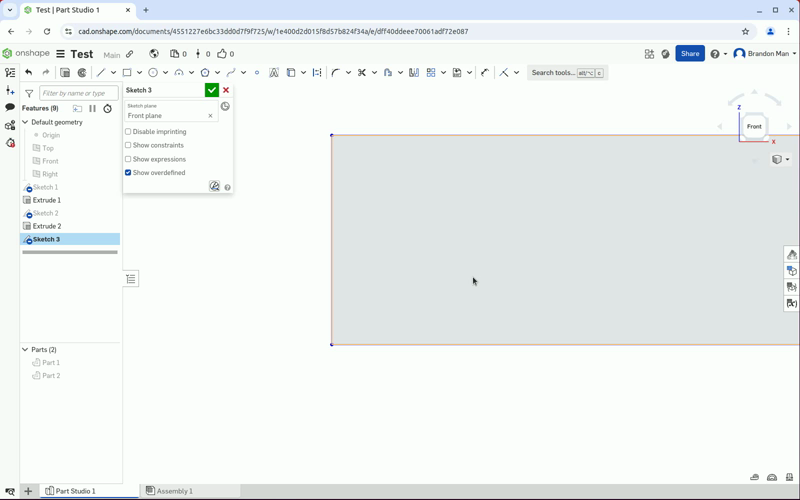
scroll(-6)
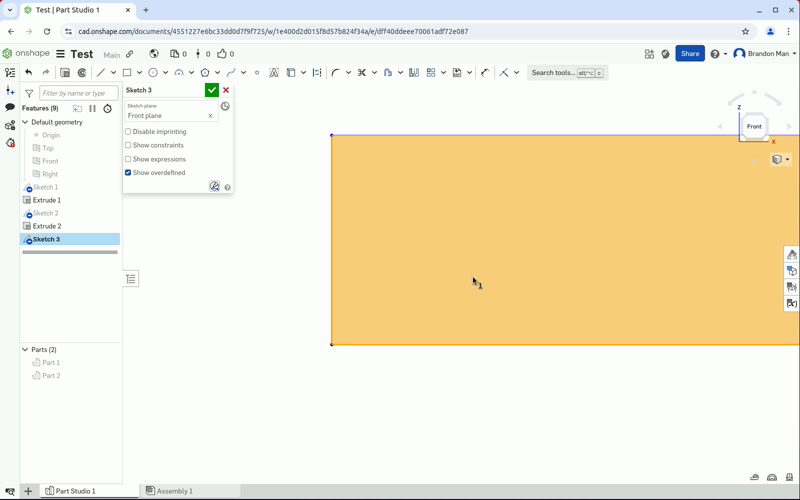
scroll(-6)
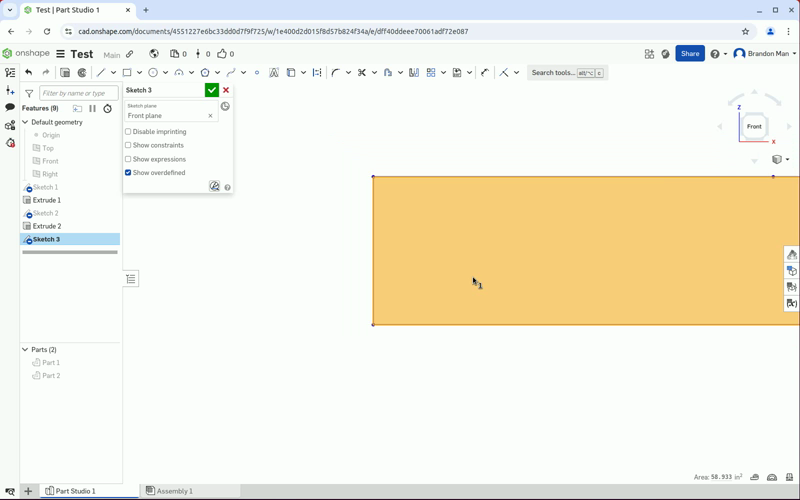
scroll(-6)
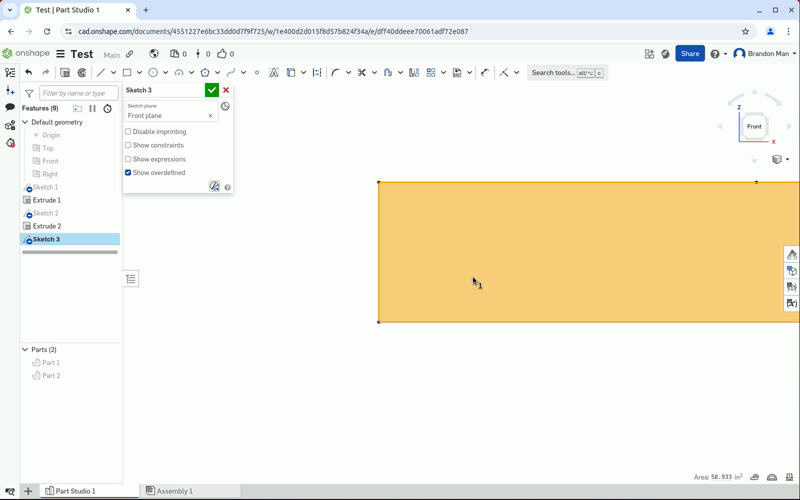
scroll(-6)
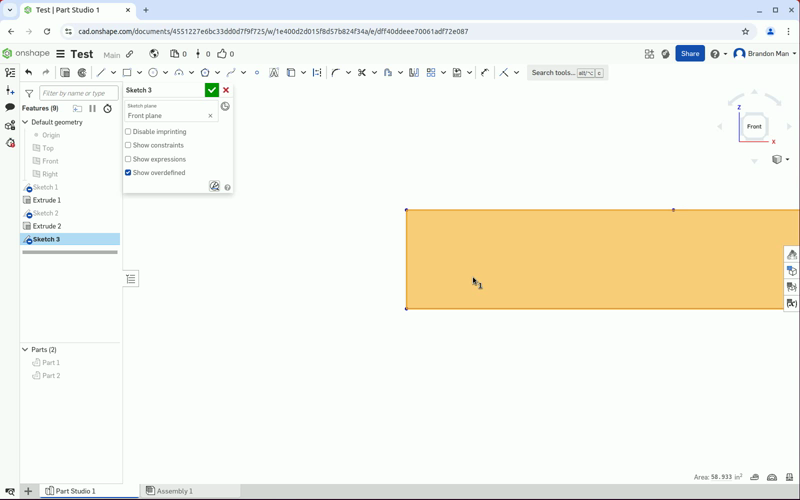
scroll(-6)
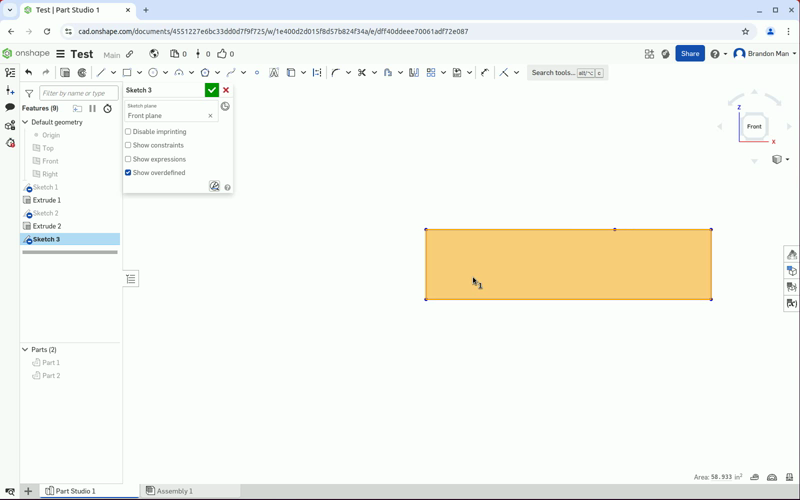
scroll(-6)
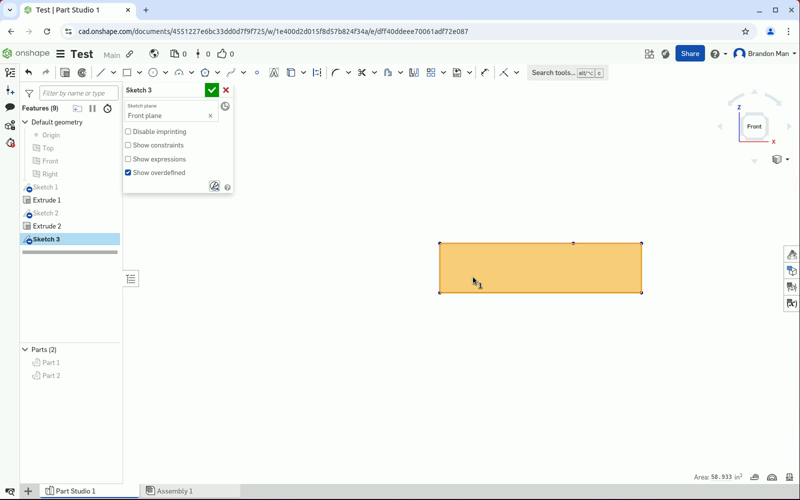
scroll(-6)
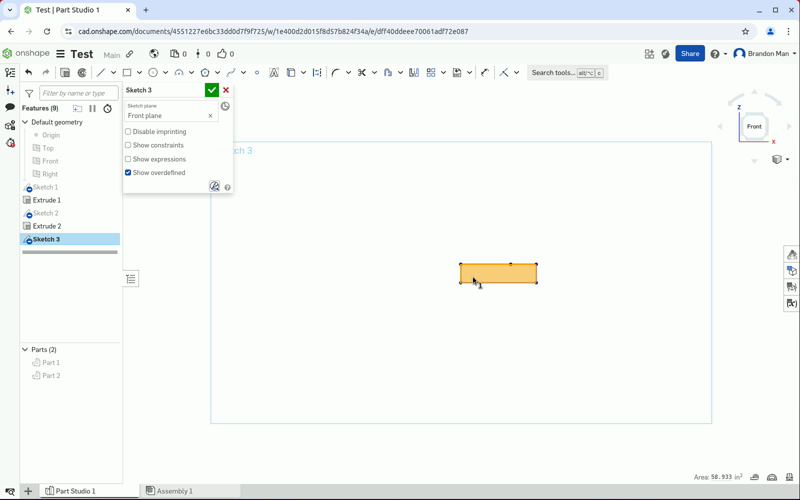
mouse_move(73, 352)
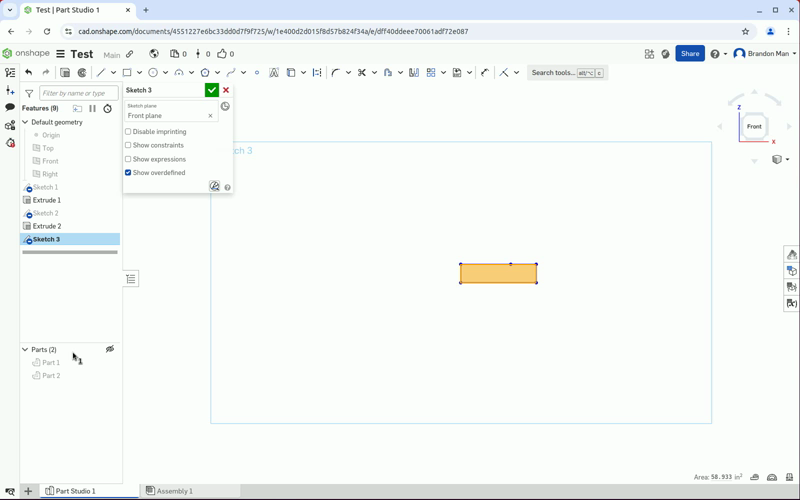
key(shift+y)
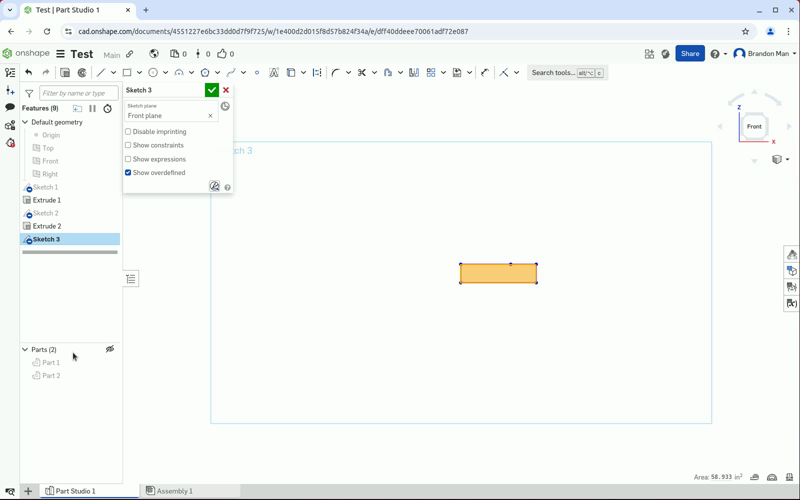
key(shift+e)
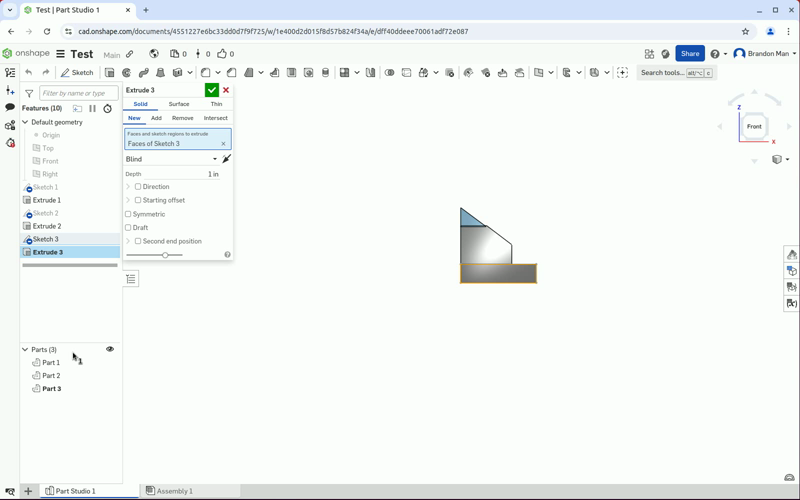
mouse_move(143, 106)
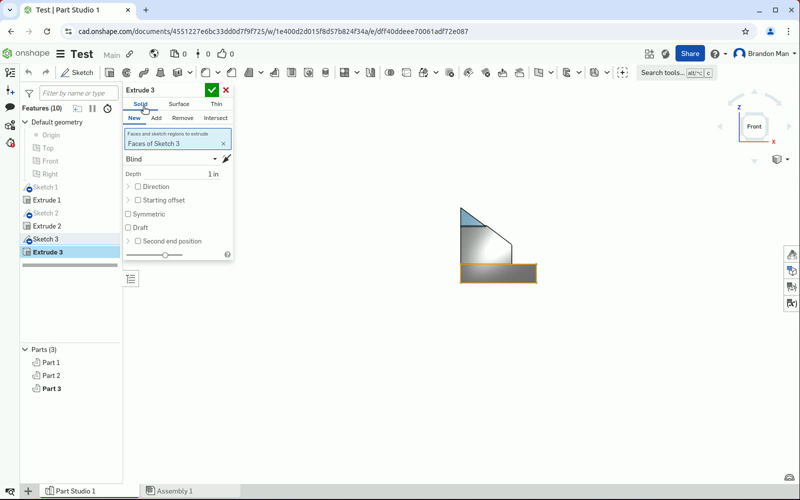
click(143, 106)
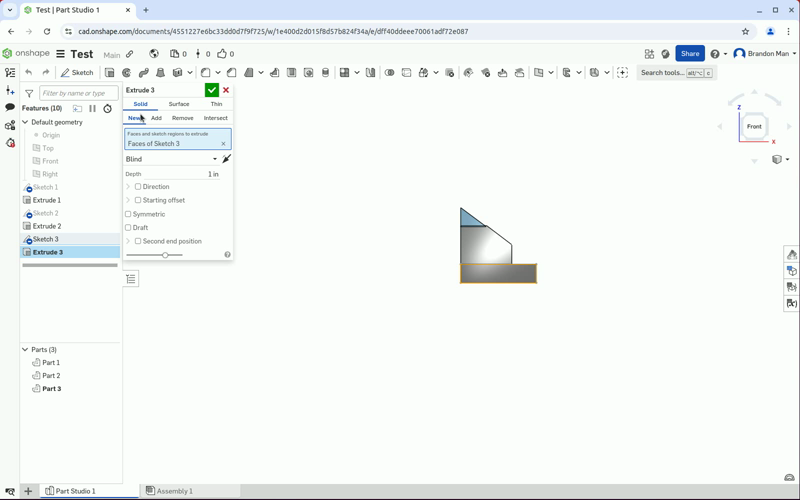
mouse_move(137, 120)
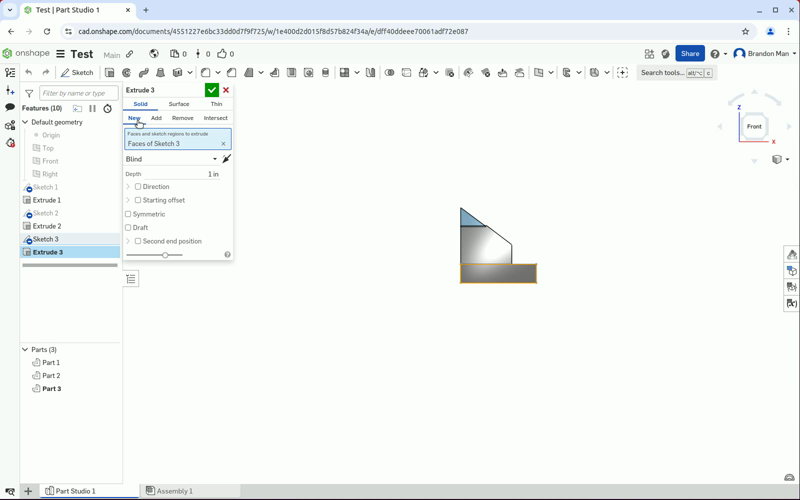
click(137, 120)
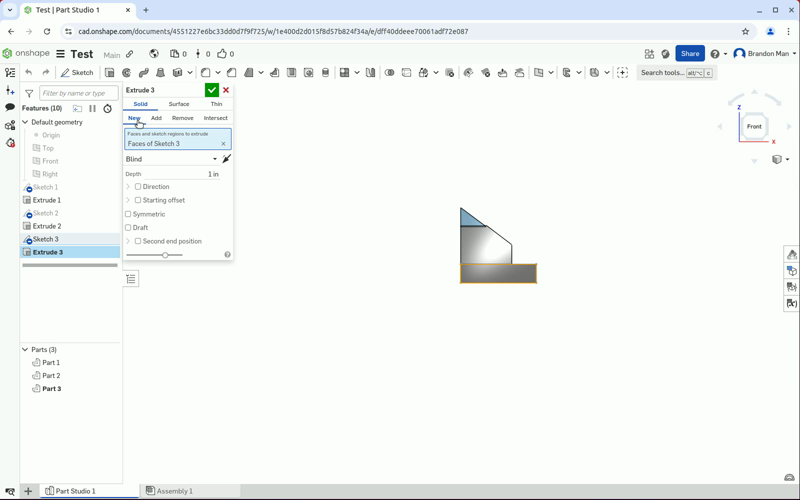
key(tab, 4)
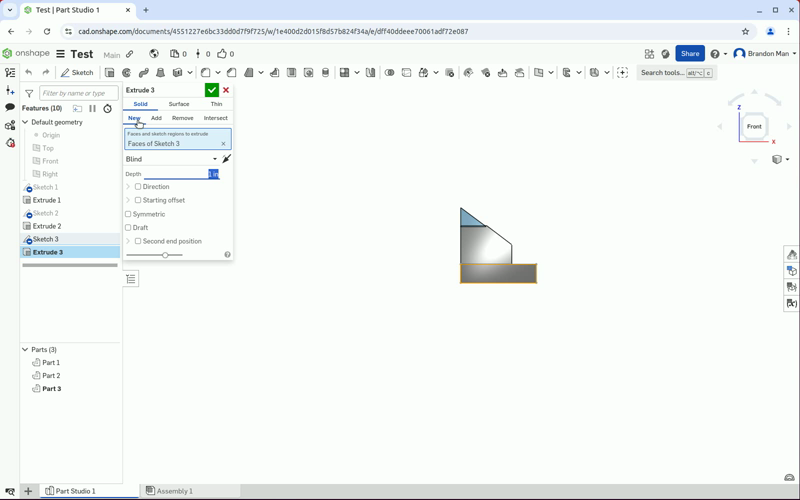
text(-23.108)
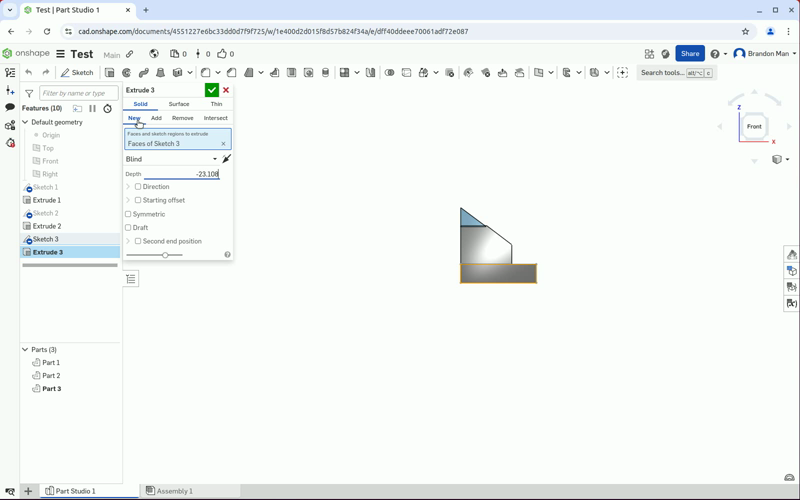
key(enter)
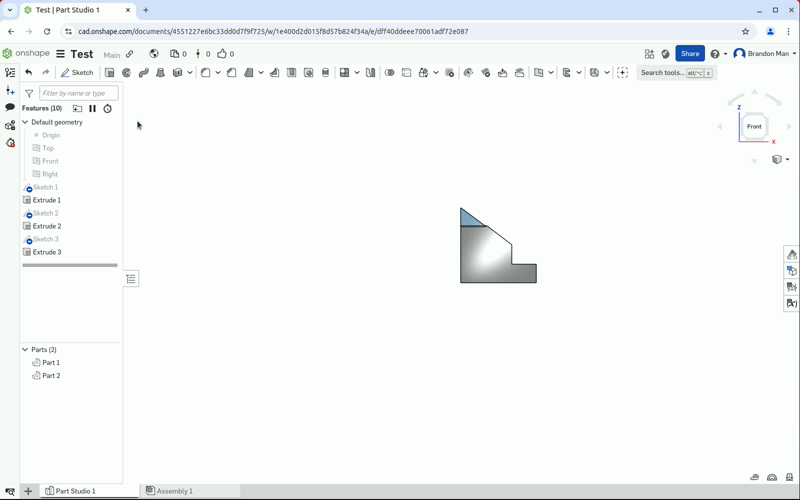
key(shift+h)
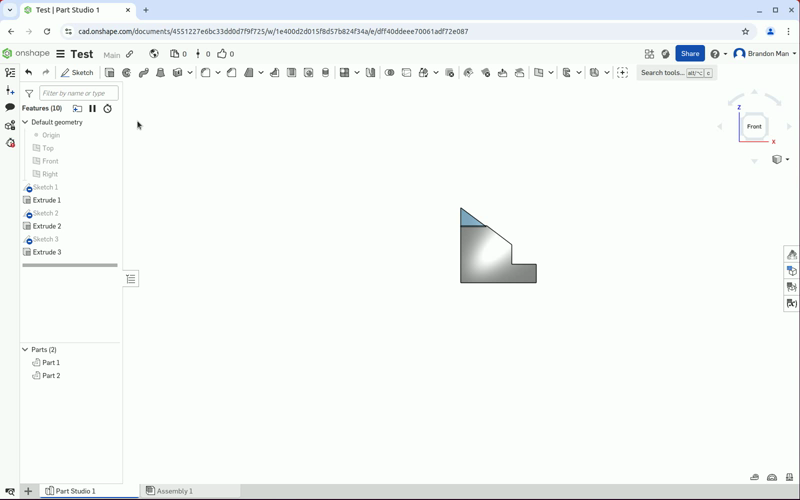
key(shift+h)
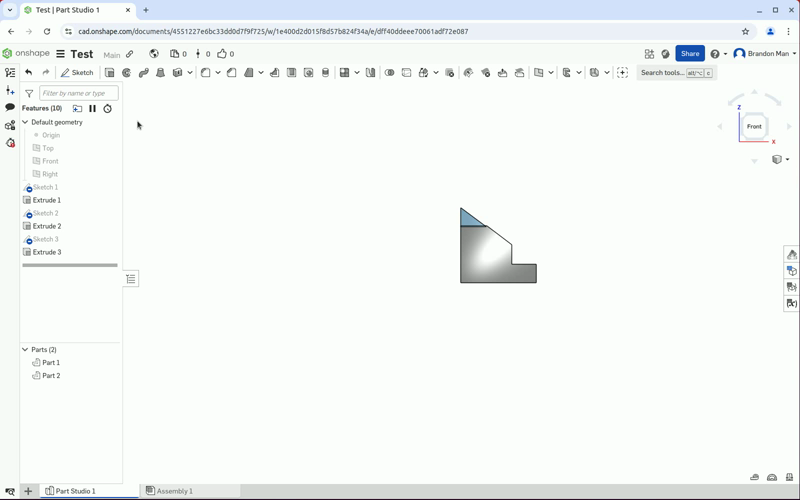
mouse_move(73, 189)
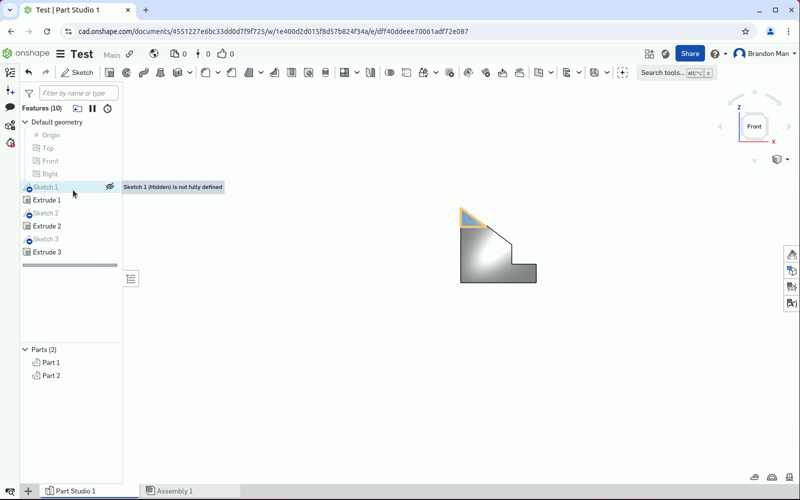
click(73, 189)
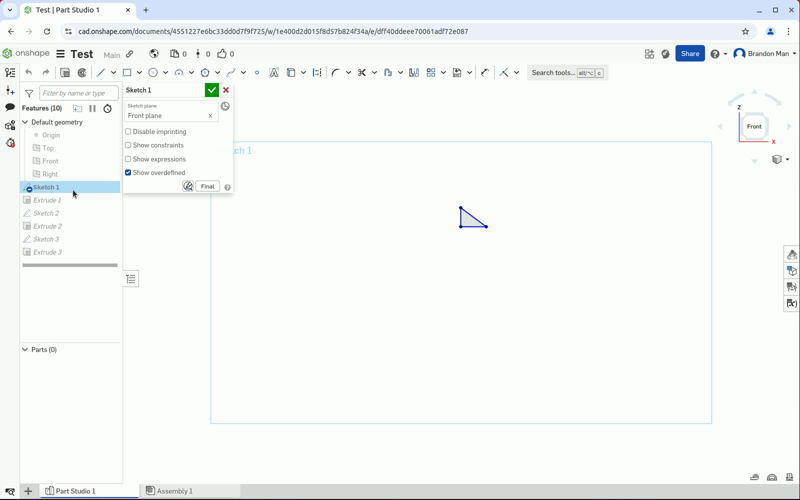
mouse_move(229, 92)
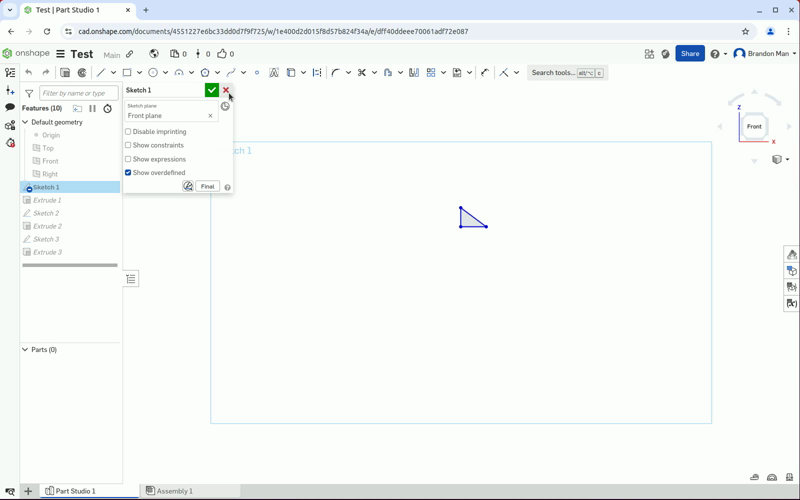
click(229, 92)
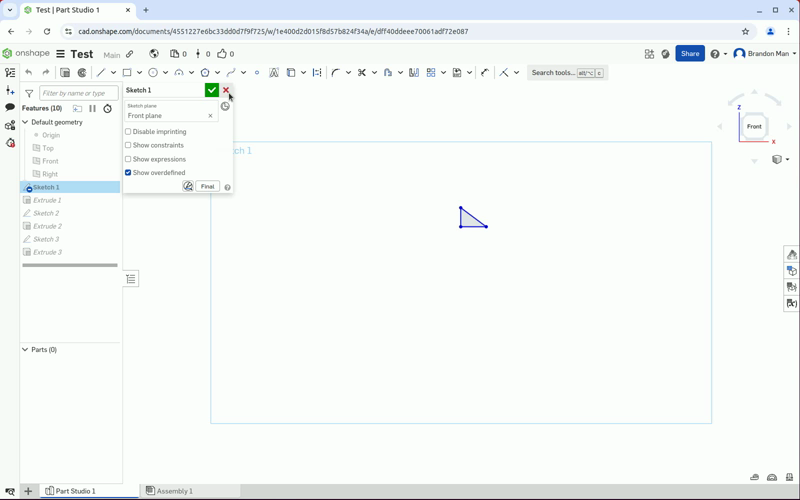
key(shift+s)
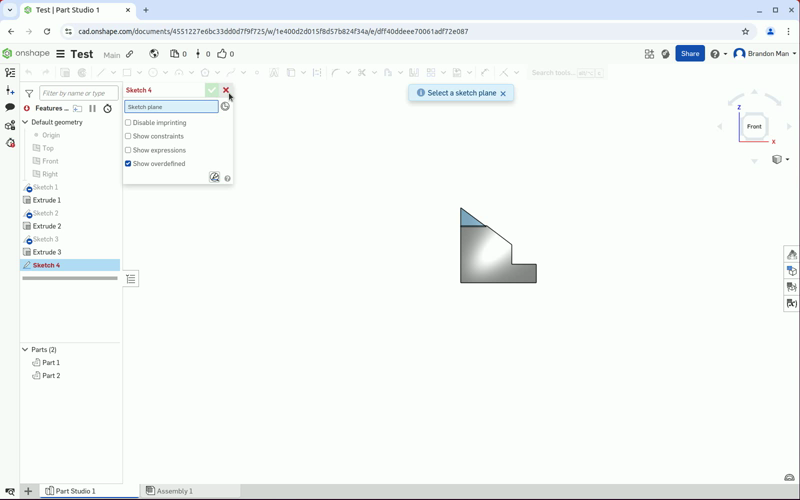
mouse_move(73, 163)
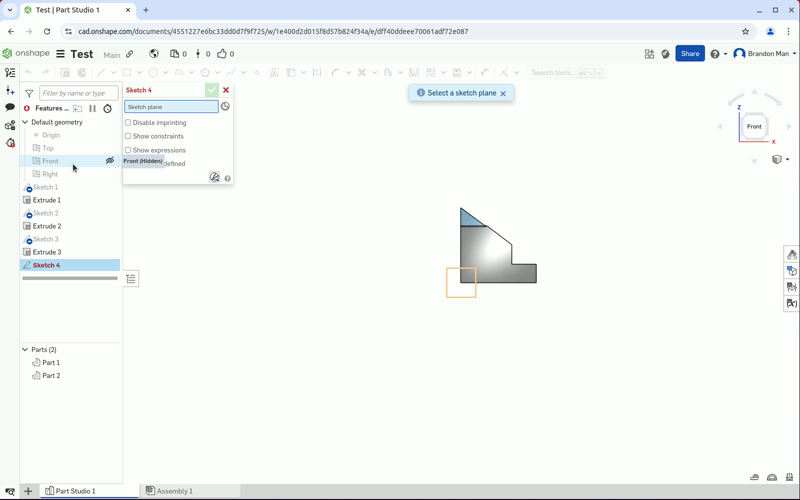
click(73, 163)
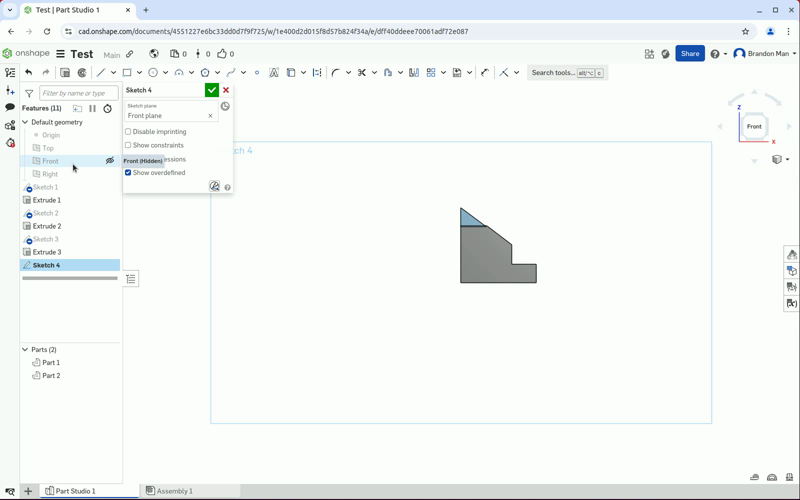
mouse_move(73, 352)
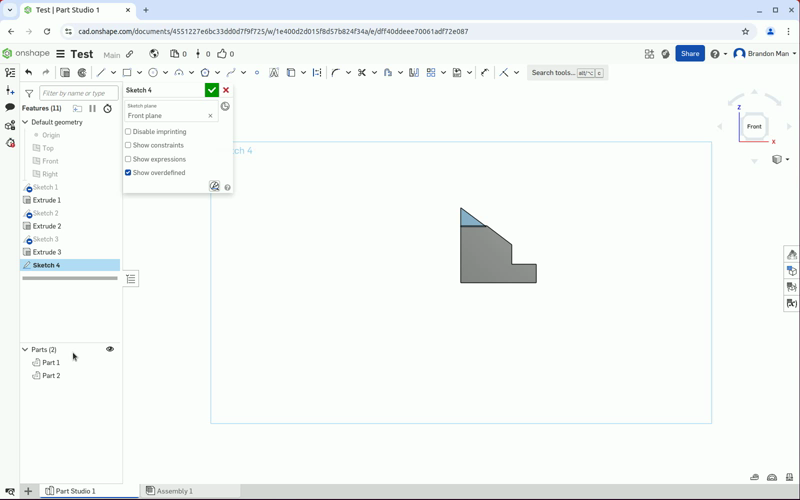
key(y)
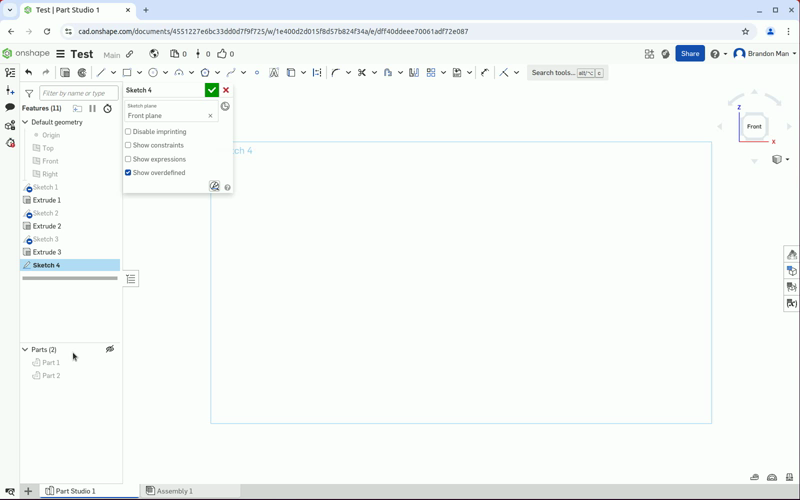
key(l)
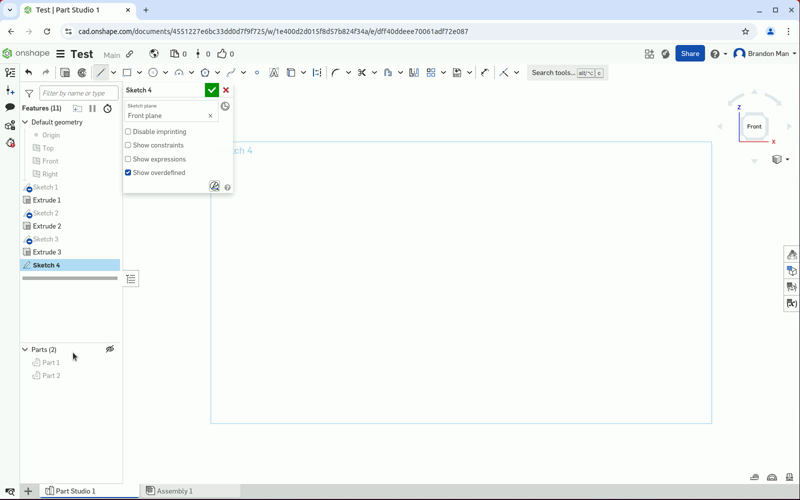
key_down(shift)
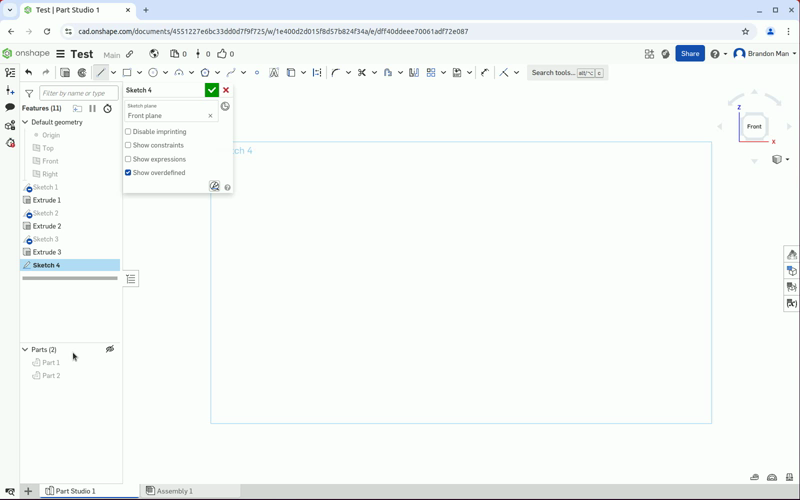
mouse_move(511, 264)
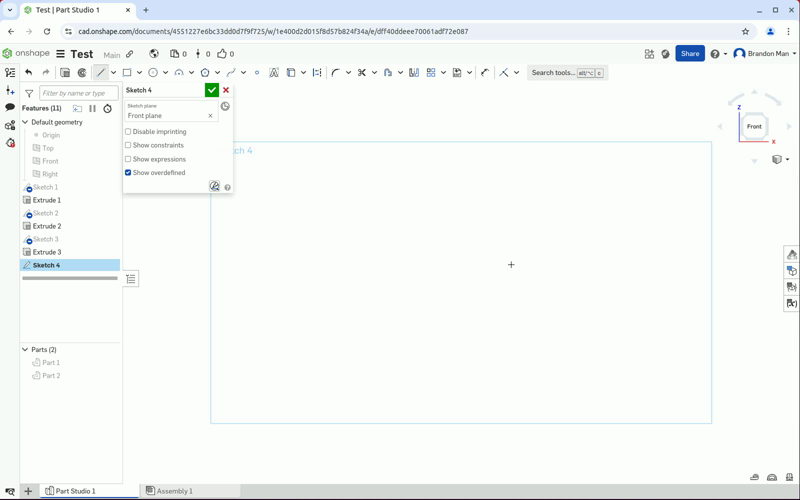
click(511, 264)
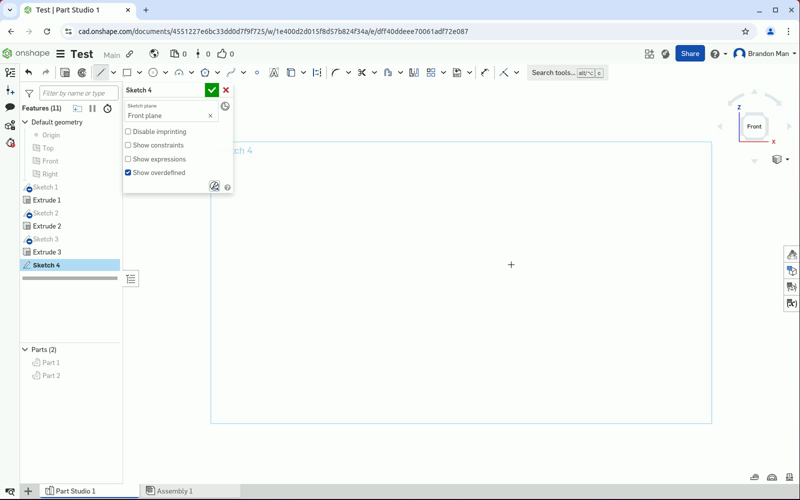
key_up(shift)
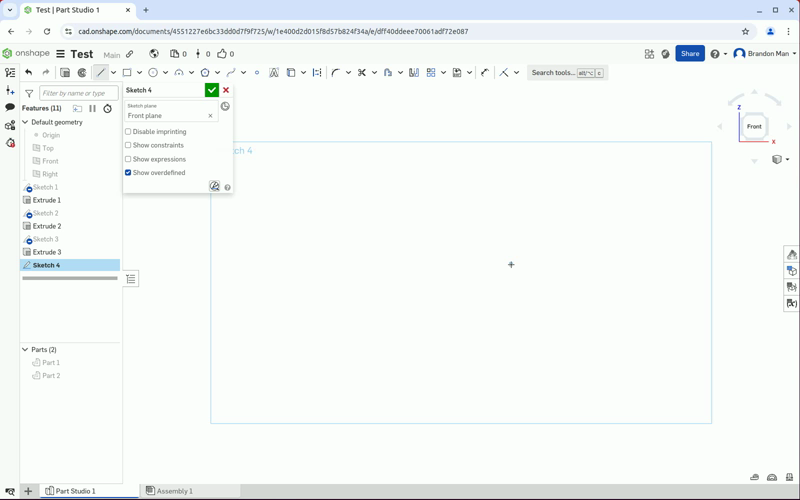
key_down(shift)
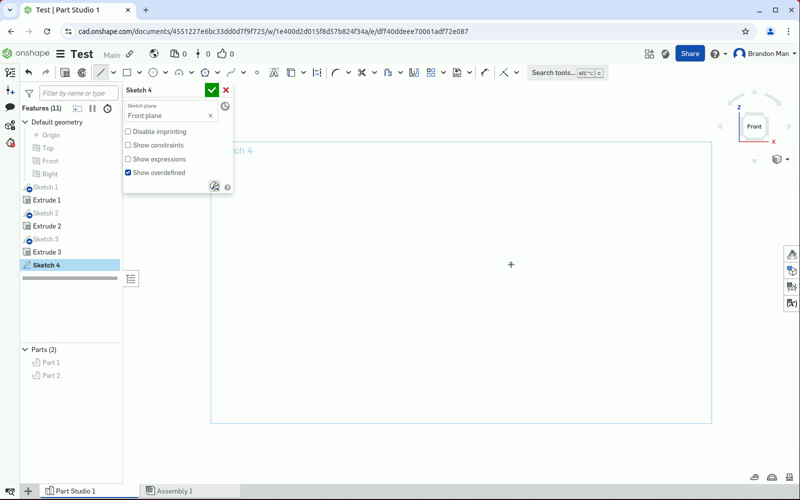
mouse_move(541, 264)
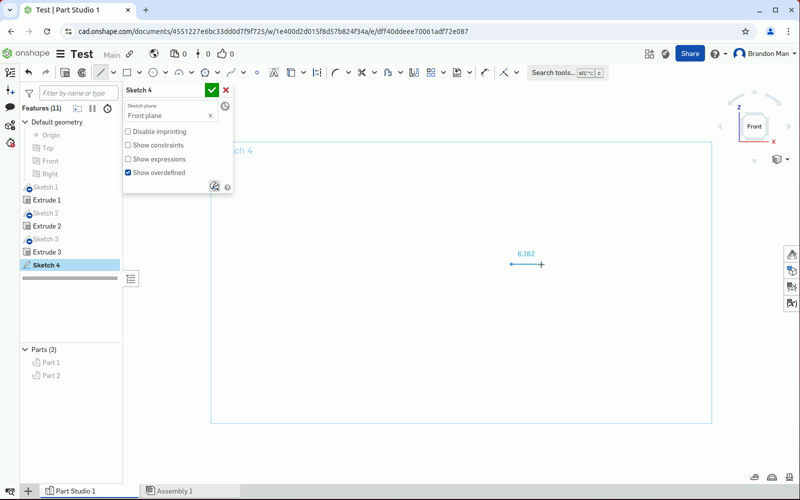
mouse_move(536, 264)
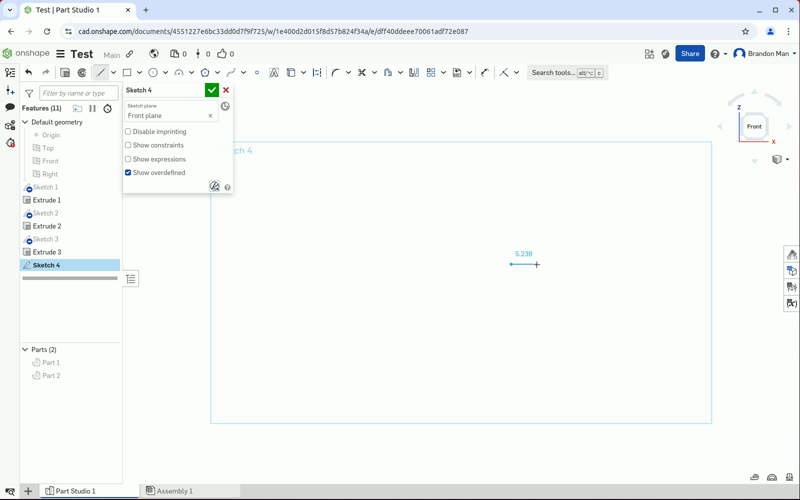
click(536, 264)
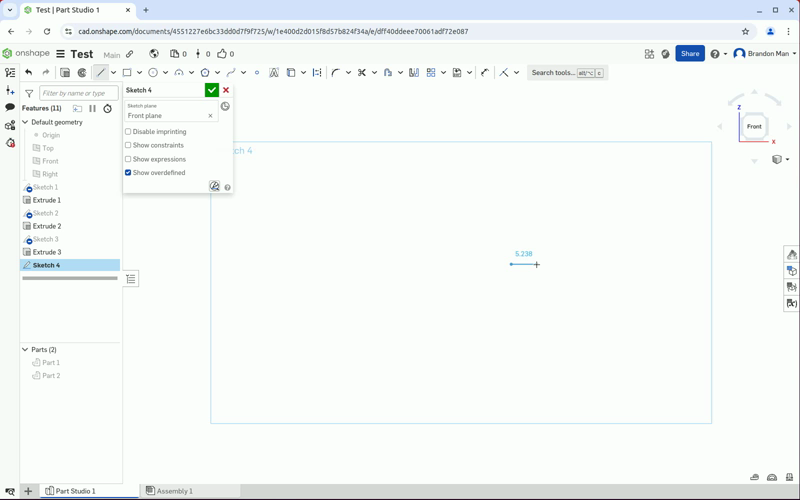
key_up(shift)
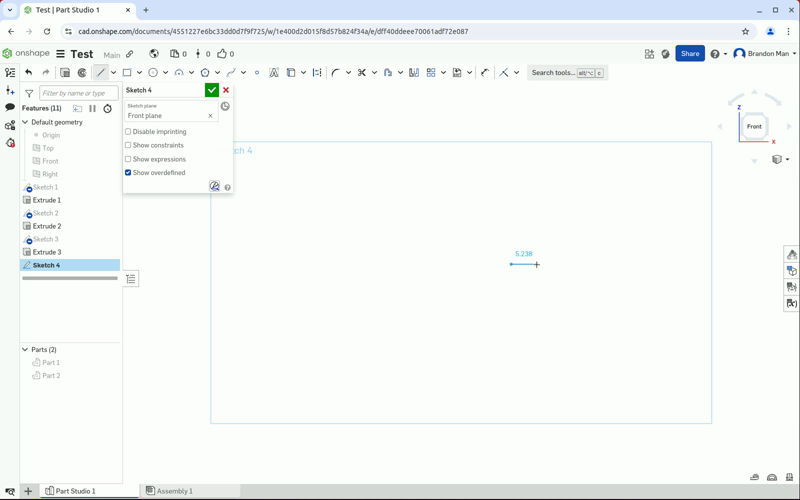
key_down(shift)
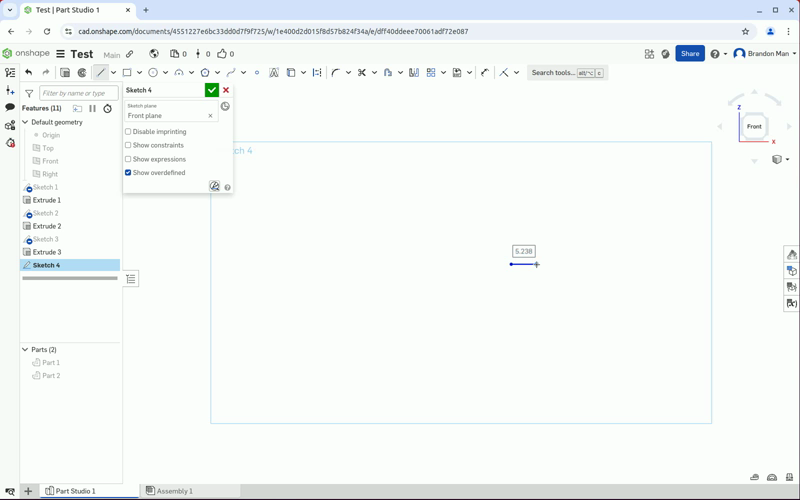
mouse_move(566, 264)
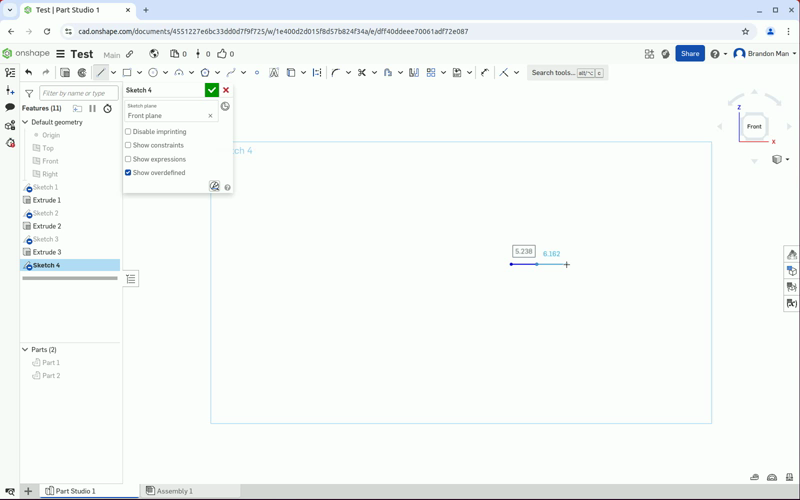
mouse_move(511, 245)
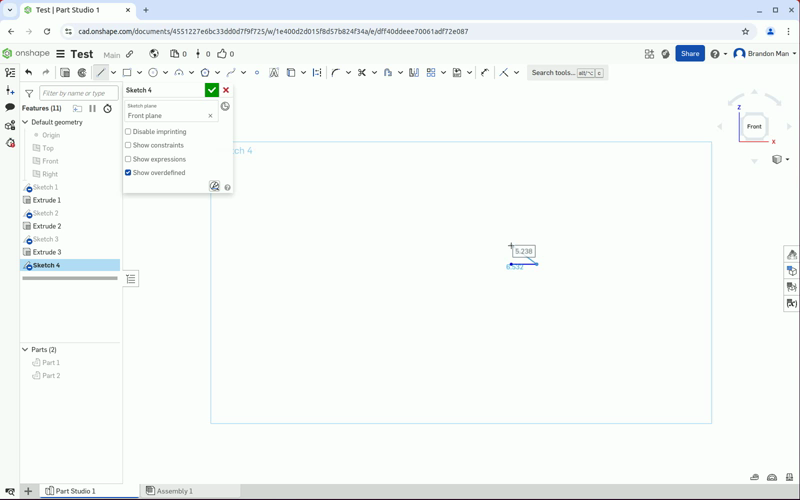
click(511, 245)
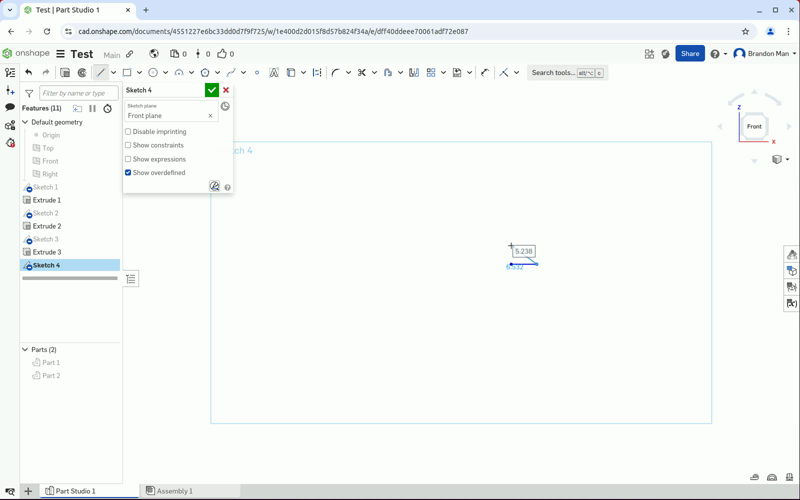
key_up(shift)
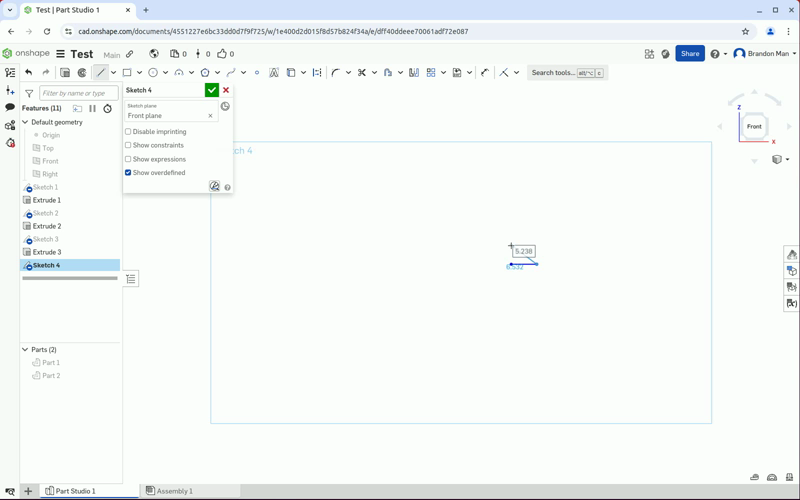
mouse_move(541, 245)
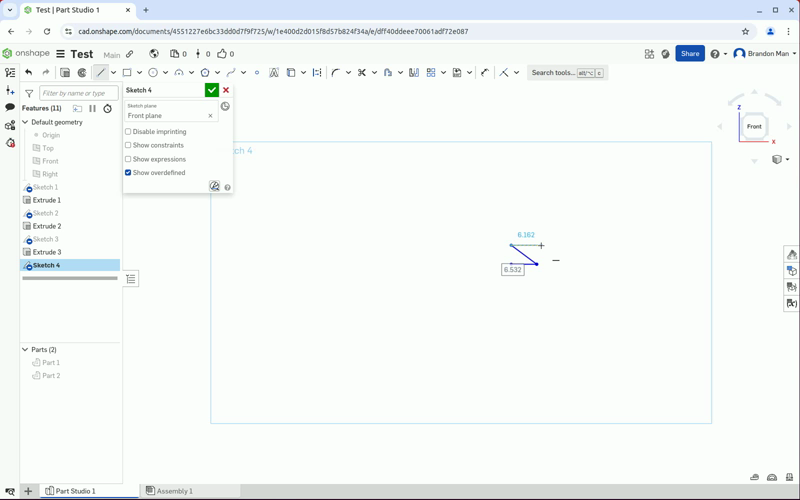
key_down(shift)
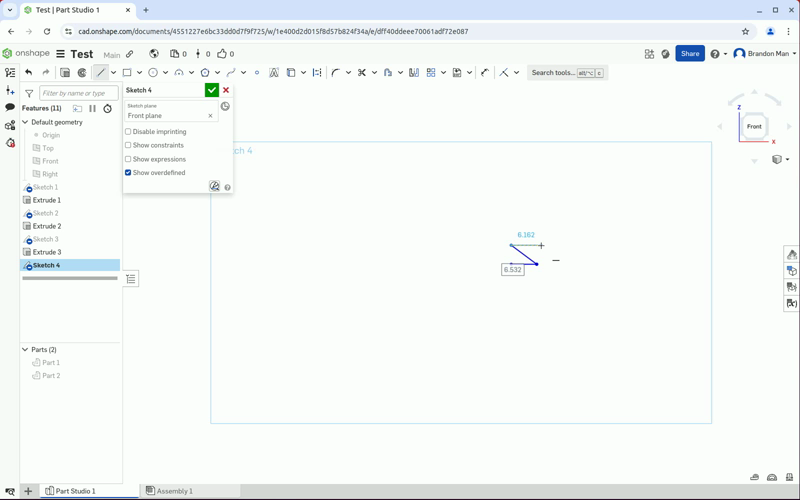
mouse_move(511, 264)
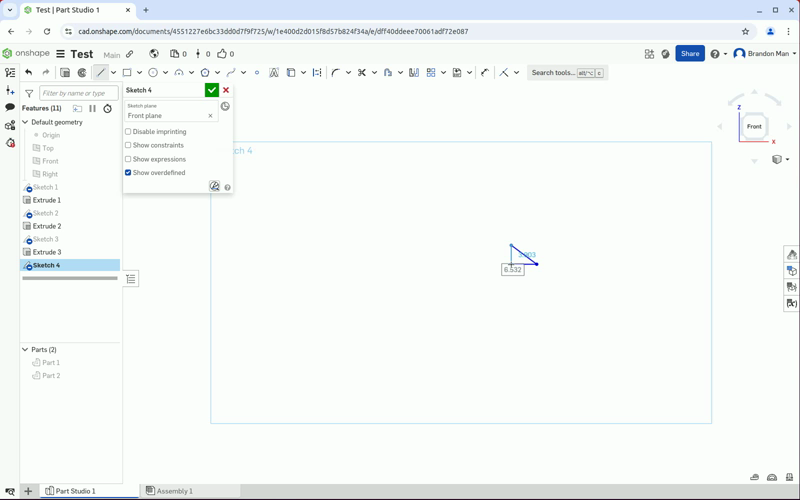
key_up(shift)
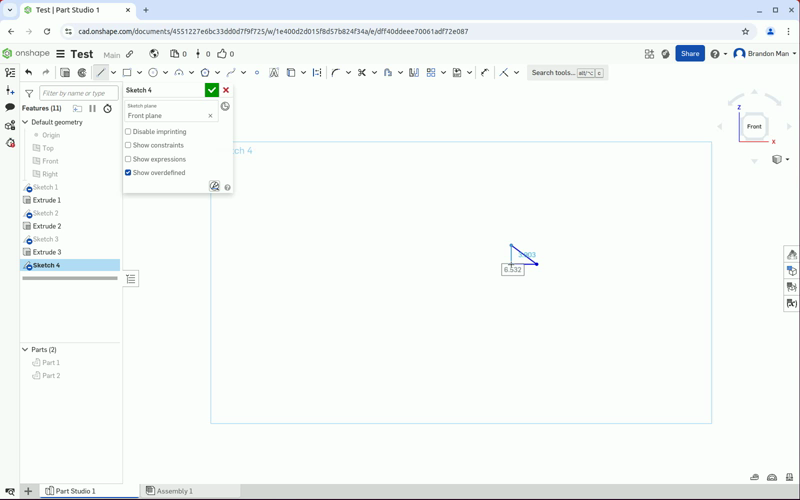
click(511, 264)
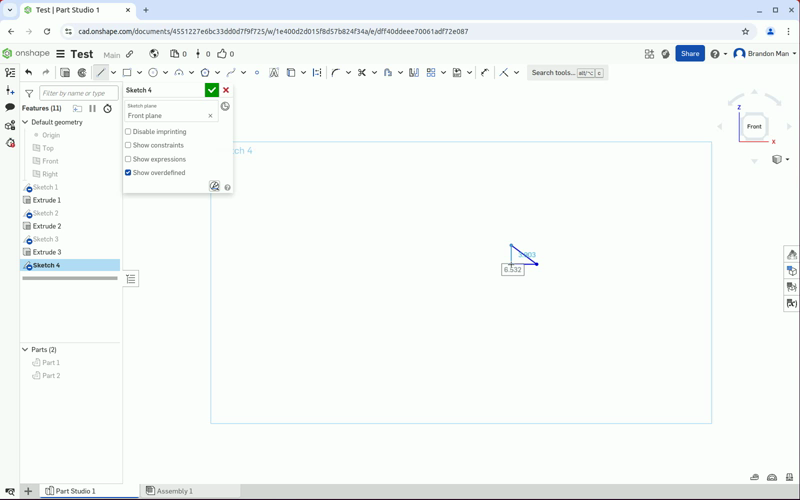
key(esc)
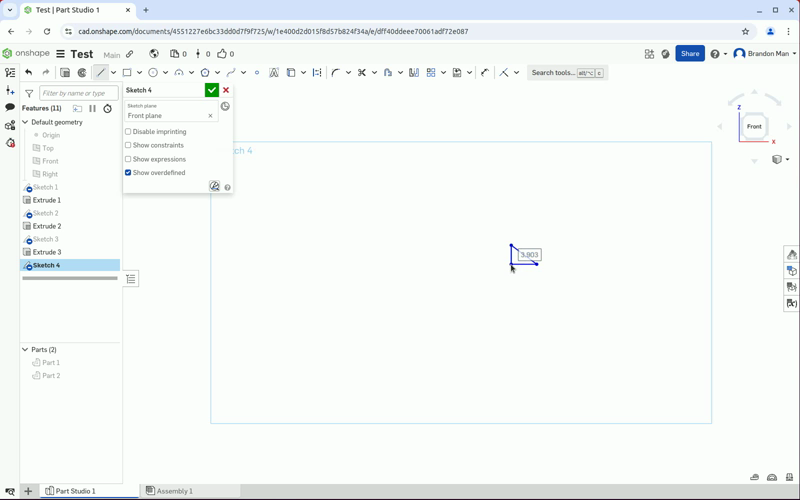
mouse_move(517, 260)
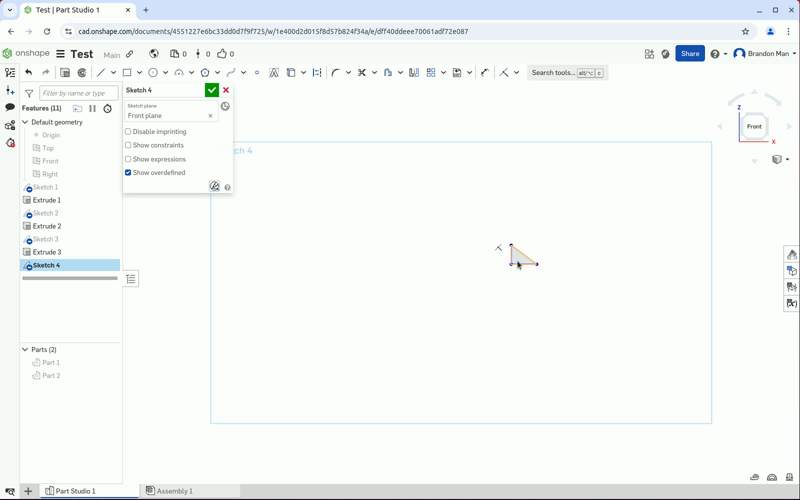
scroll(6)
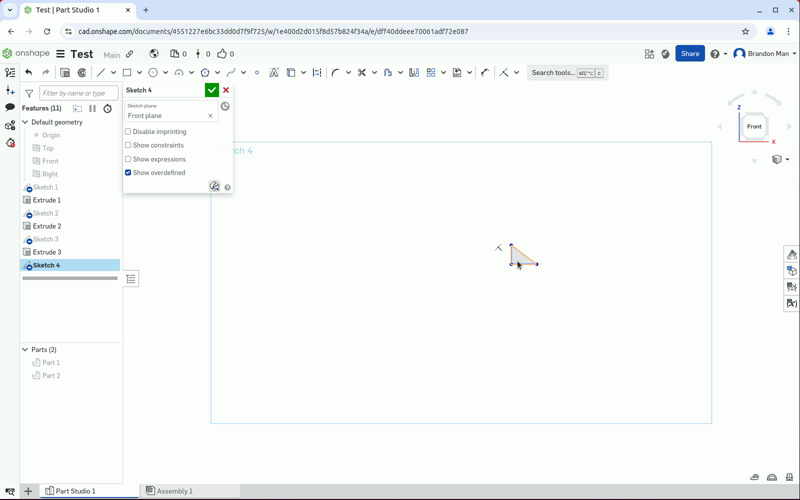
scroll(6)
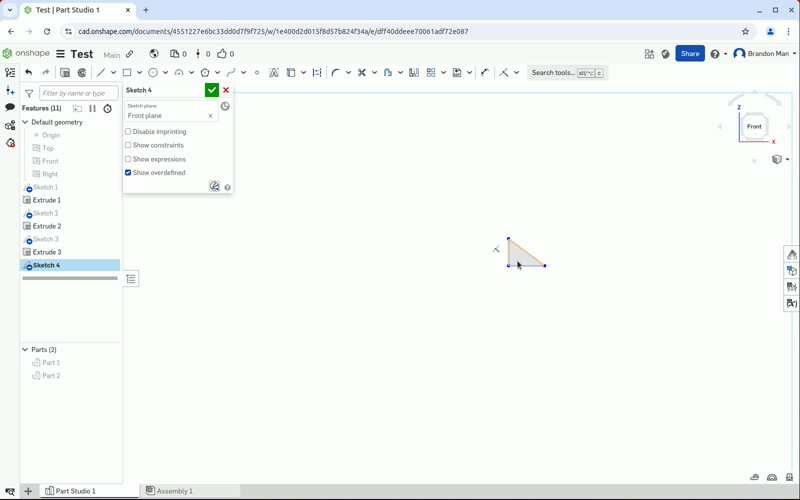
scroll(6)
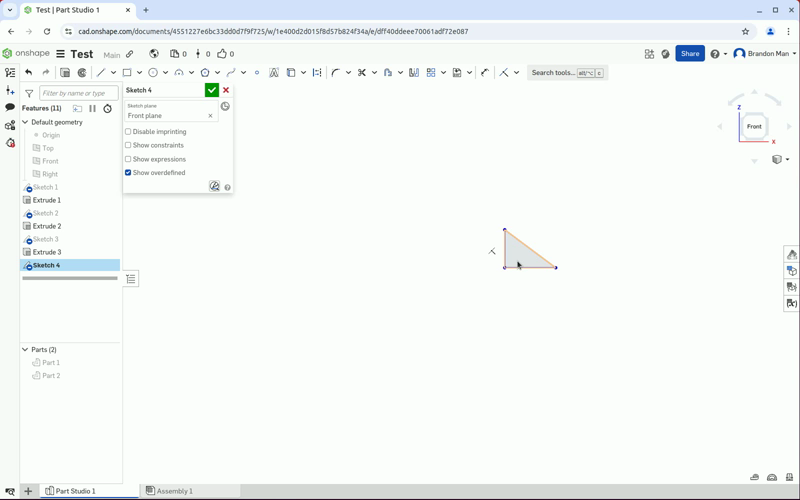
scroll(6)
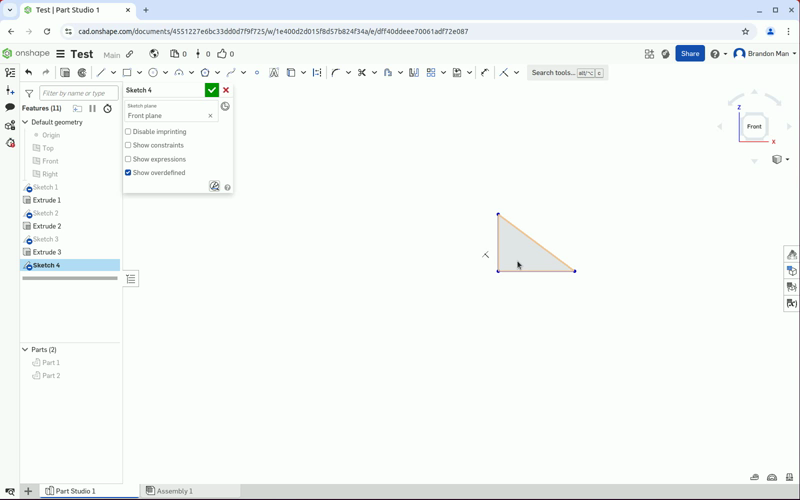
scroll(6)
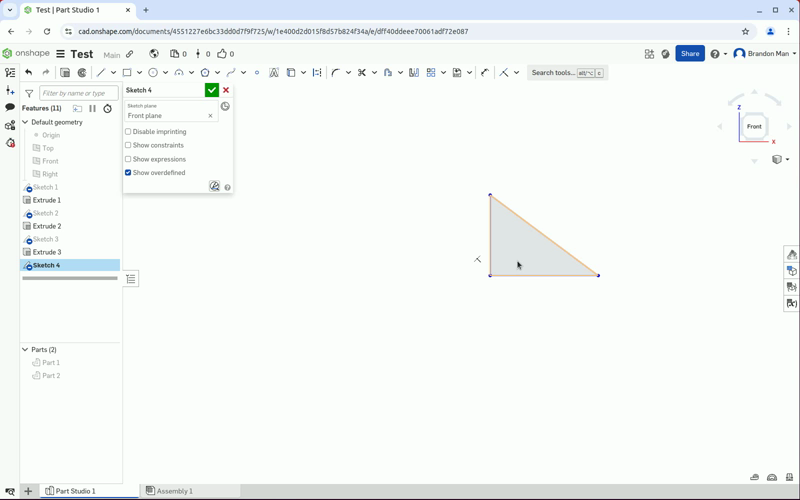
scroll(6)
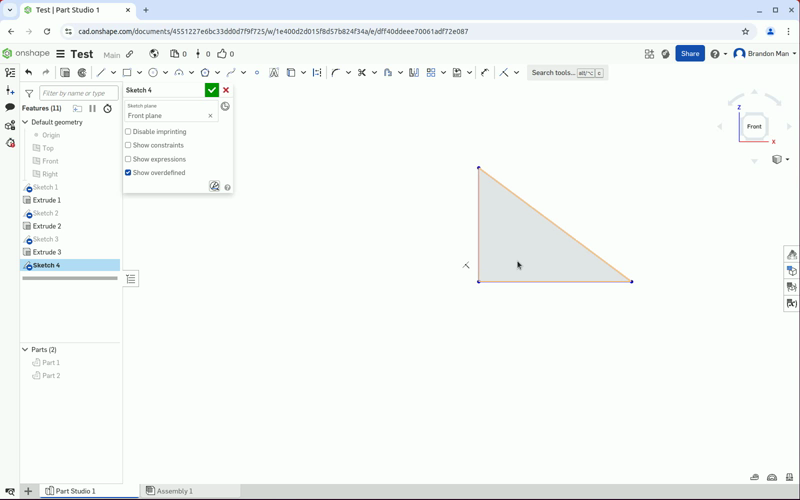
scroll(6)
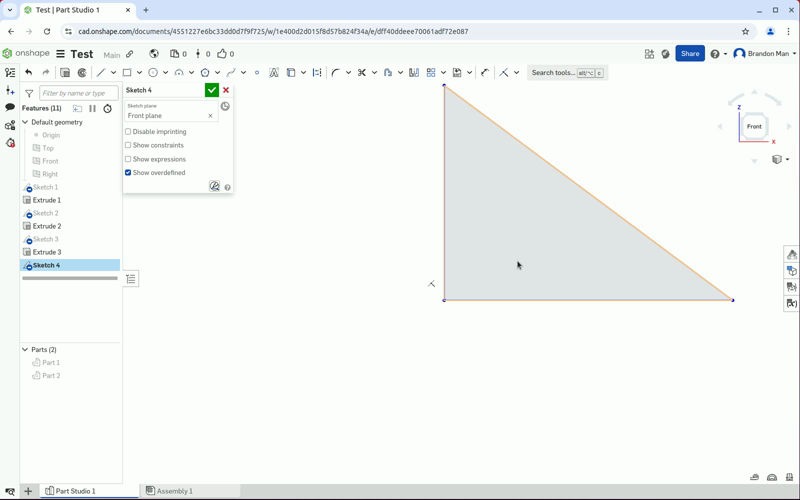
click(517, 260)
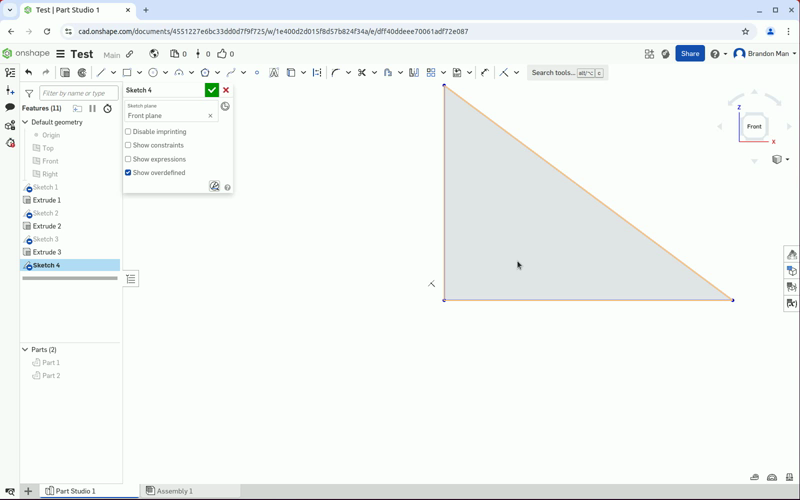
scroll(-6)
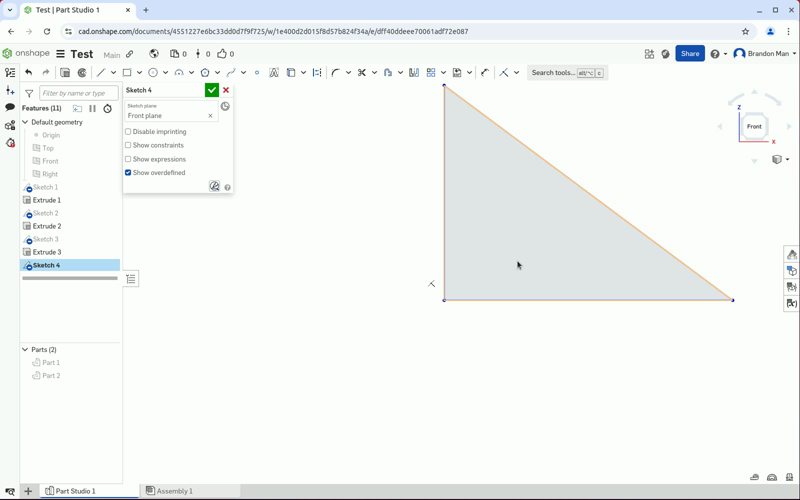
scroll(-6)
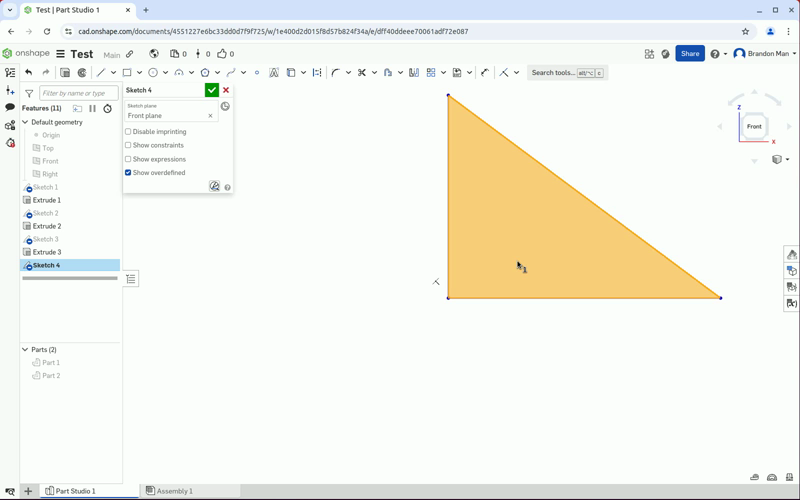
scroll(-6)
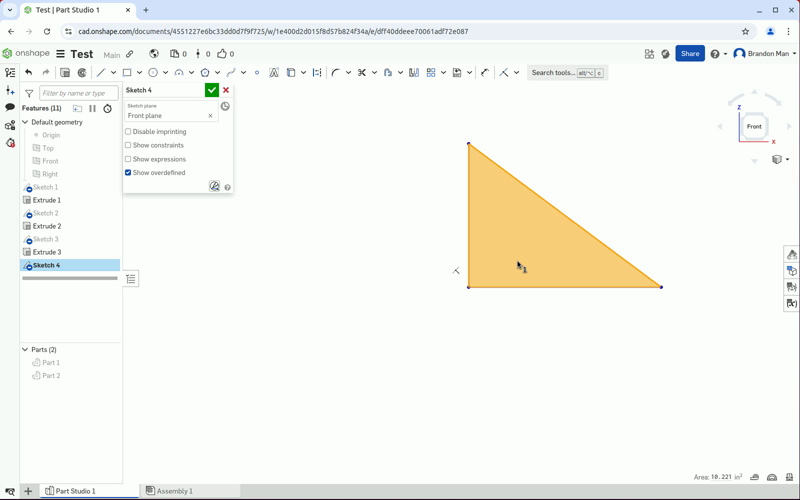
scroll(-6)
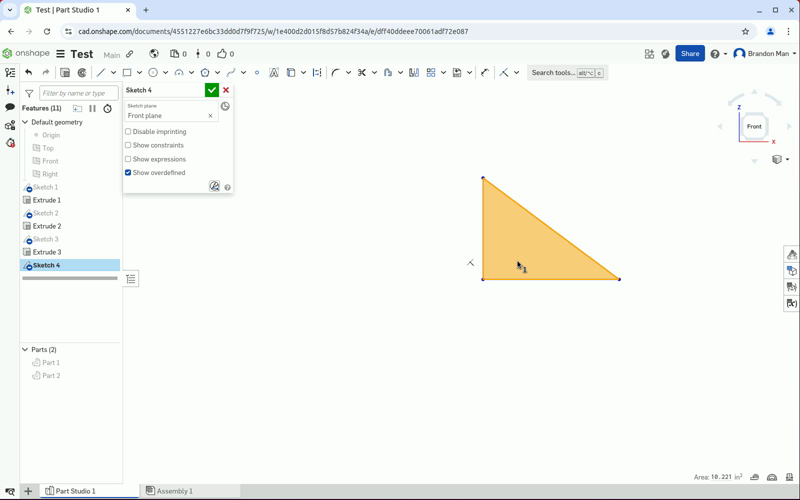
scroll(-6)
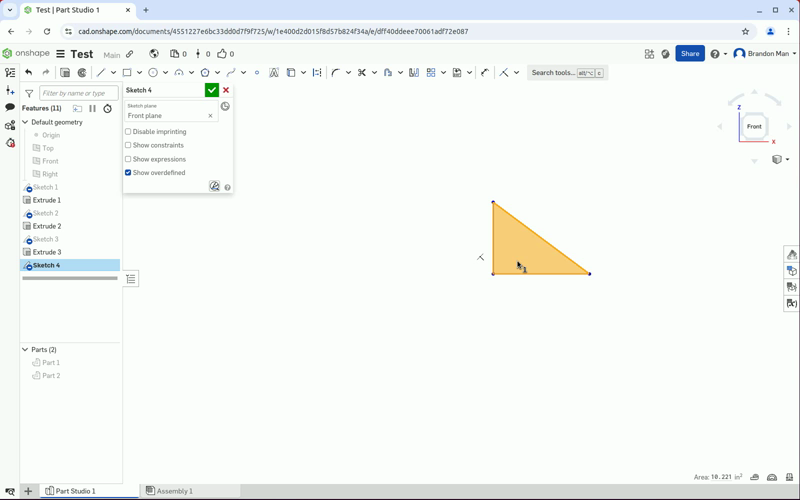
scroll(-6)
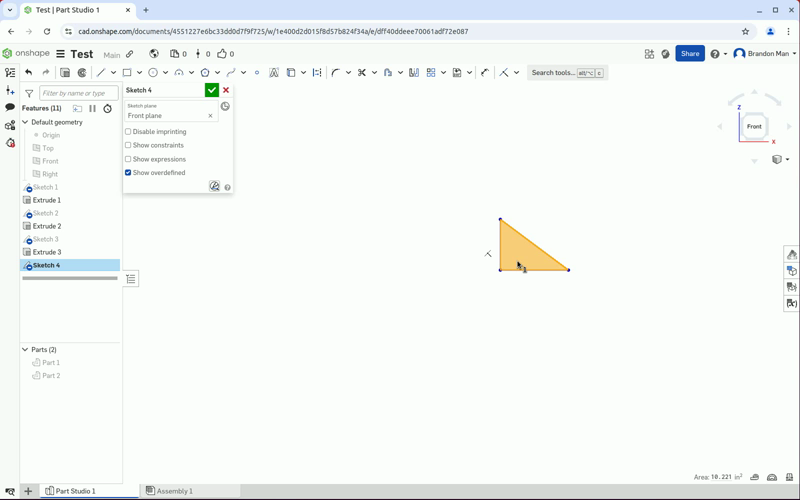
scroll(-6)
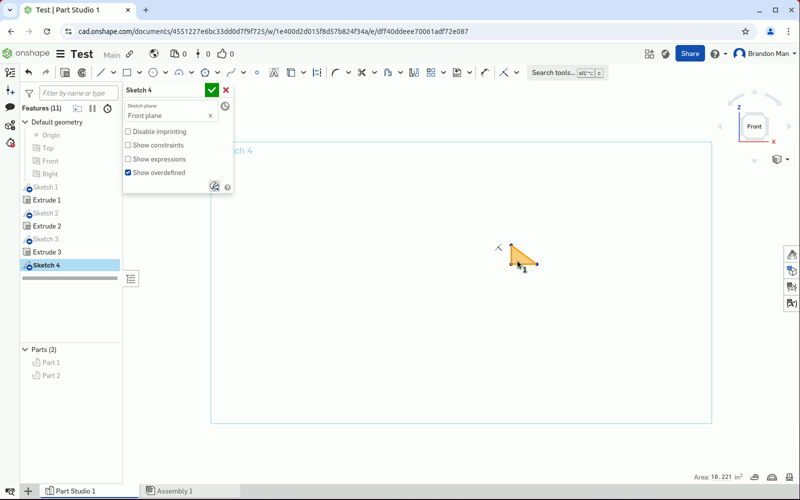
mouse_move(73, 352)
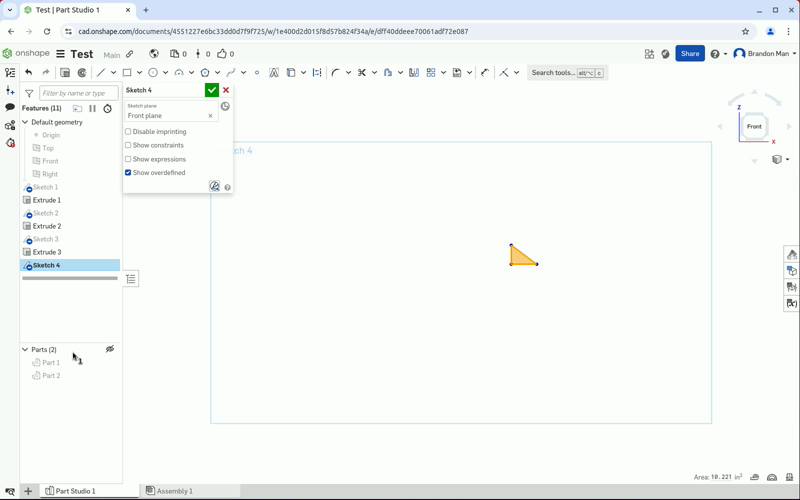
key(shift+y)
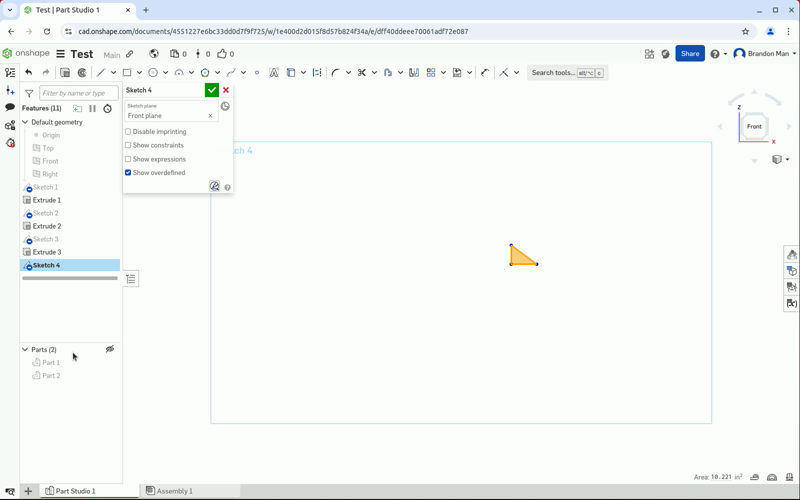
key(shift+e)
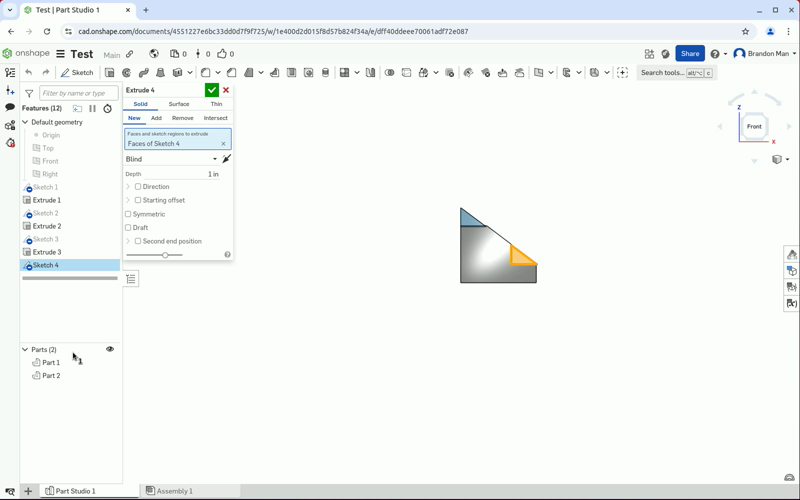
mouse_move(143, 106)
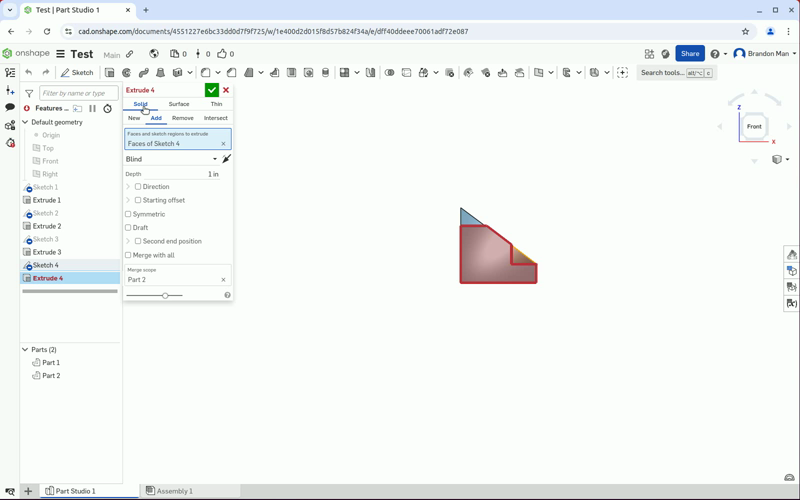
click(143, 106)
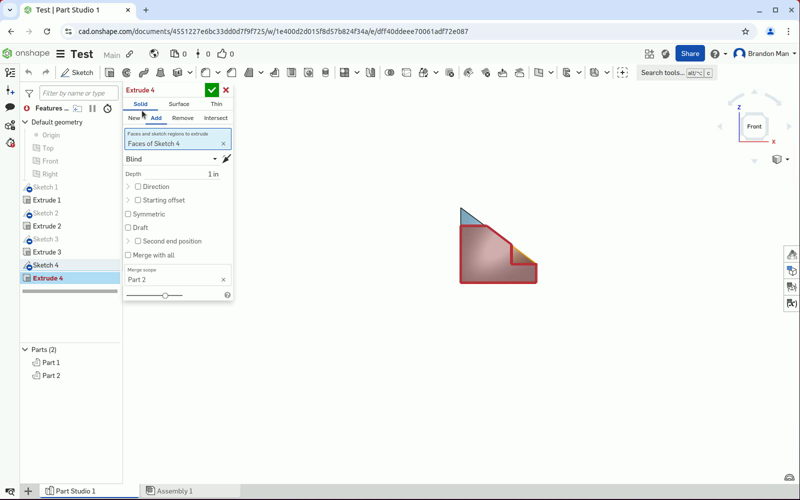
mouse_move(137, 120)
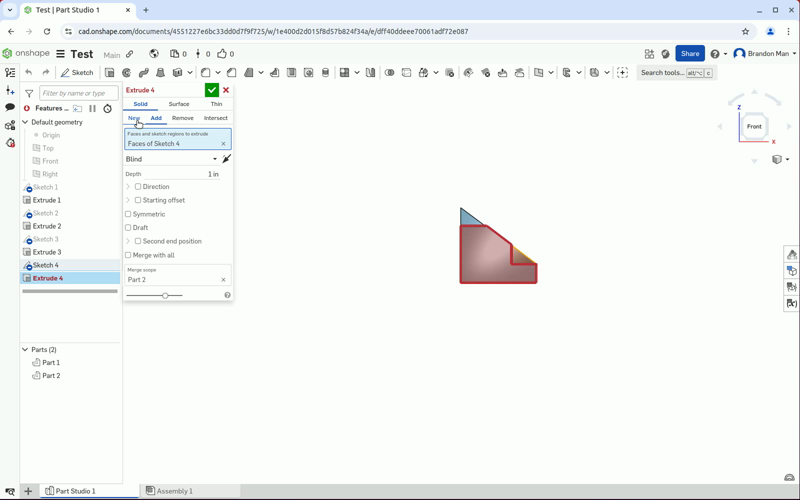
click(137, 120)
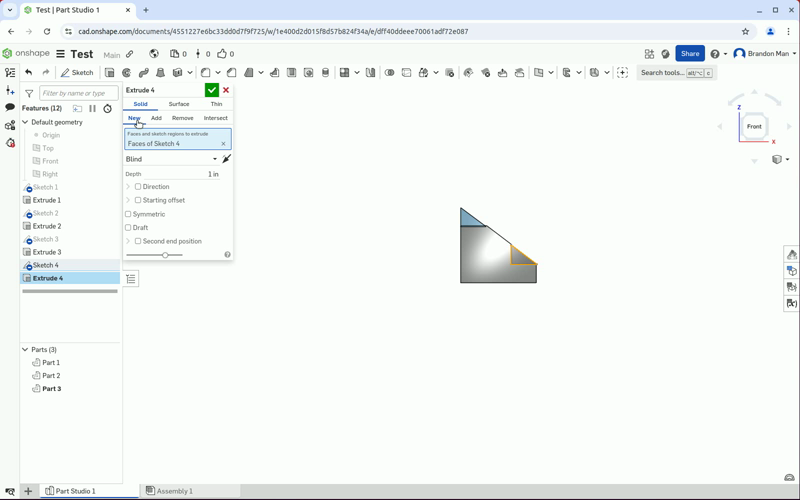
key(tab, 4)
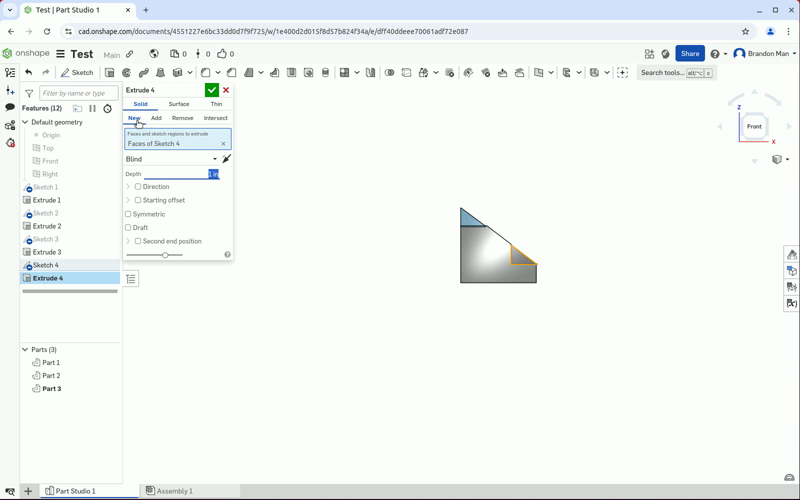
text(-23.108)
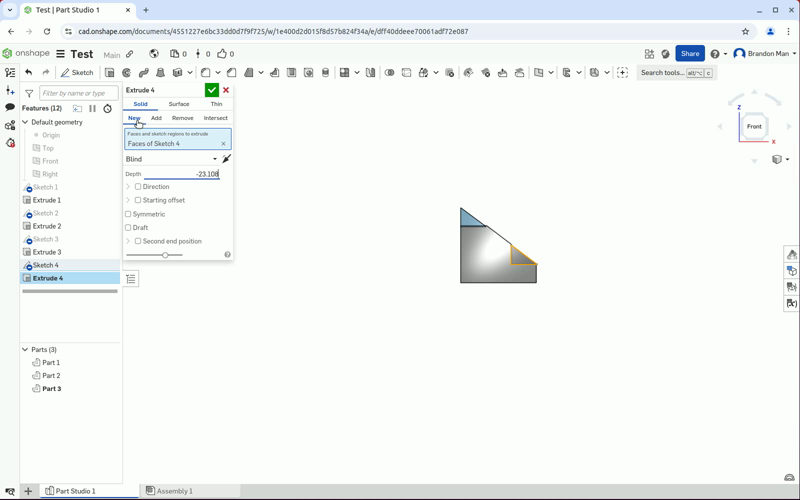
key(enter)
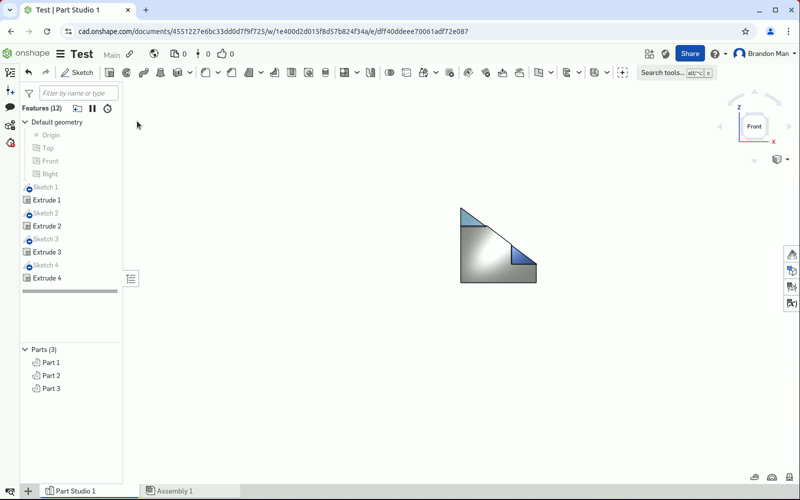
key(shift+h)
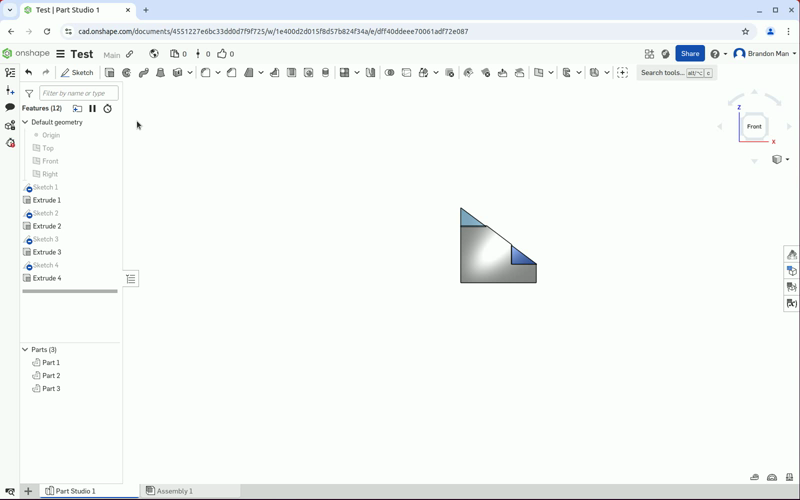
key(shift+h)
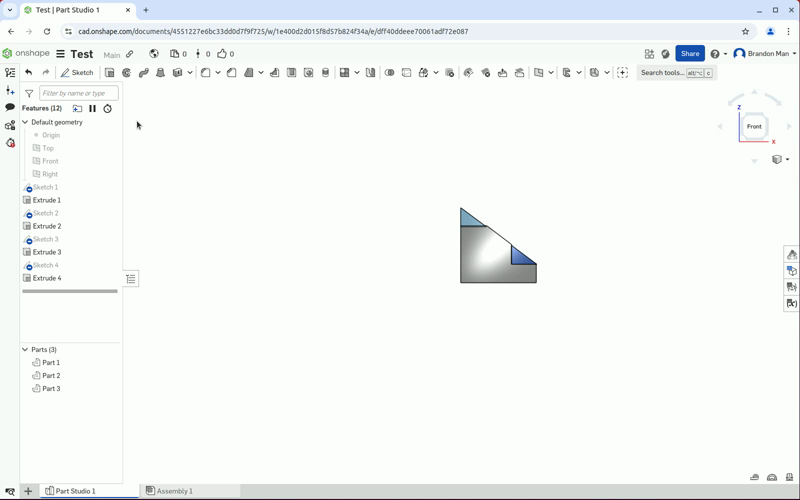
mouse_move(73, 189)
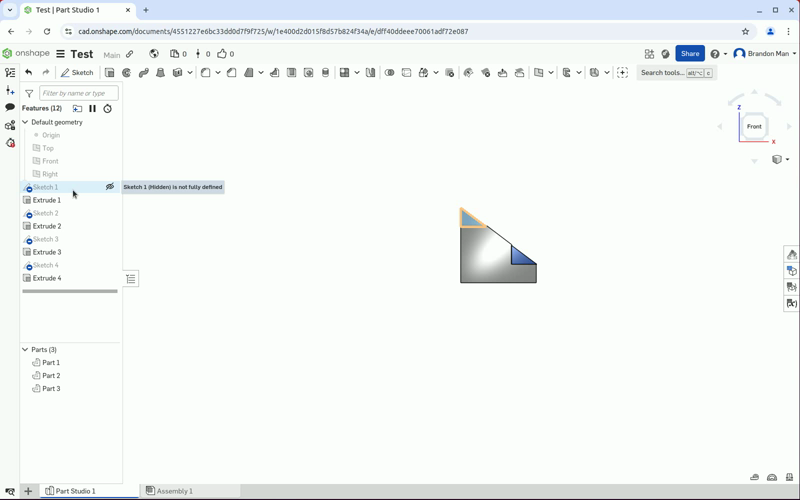
click(73, 189)
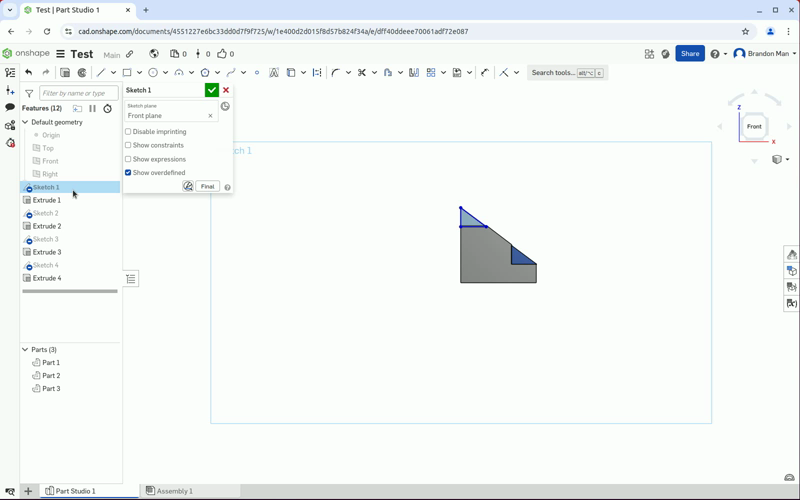
mouse_move(229, 92)
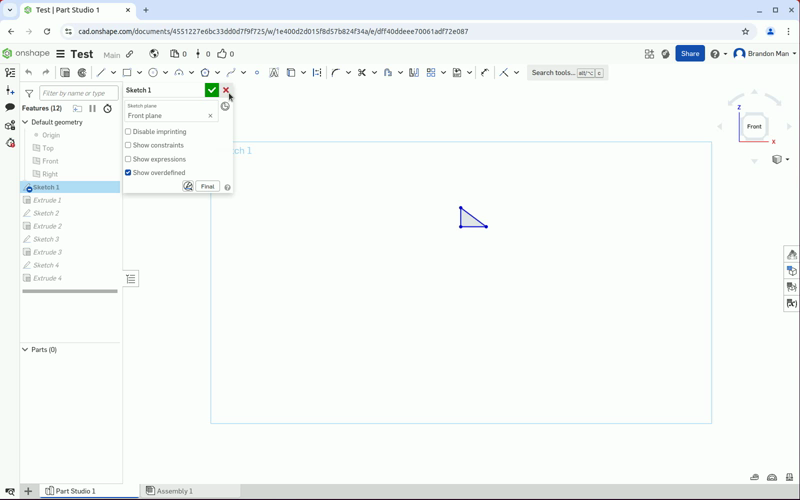
click(229, 92)
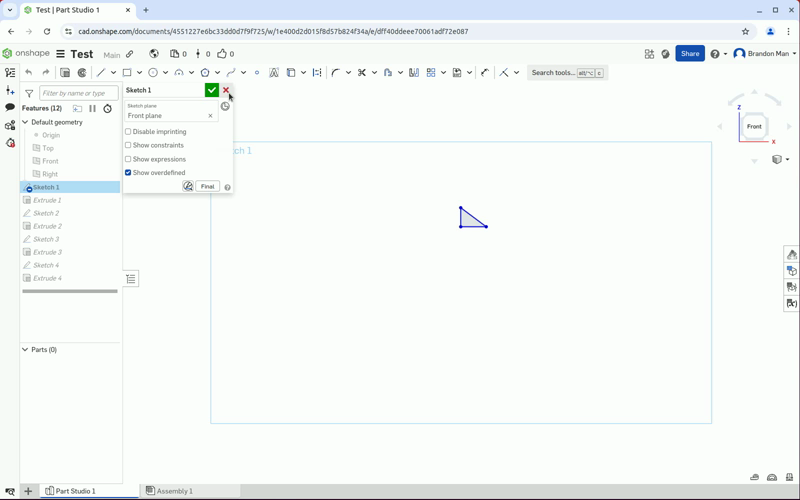
key(shift+s)
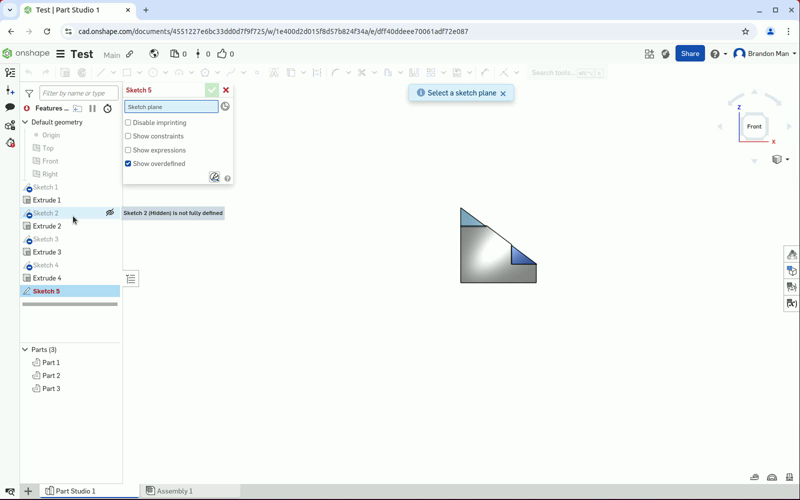
scroll(3)
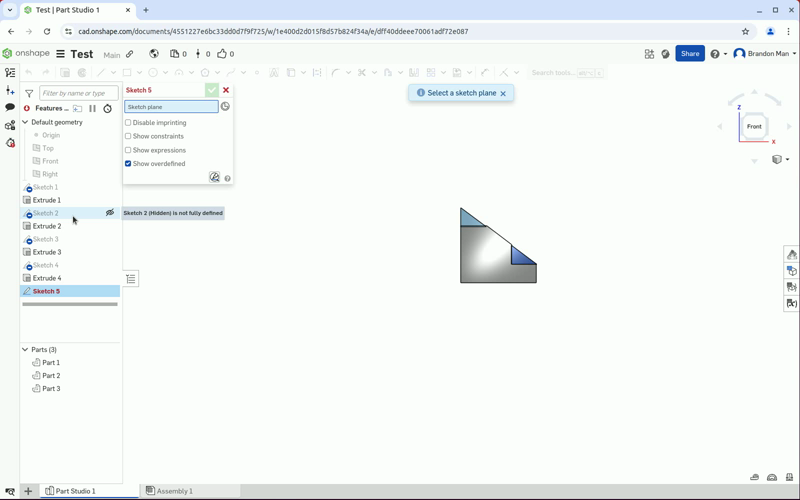
mouse_move(73, 163)
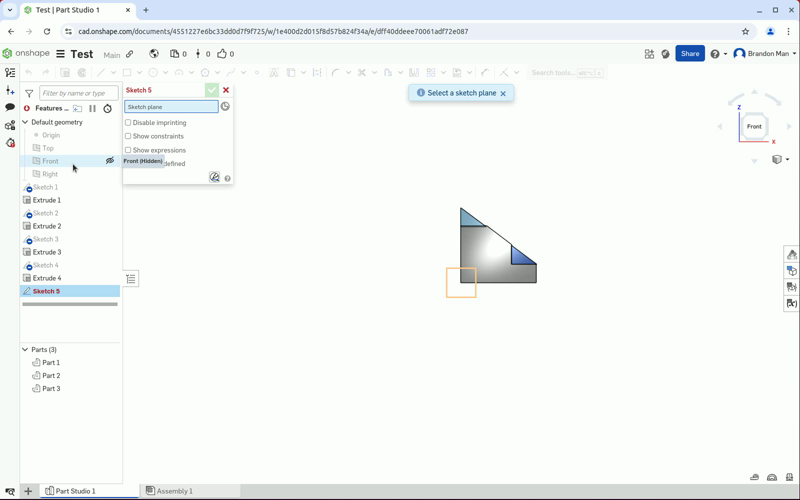
click(73, 163)
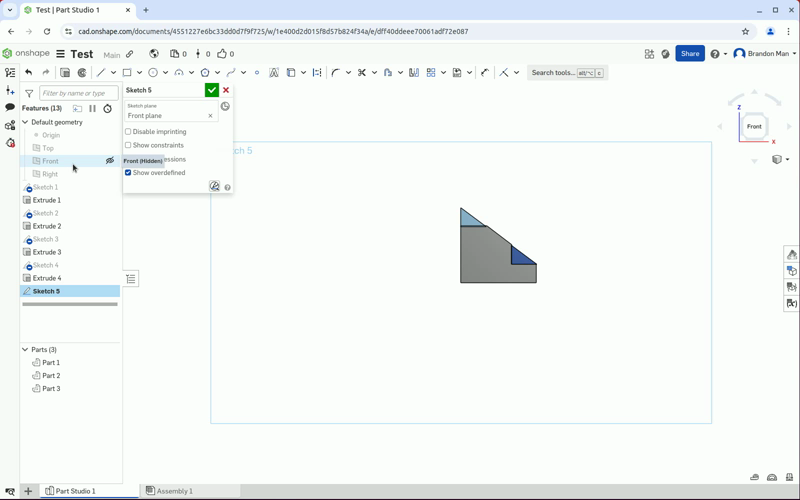
mouse_move(73, 352)
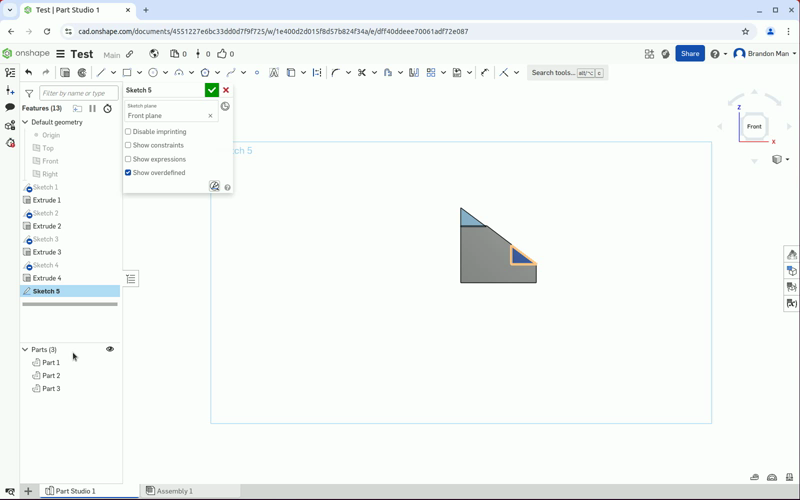
key(y)
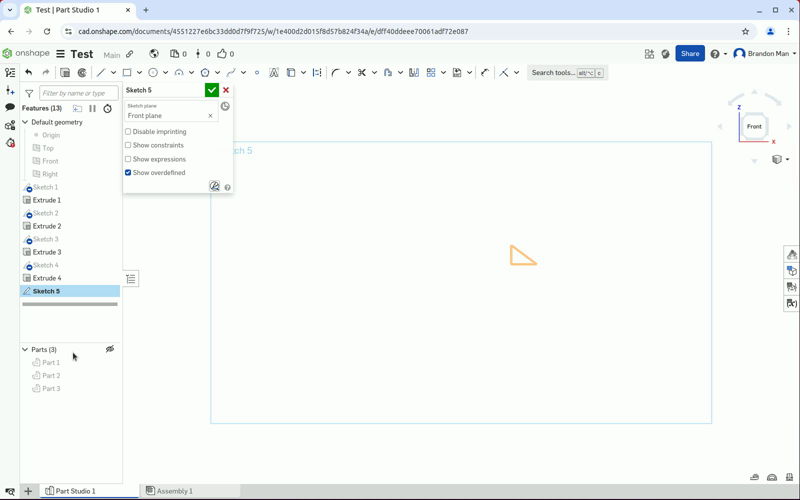
key(l)
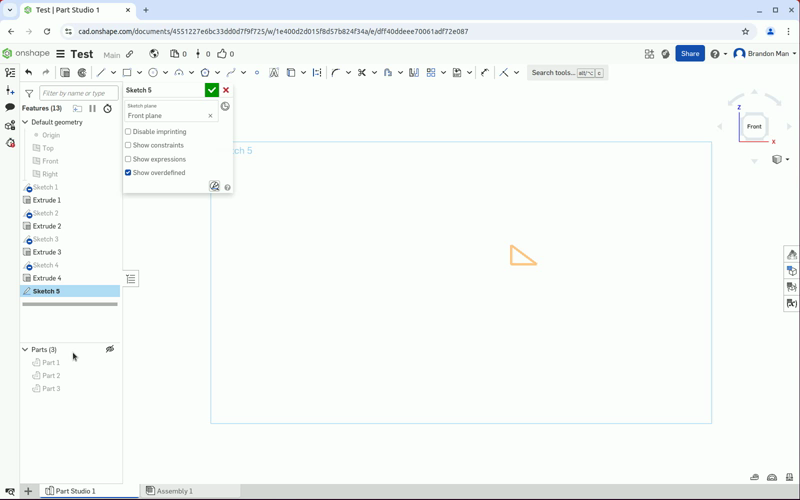
key_down(shift)
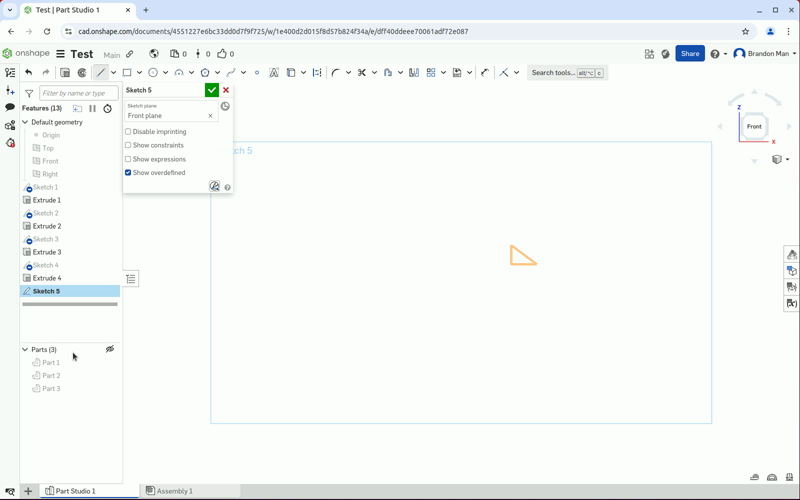
mouse_move(460, 226)
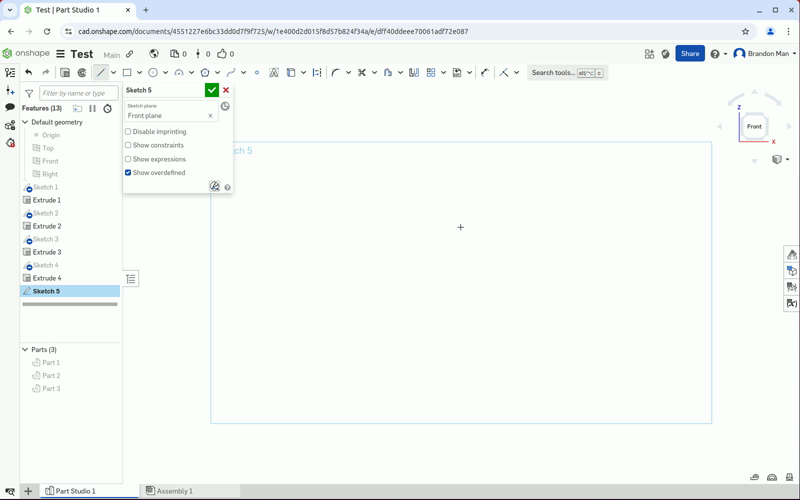
click(460, 226)
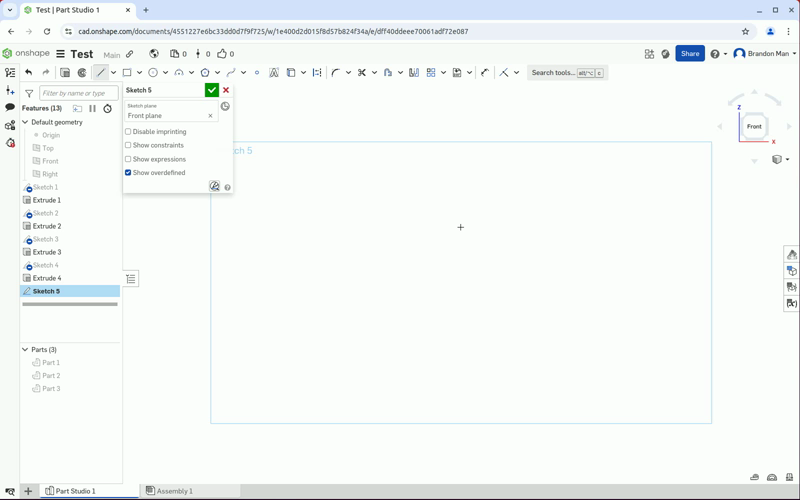
key_up(shift)
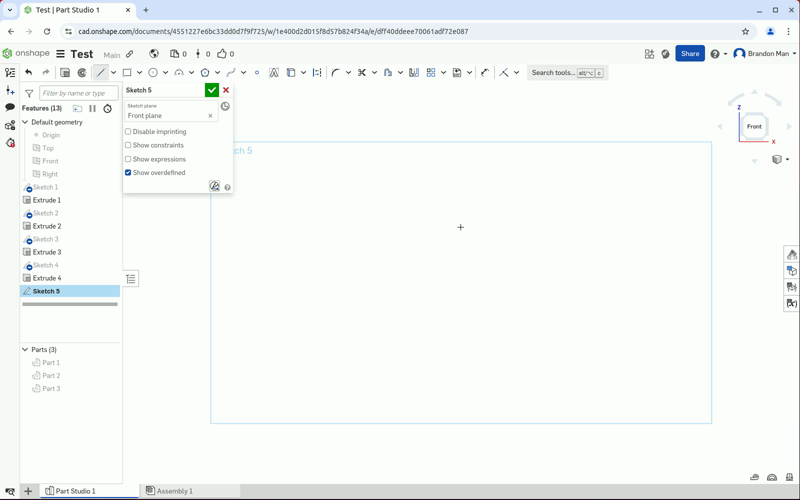
key_down(shift)
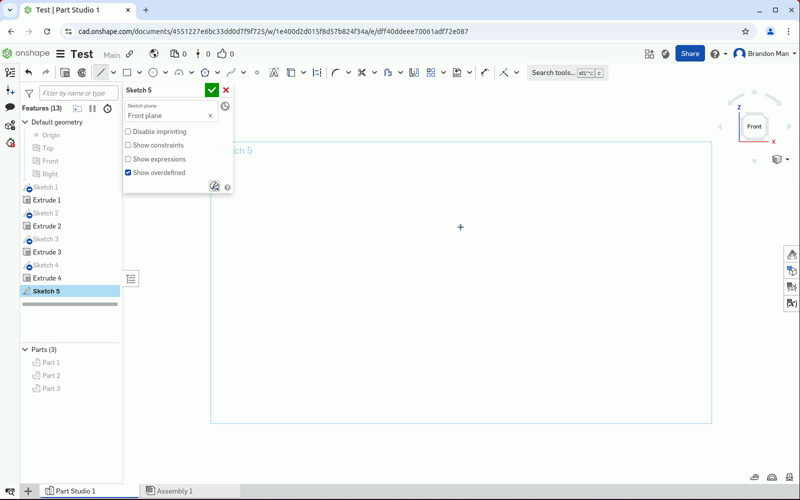
mouse_move(490, 226)
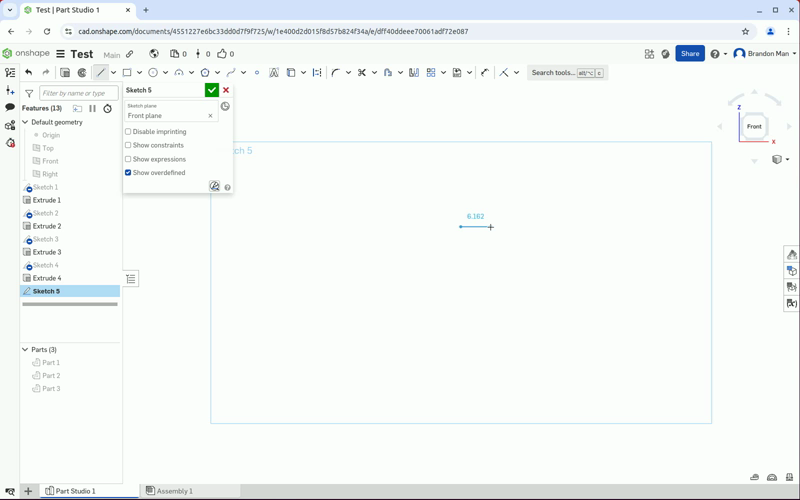
mouse_move(486, 226)
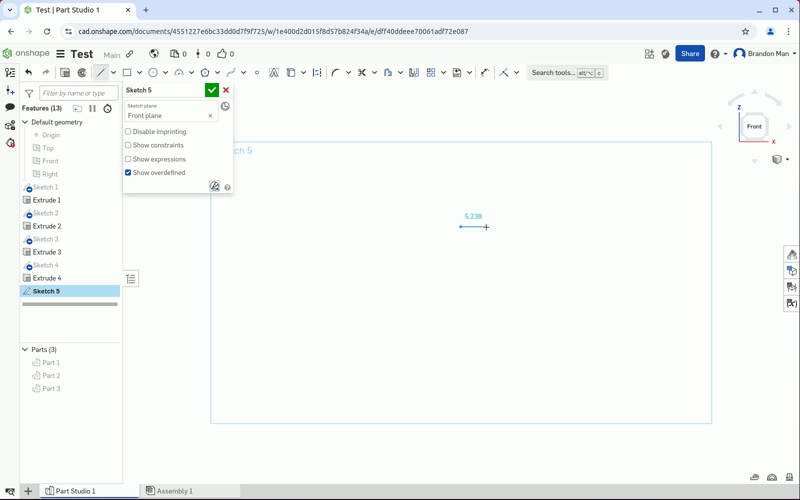
click(486, 226)
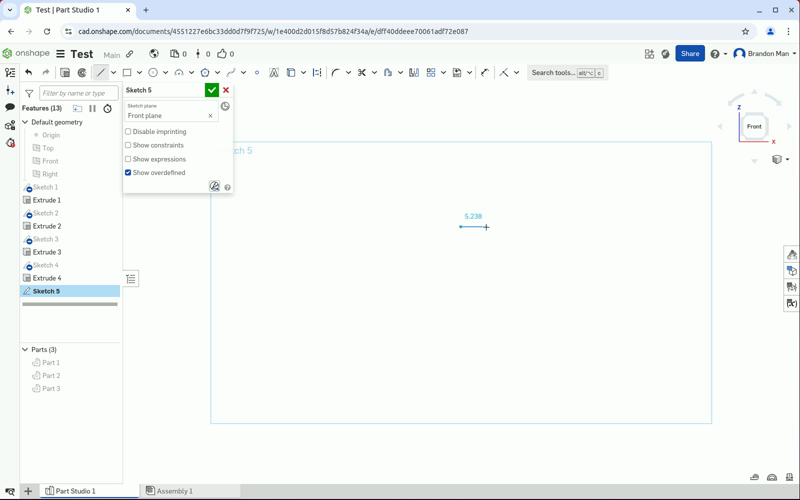
key_up(shift)
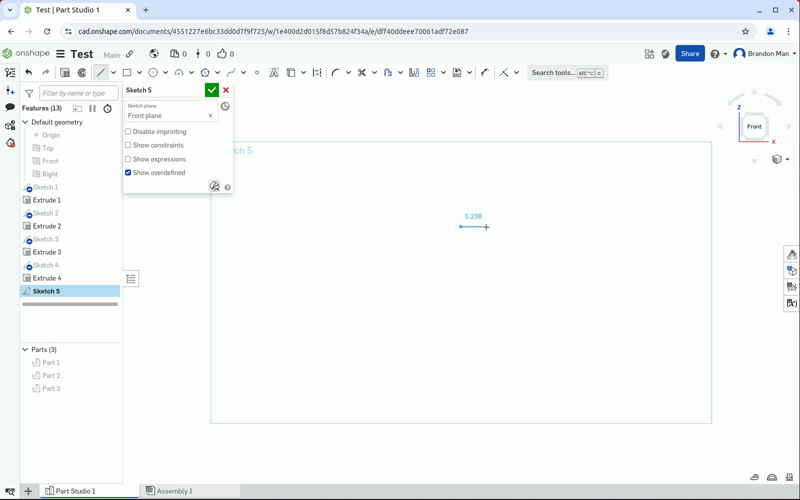
key_down(shift)
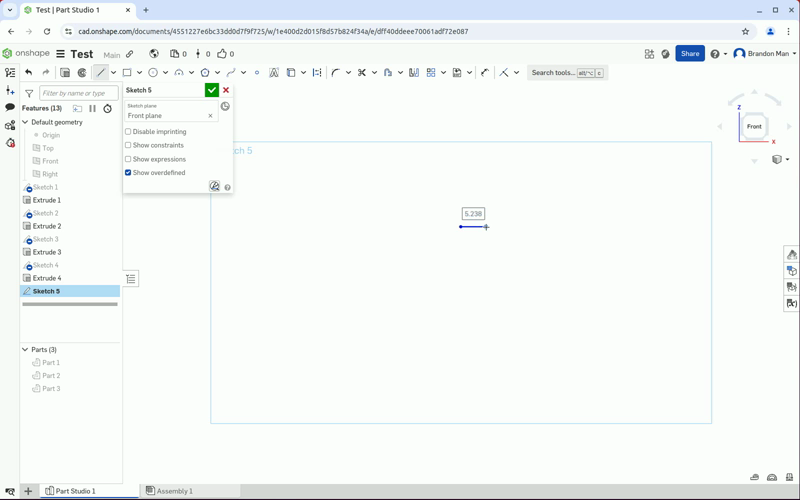
mouse_move(516, 226)
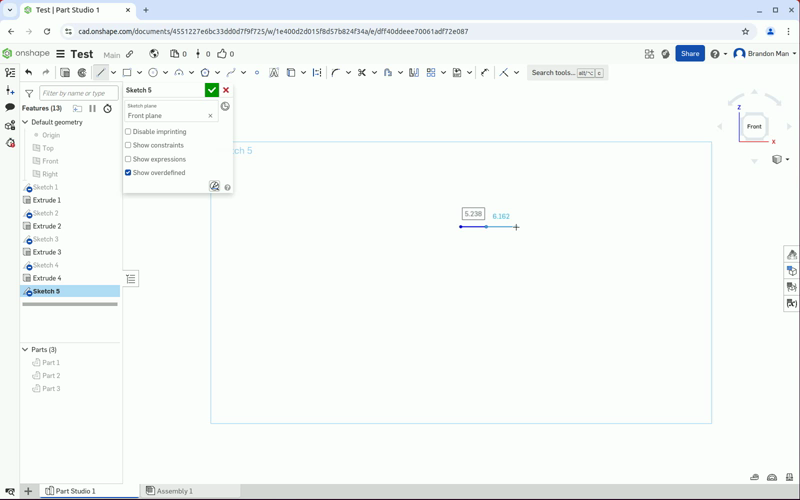
mouse_move(460, 207)
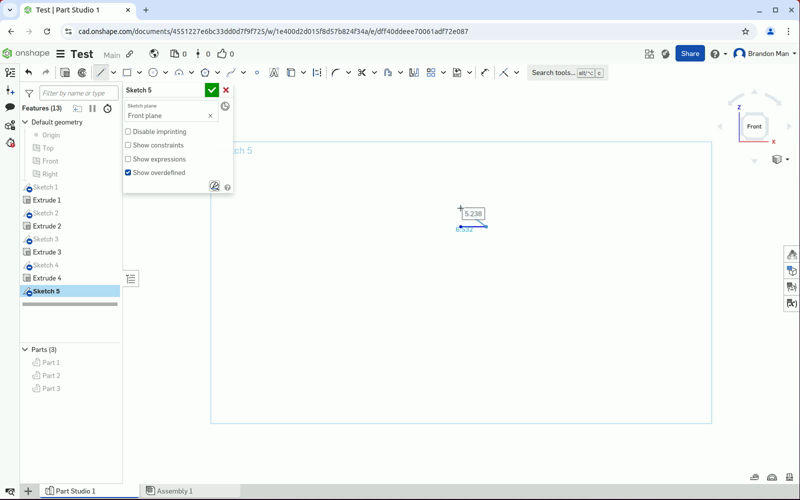
click(460, 207)
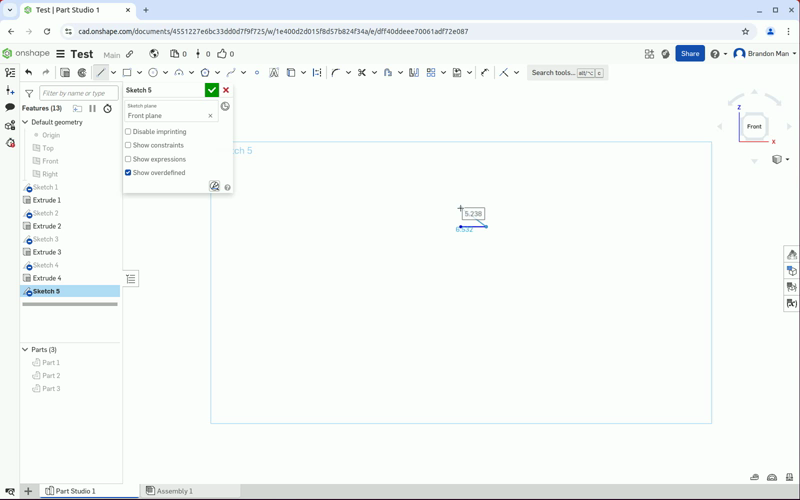
key_up(shift)
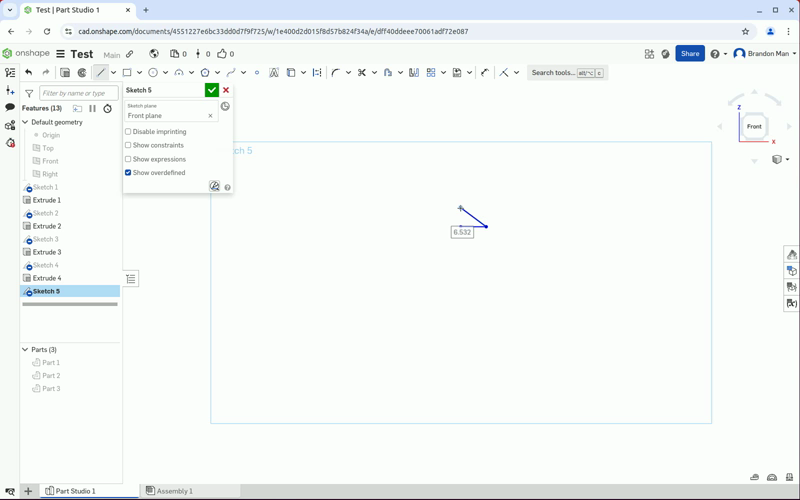
mouse_move(490, 207)
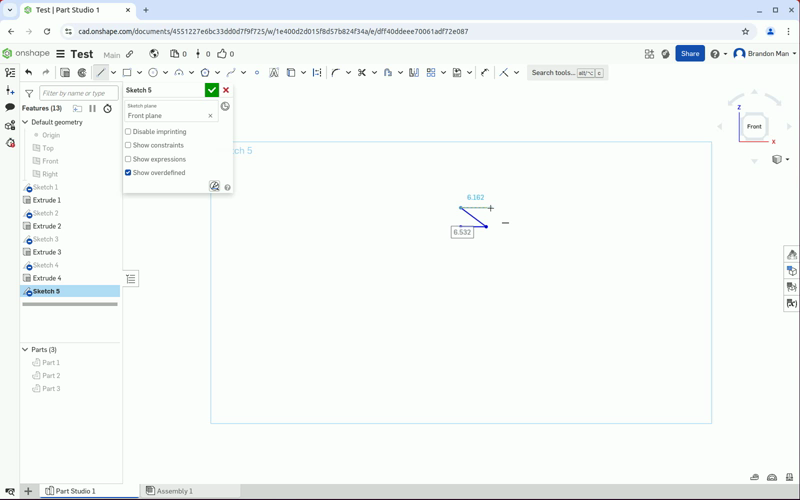
key_down(shift)
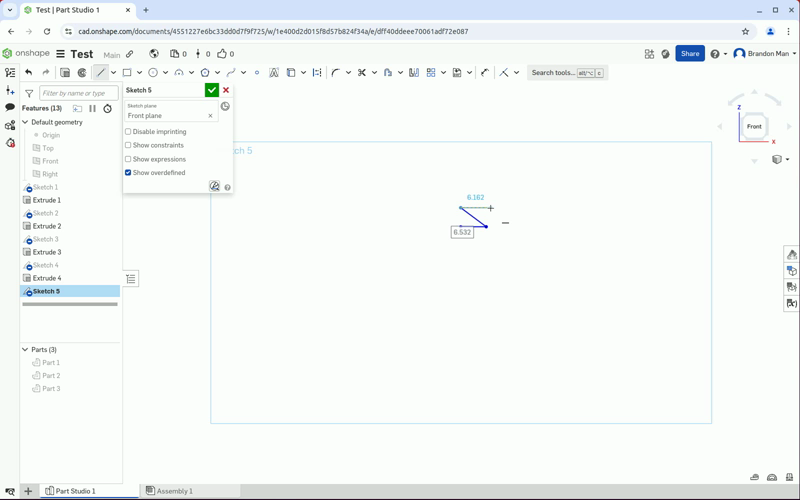
mouse_move(460, 226)
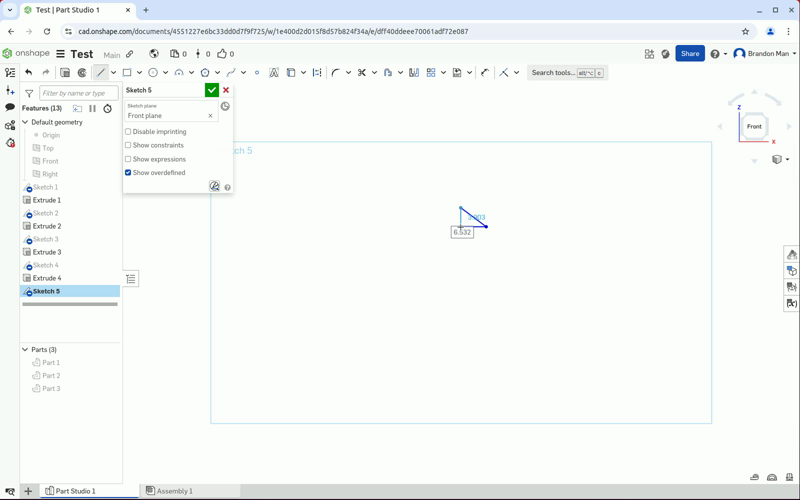
key_up(shift)
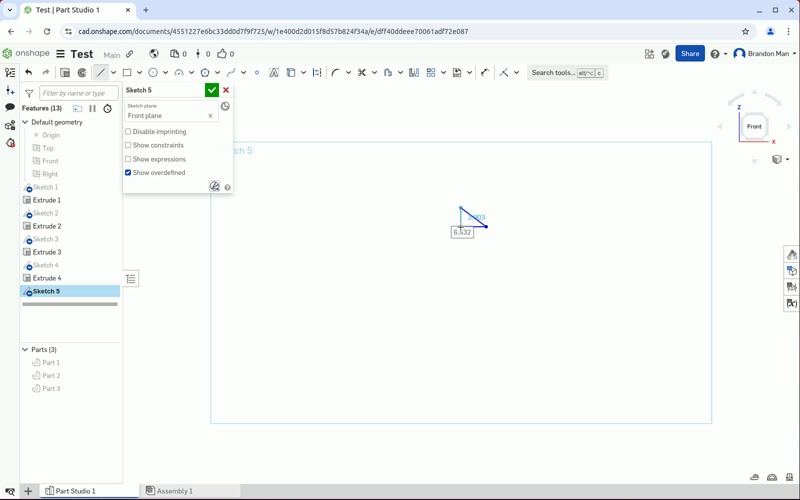
click(460, 226)
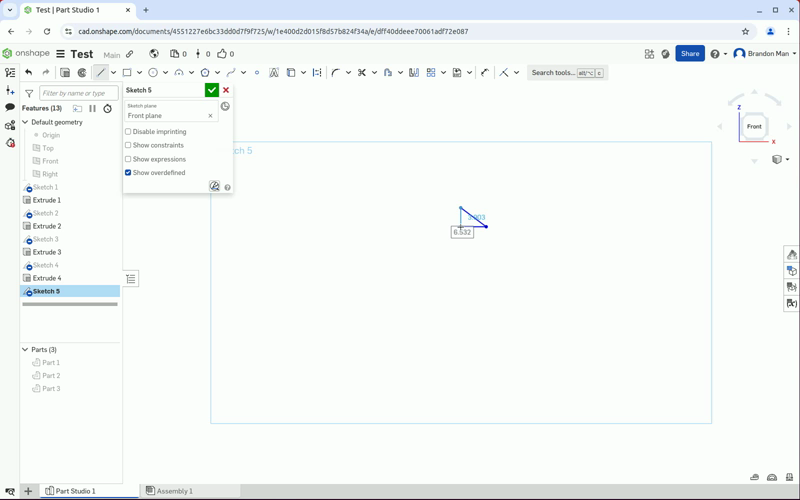
key(esc)
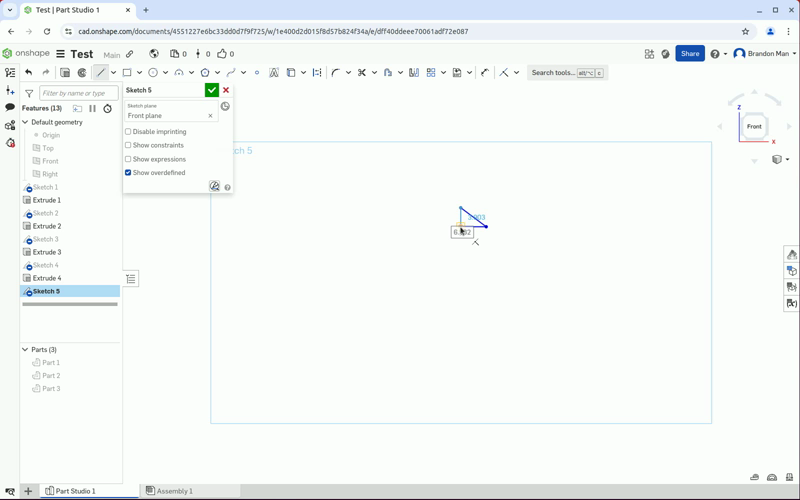
mouse_move(468, 214)
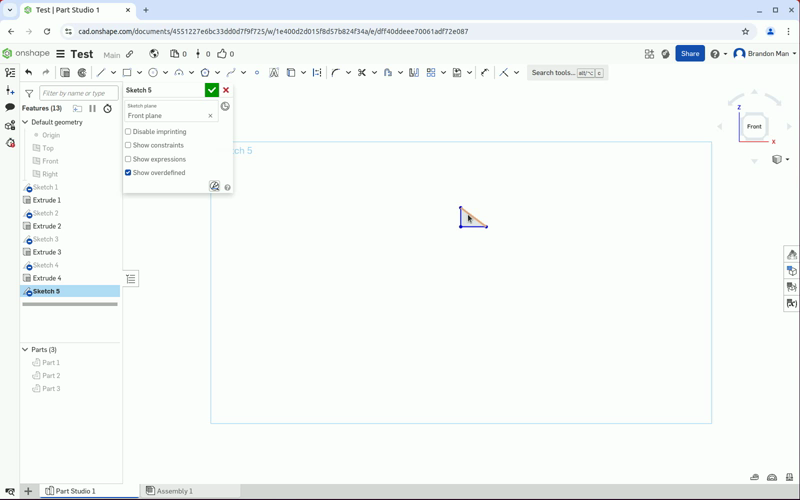
scroll(6)
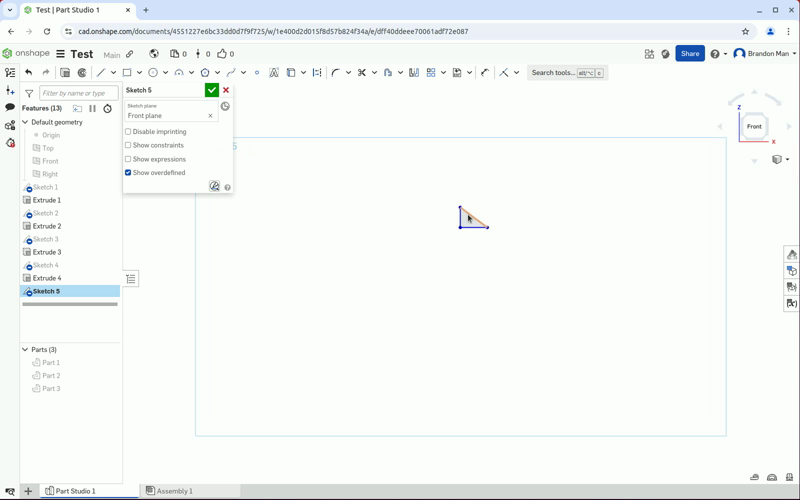
scroll(6)
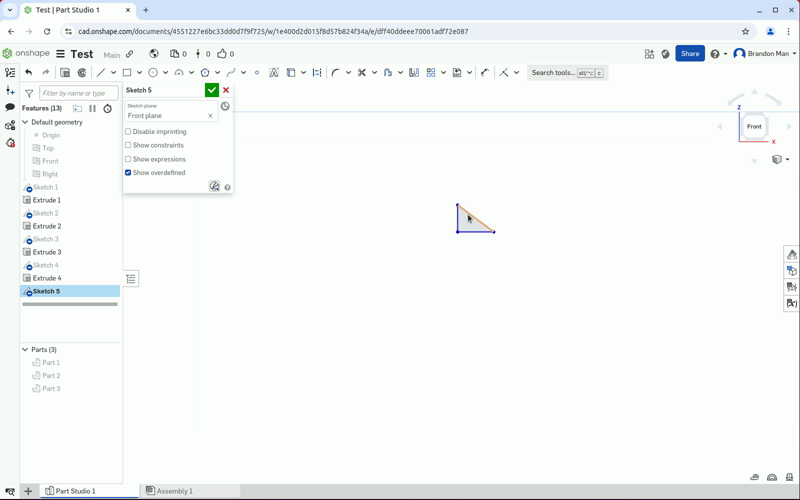
scroll(6)
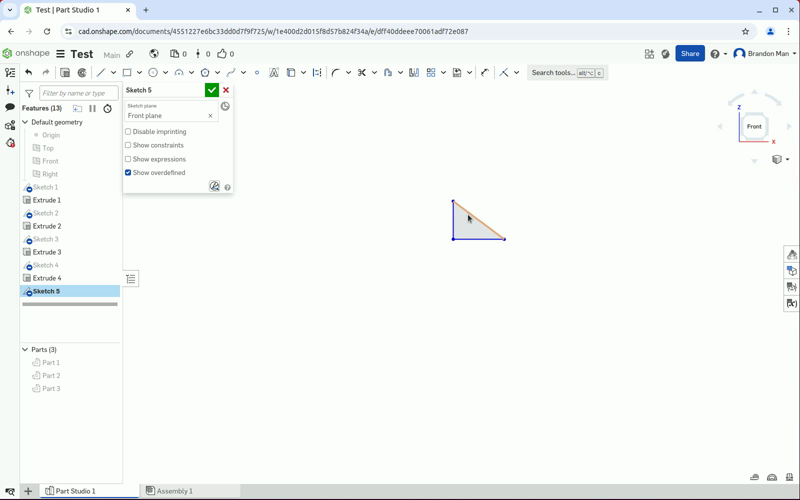
scroll(6)
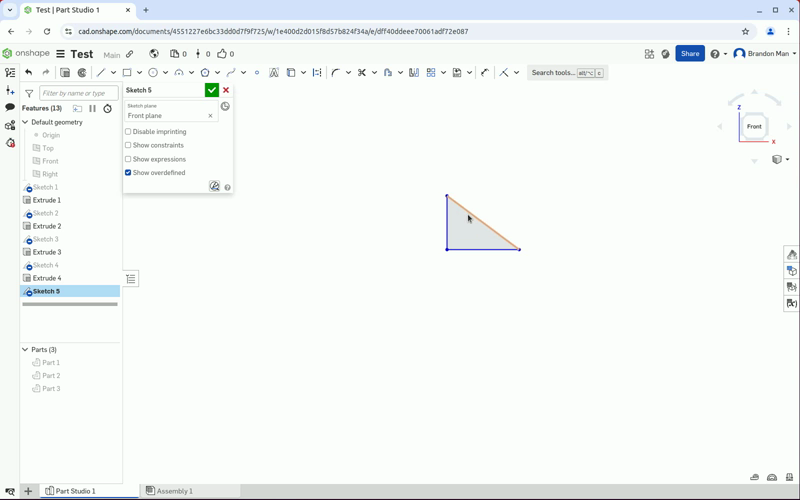
scroll(6)
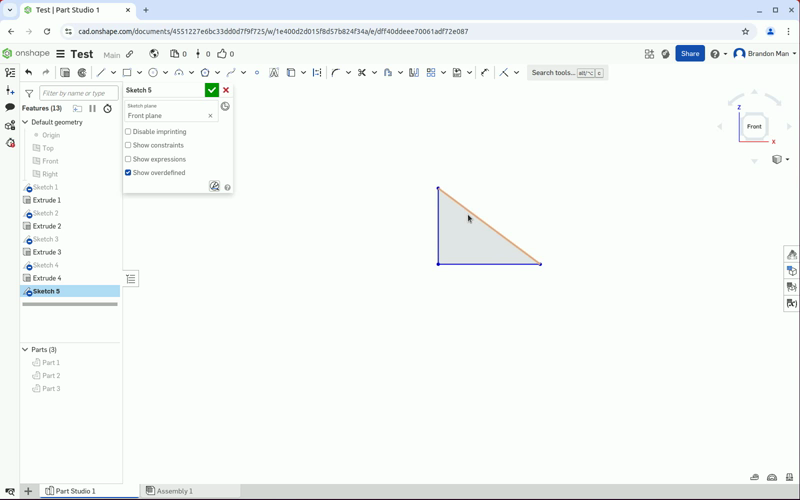
scroll(6)
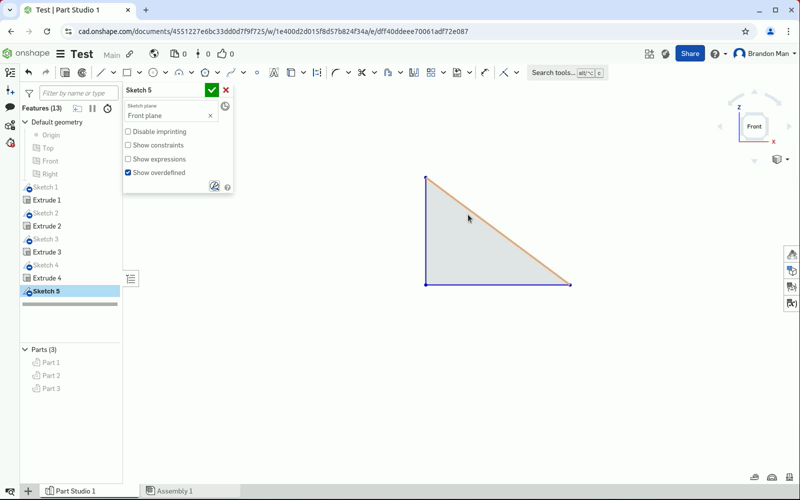
scroll(6)
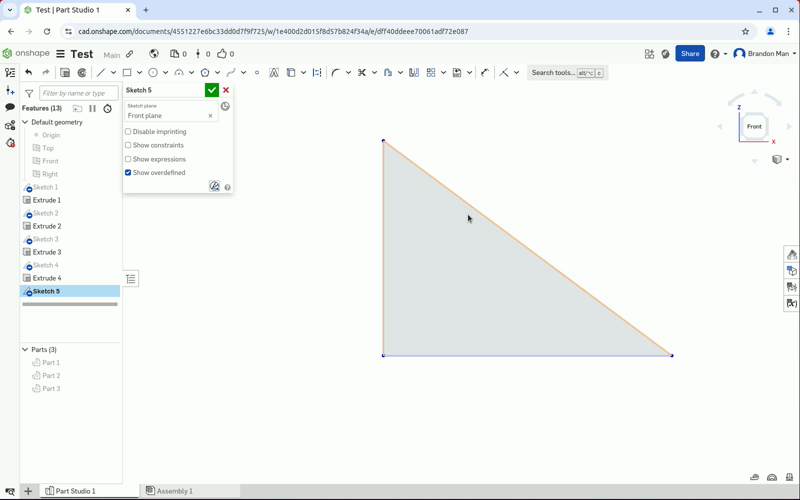
click(468, 214)
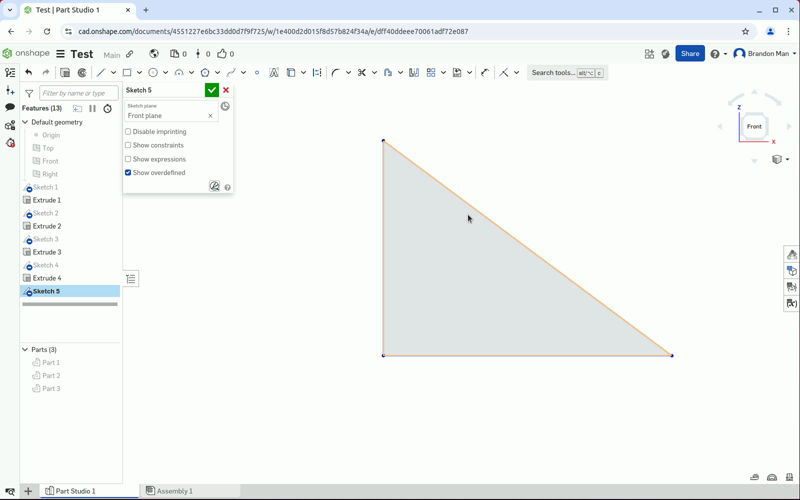
scroll(-6)
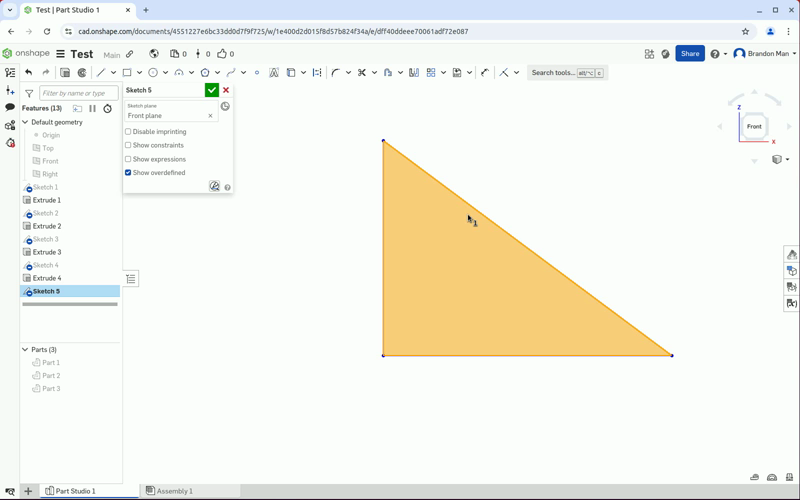
scroll(-6)
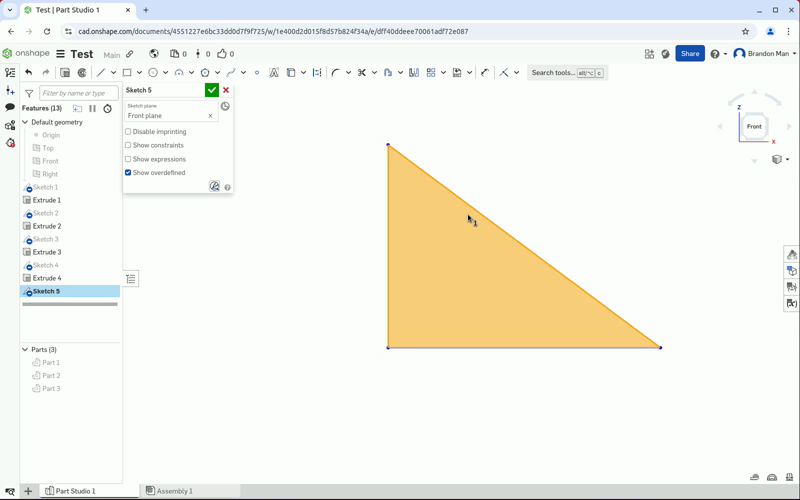
scroll(-6)
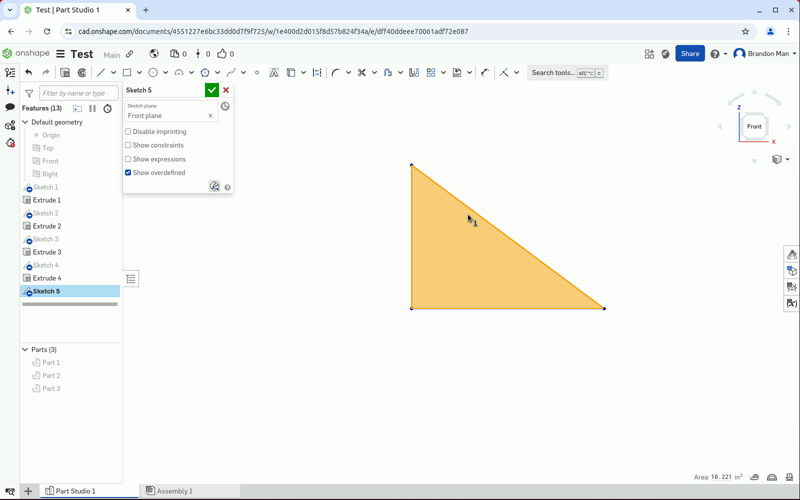
scroll(-6)
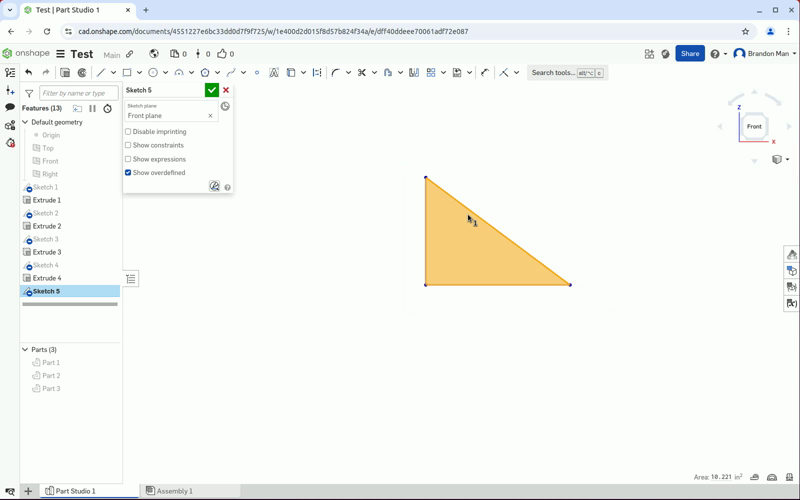
scroll(-6)
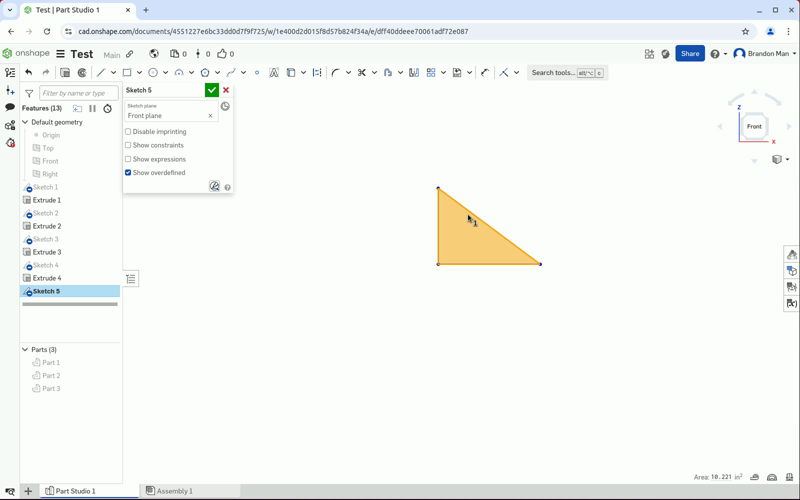
scroll(-6)
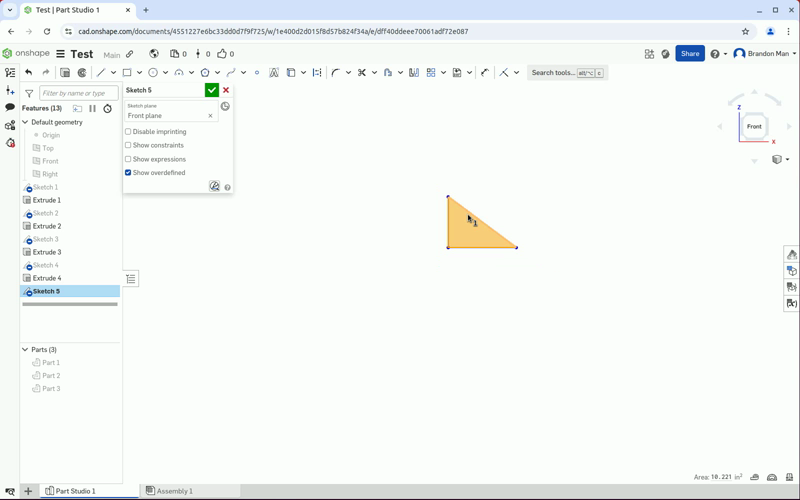
scroll(-6)
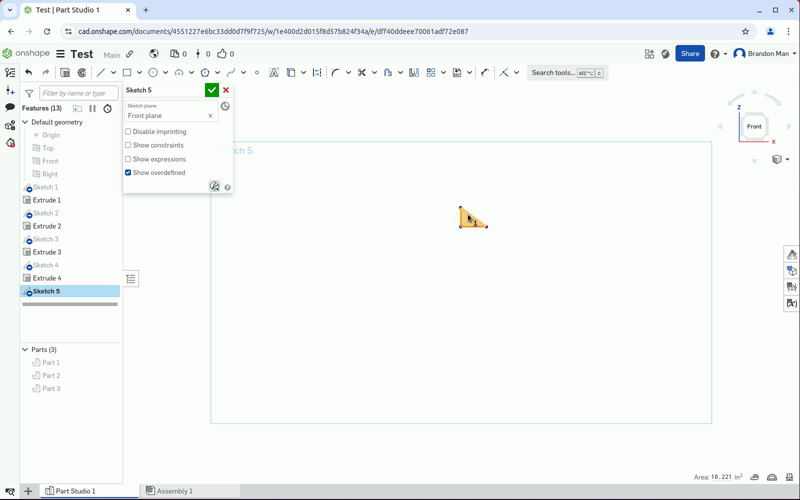
mouse_move(73, 352)
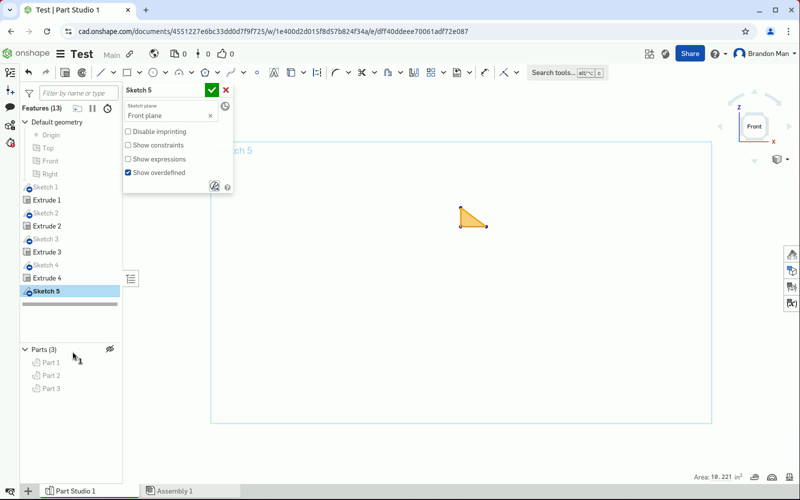
key(shift+y)
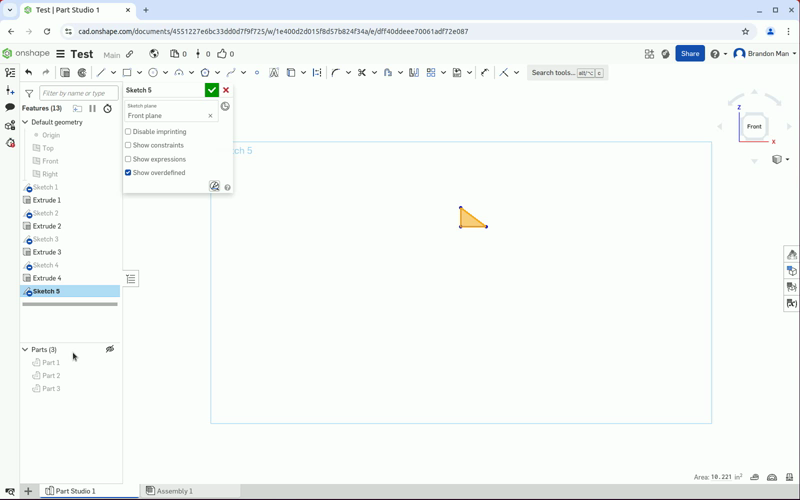
key(shift+e)
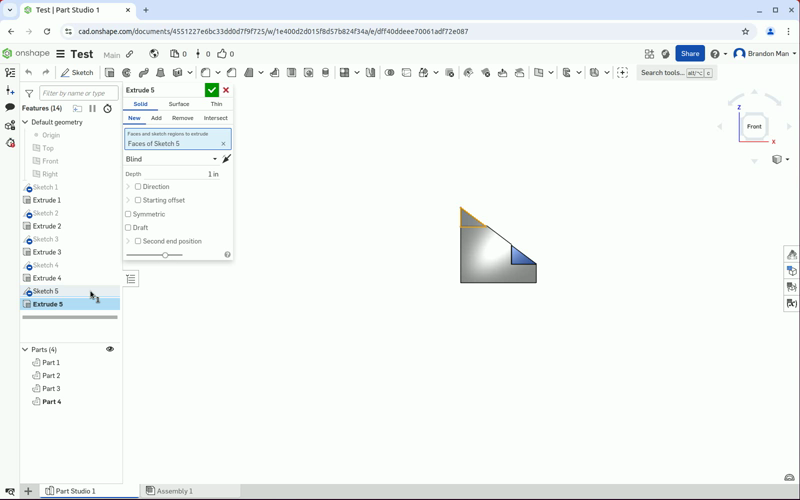
mouse_move(143, 106)
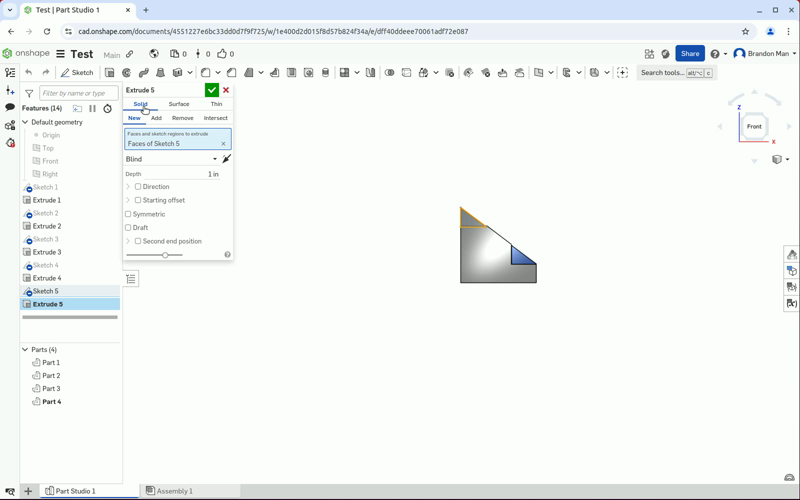
click(143, 106)
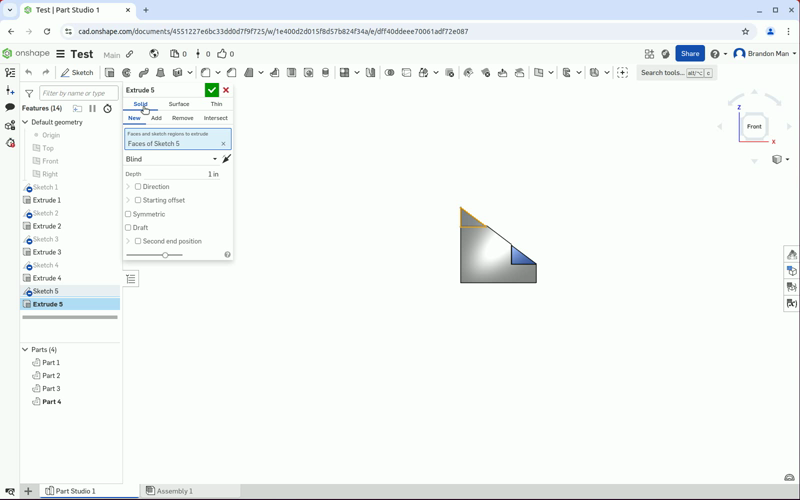
mouse_move(186, 120)
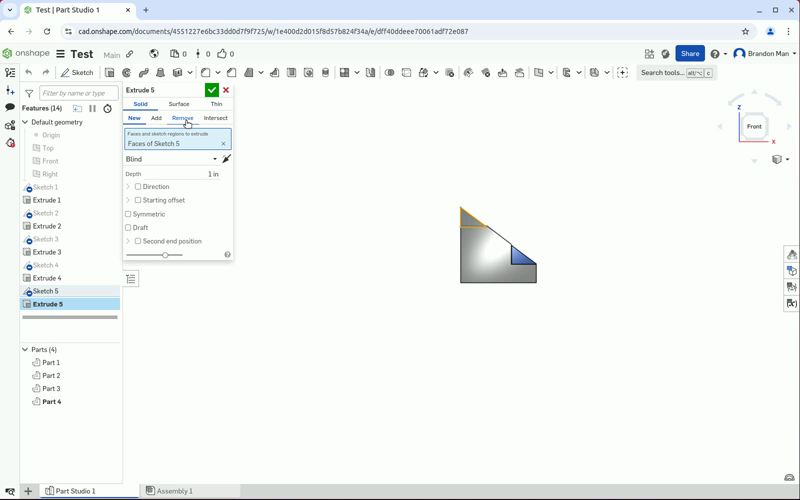
click(186, 120)
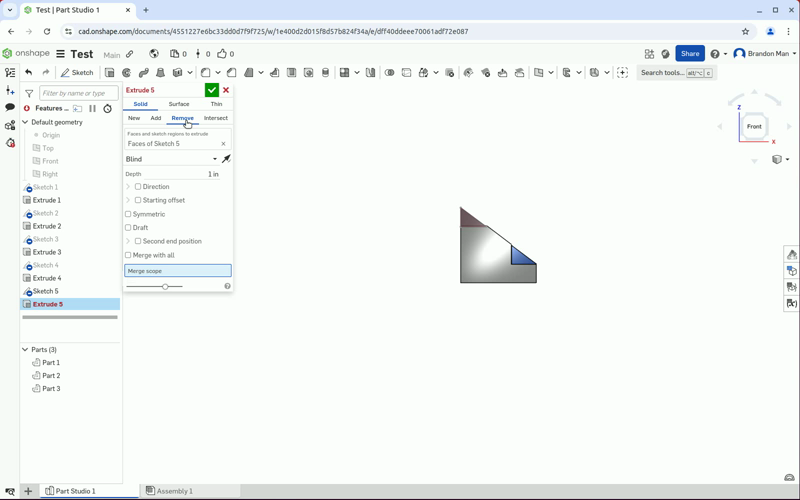
key(tab, 4)
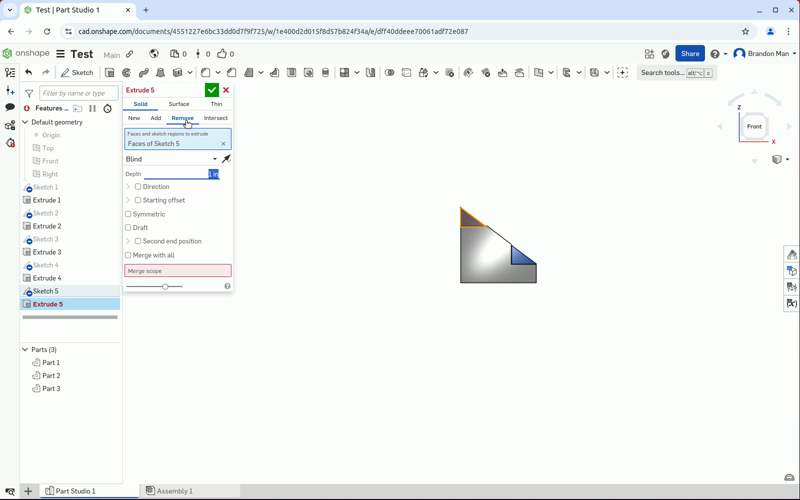
text(15.405)
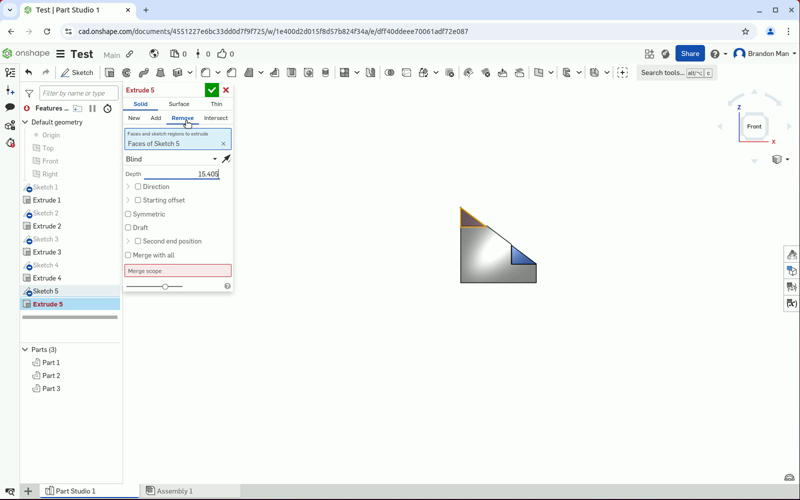
key(tab, 6)
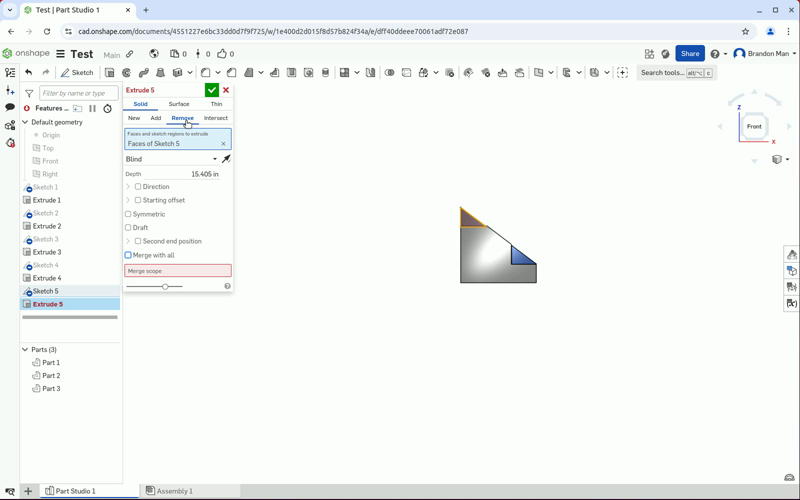
key(space)
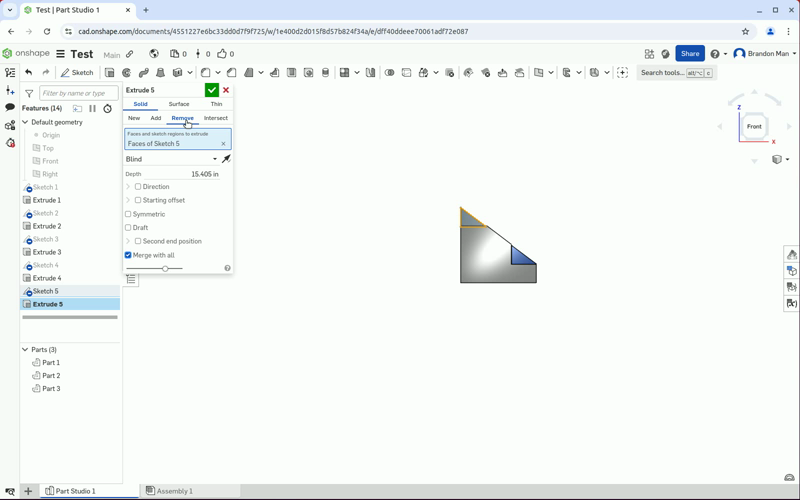
key(enter)
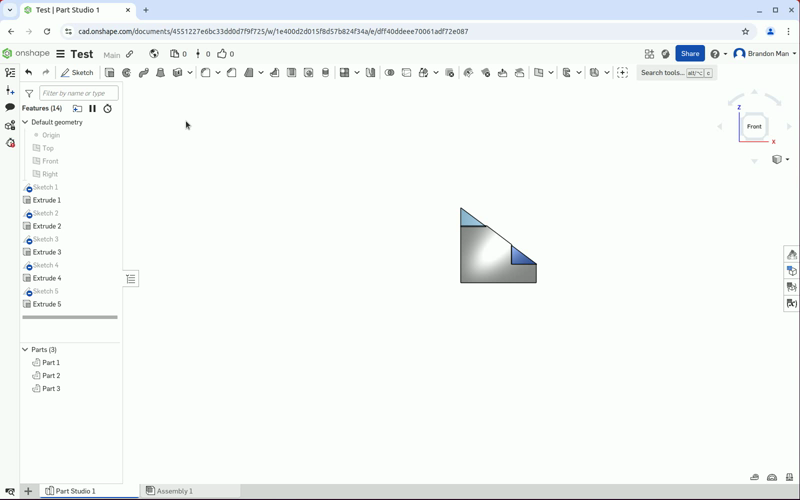
key(shift+h)
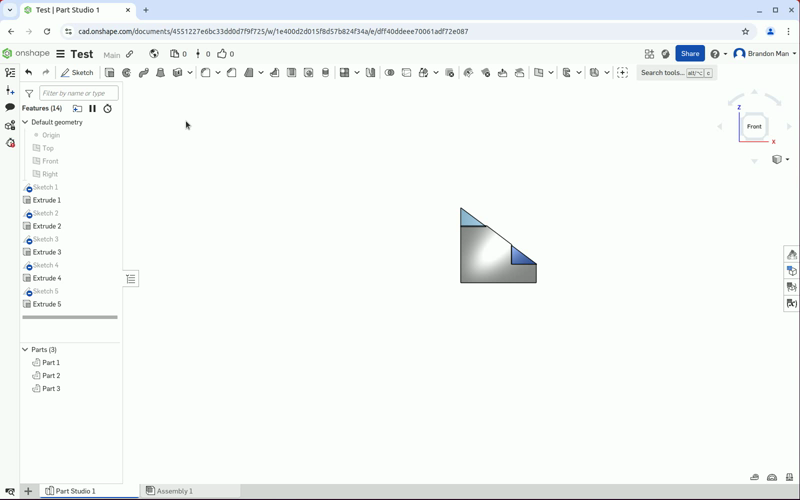
key(shift+h)
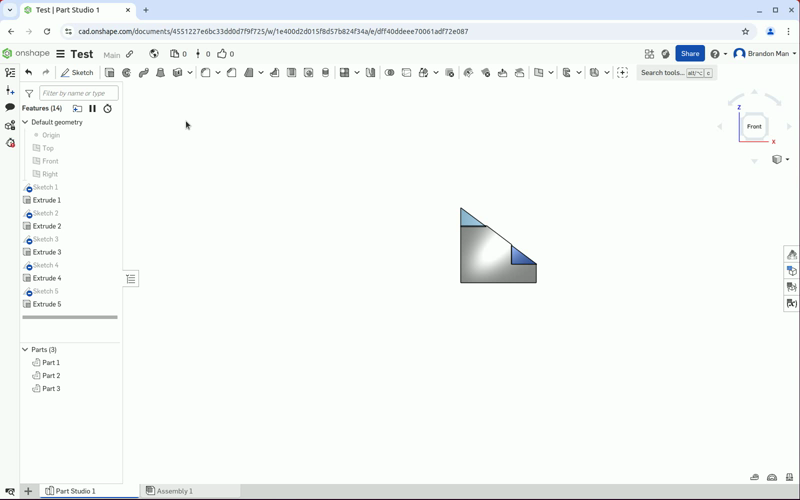
mouse_move(73, 189)
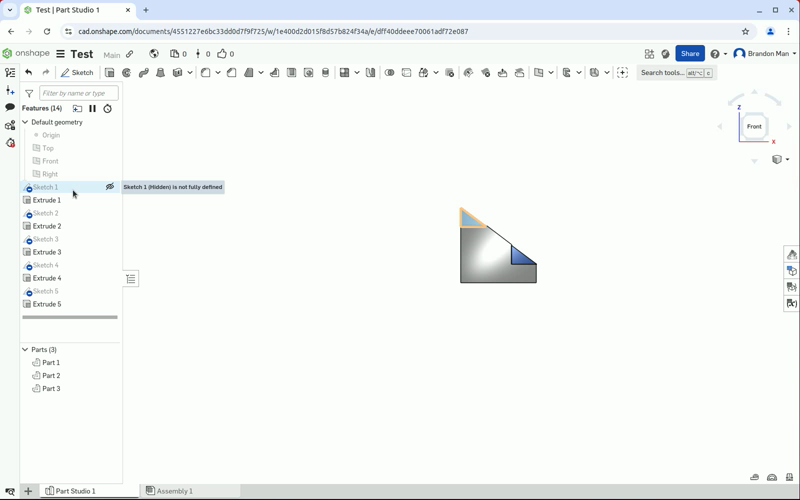
click(73, 189)
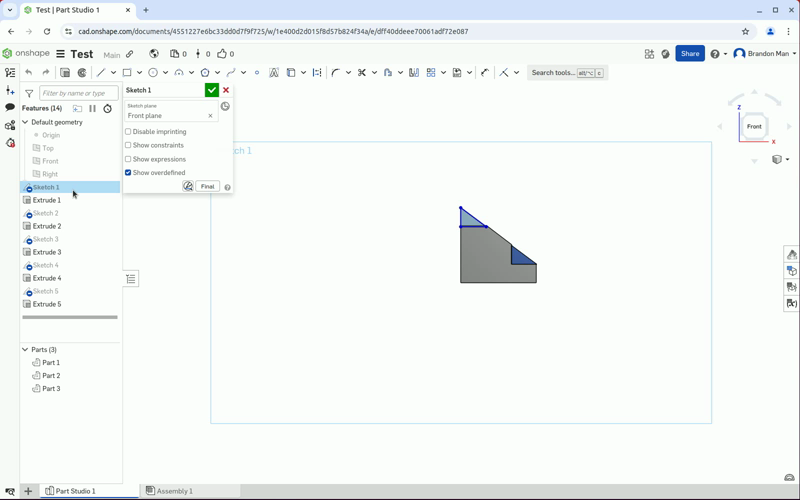
mouse_move(229, 92)
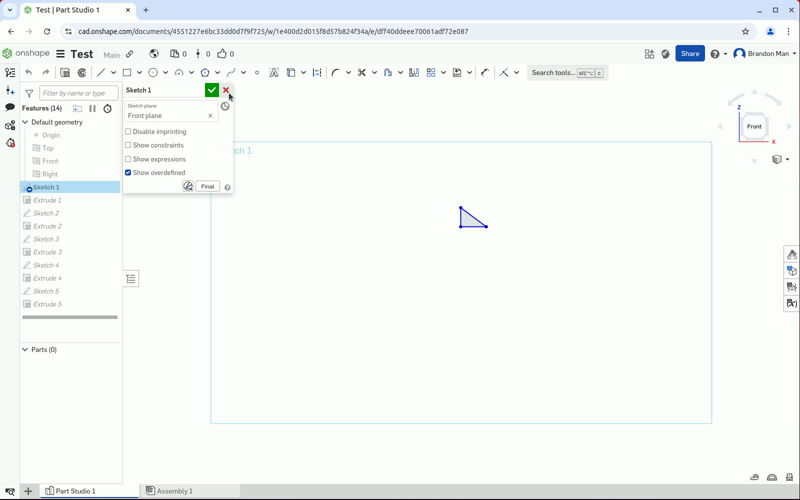
click(229, 92)
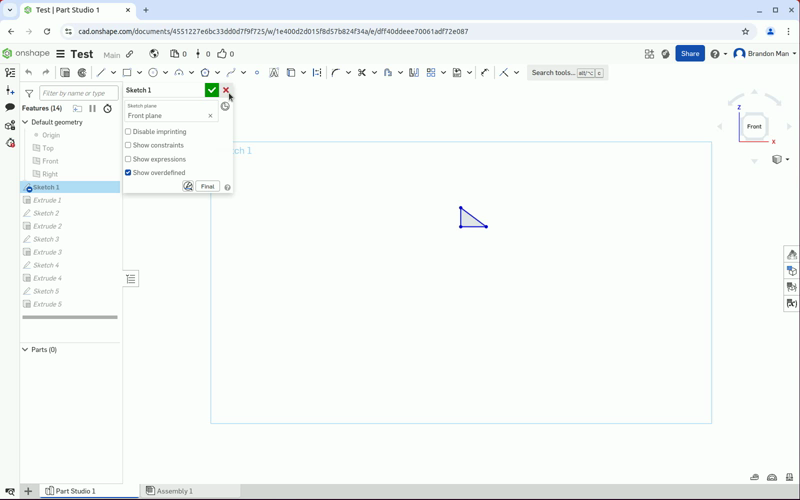
key(shift+s)
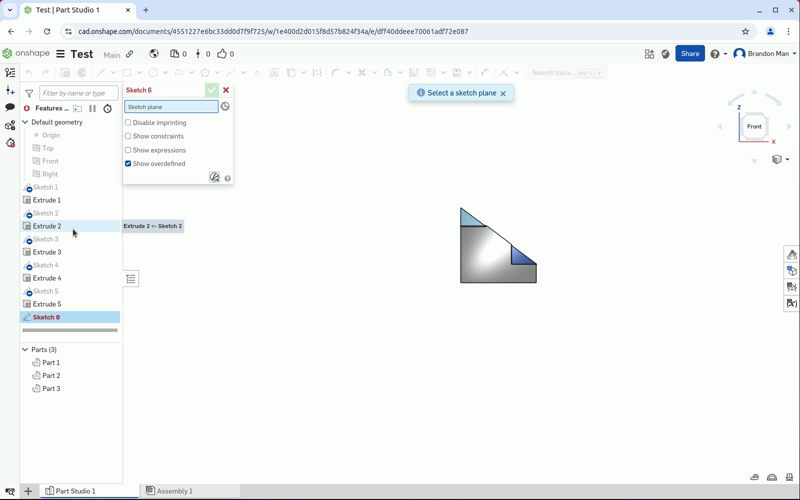
scroll(3)
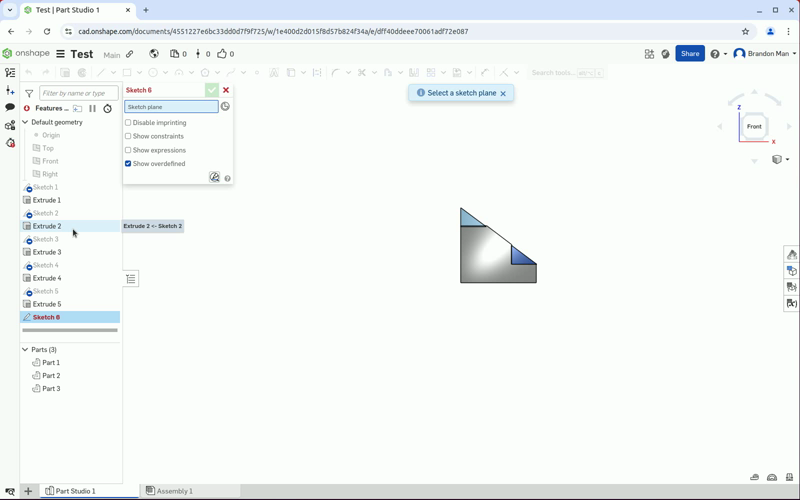
mouse_move(73, 163)
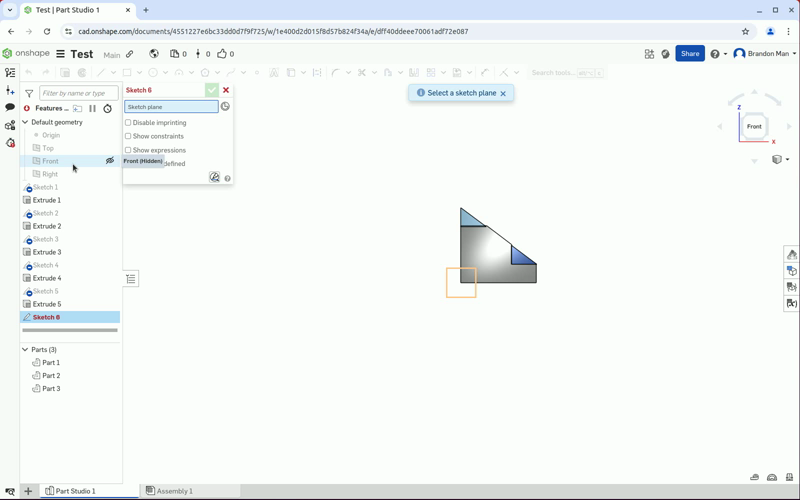
click(73, 163)
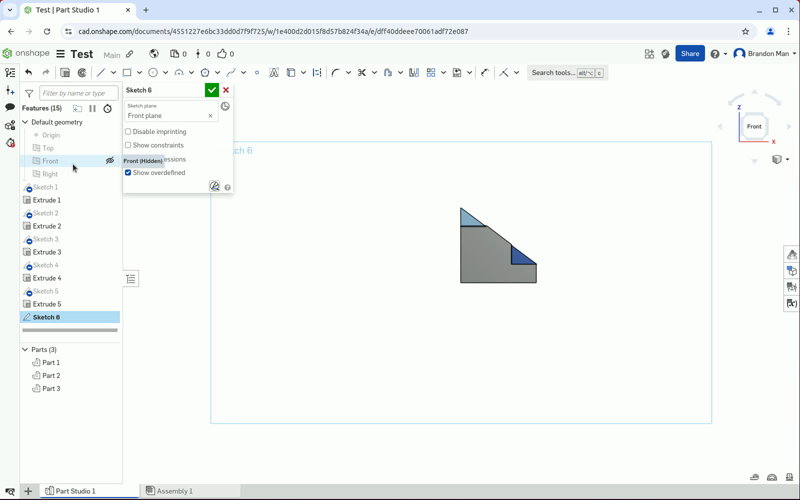
mouse_move(73, 352)
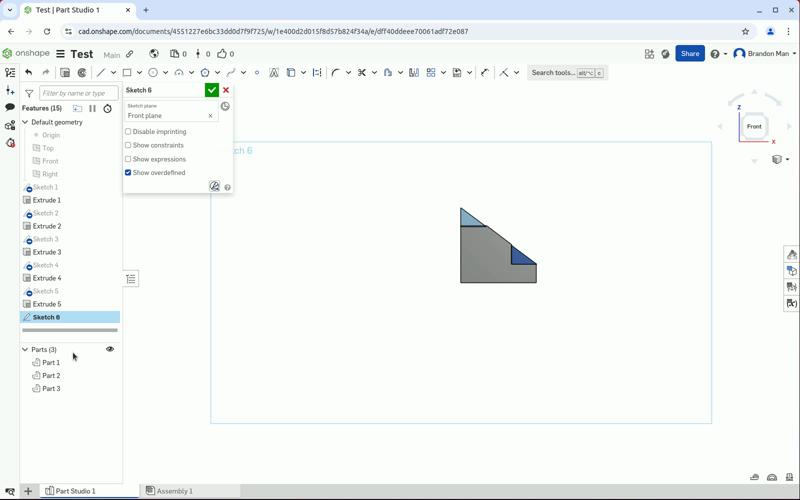
key(y)
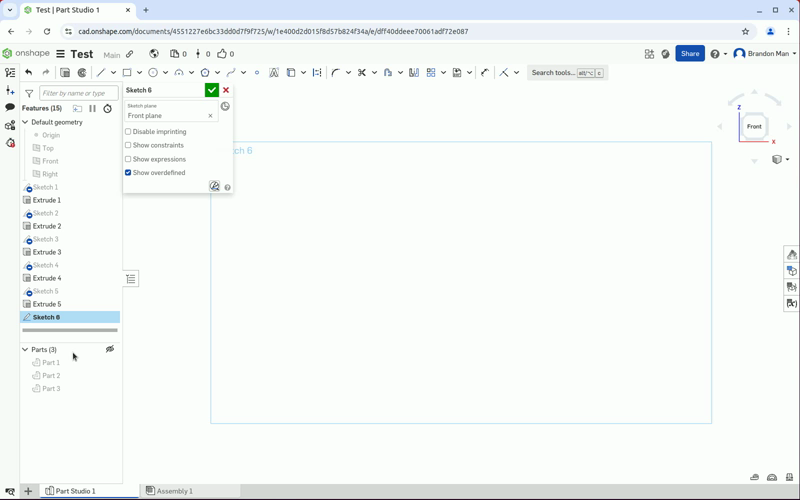
key(l)
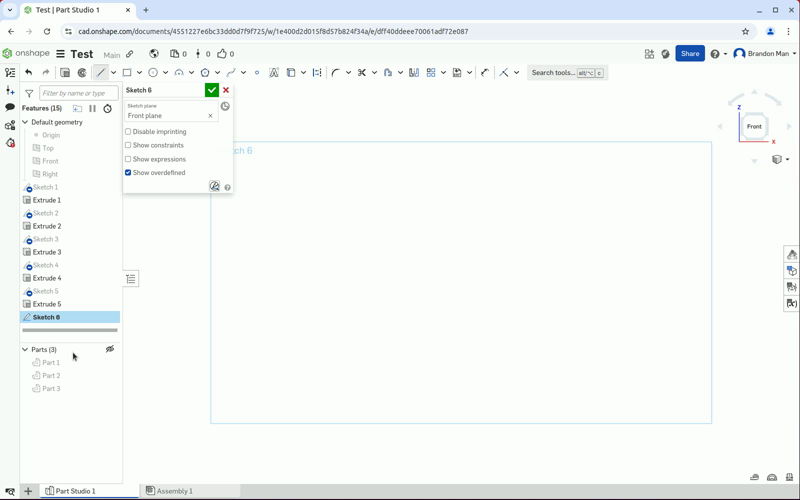
key_down(shift)
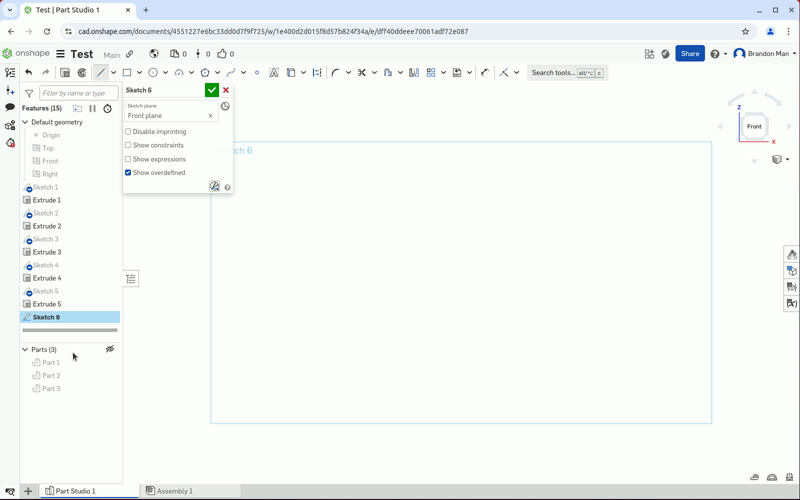
mouse_move(511, 264)
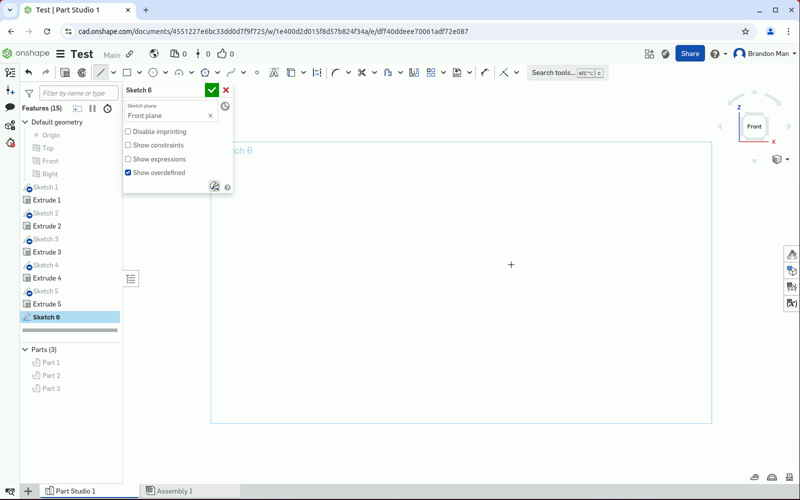
click(511, 264)
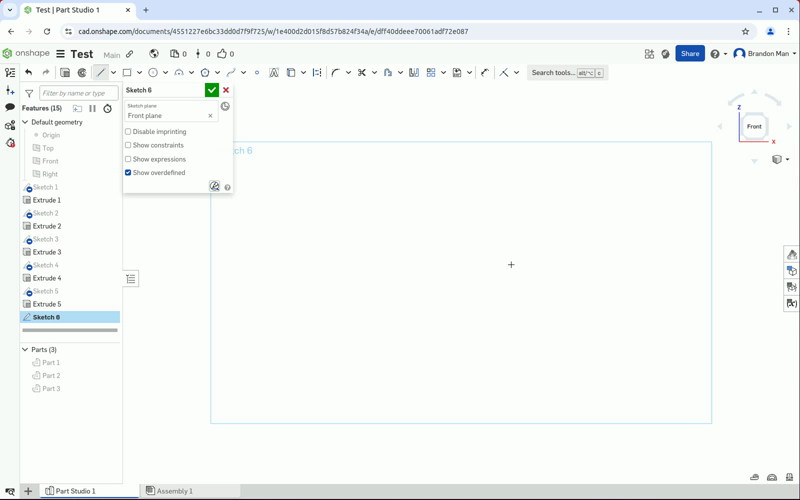
key_up(shift)
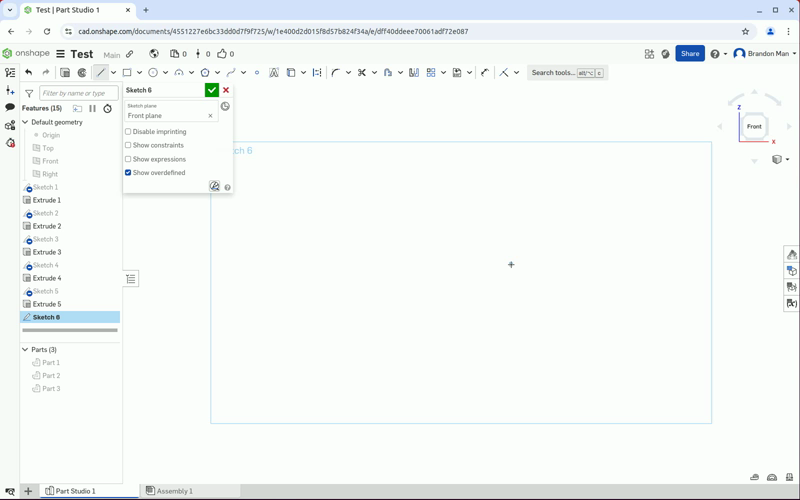
key_down(shift)
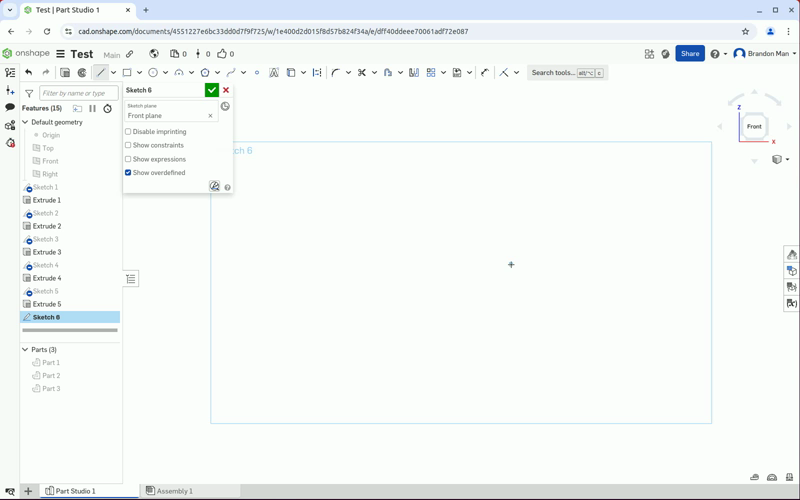
mouse_move(541, 264)
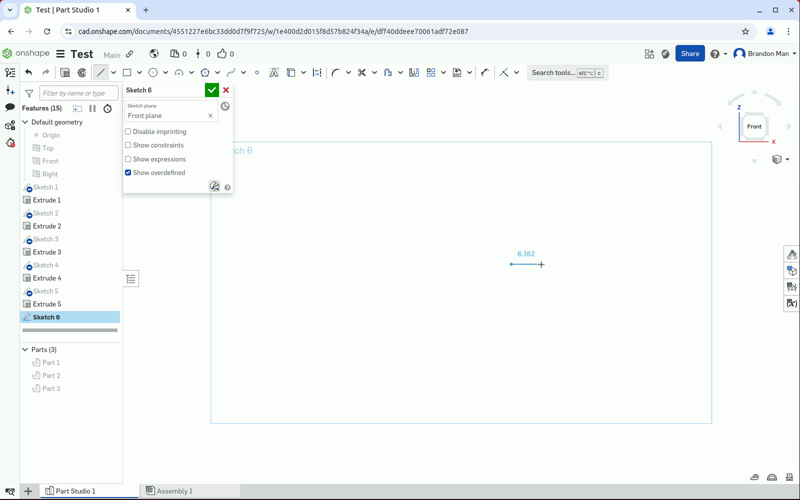
mouse_move(536, 264)
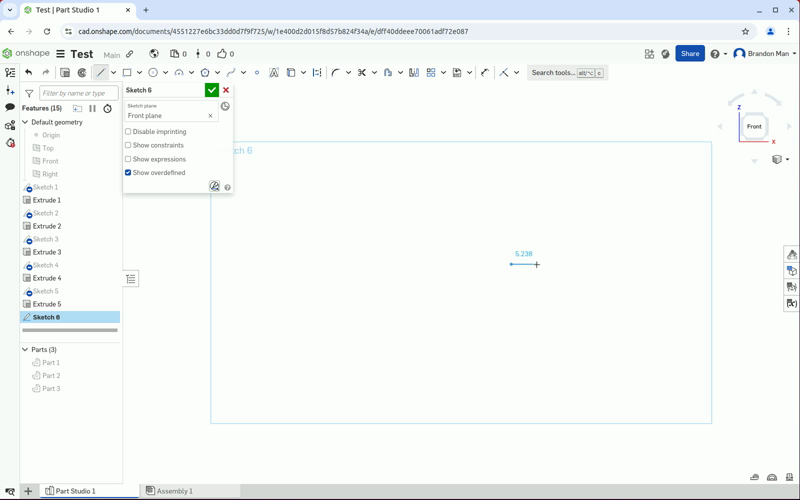
click(536, 264)
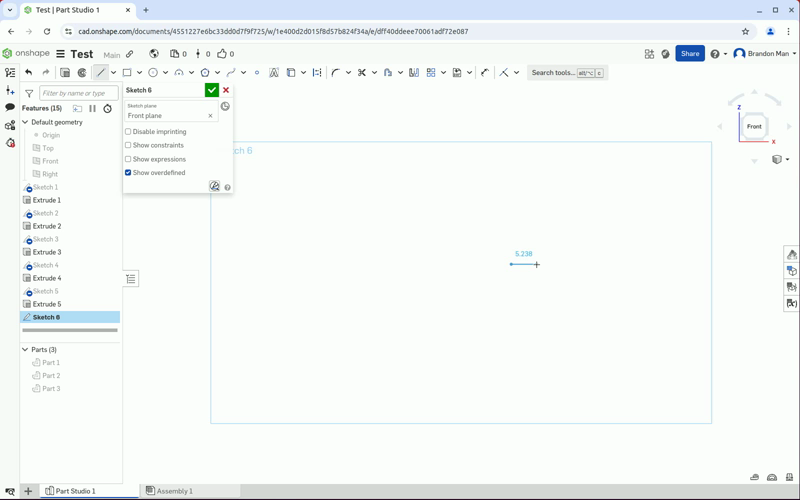
key_up(shift)
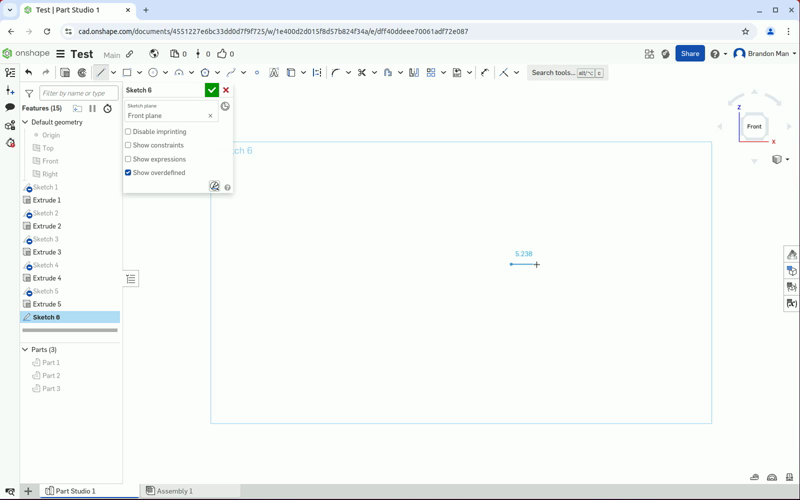
key_down(shift)
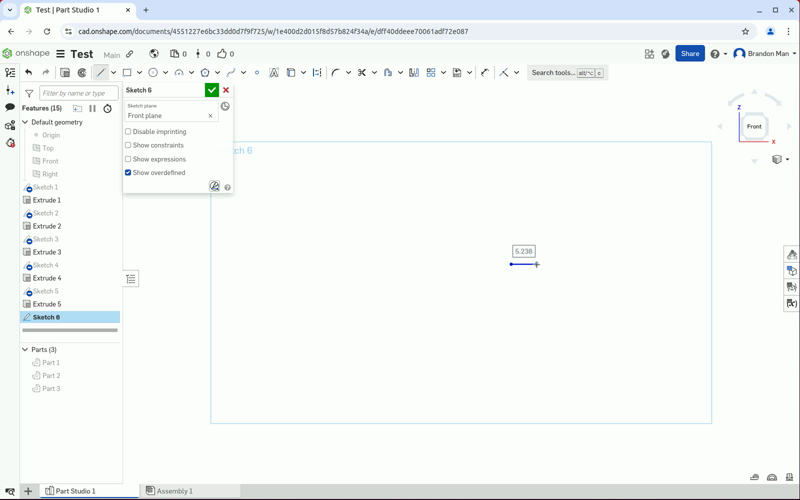
mouse_move(566, 264)
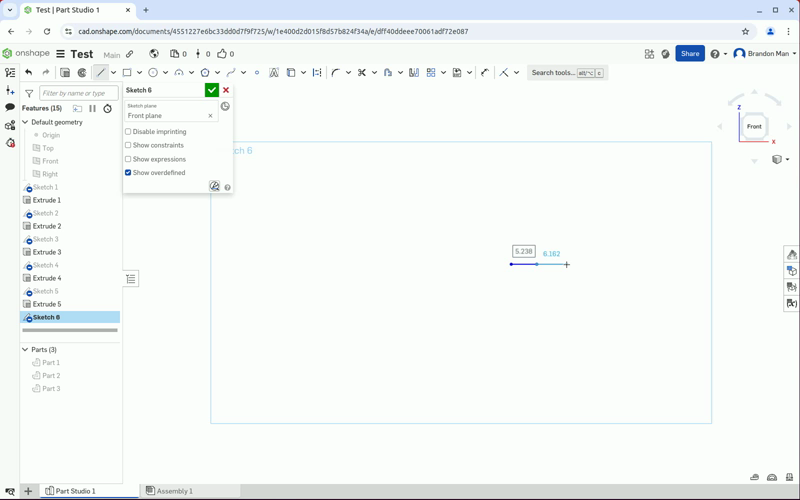
mouse_move(511, 245)
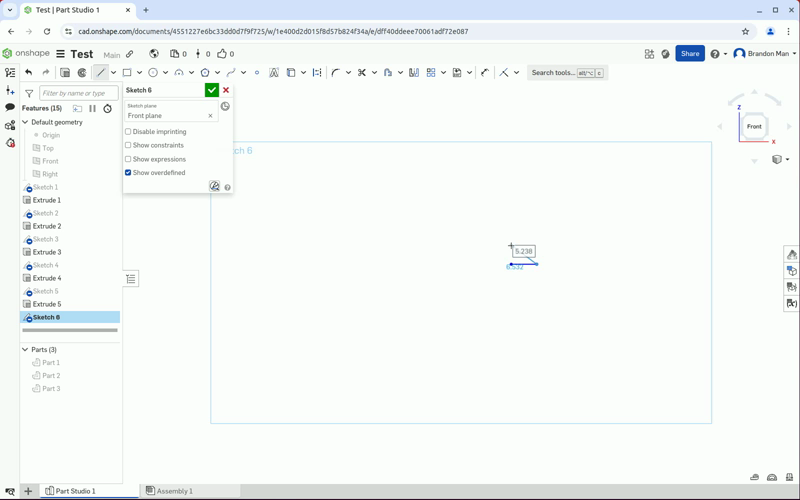
click(511, 245)
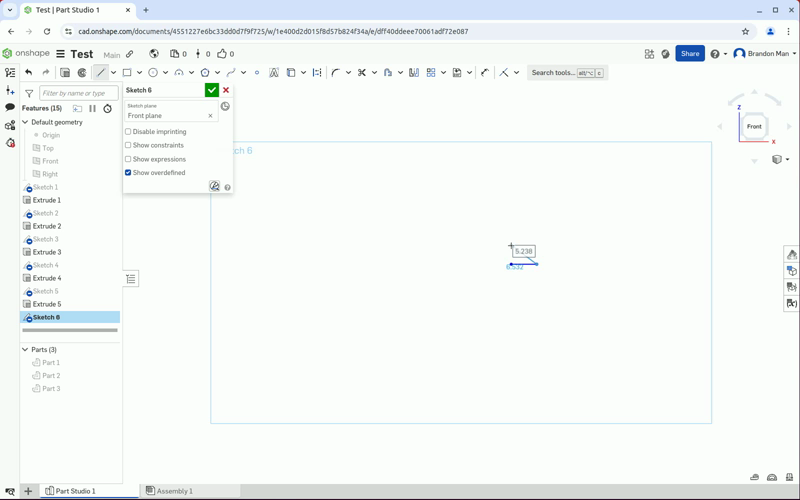
key_up(shift)
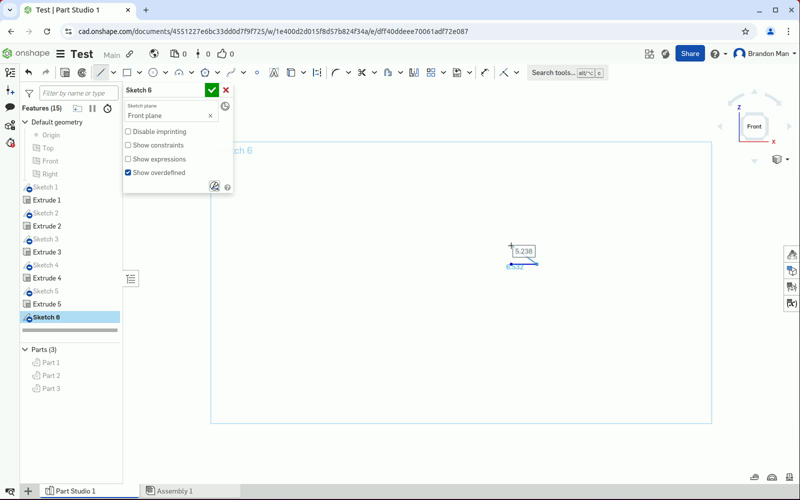
mouse_move(541, 245)
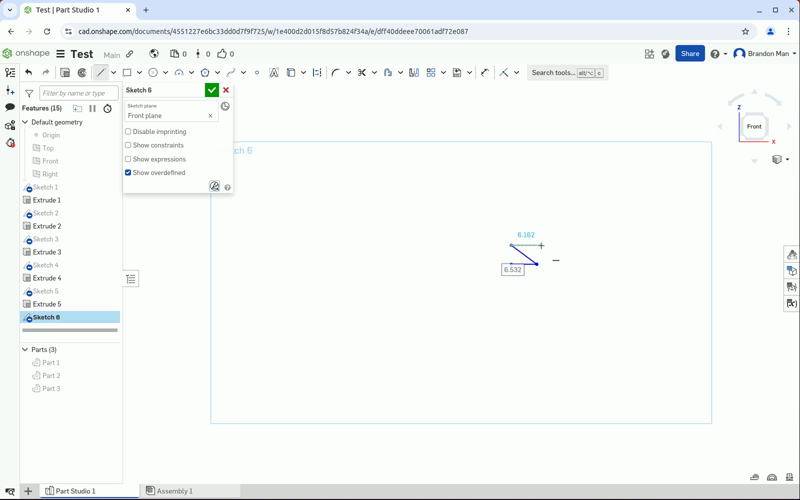
key_down(shift)
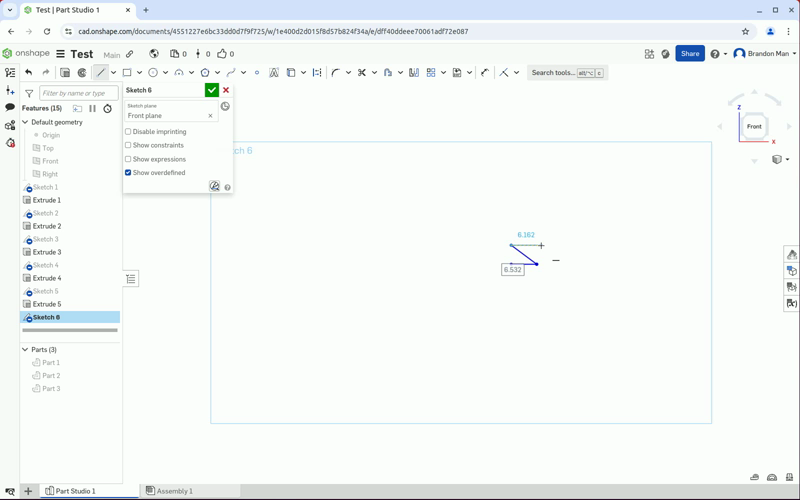
mouse_move(511, 264)
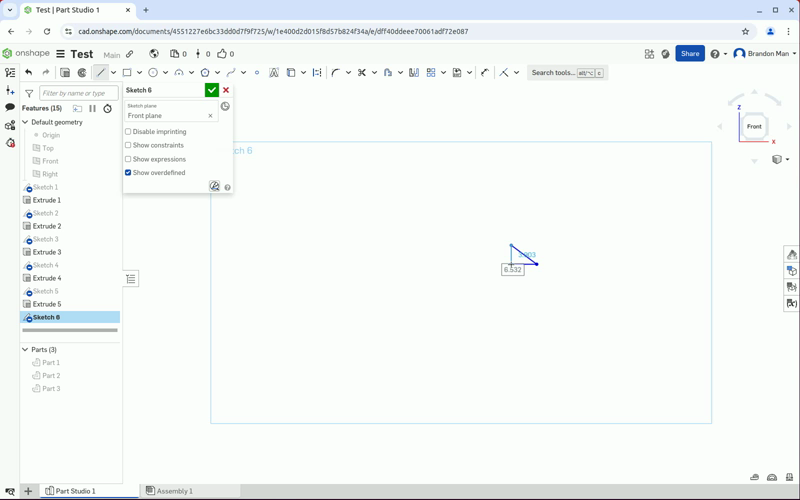
key_up(shift)
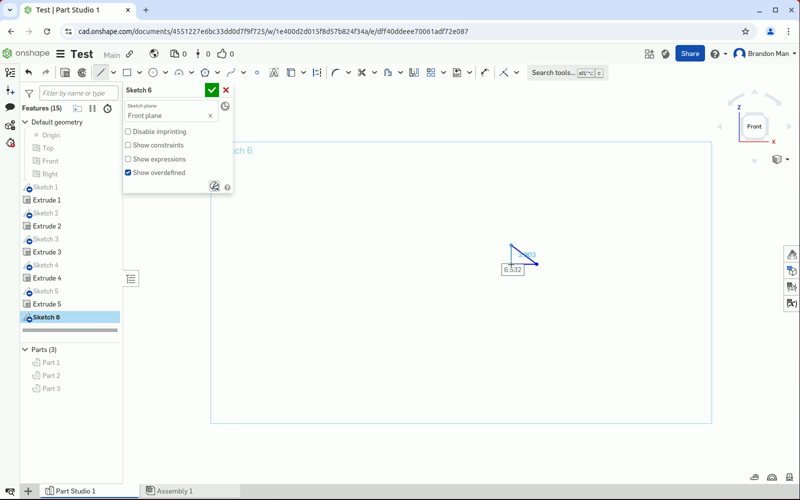
click(511, 264)
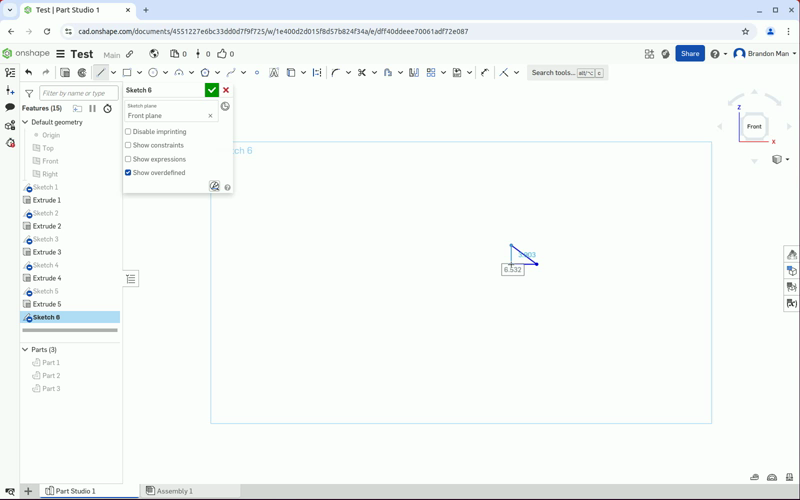
key(esc)
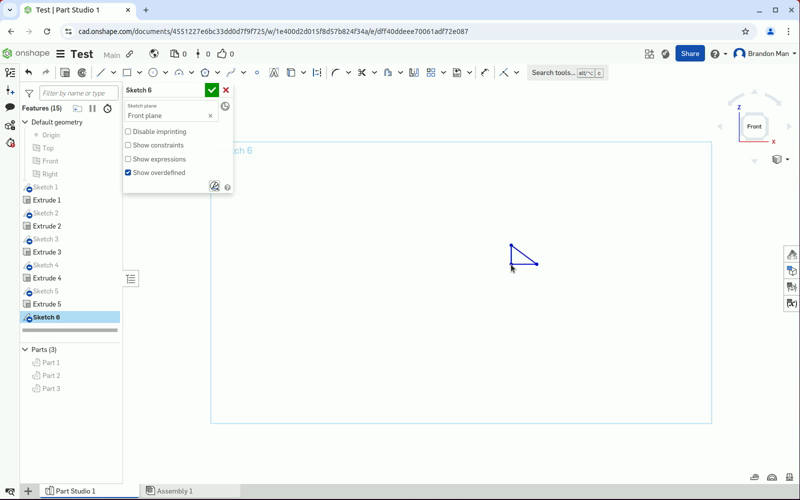
mouse_move(519, 252)
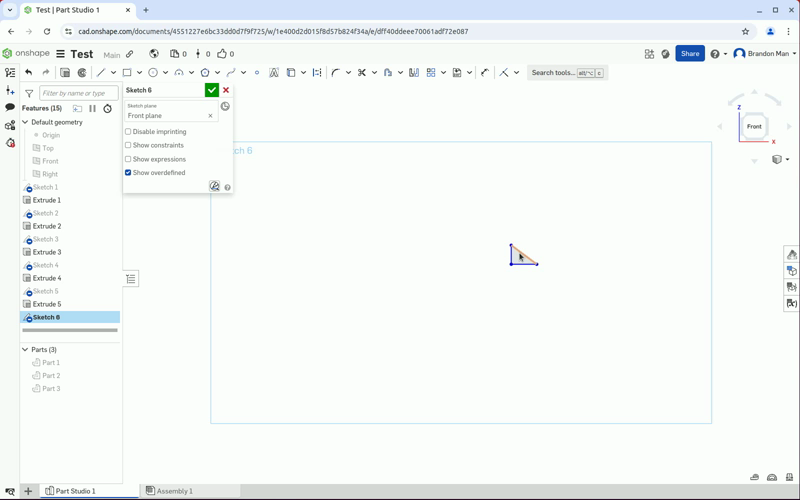
scroll(6)
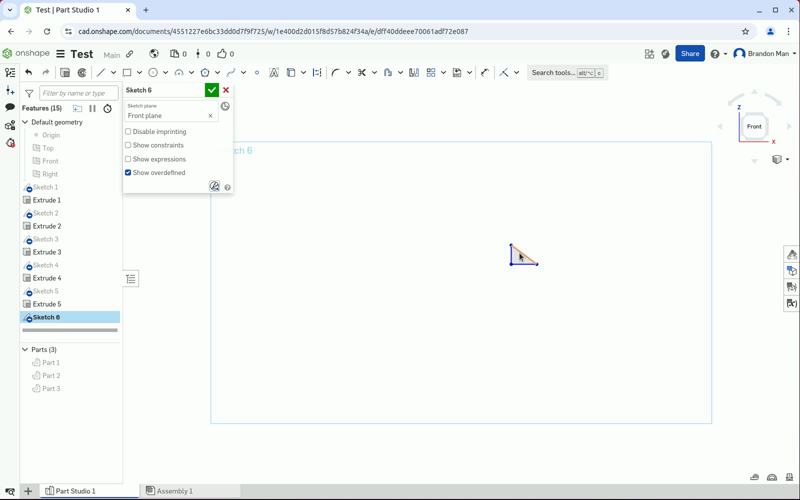
scroll(6)
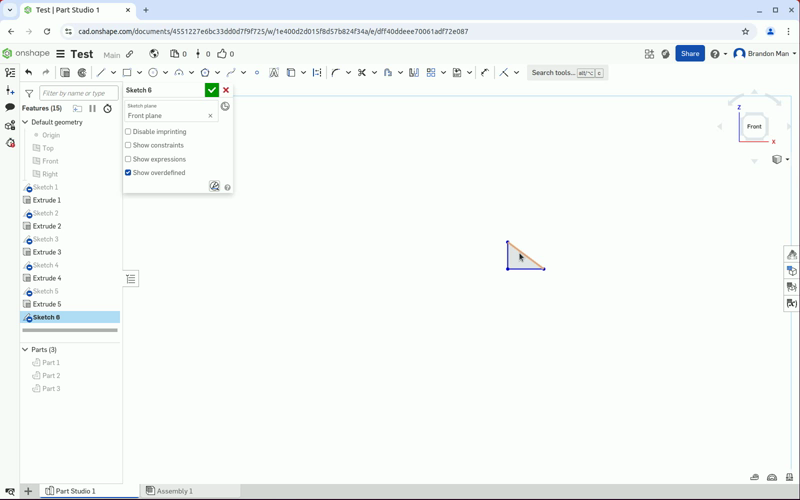
scroll(6)
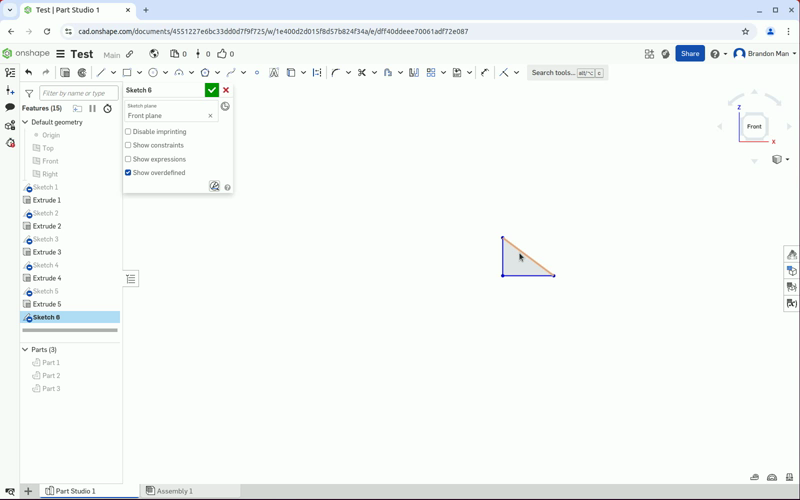
scroll(6)
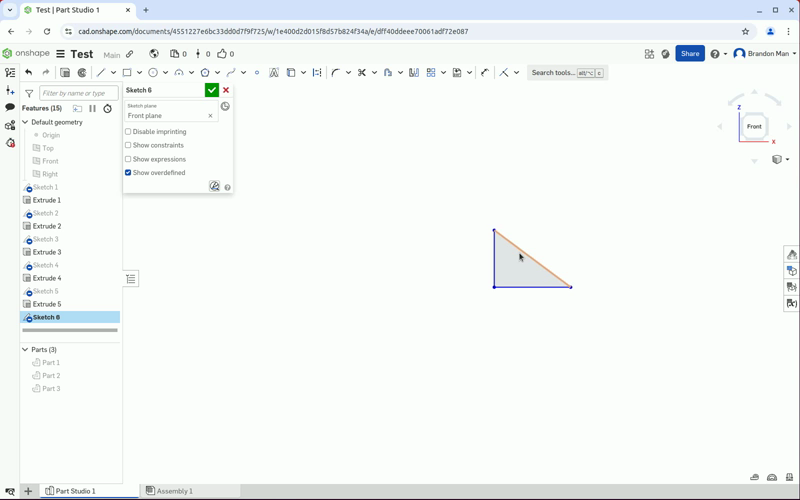
scroll(6)
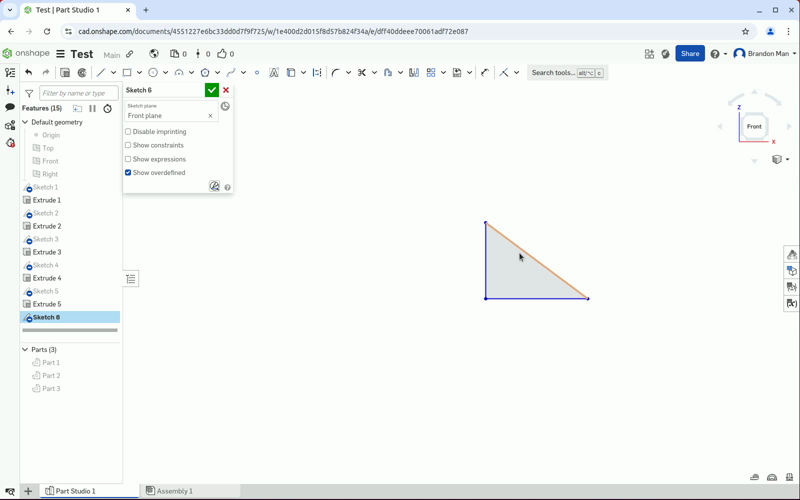
scroll(6)
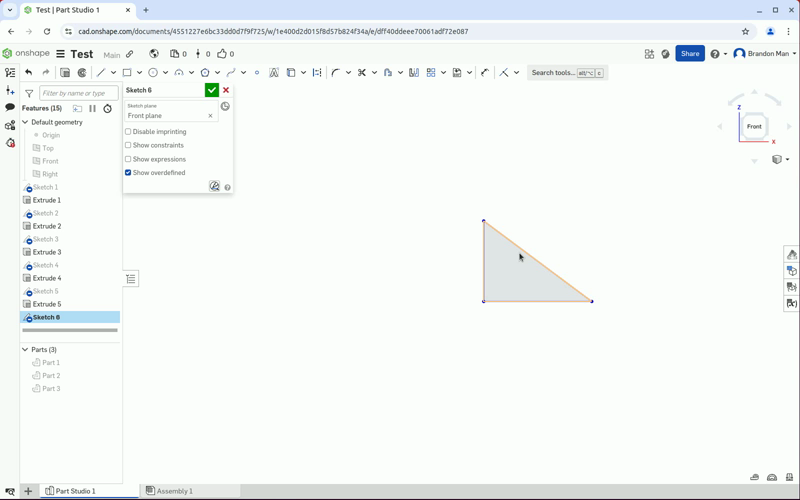
scroll(6)
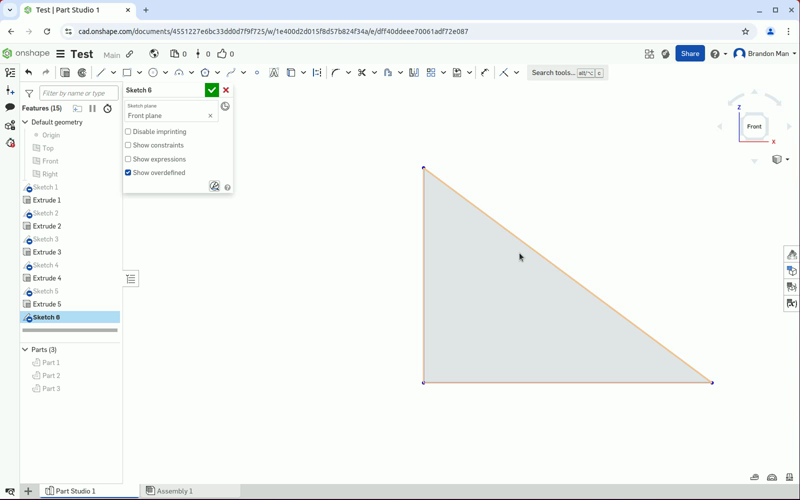
click(519, 252)
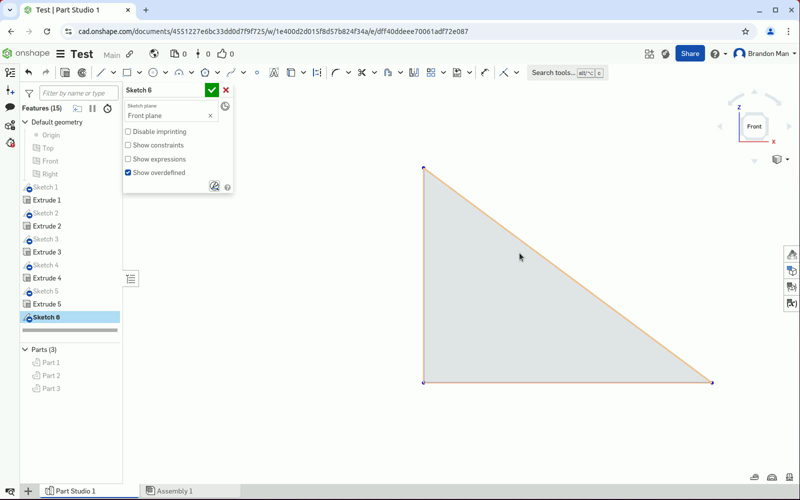
scroll(-6)
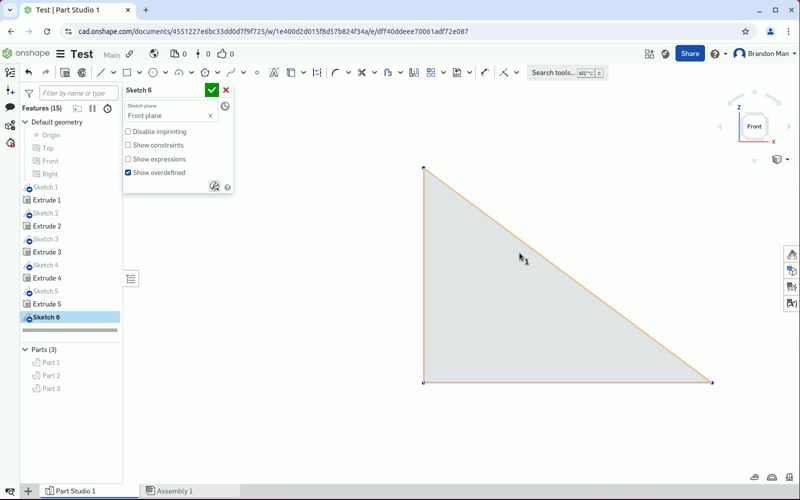
scroll(-6)
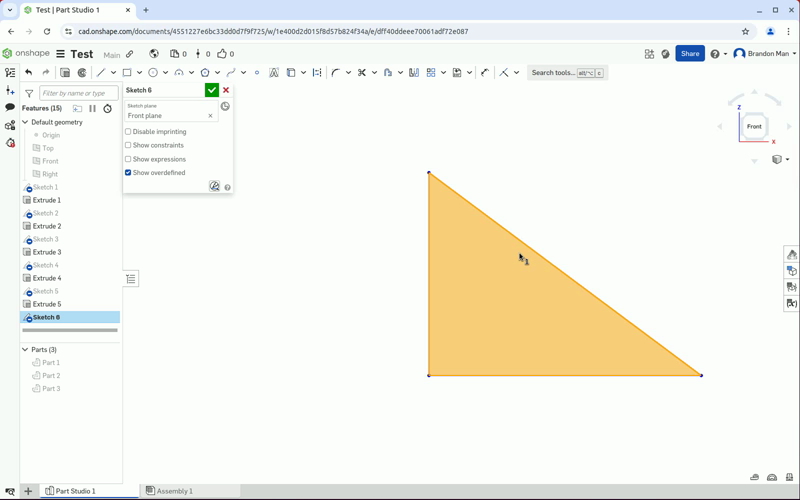
scroll(-6)
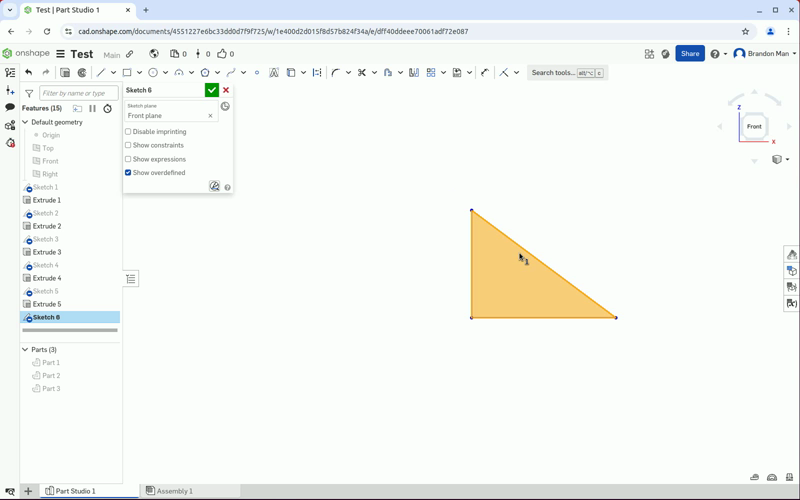
scroll(-6)
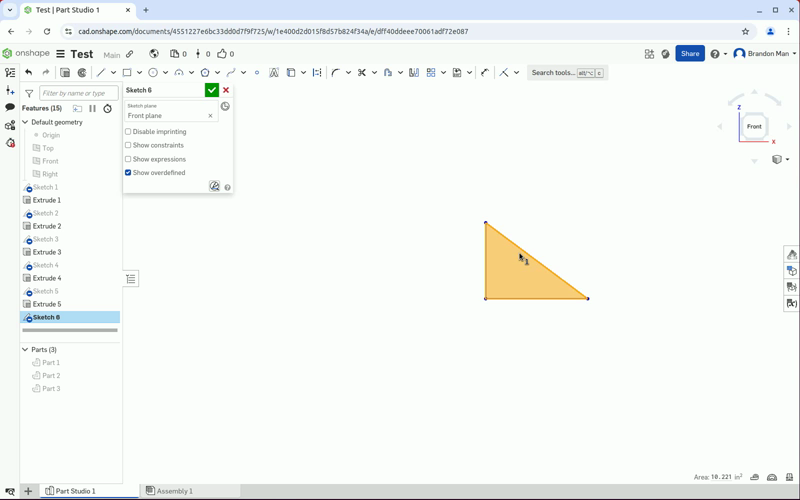
scroll(-6)
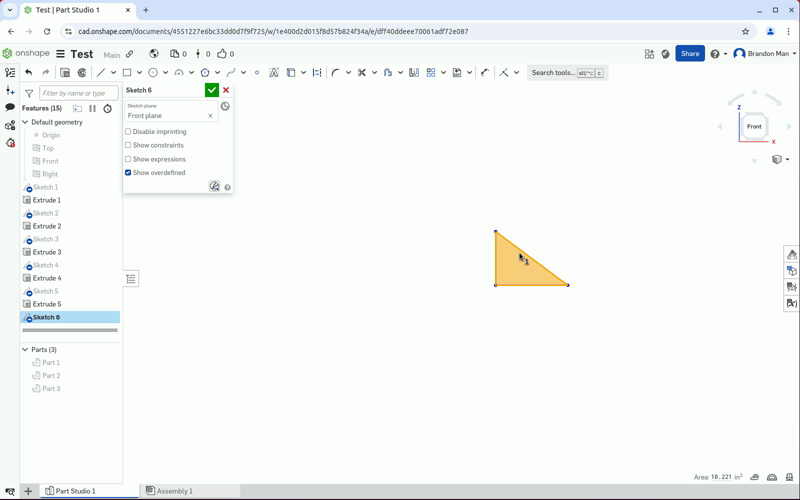
scroll(-6)
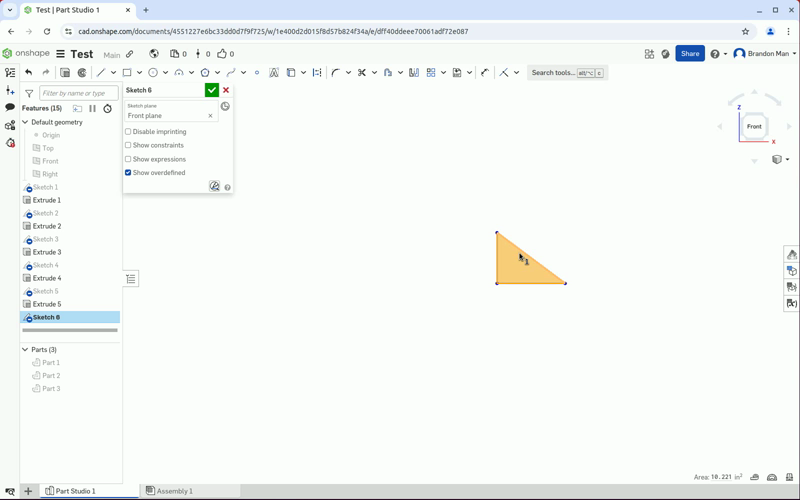
scroll(-6)
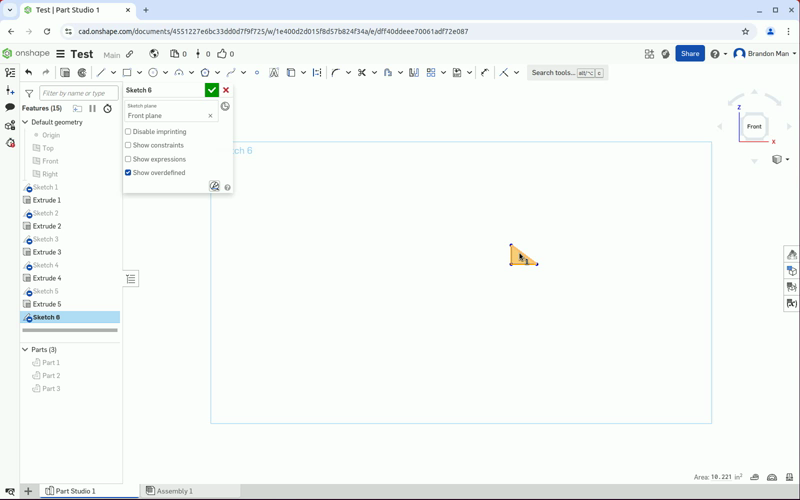
mouse_move(73, 352)
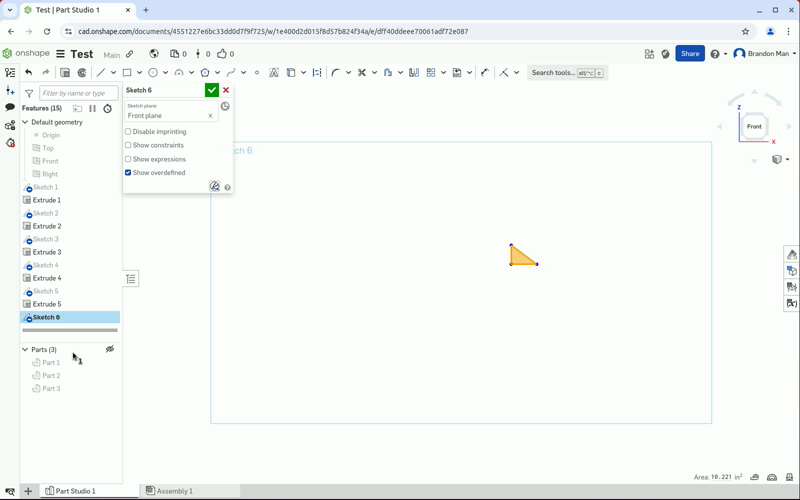
key(shift+y)
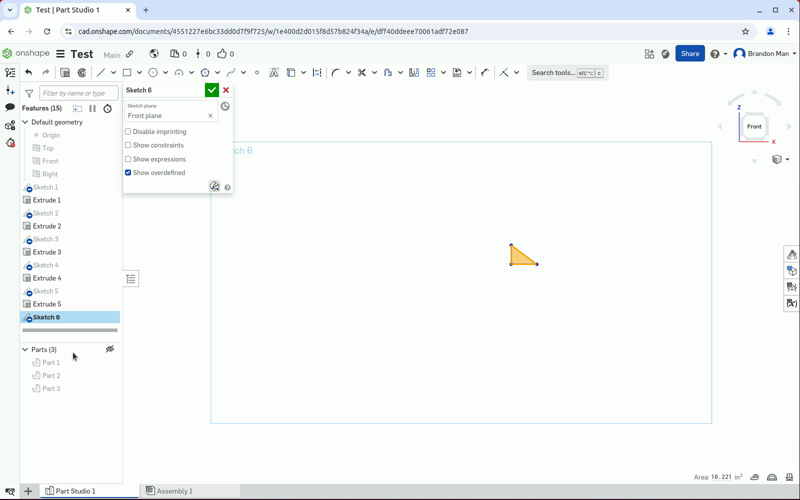
key(shift+e)
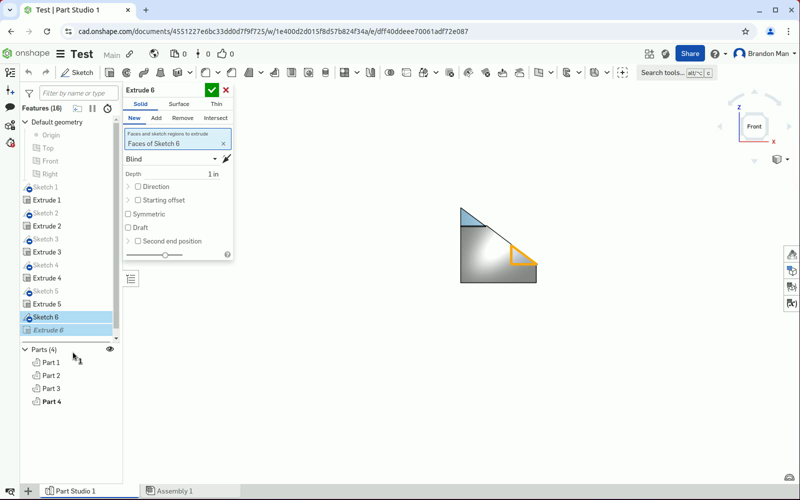
mouse_move(143, 106)
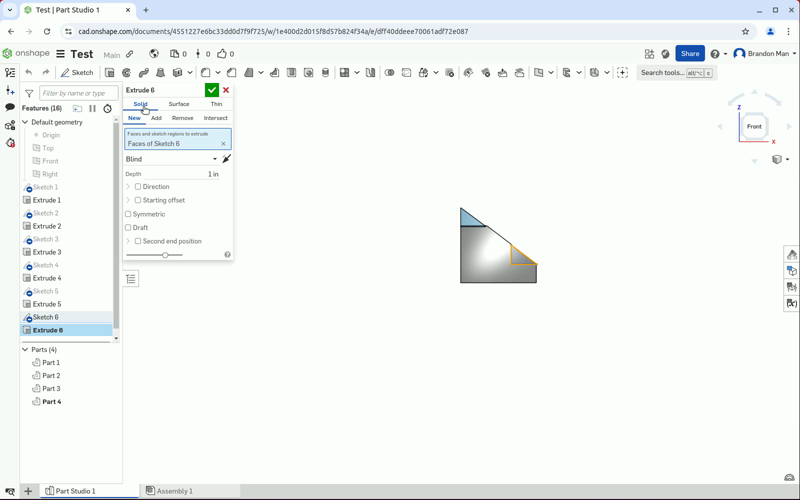
click(143, 106)
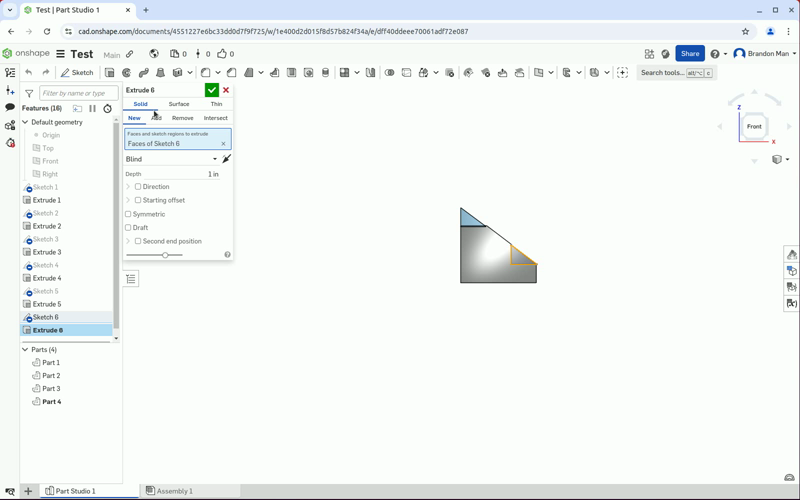
mouse_move(186, 120)
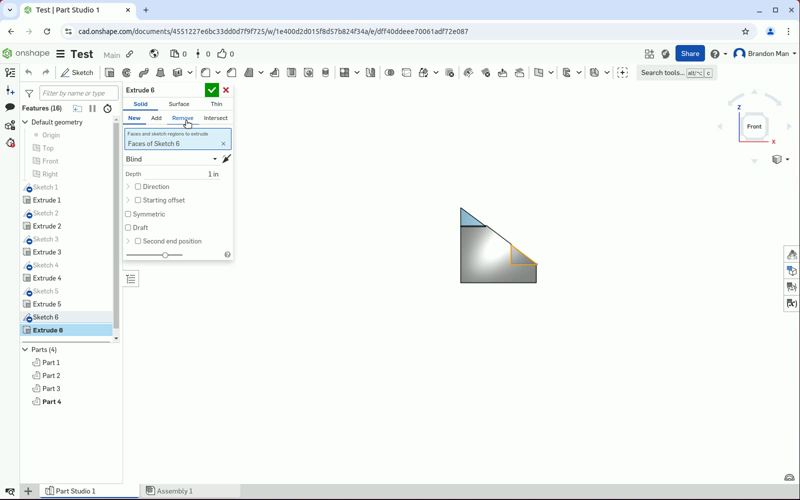
click(186, 120)
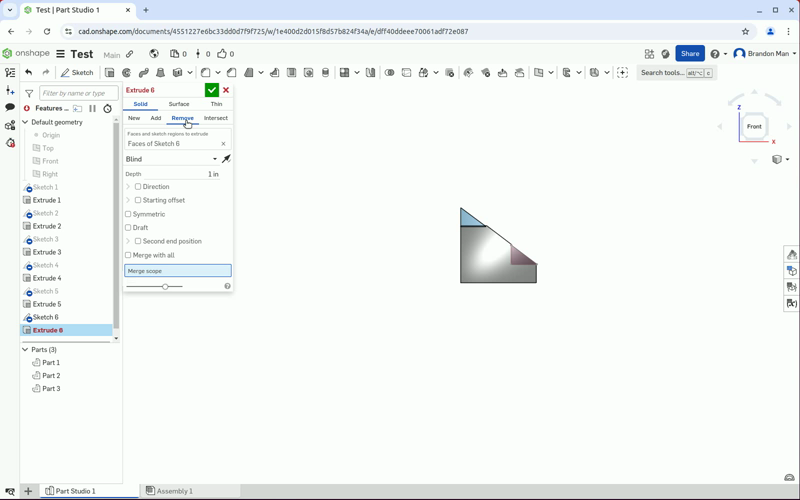
key(tab, 4)
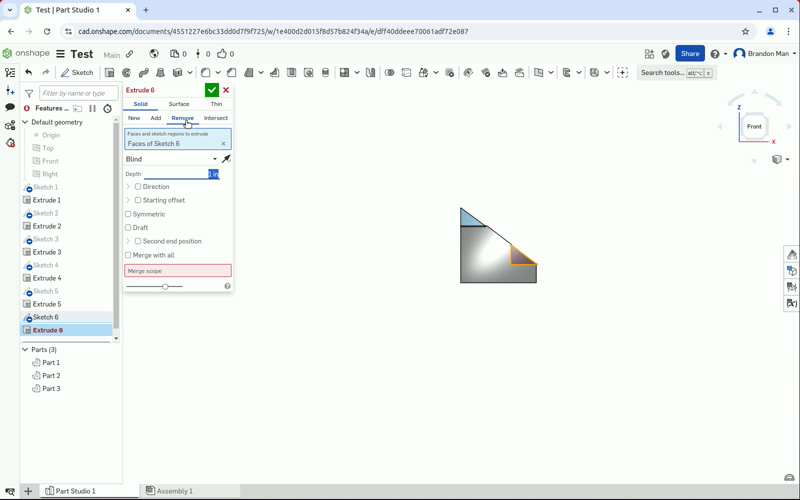
text(15.405)
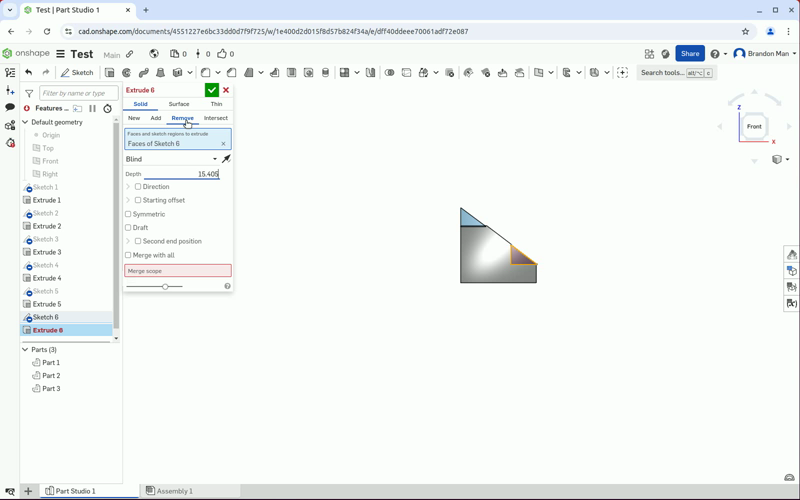
key(tab, 6)
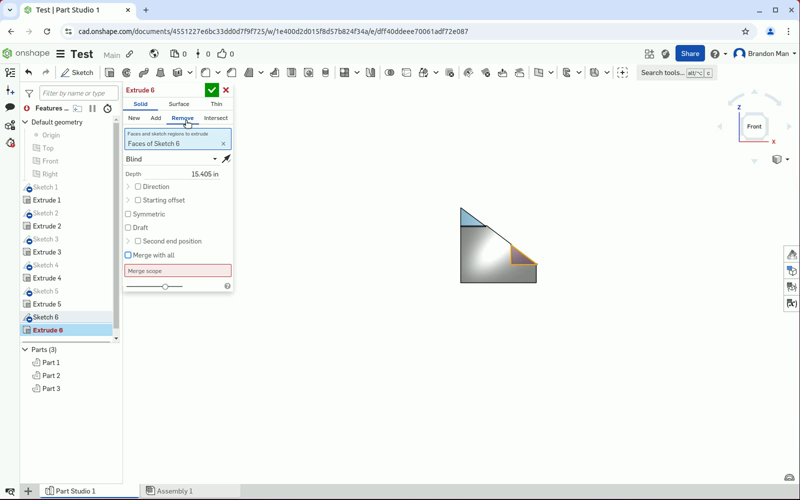
key(space)
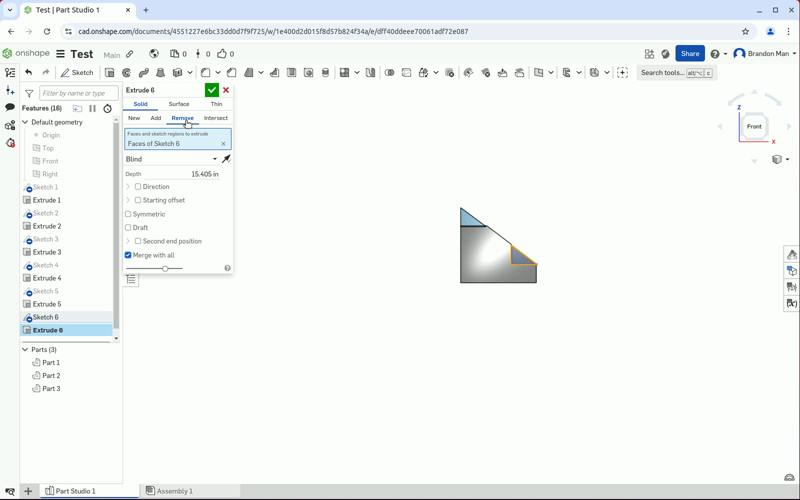
key(enter)
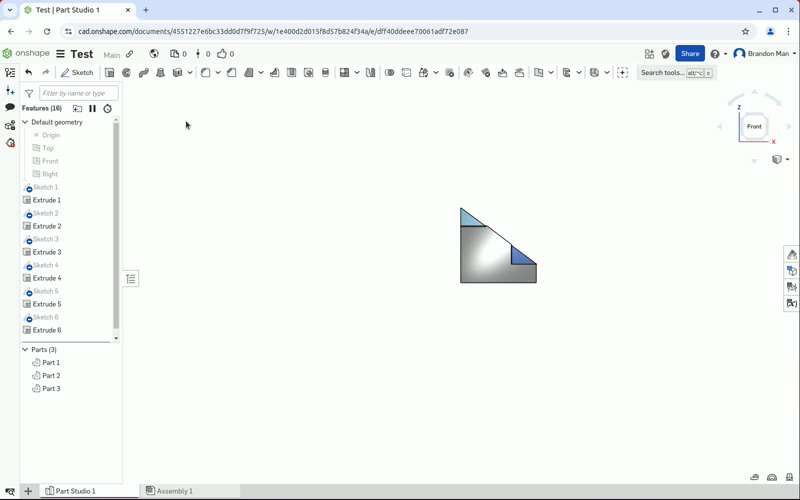
key(shift+h)
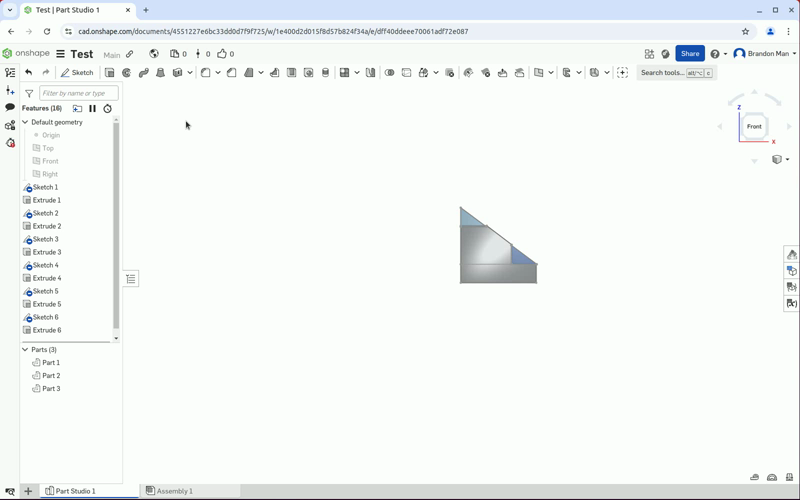
key(shift+h)
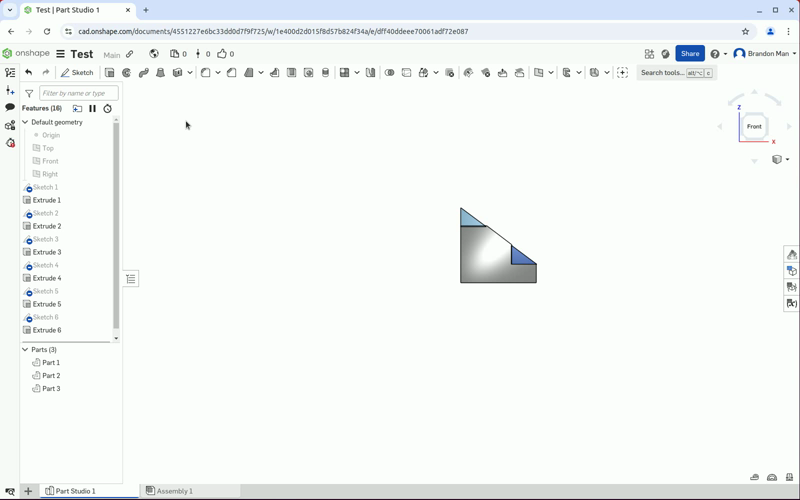
mouse_move(69, 189)
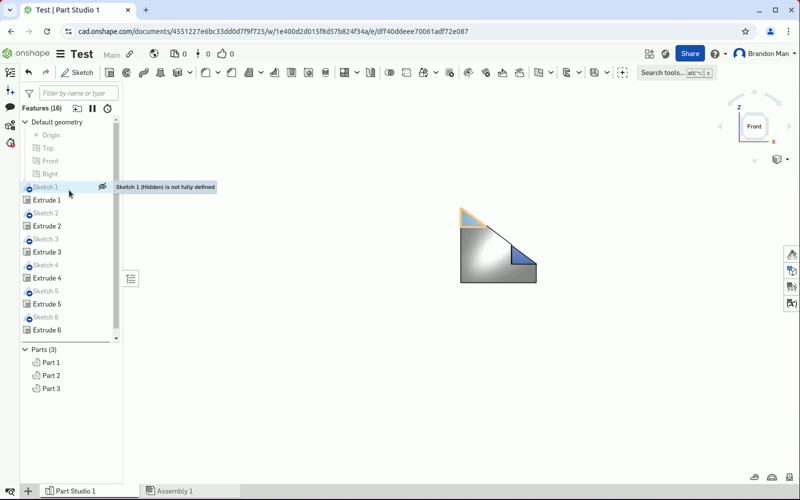
click(69, 189)
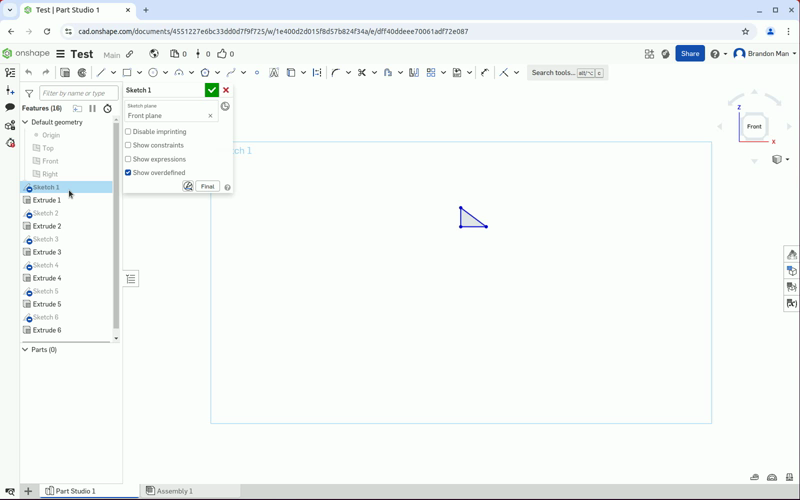
mouse_move(229, 92)
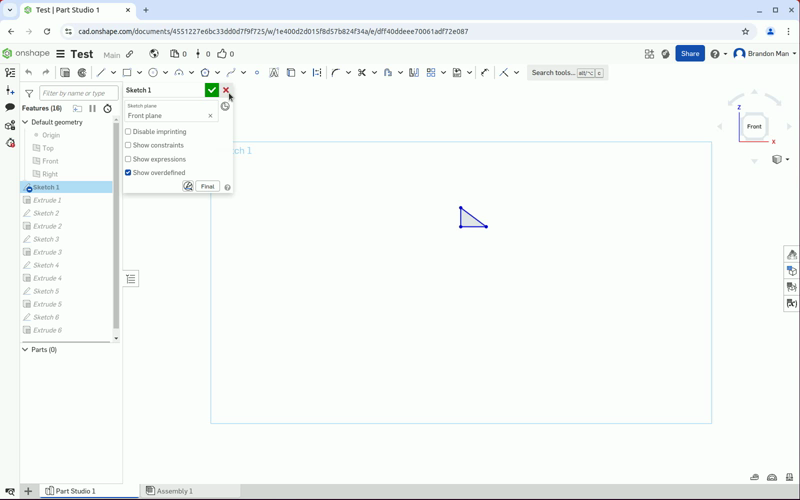
click(229, 92)
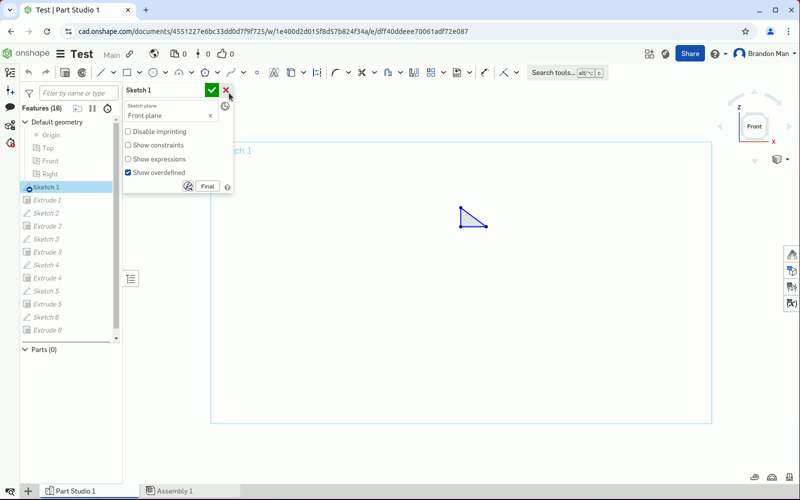
key(shift+s)
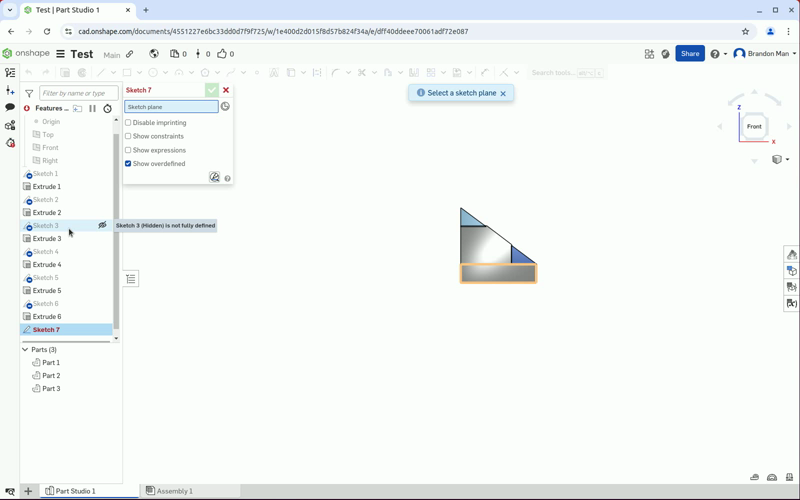
scroll(3)
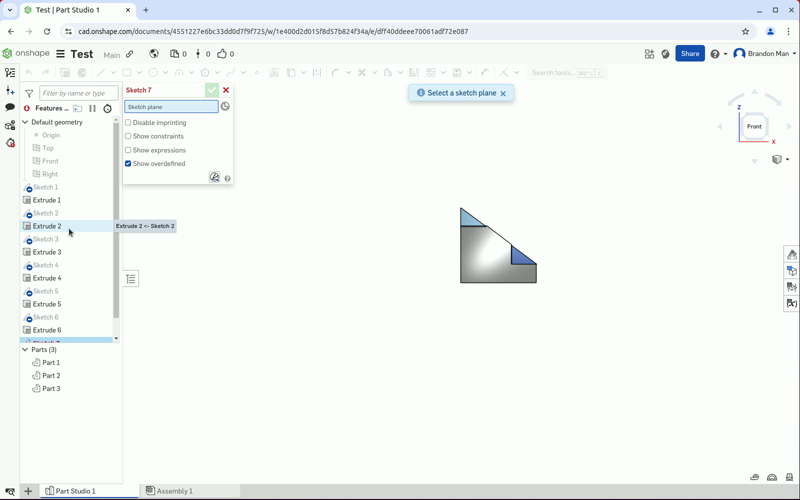
mouse_move(69, 163)
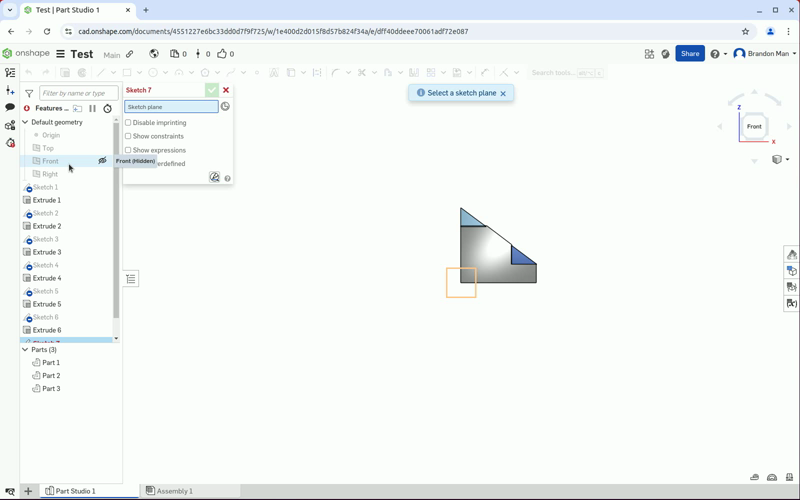
click(69, 163)
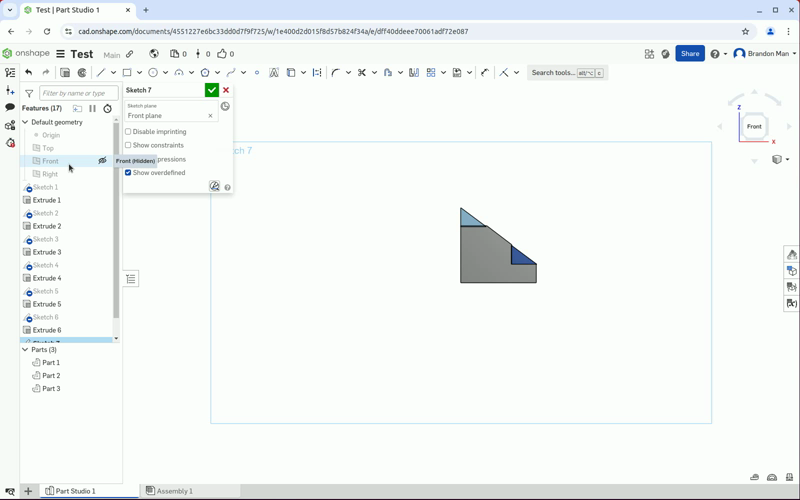
mouse_move(73, 352)
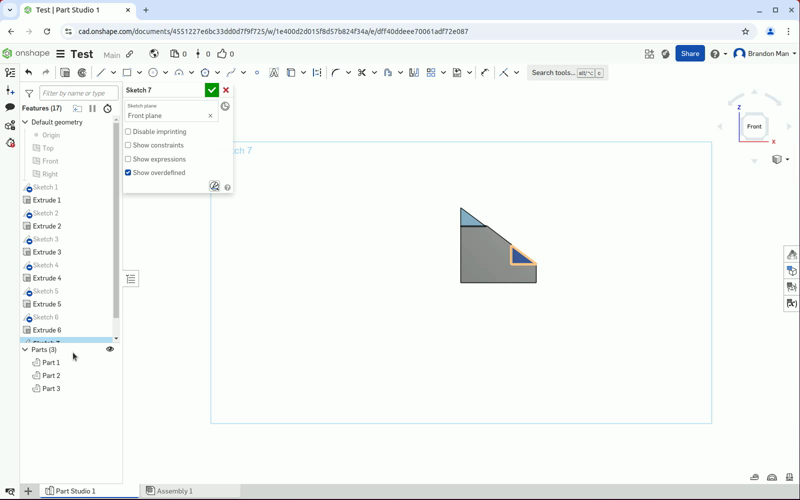
key(y)
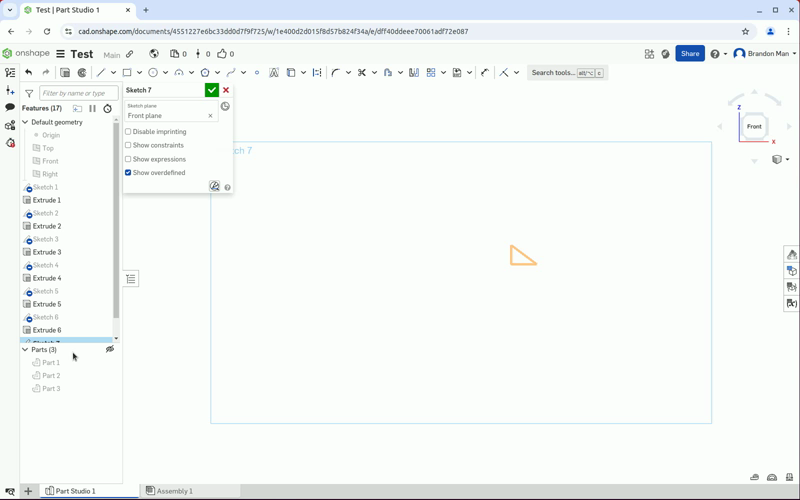
key(l)
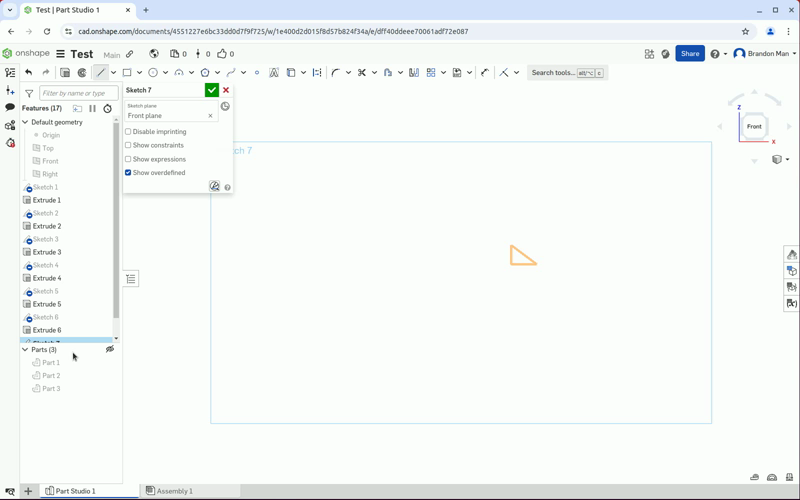
key_down(shift)
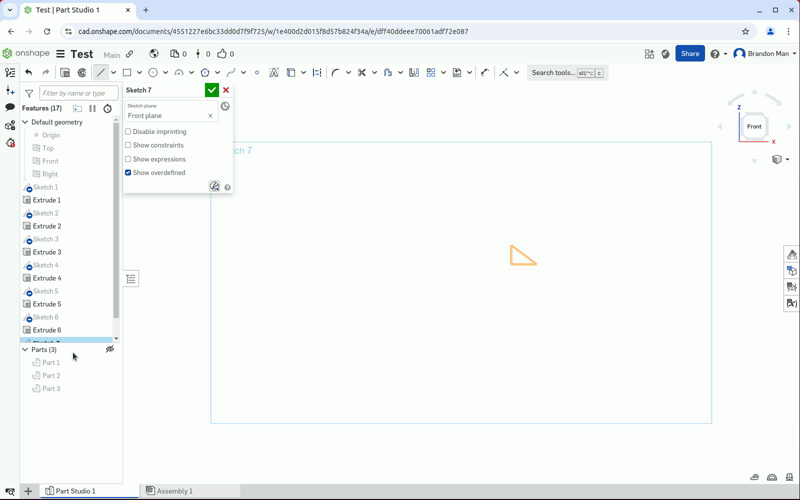
mouse_move(460, 264)
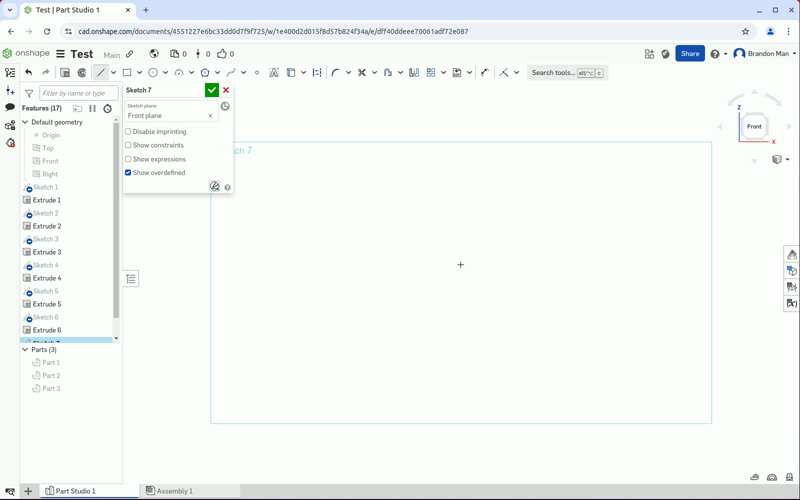
click(460, 264)
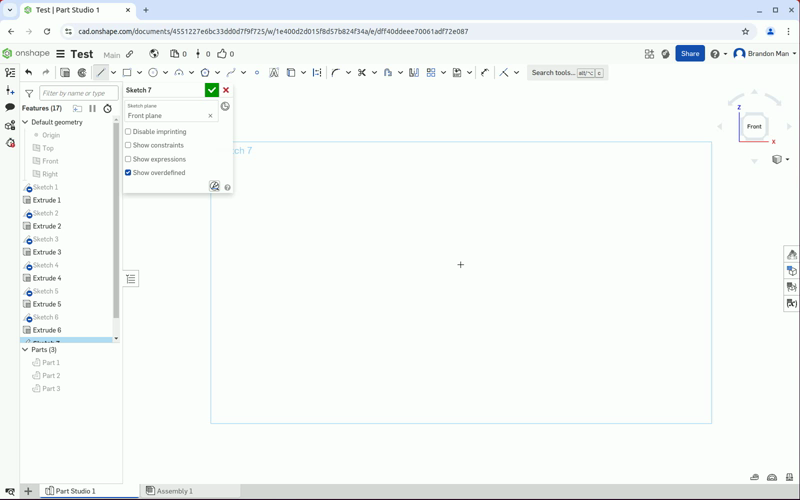
key_up(shift)
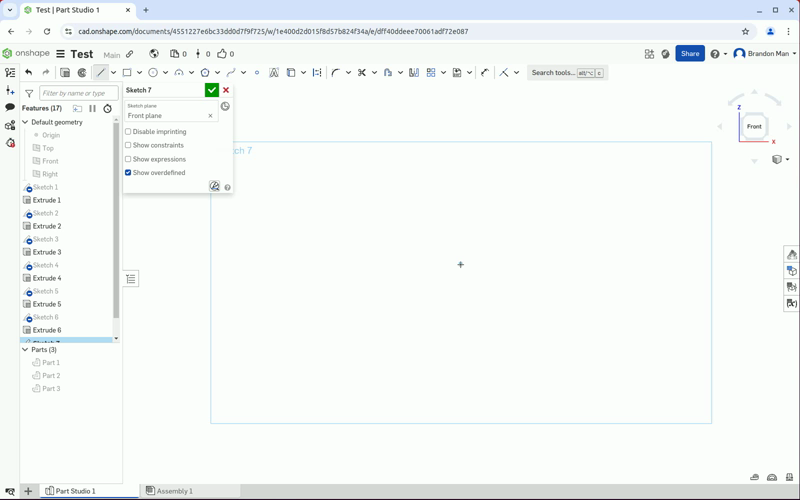
key_down(shift)
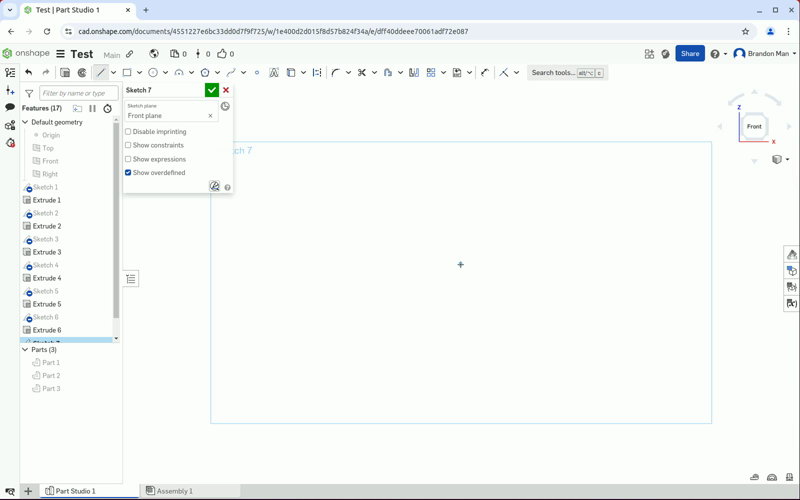
mouse_move(490, 264)
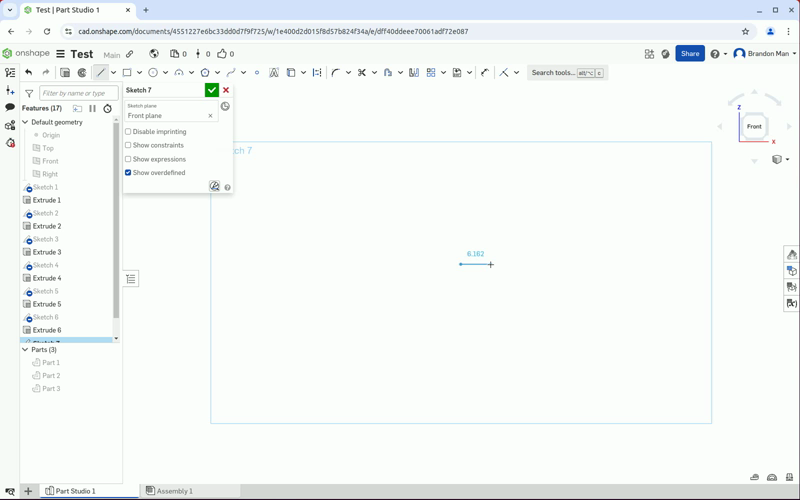
mouse_move(511, 264)
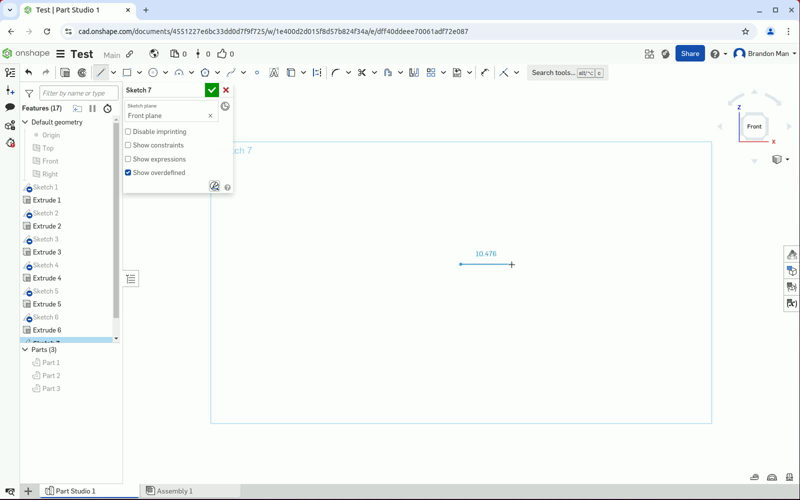
click(511, 264)
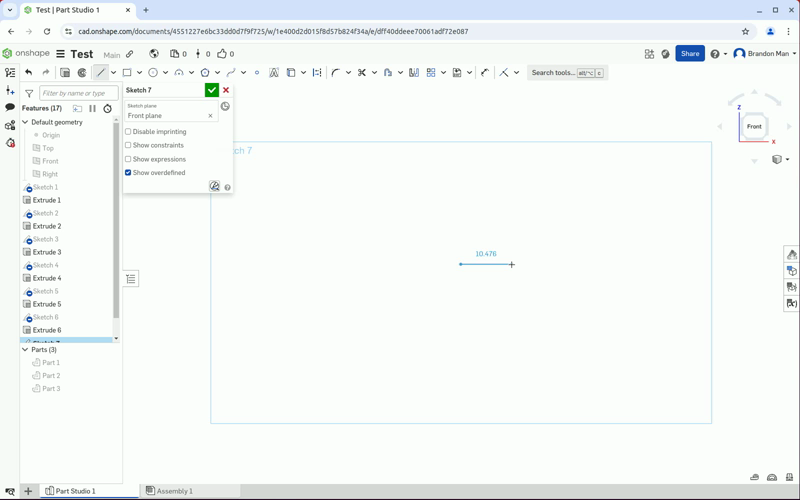
key_up(shift)
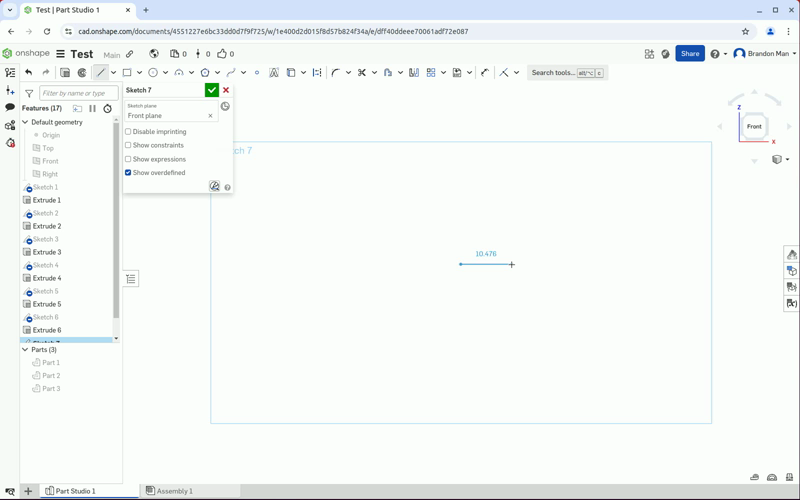
key_down(shift)
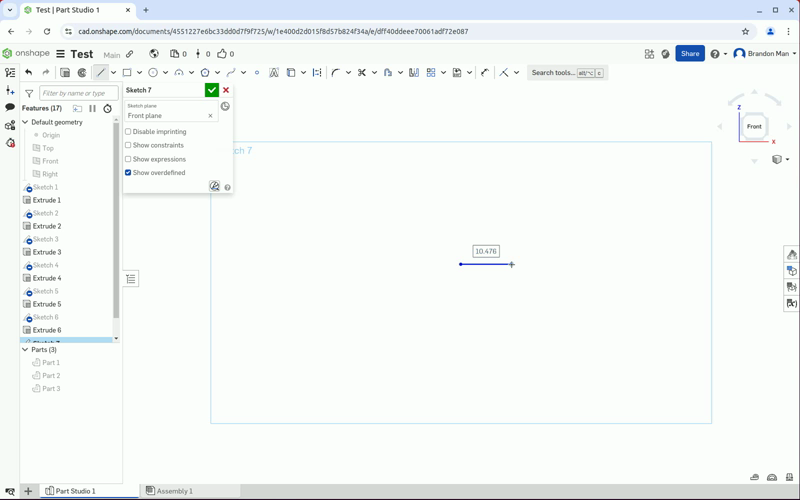
mouse_move(541, 264)
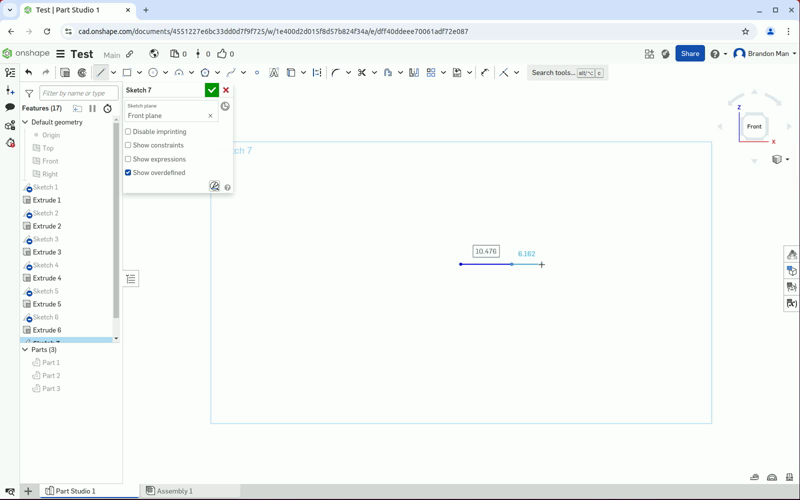
mouse_move(511, 244)
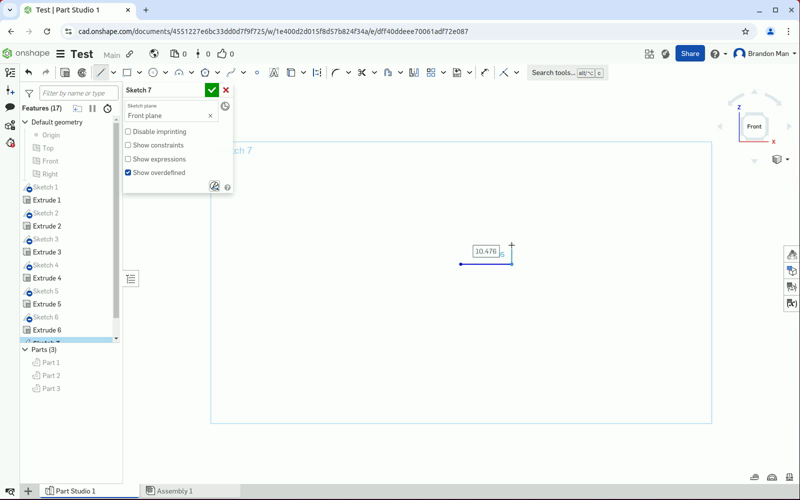
click(511, 244)
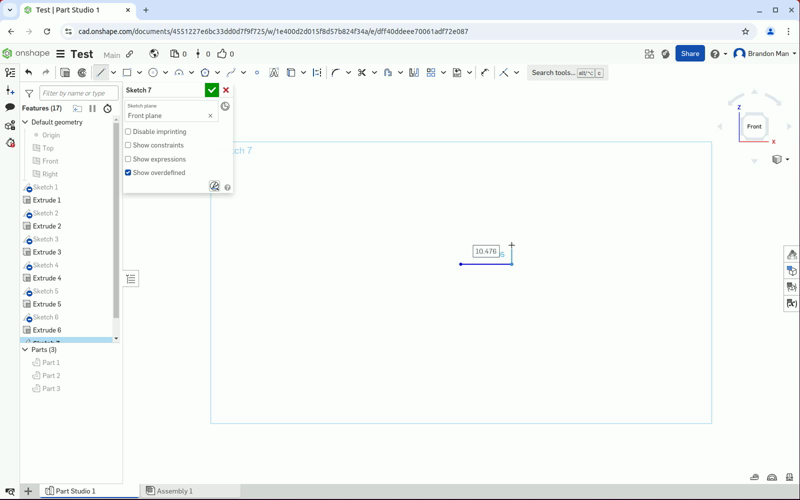
key_up(shift)
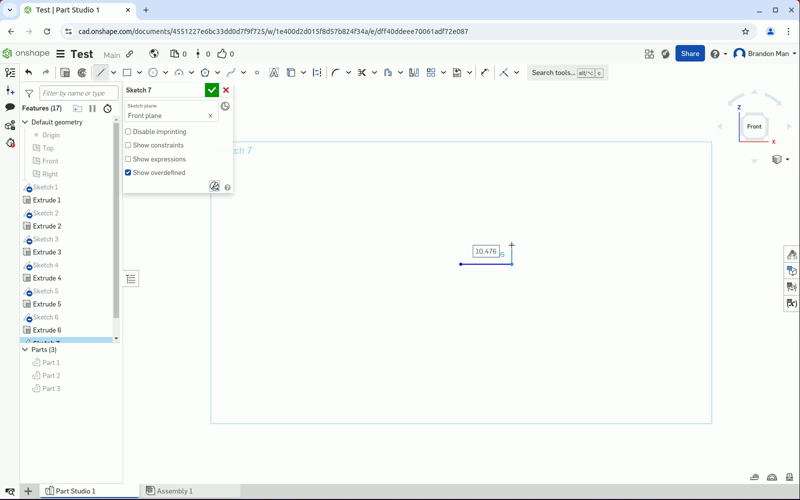
key_down(shift)
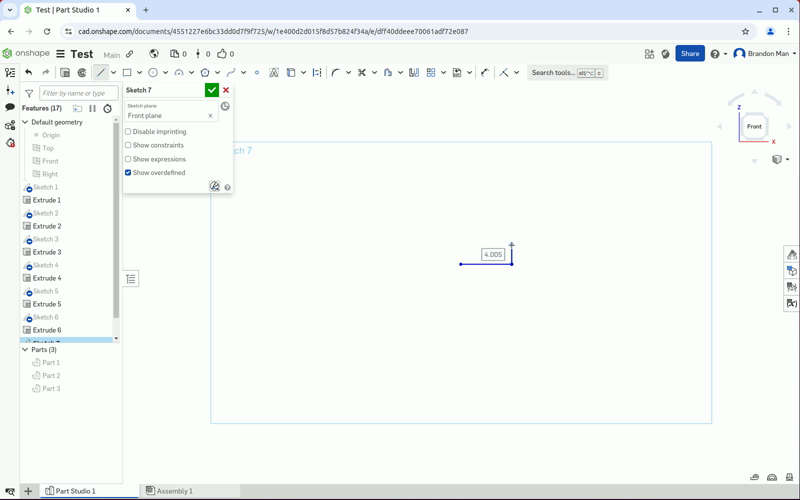
mouse_move(541, 244)
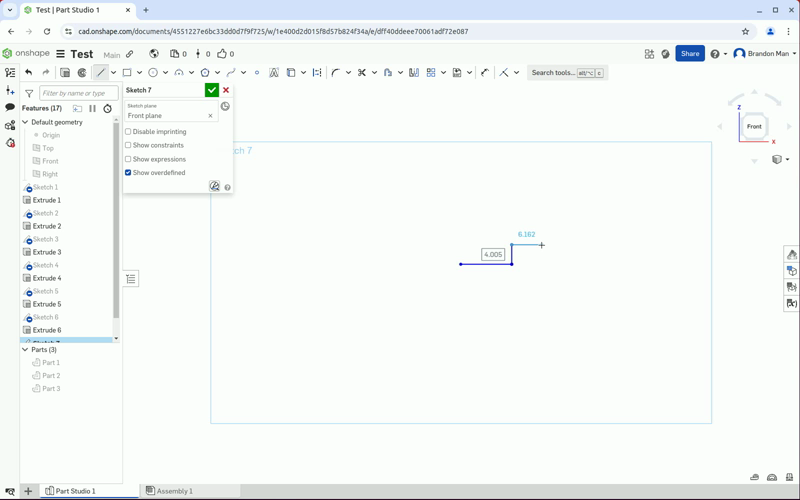
mouse_move(486, 225)
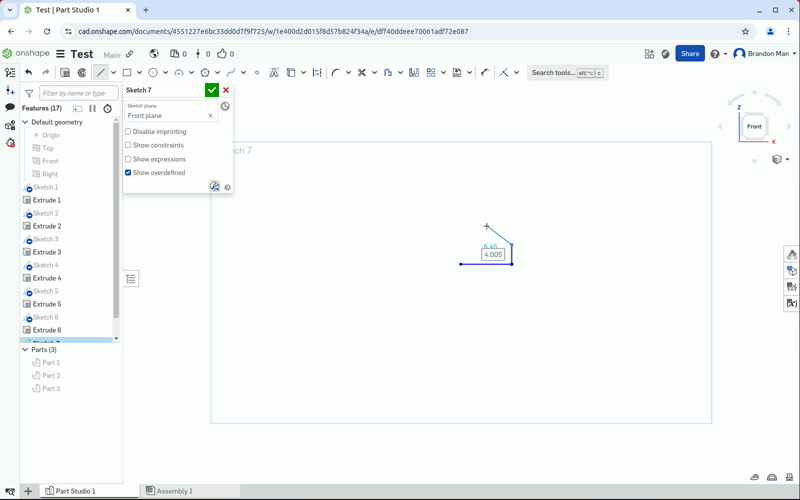
click(486, 225)
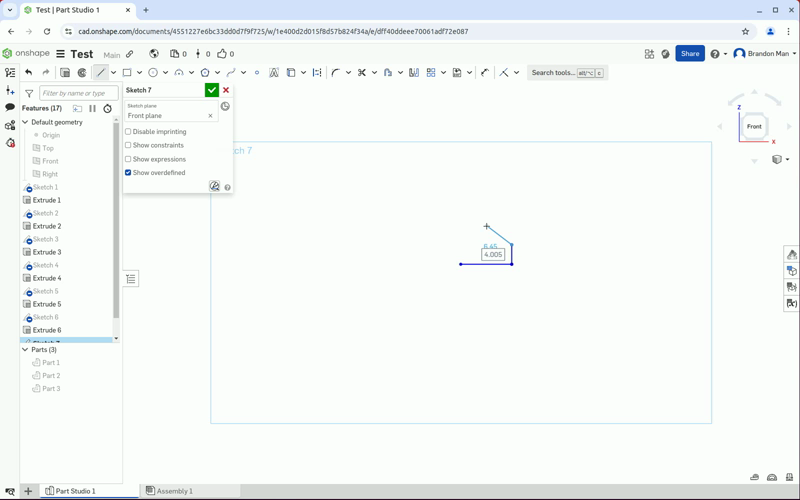
key_up(shift)
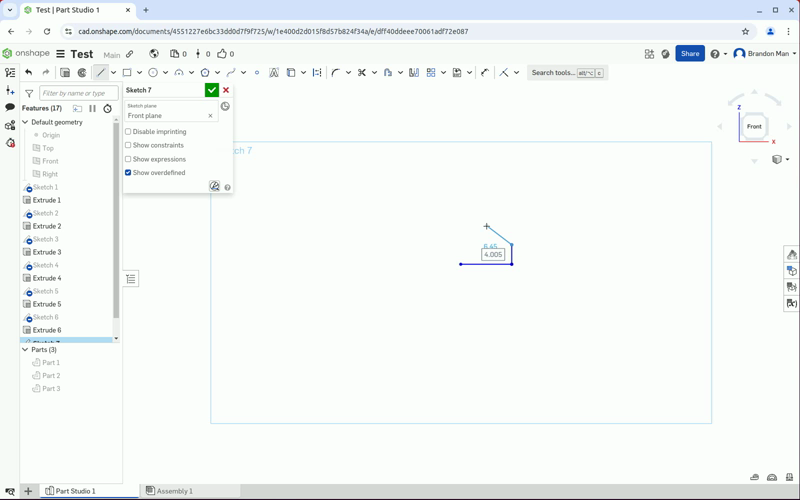
key_down(shift)
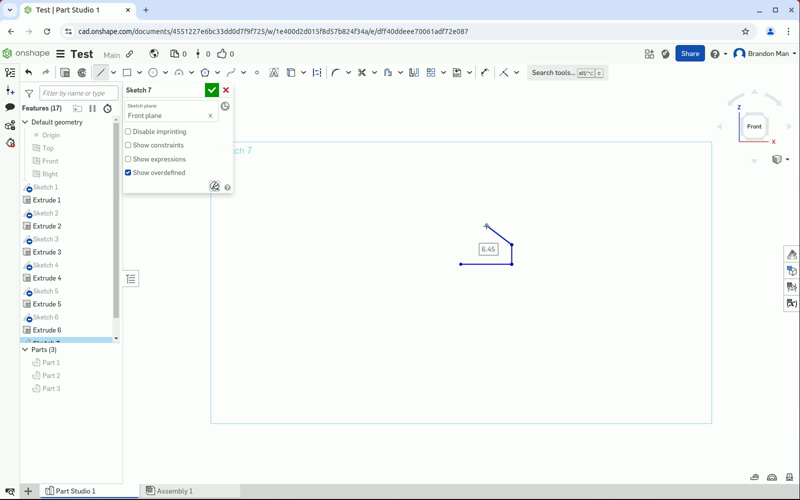
mouse_move(516, 225)
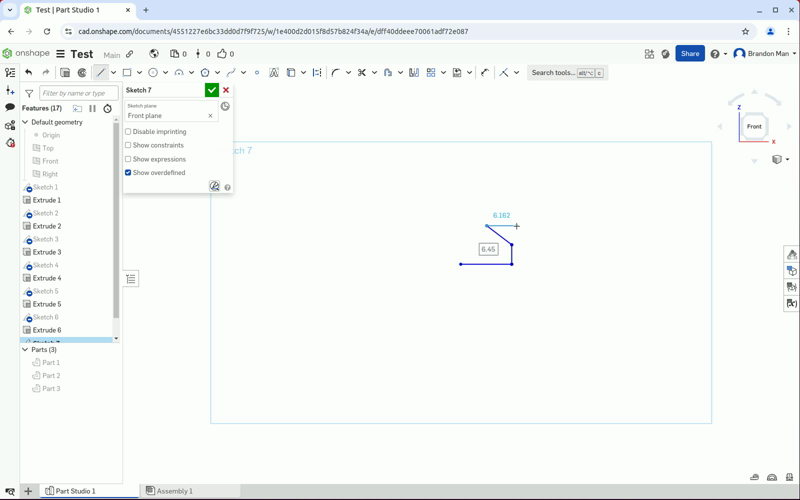
mouse_move(460, 225)
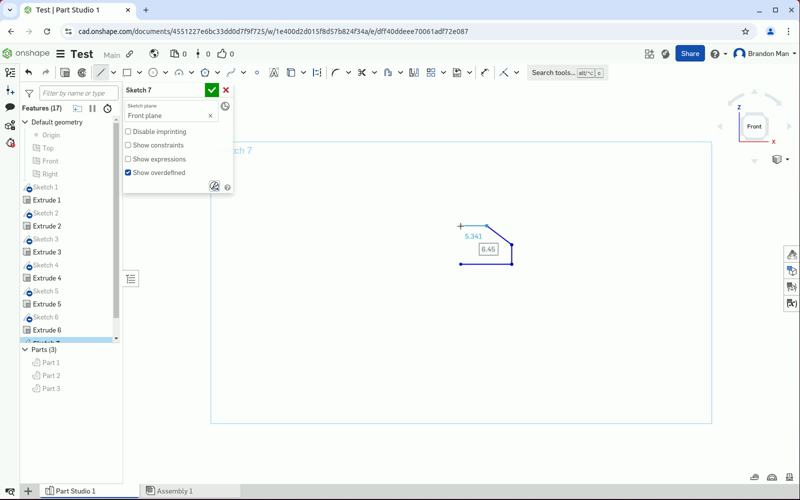
click(460, 225)
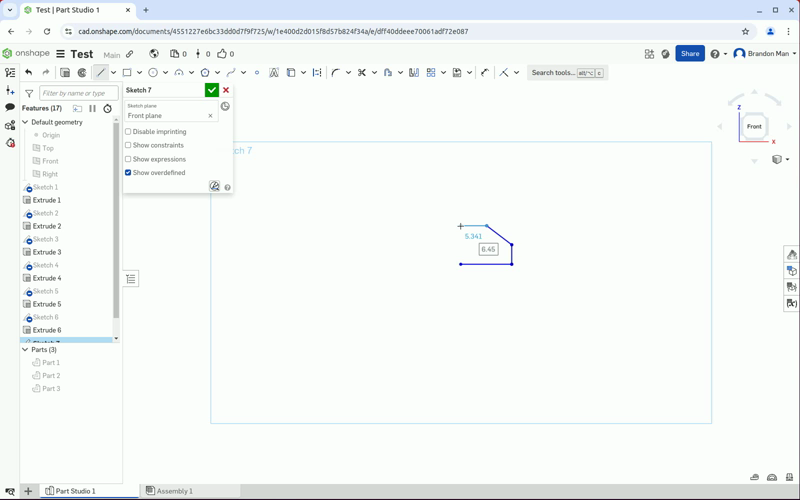
key_up(shift)
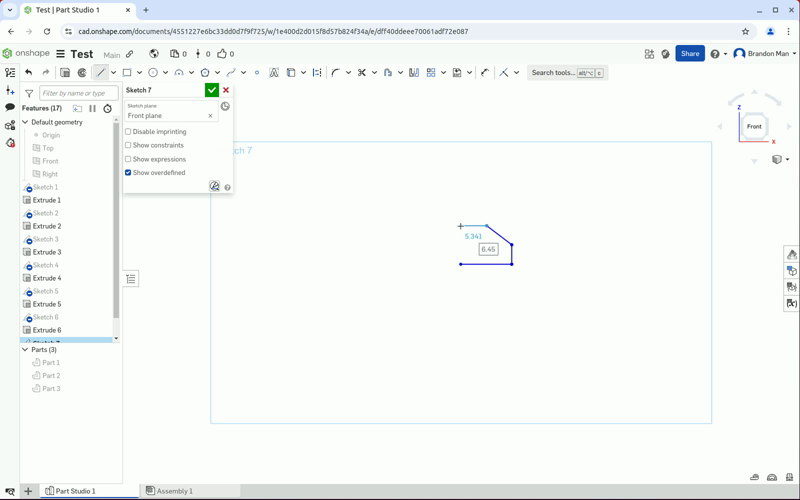
mouse_move(490, 225)
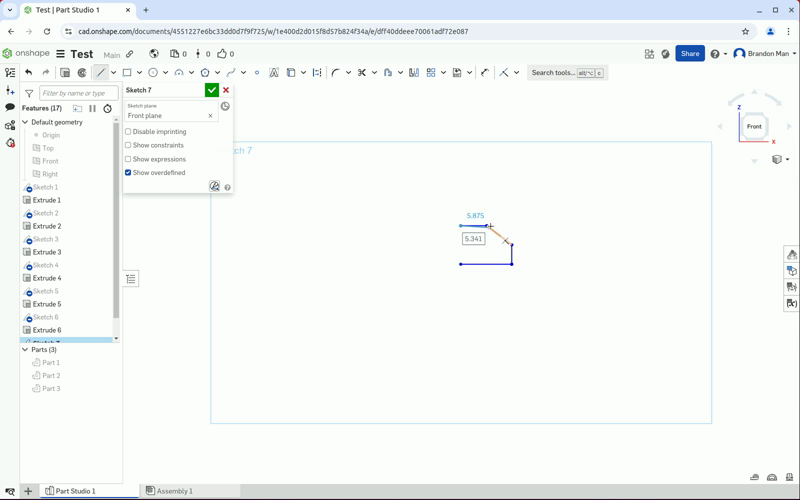
key_down(shift)
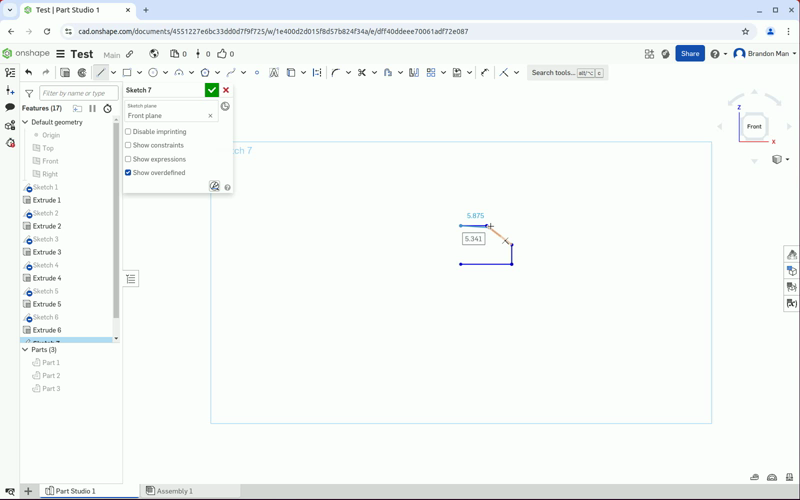
mouse_move(460, 264)
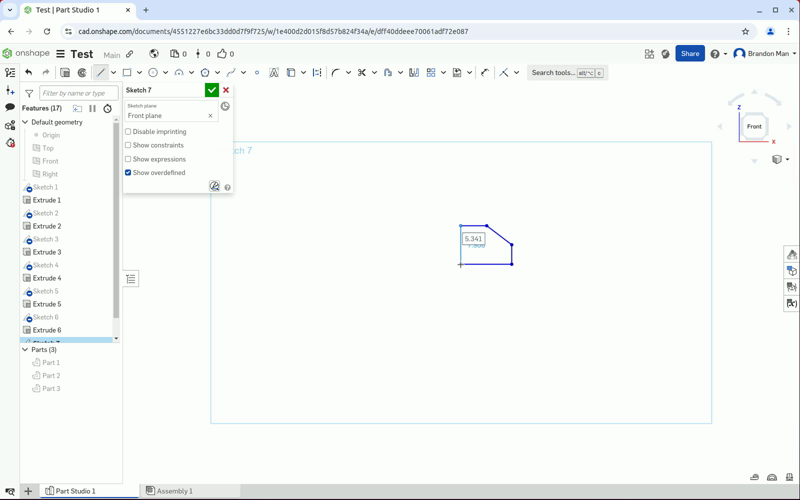
key_up(shift)
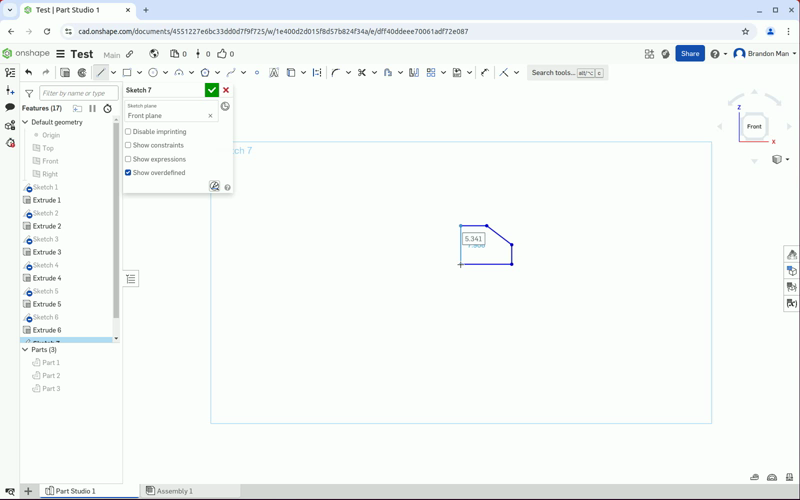
click(460, 264)
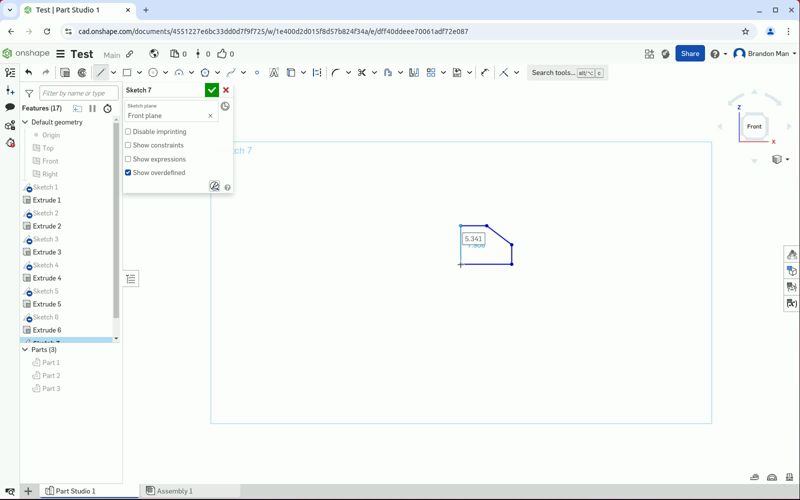
key(esc)
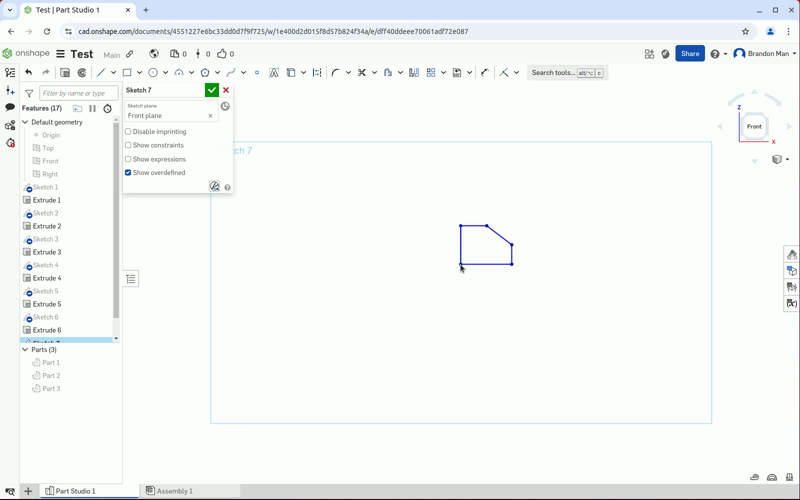
mouse_move(494, 261)
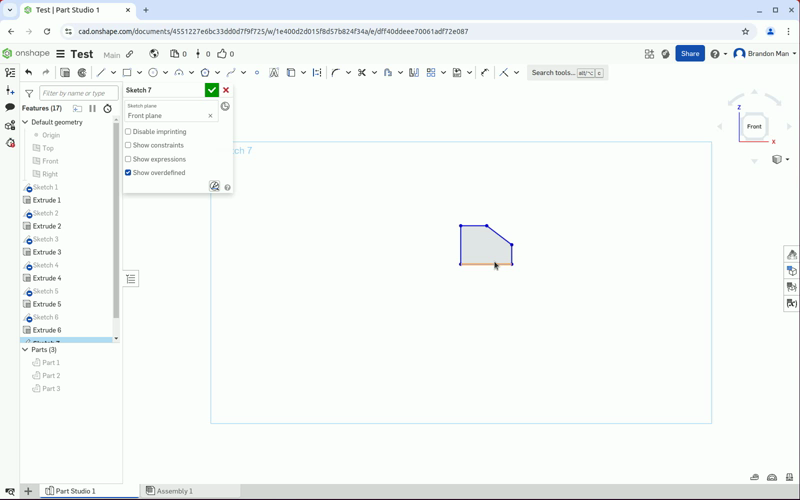
scroll(6)
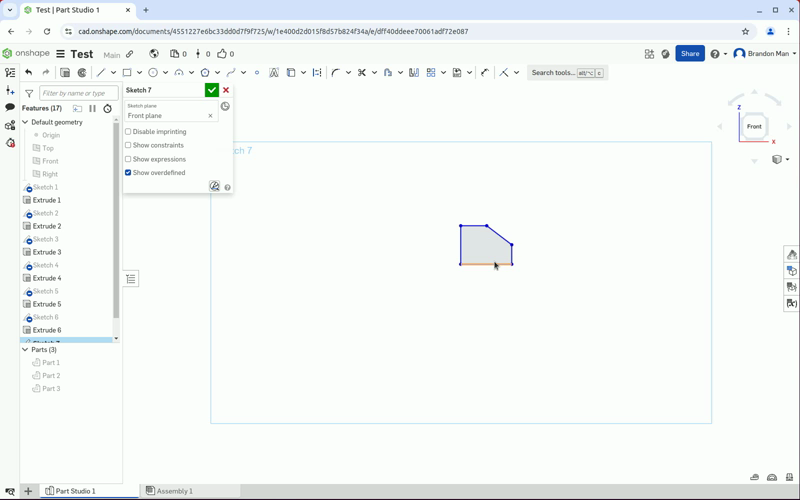
scroll(6)
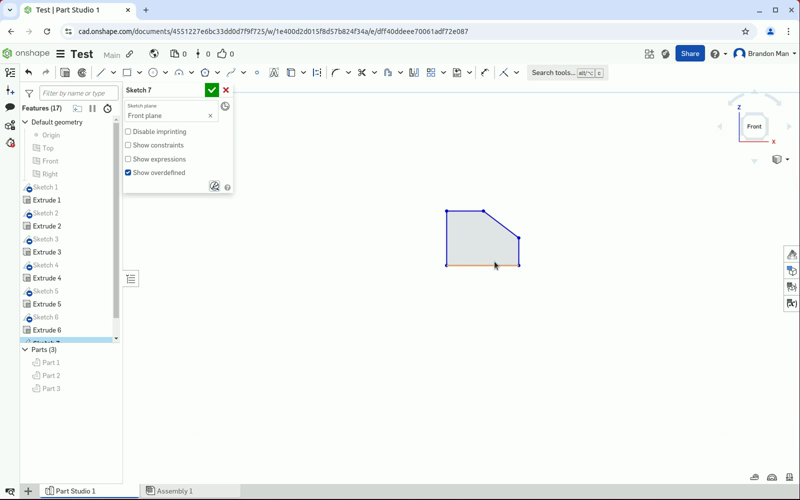
scroll(6)
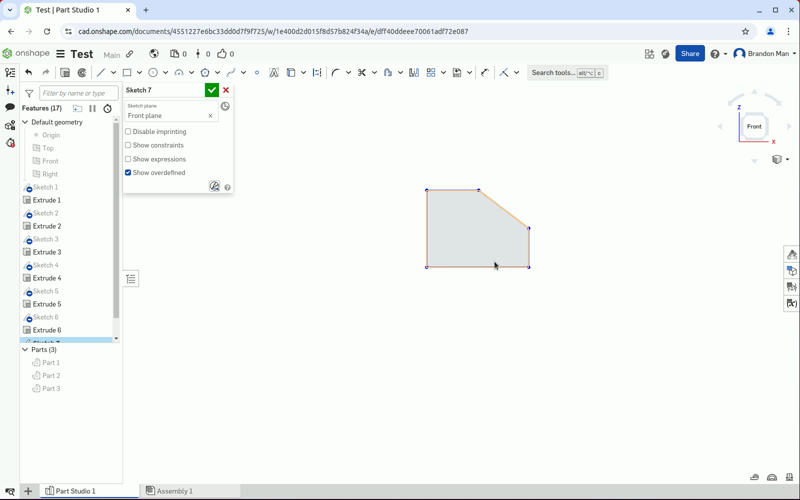
scroll(6)
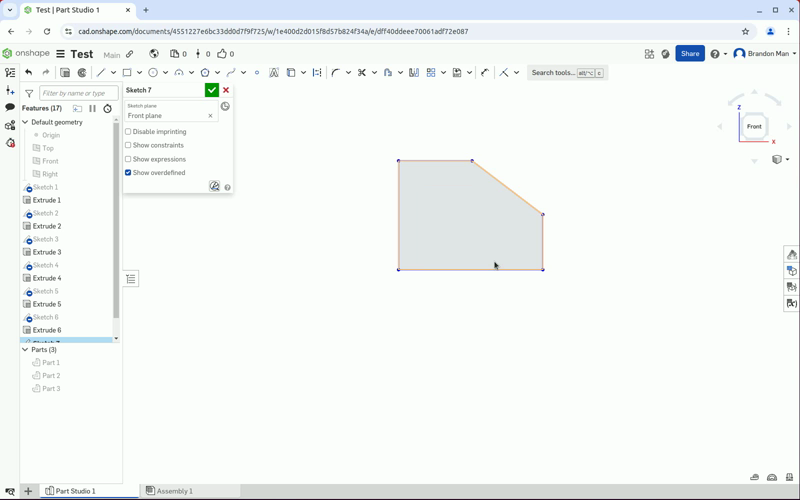
scroll(6)
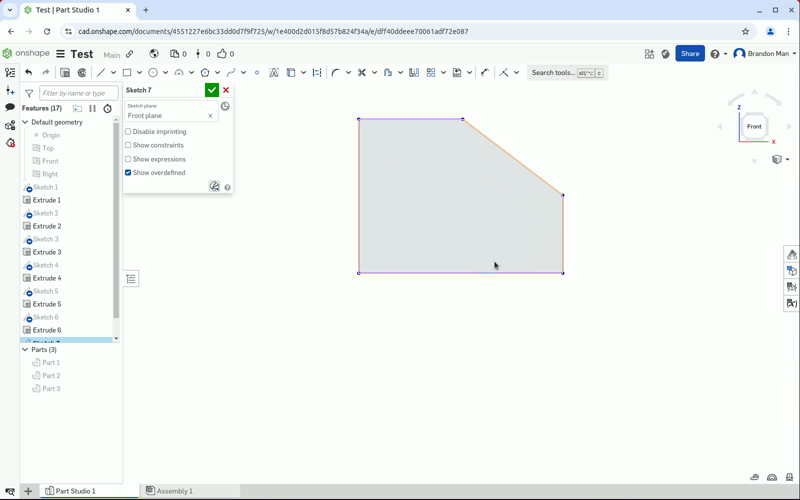
scroll(6)
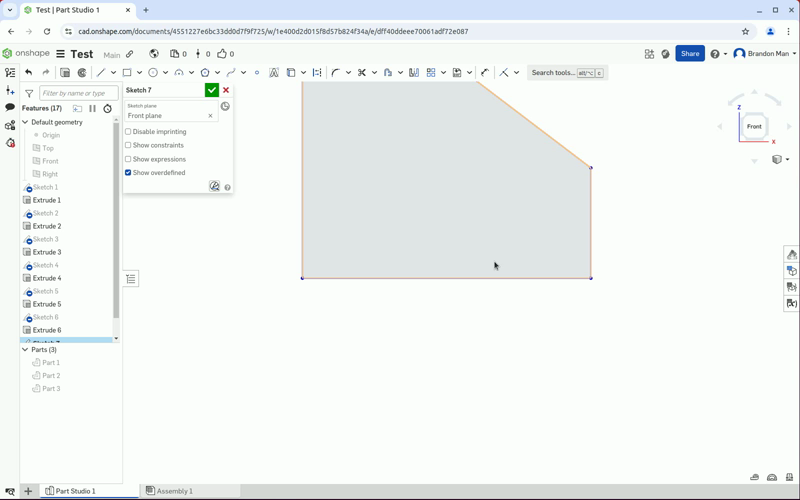
scroll(6)
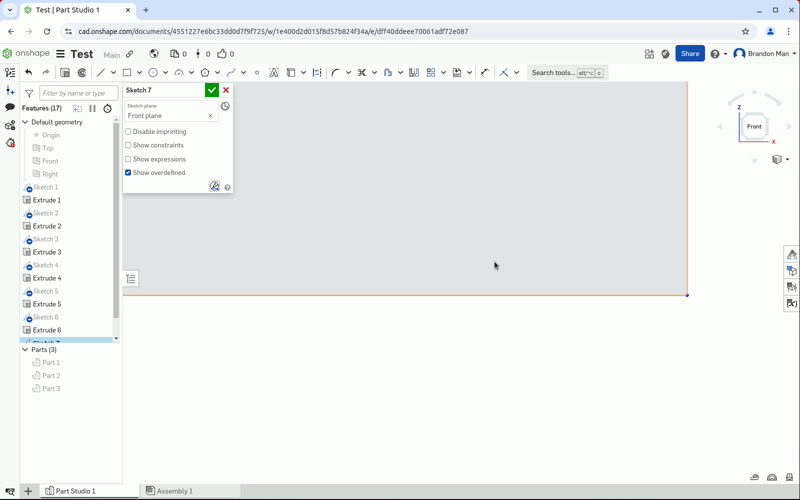
click(494, 261)
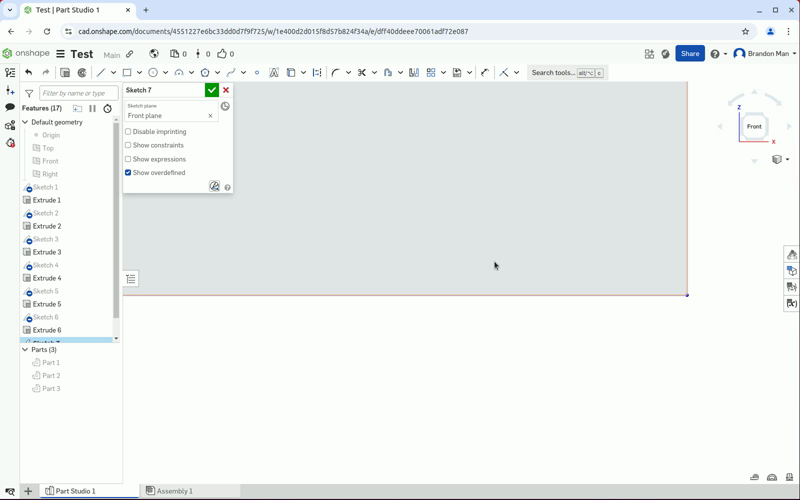
scroll(-6)
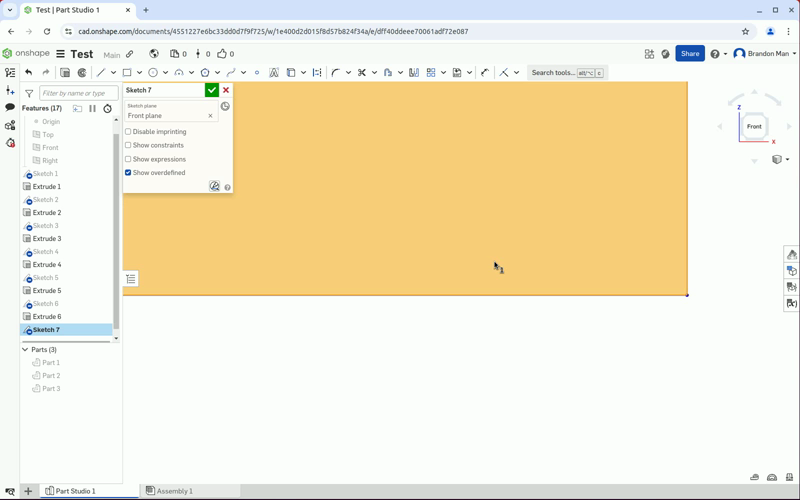
scroll(-6)
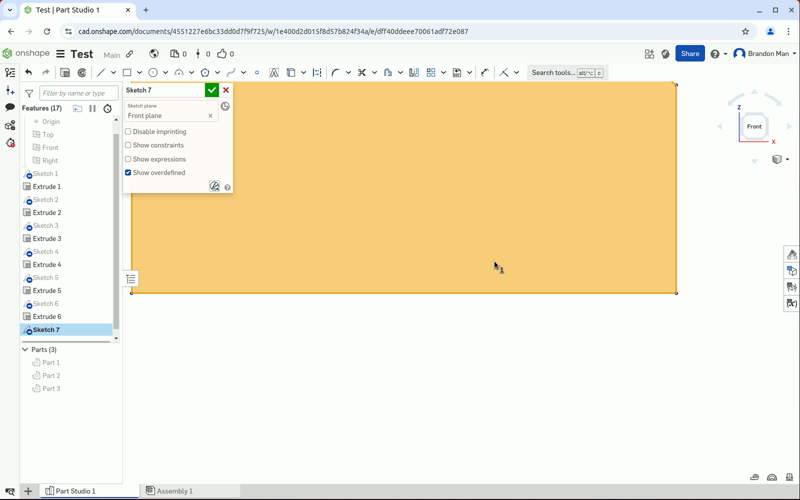
scroll(-6)
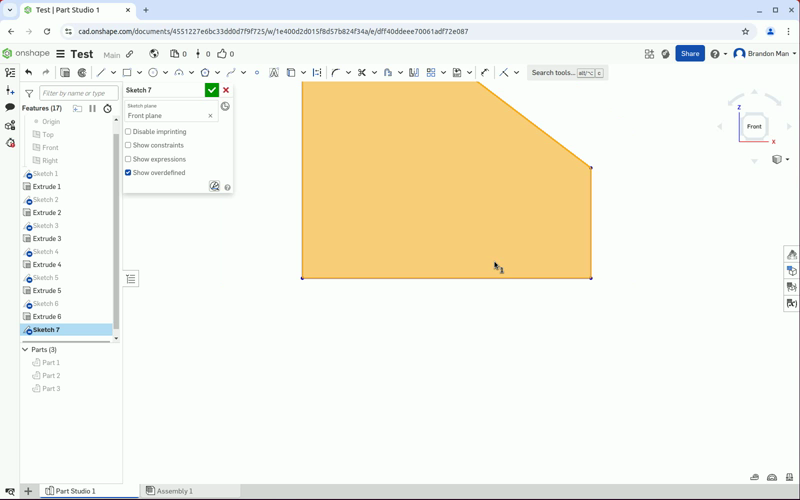
scroll(-6)
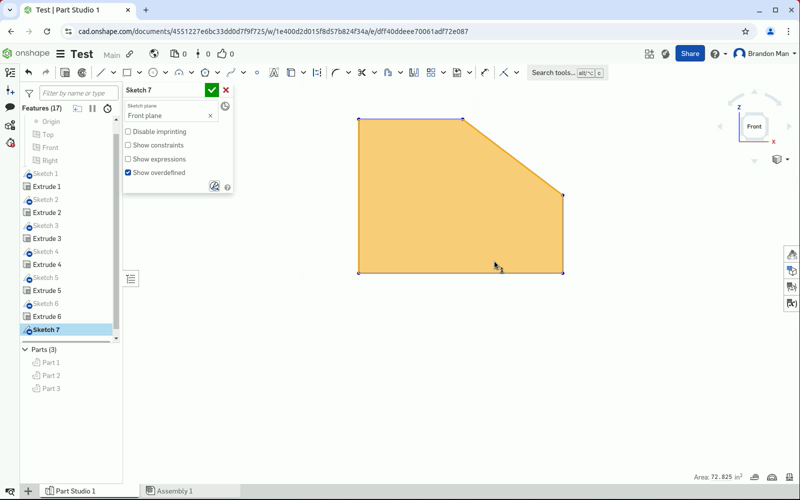
scroll(-6)
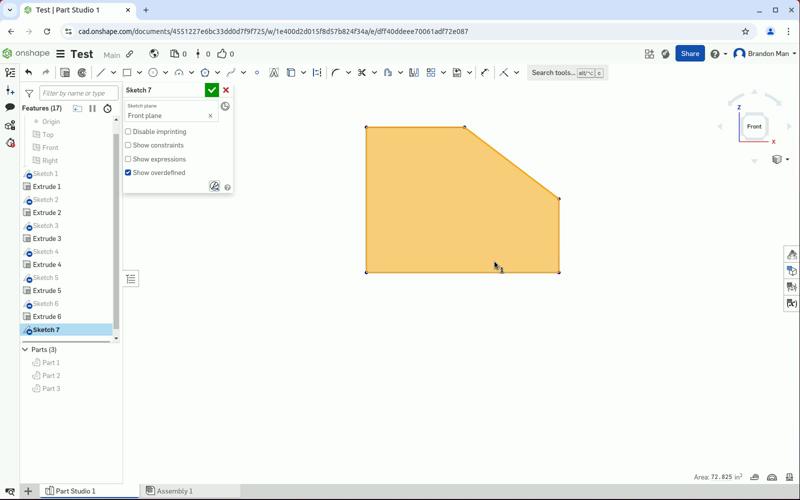
scroll(-6)
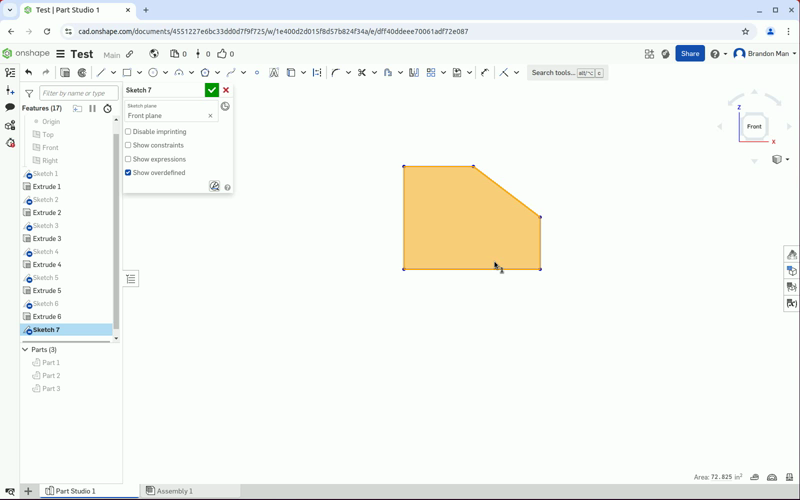
scroll(-6)
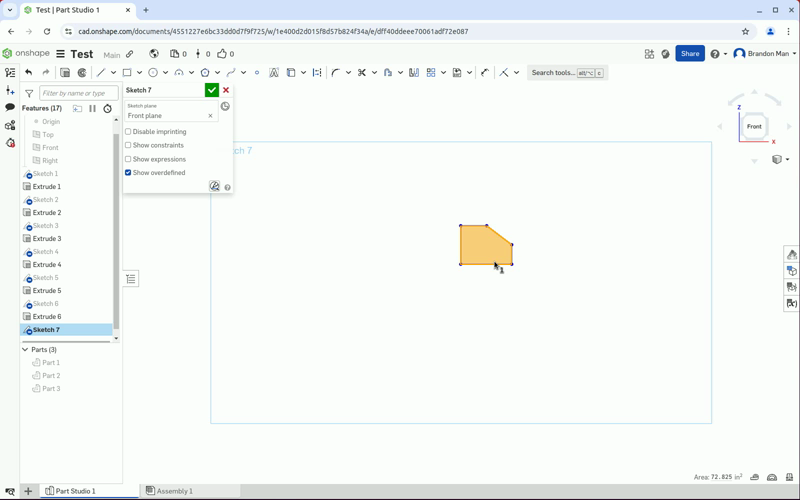
mouse_move(73, 352)
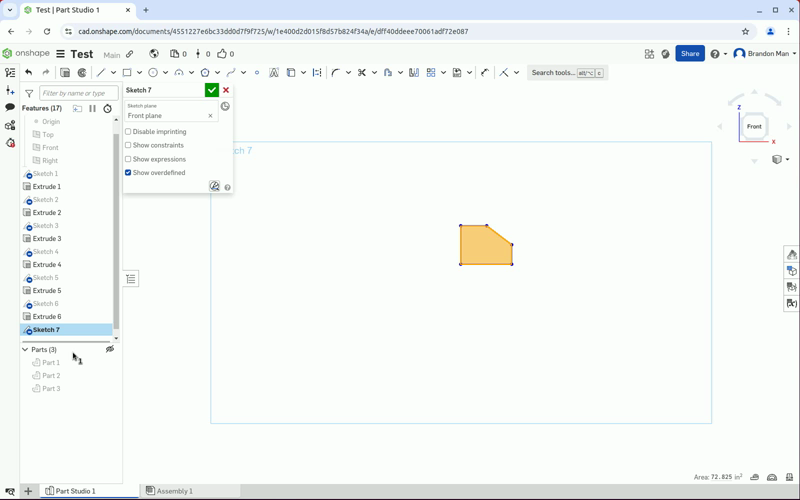
key(shift+y)
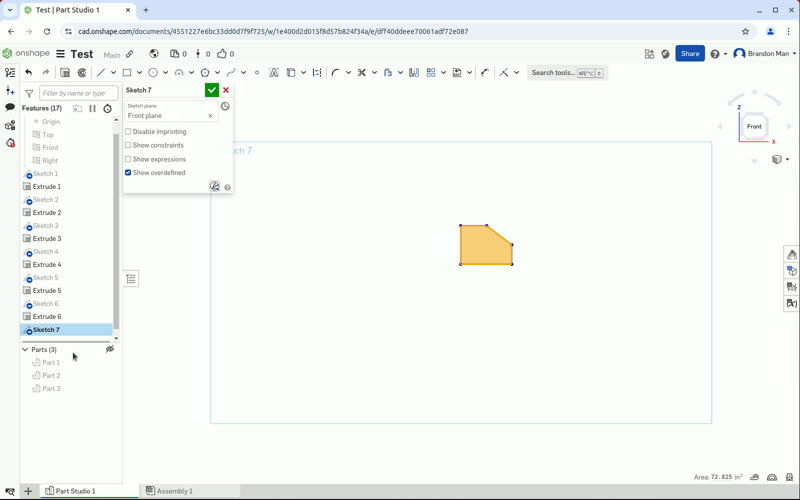
key(shift+e)
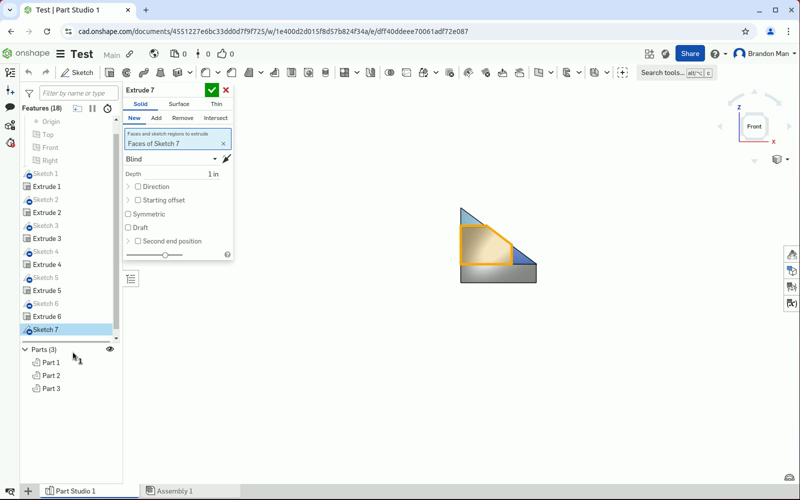
mouse_move(143, 106)
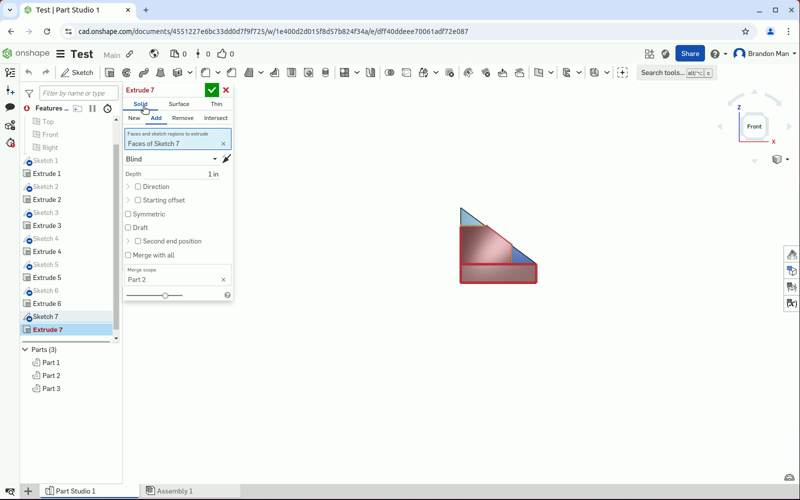
click(143, 106)
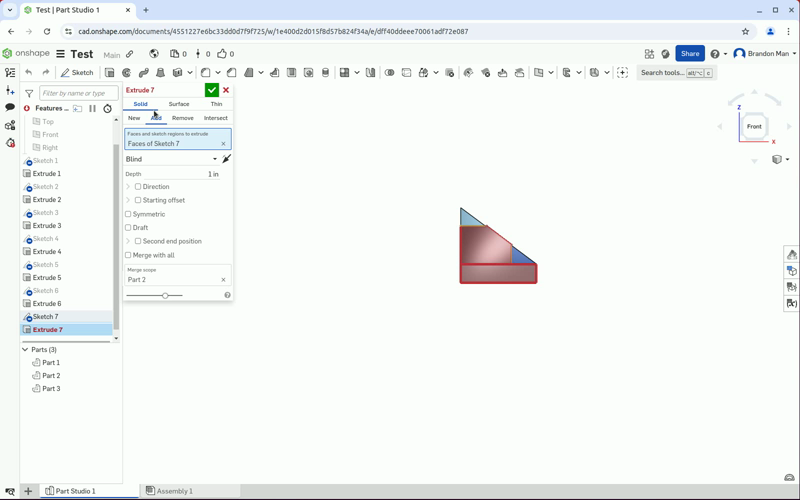
mouse_move(186, 120)
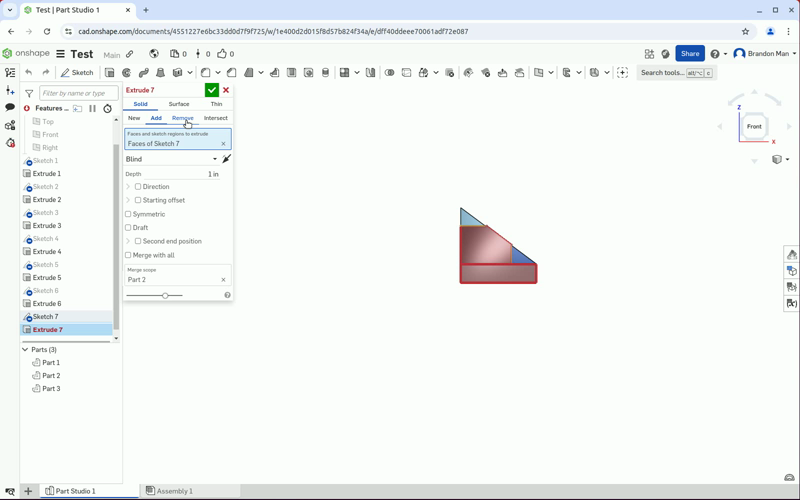
click(186, 120)
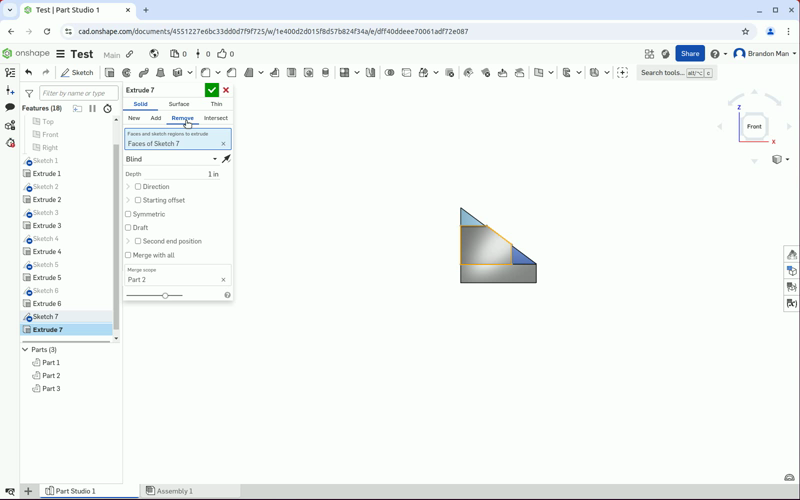
key(tab, 4)
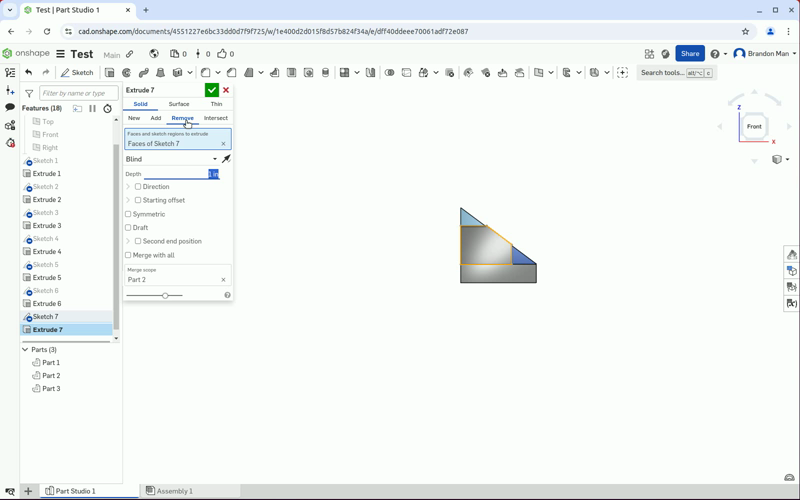
text(7.703)
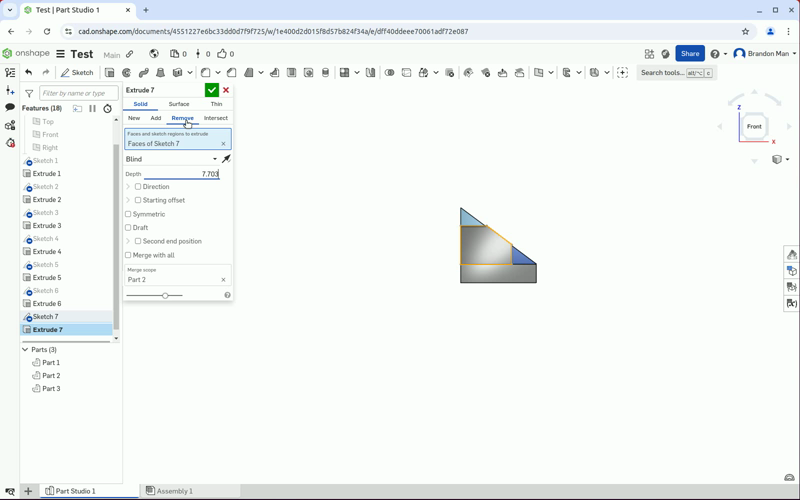
key(tab, 6)
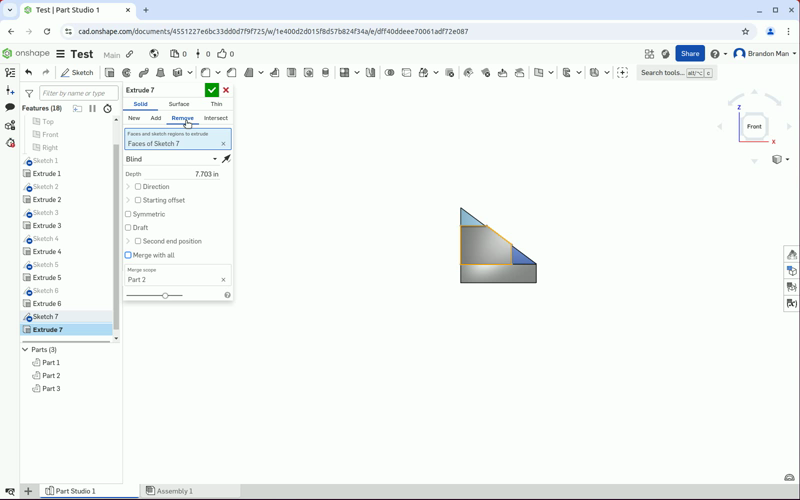
key(space)
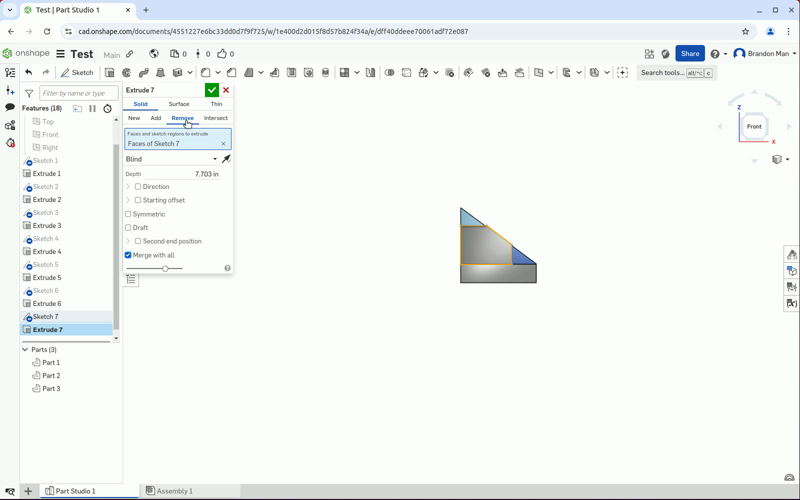
key(enter)
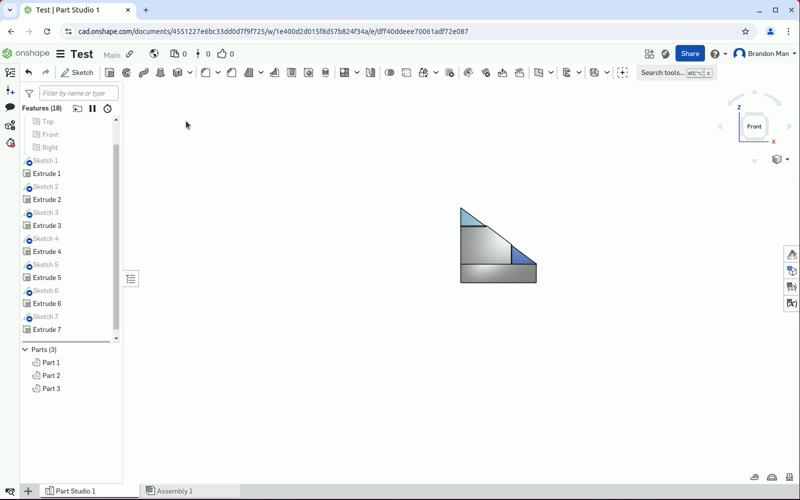
key(shift+h)
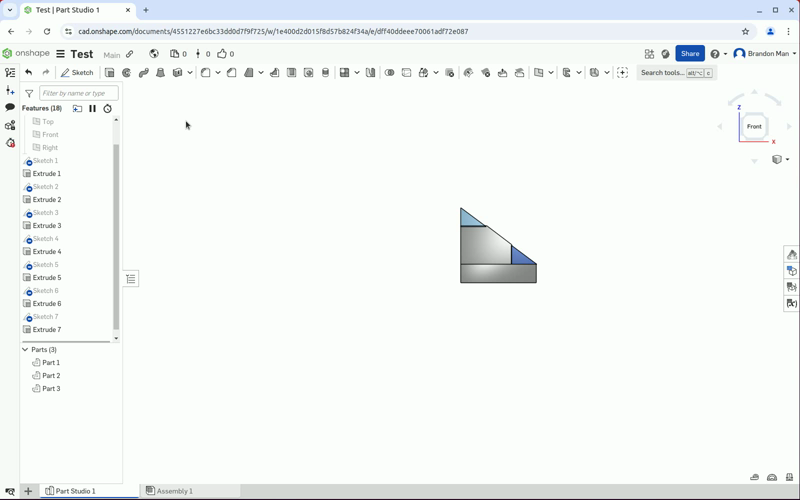
key(shift+h)
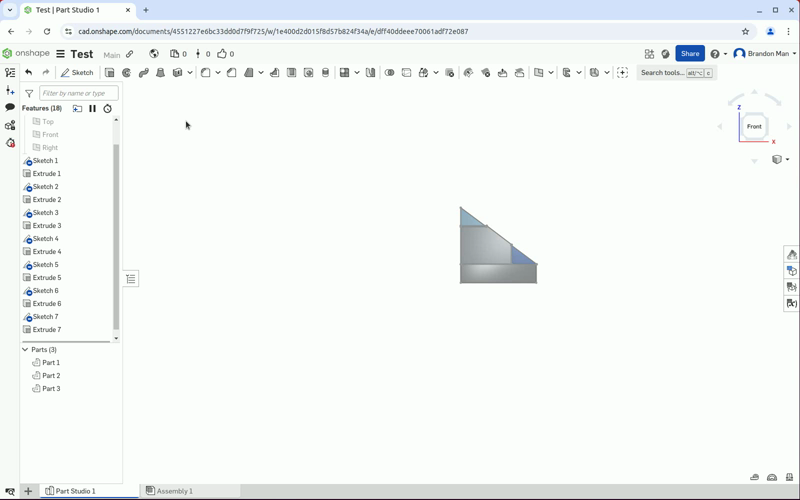
key(shift+7)
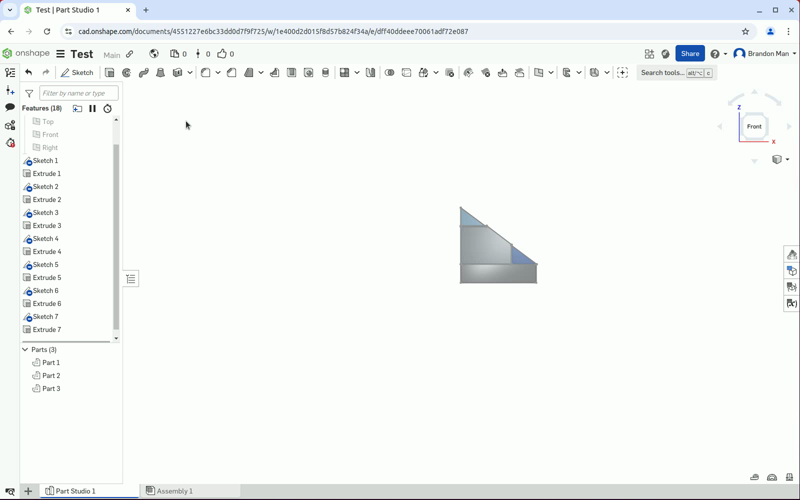
key(left, 2)
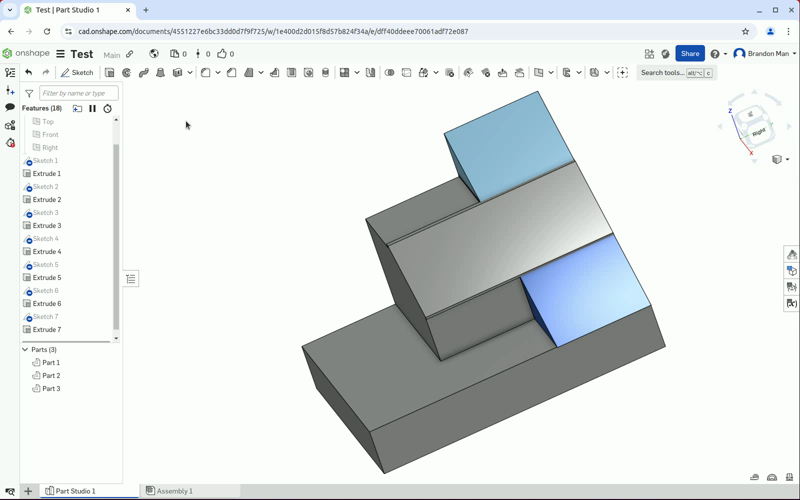
key(down, 2)
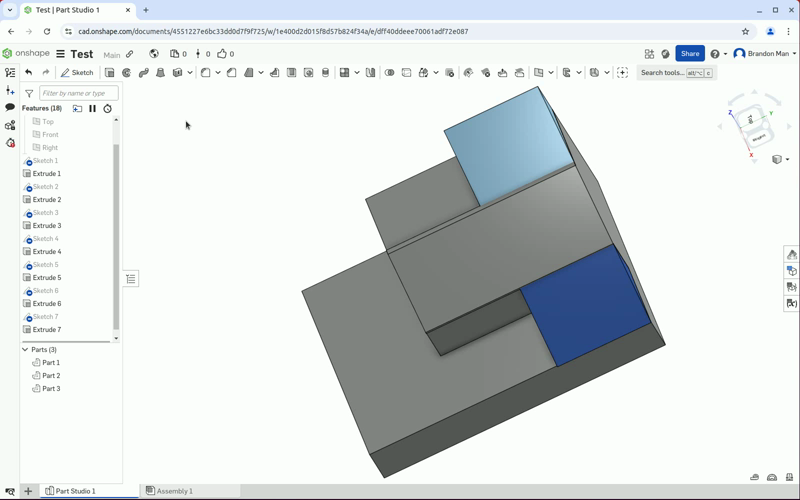
key(up, 2)
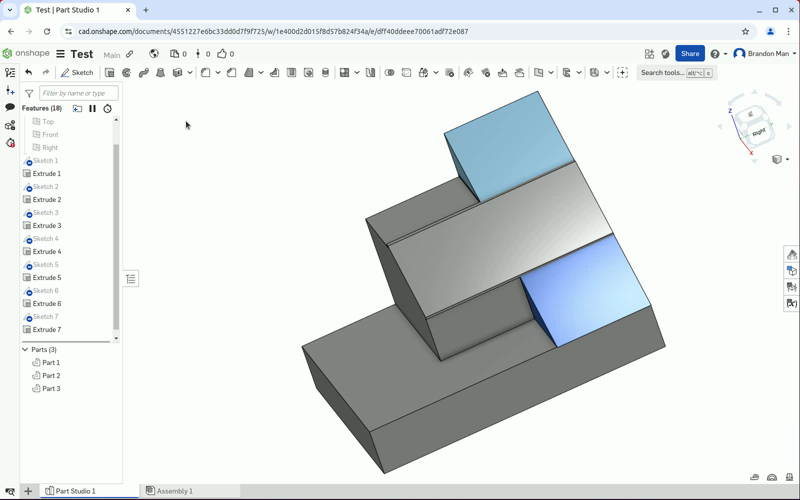
key(right, 2)
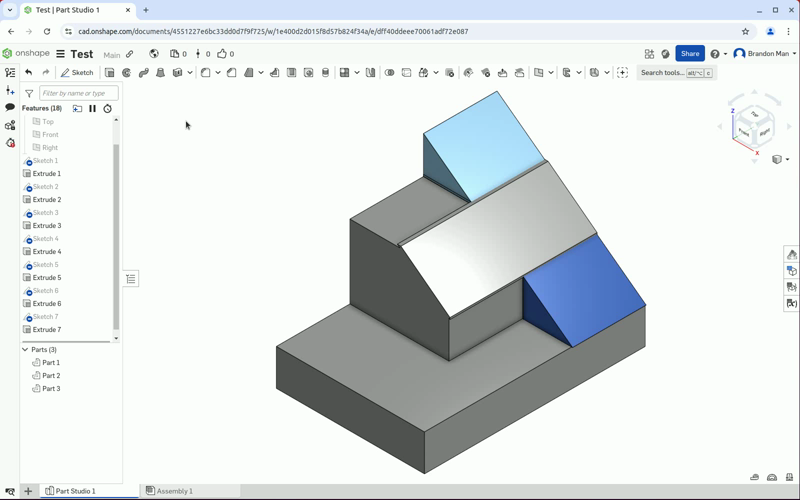
mouse_move(69, 163)
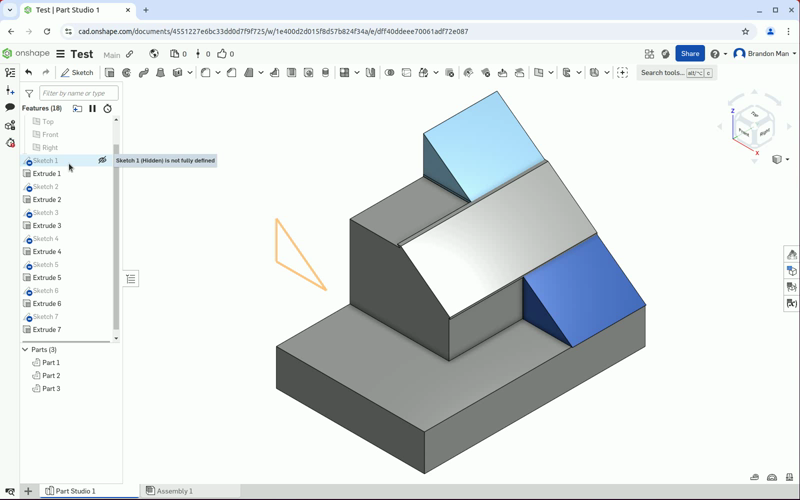
click(69, 163)